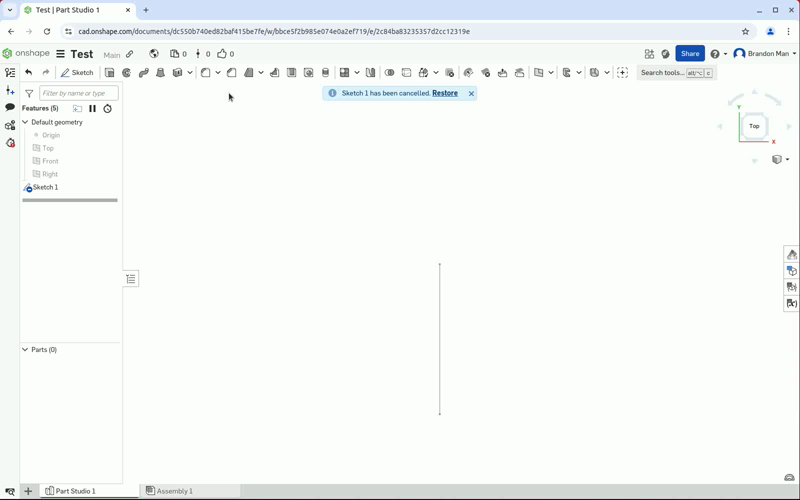
key(shift+h)
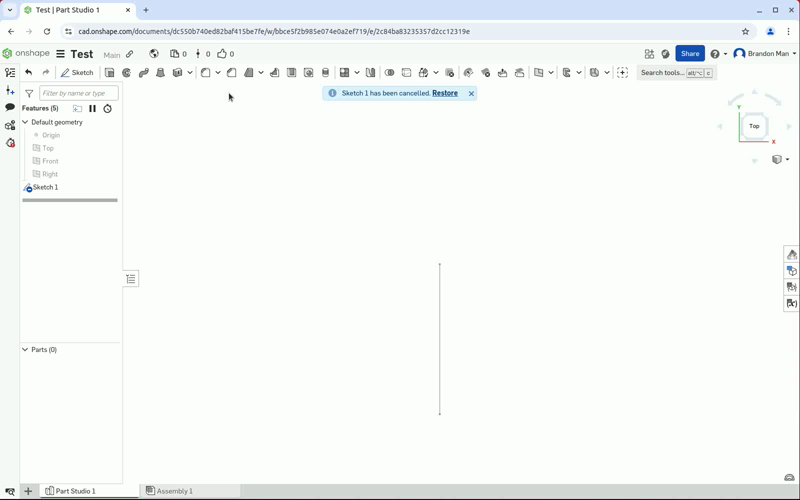
key(shift+s)
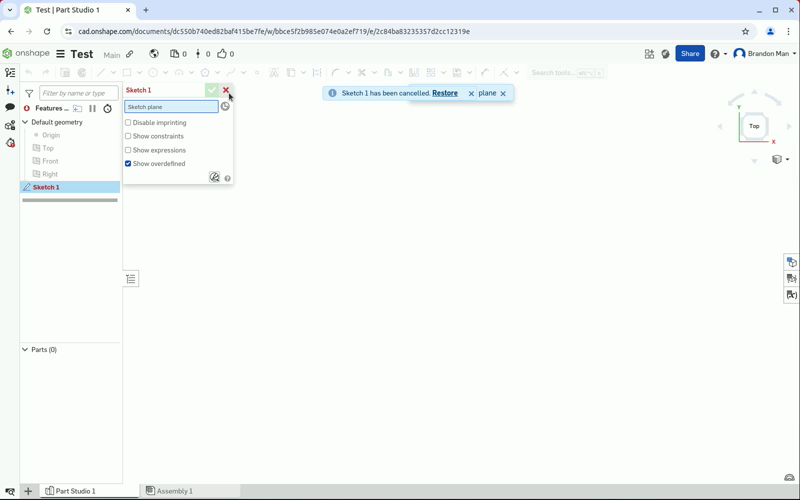
mouse_move(73, 150)
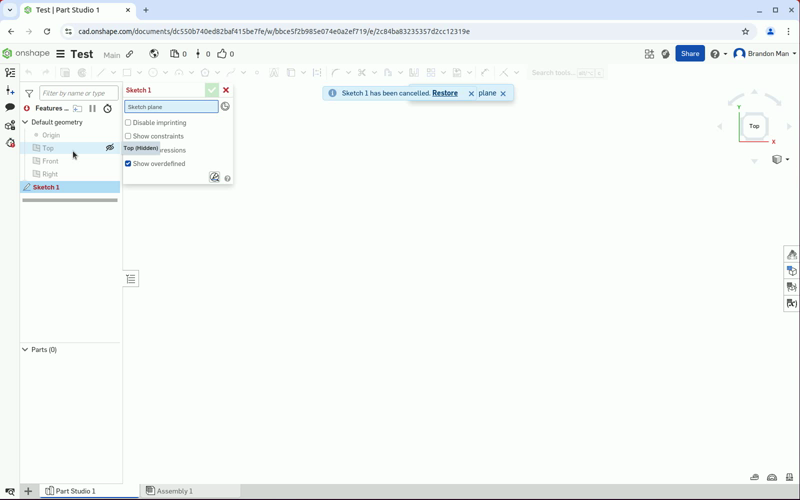
click(73, 150)
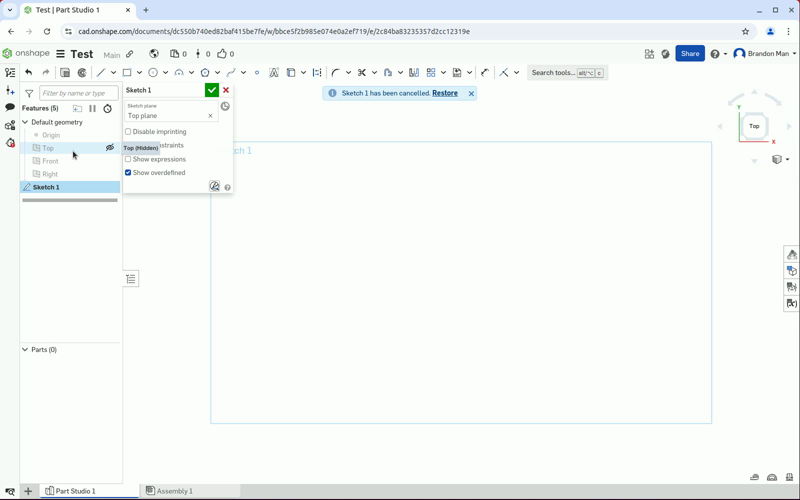
mouse_move(73, 352)
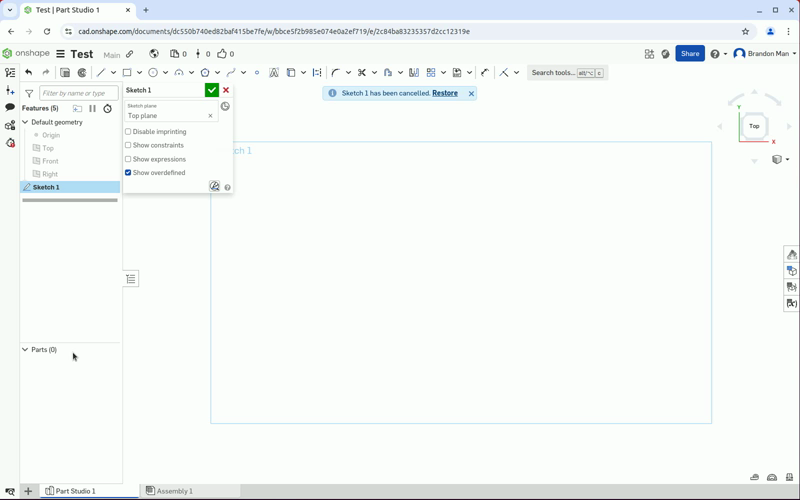
key(y)
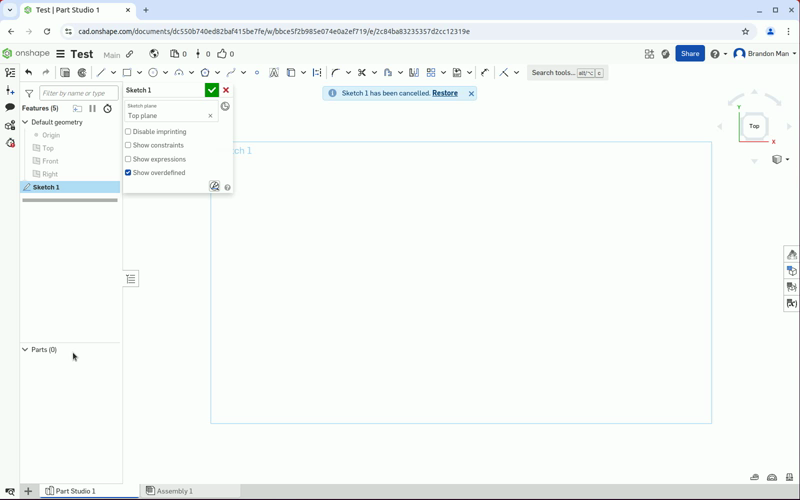
key(l)
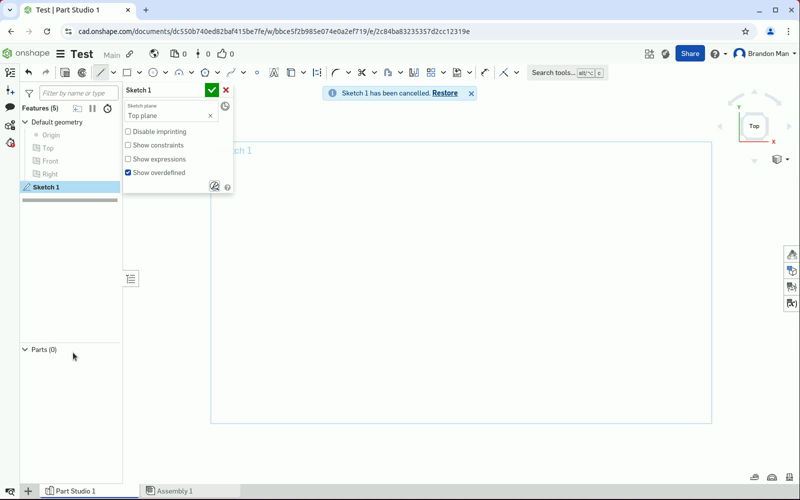
key_down(shift)
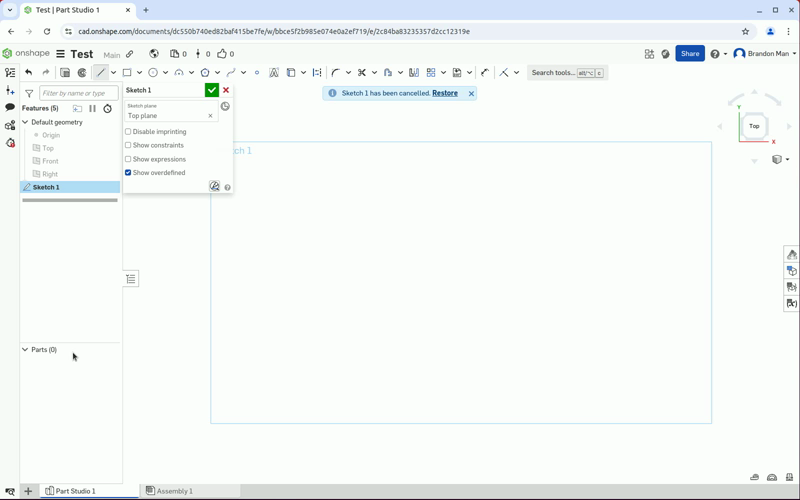
mouse_move(431, 312)
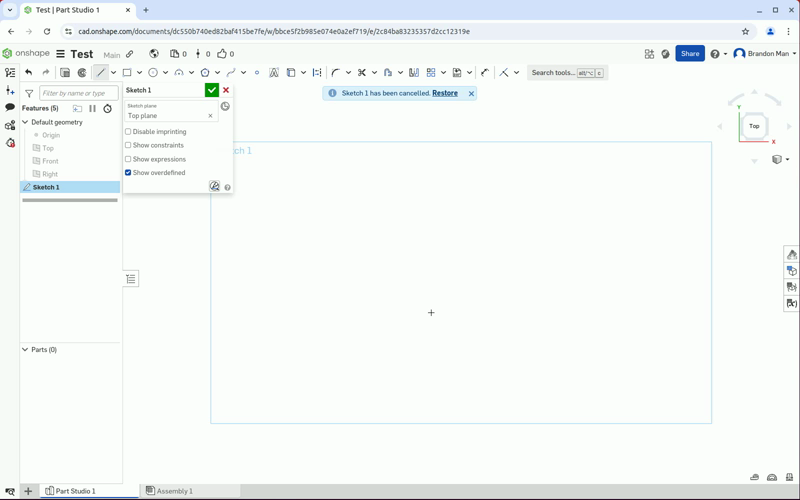
click(431, 312)
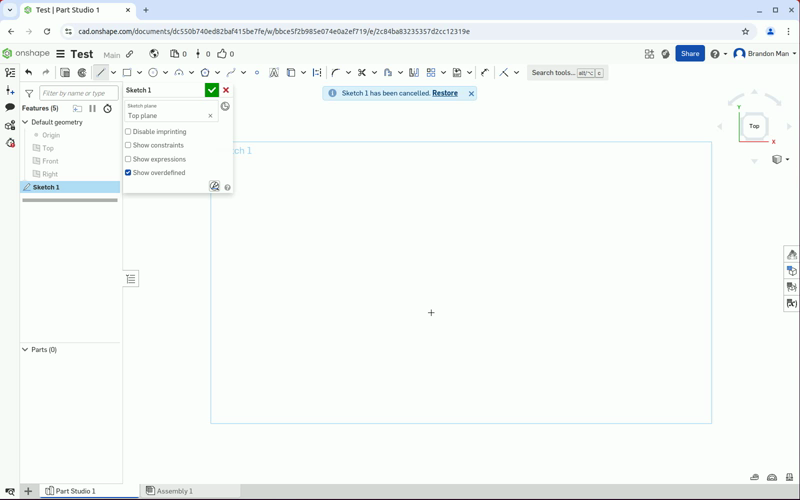
key_up(shift)
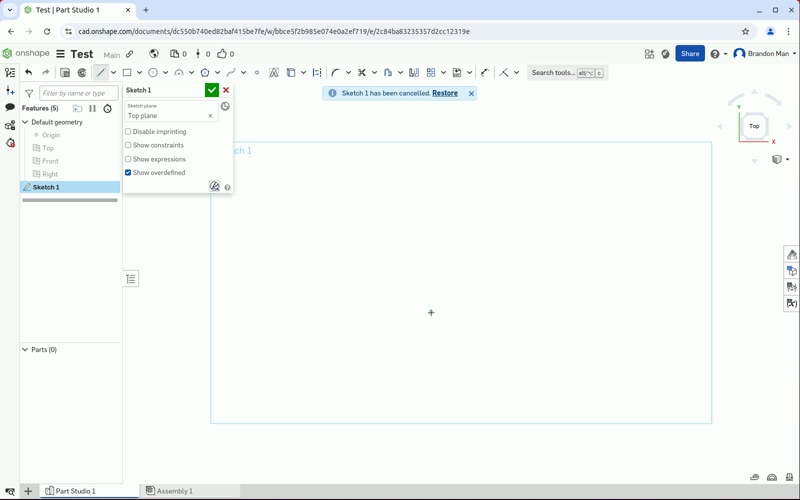
key_down(shift)
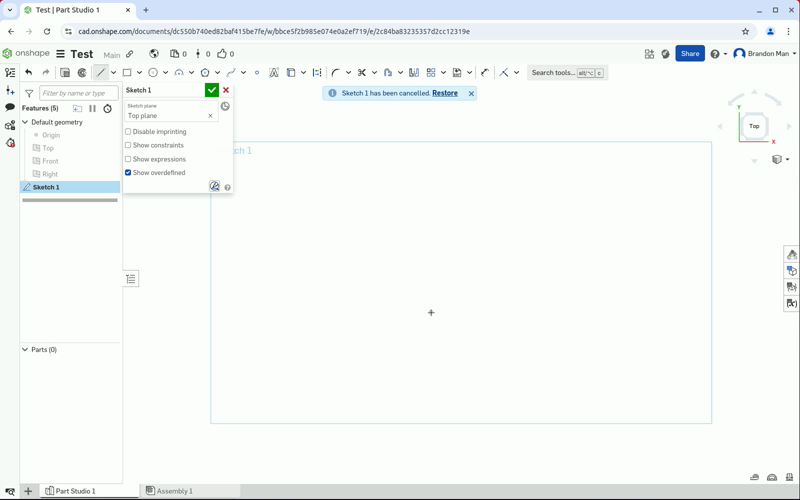
mouse_move(461, 312)
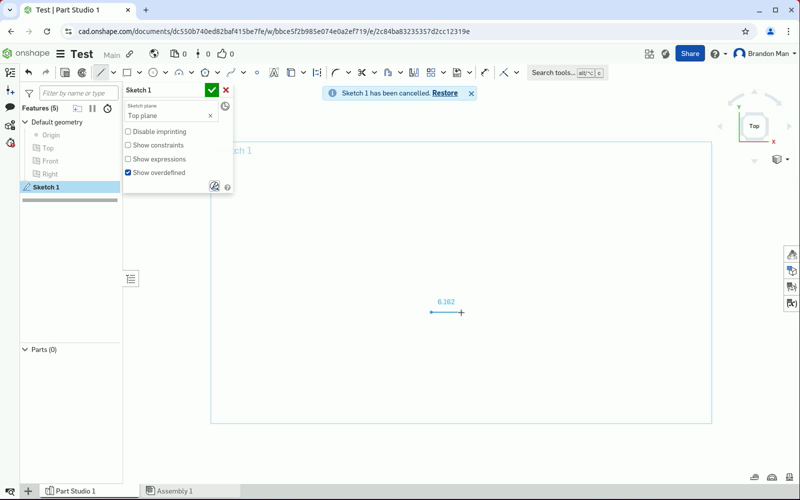
mouse_move(490, 312)
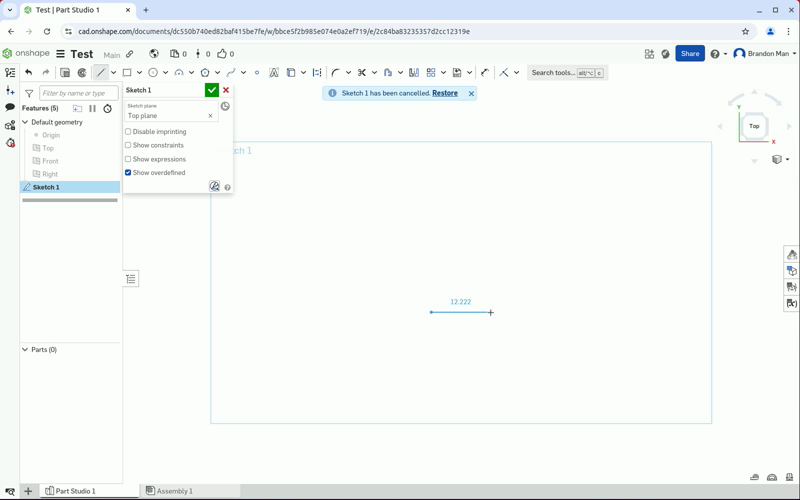
click(490, 312)
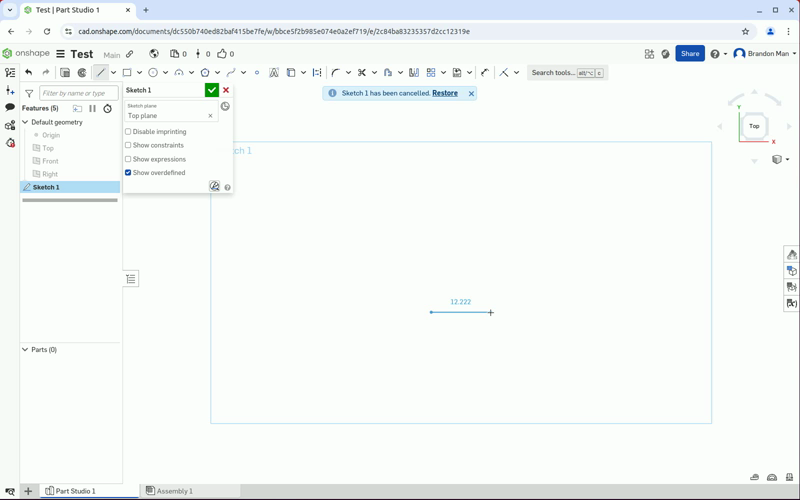
key_up(shift)
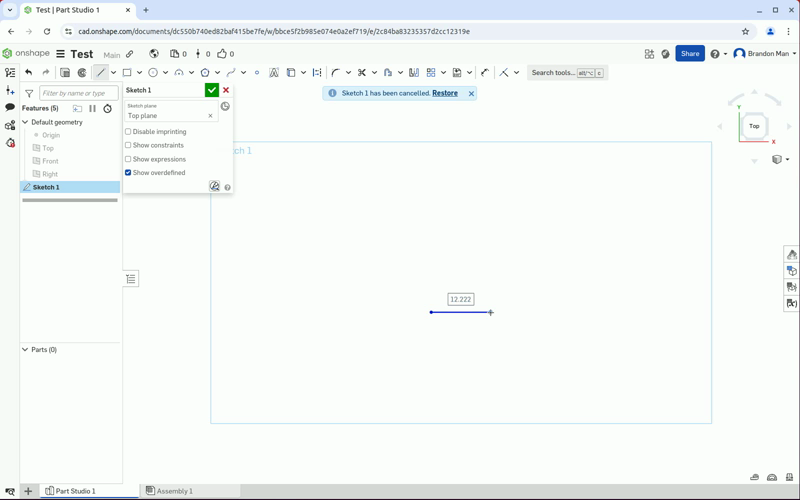
key_down(shift)
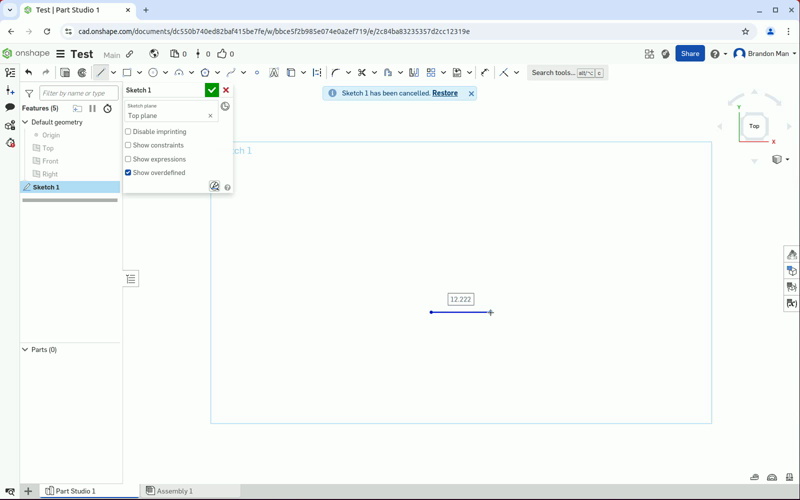
mouse_move(520, 312)
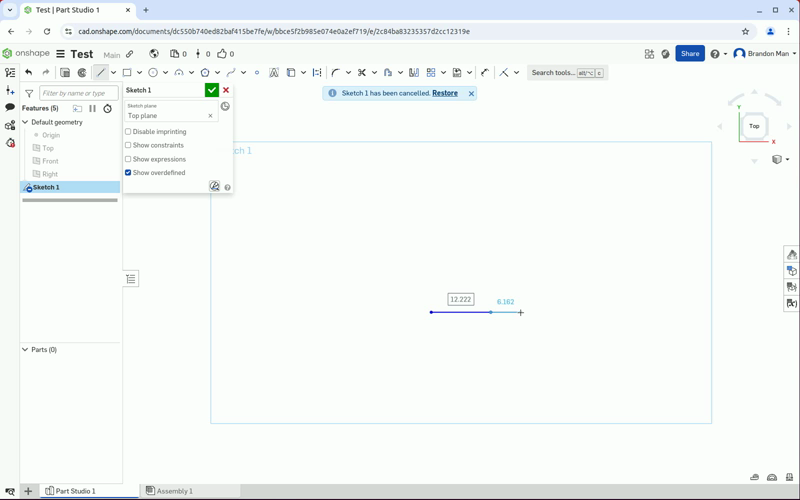
mouse_move(490, 252)
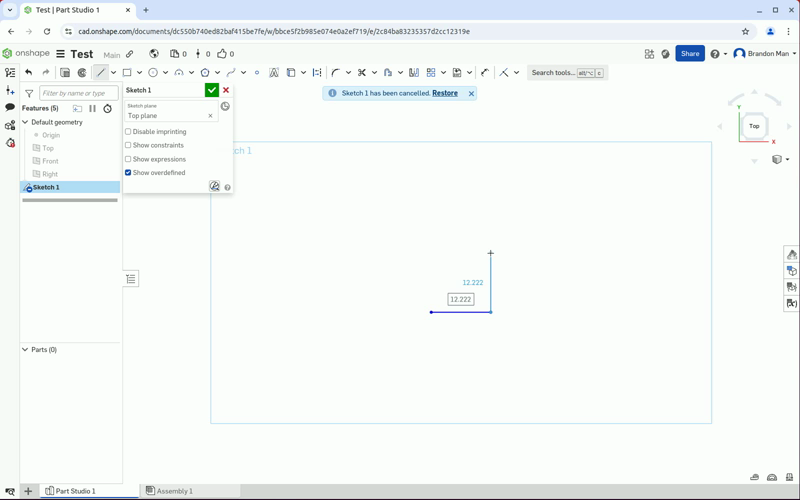
click(490, 252)
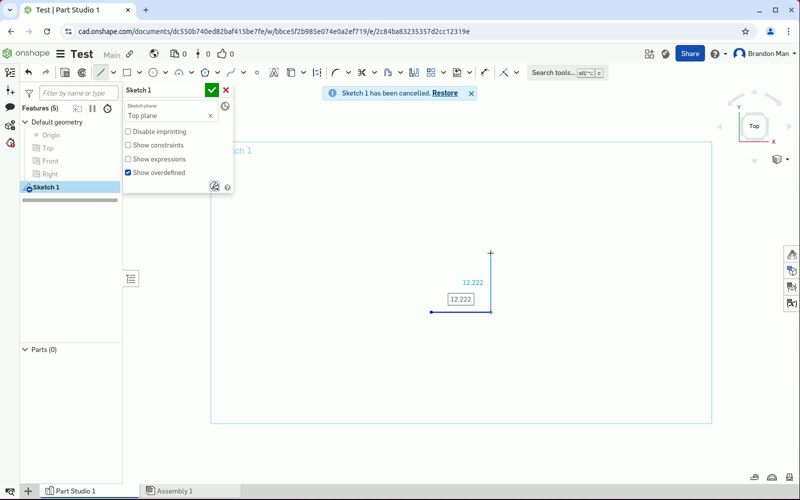
key_up(shift)
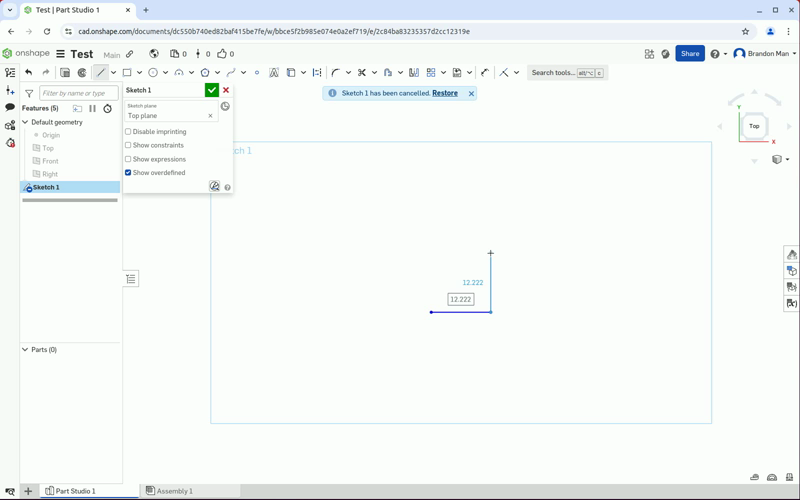
key_down(shift)
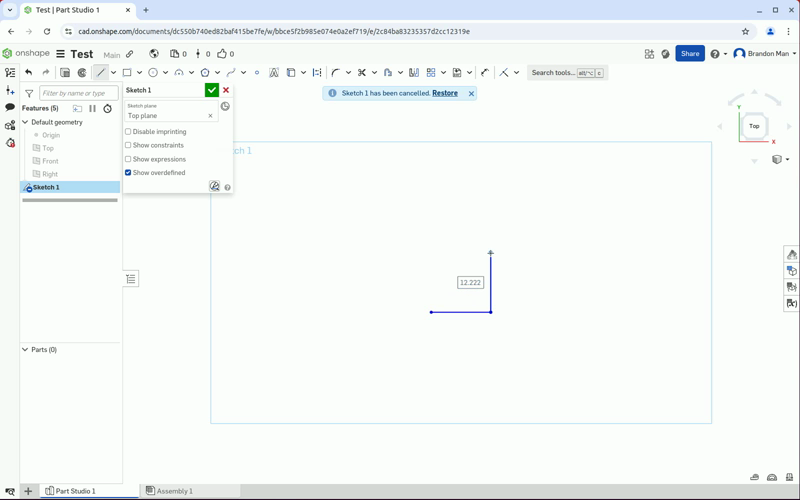
mouse_move(520, 252)
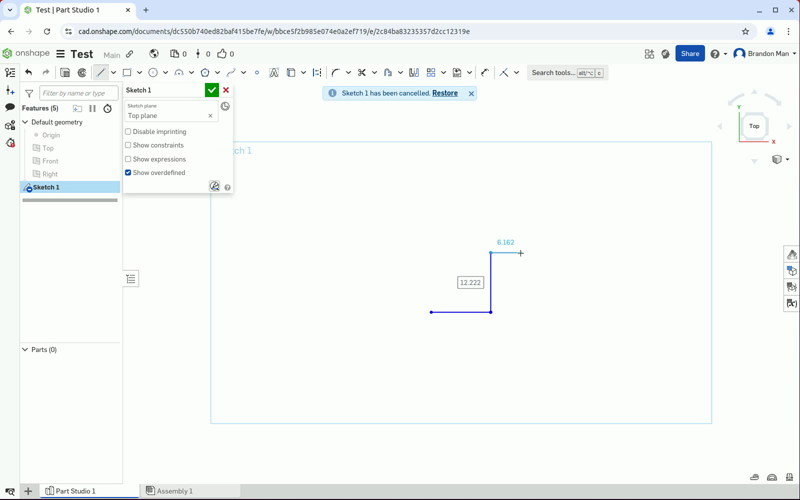
mouse_move(431, 252)
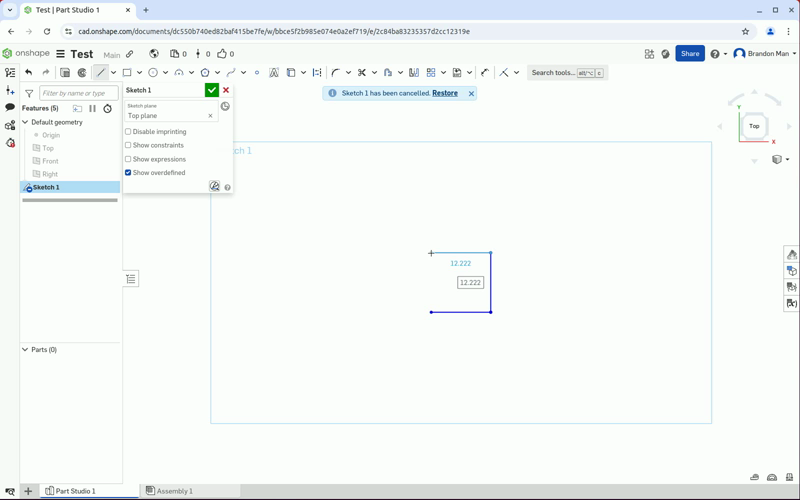
click(431, 252)
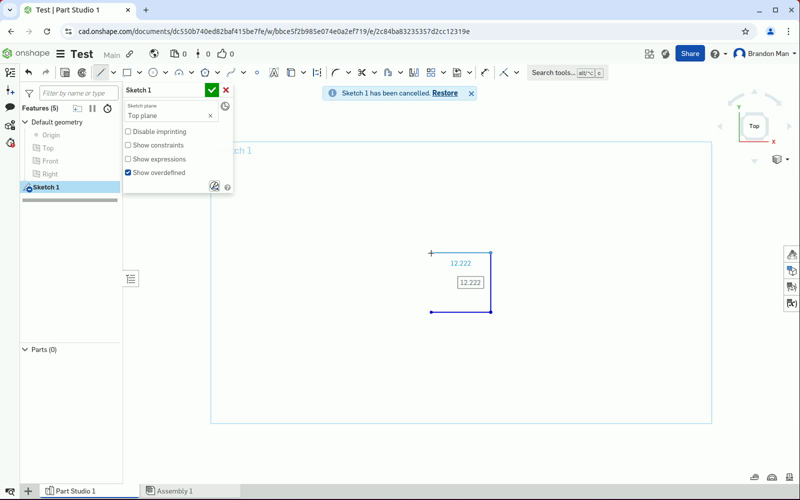
key_up(shift)
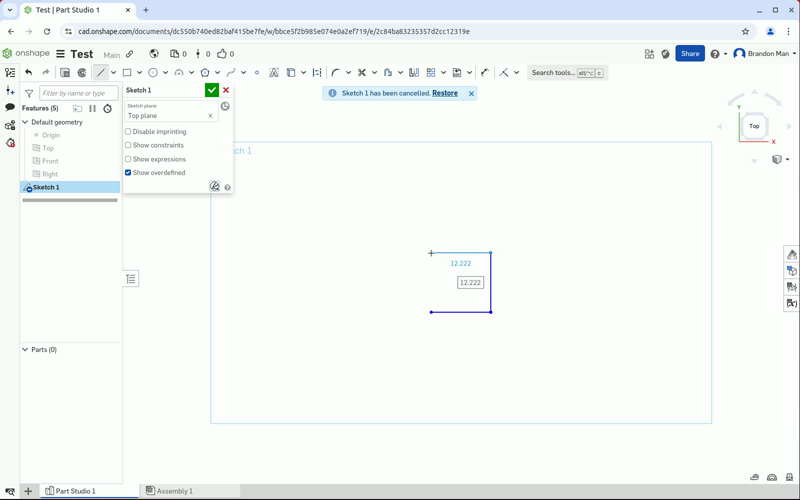
mouse_move(461, 252)
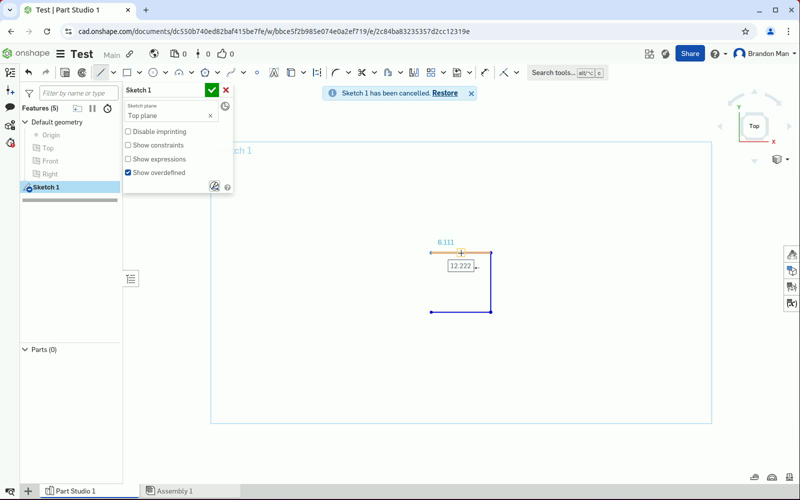
key_down(shift)
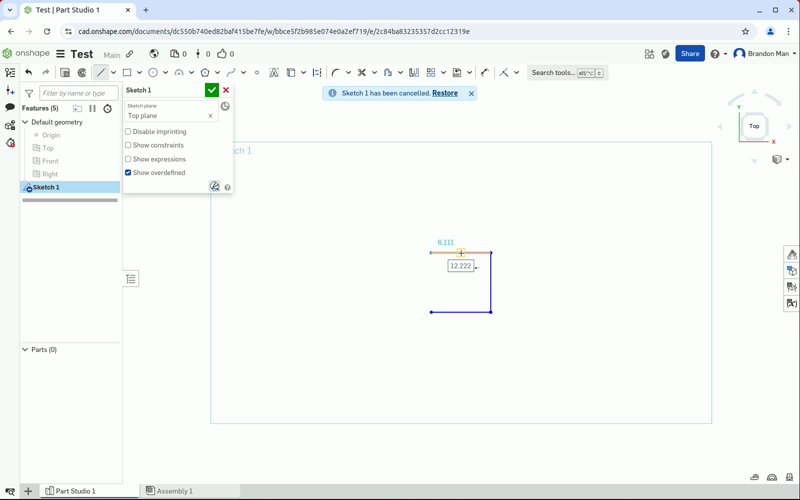
mouse_move(431, 312)
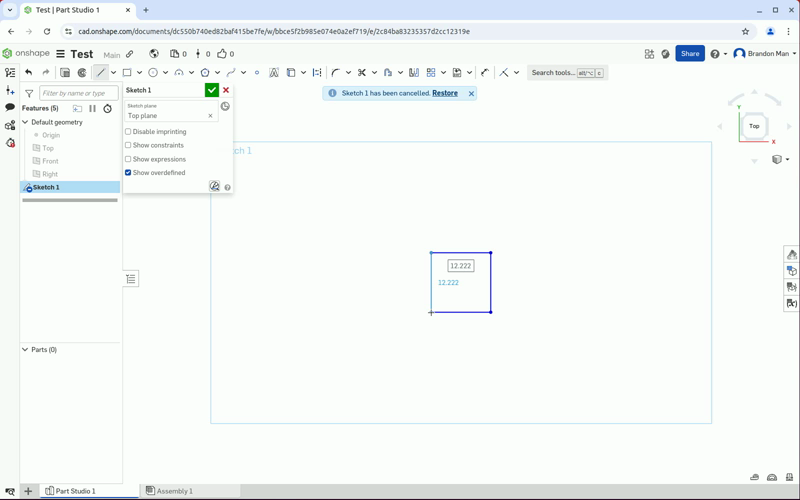
key_up(shift)
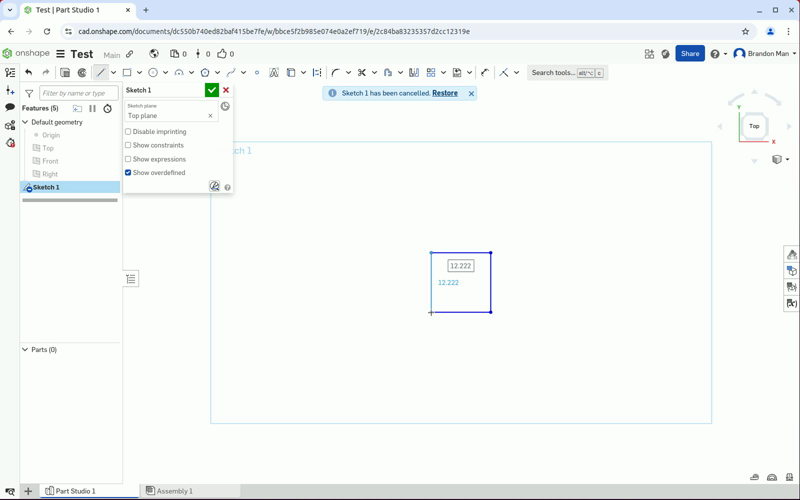
click(431, 312)
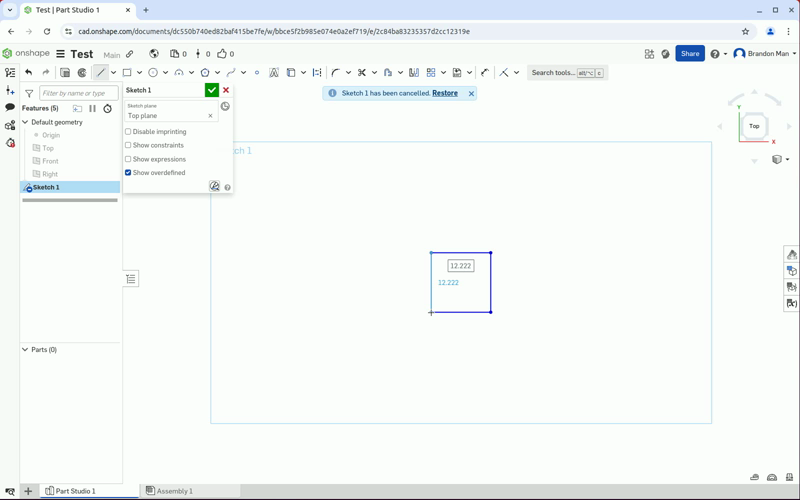
key(esc)
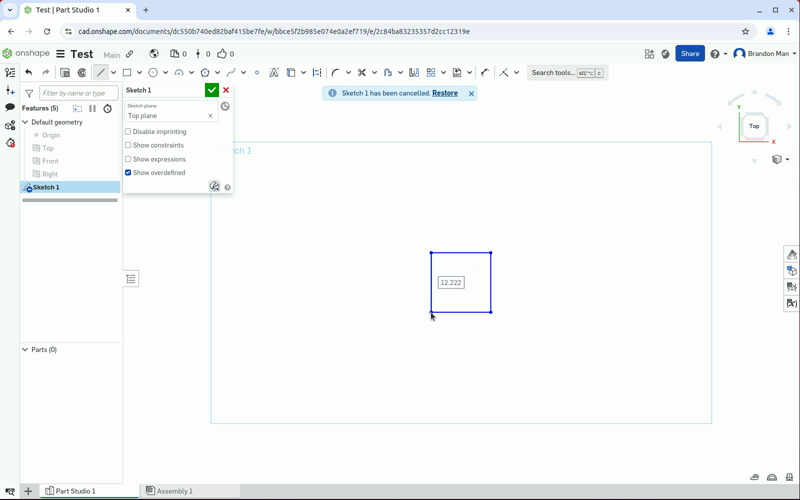
mouse_move(462, 270)
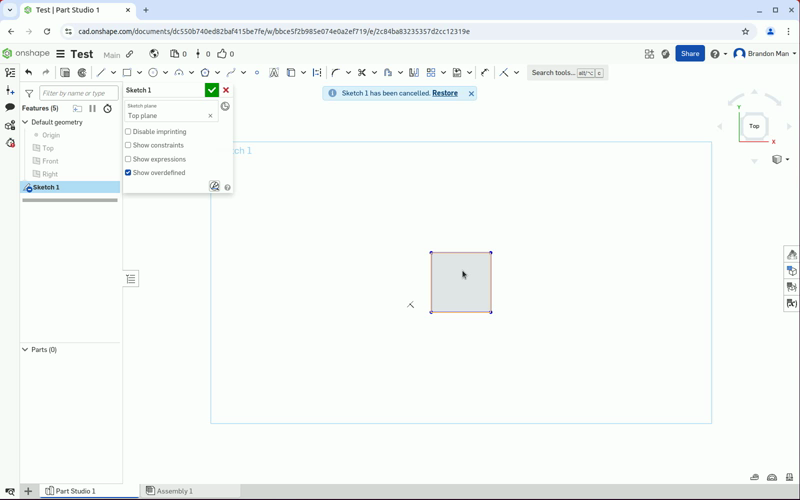
click(462, 270)
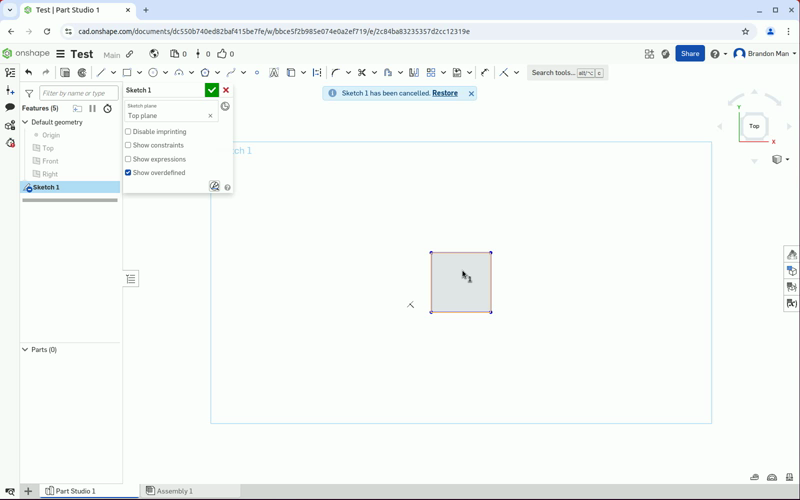
mouse_move(73, 352)
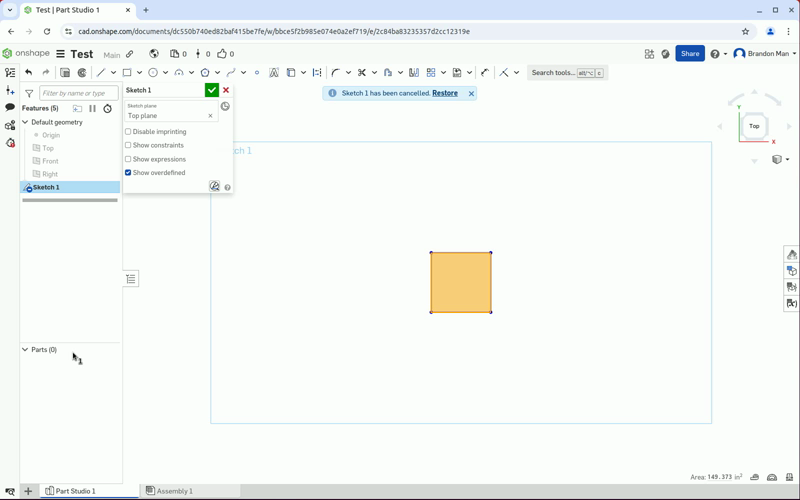
key(shift+y)
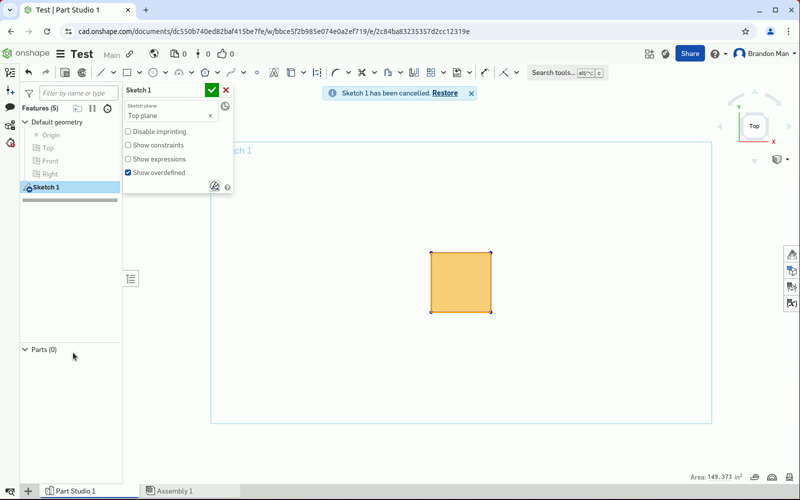
key(shift+e)
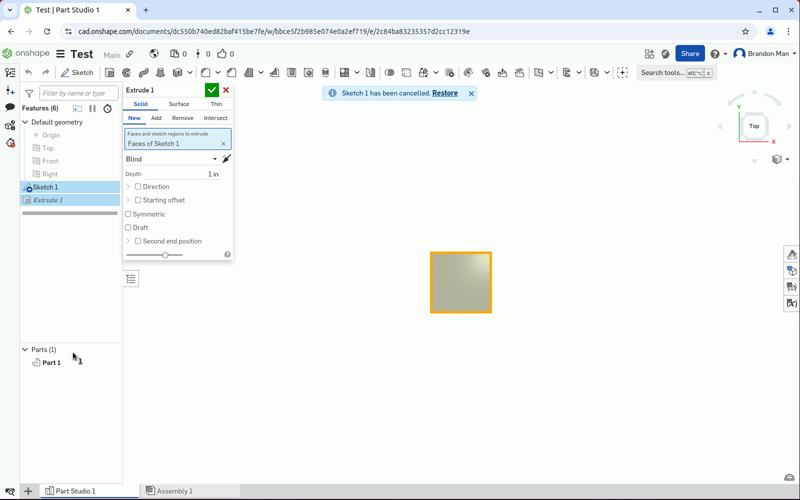
mouse_move(143, 106)
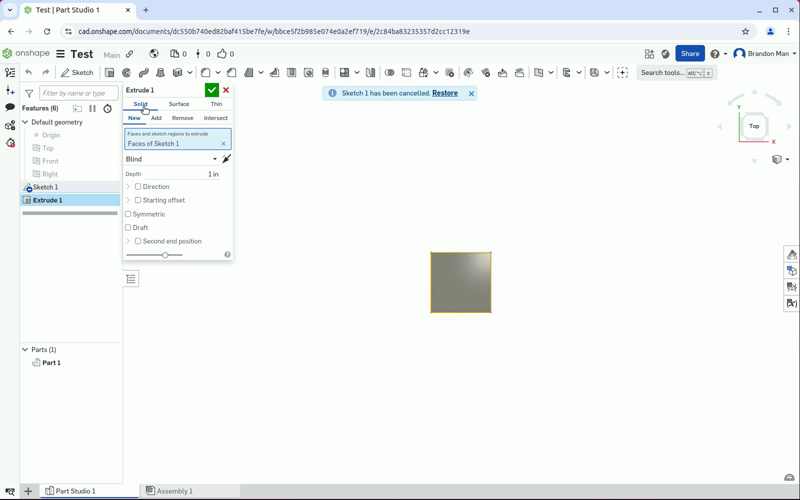
click(143, 106)
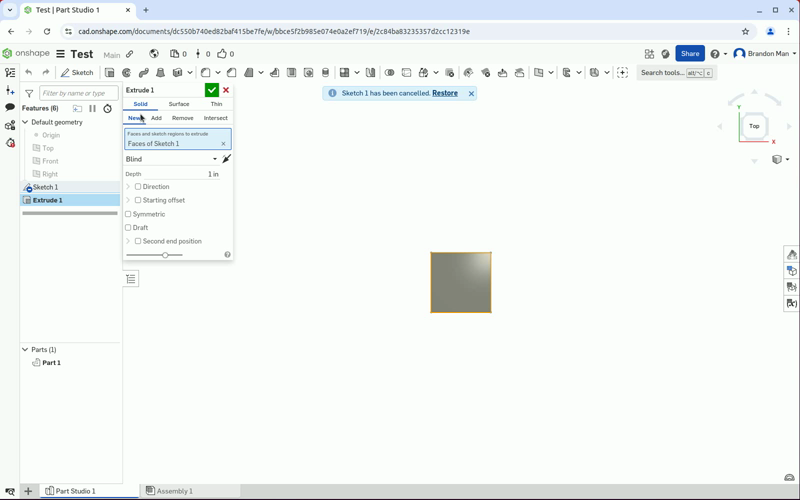
mouse_move(137, 120)
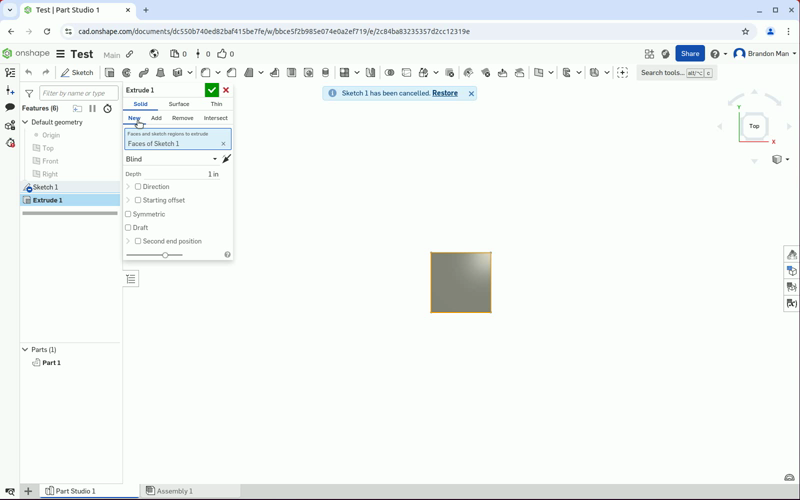
click(137, 120)
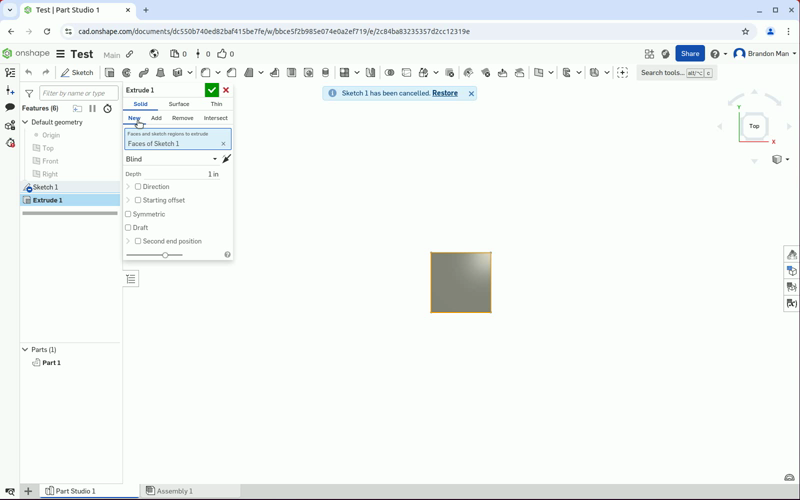
key(tab, 4)
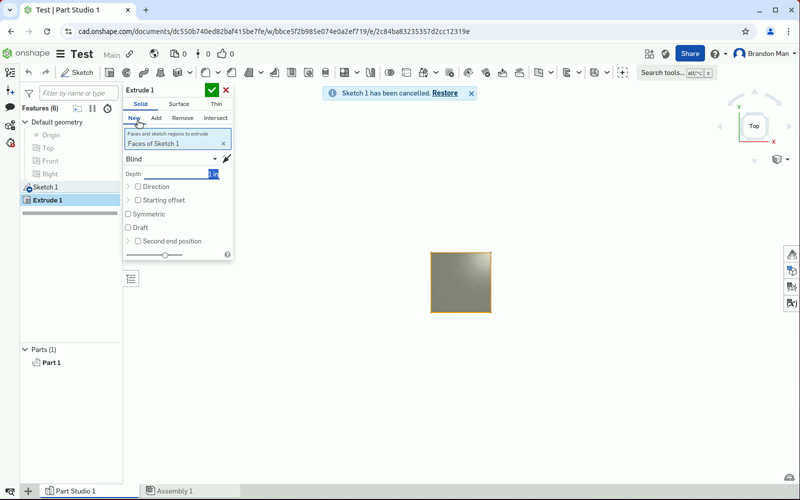
text(1.926)
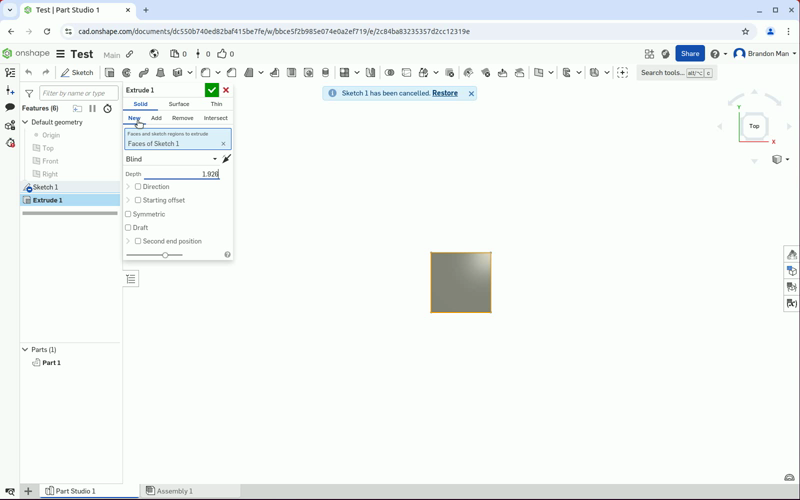
key(enter)
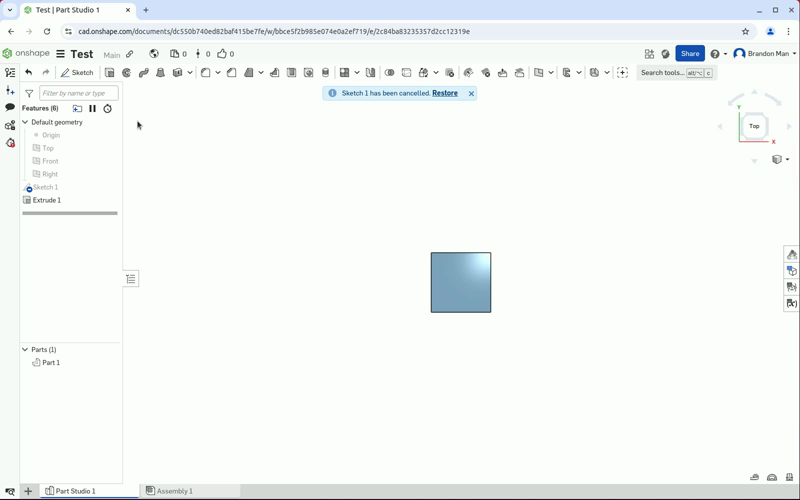
key(shift+h)
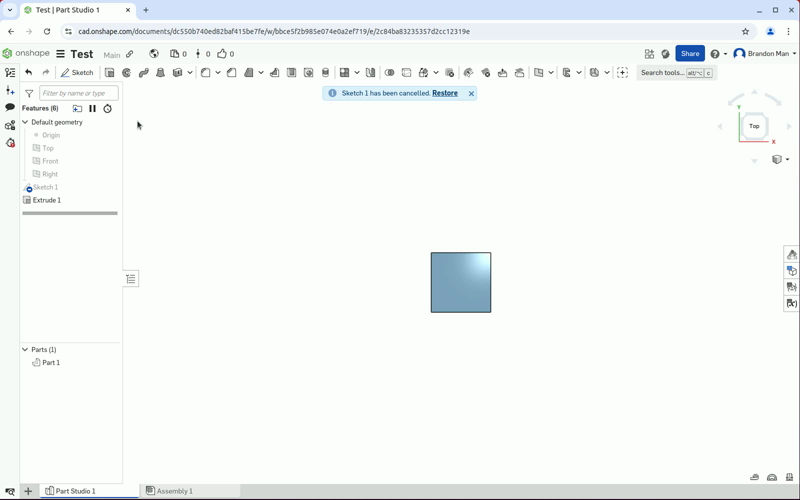
key(shift+h)
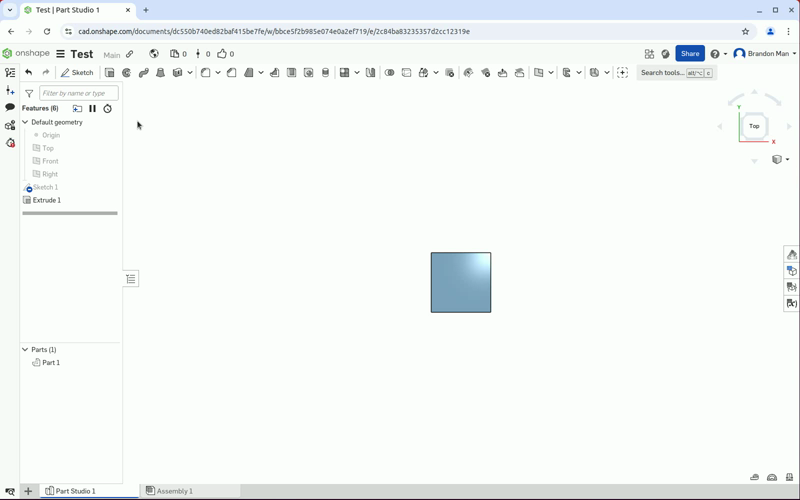
mouse_move(73, 189)
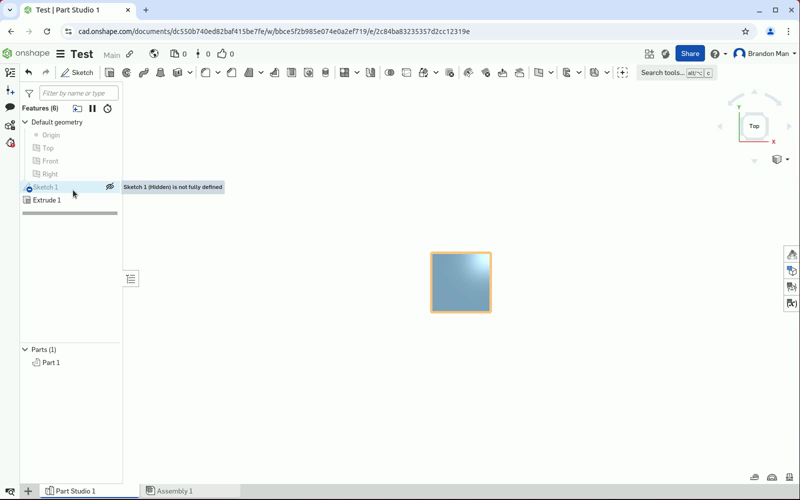
click(73, 189)
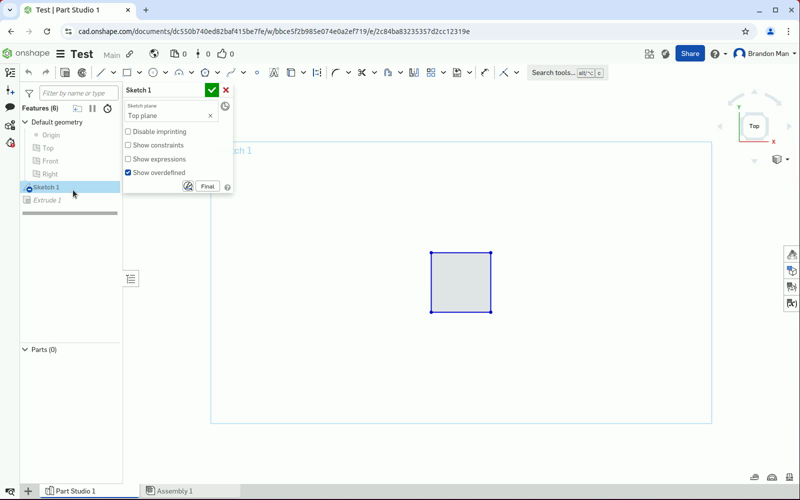
mouse_move(229, 92)
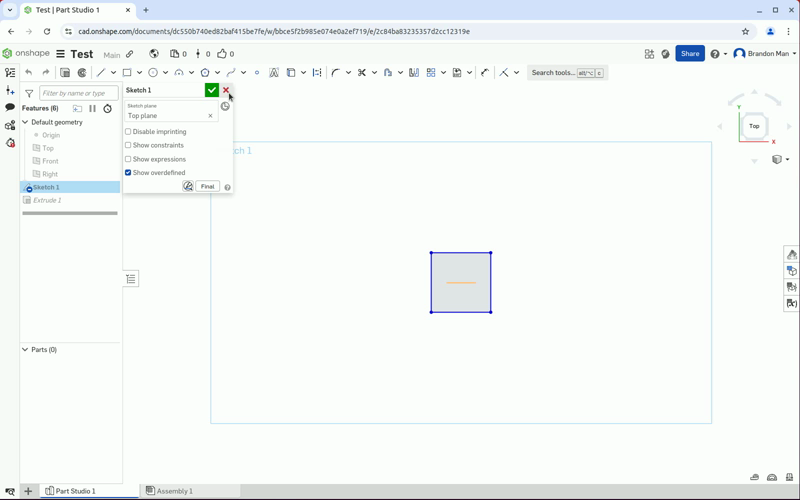
click(229, 92)
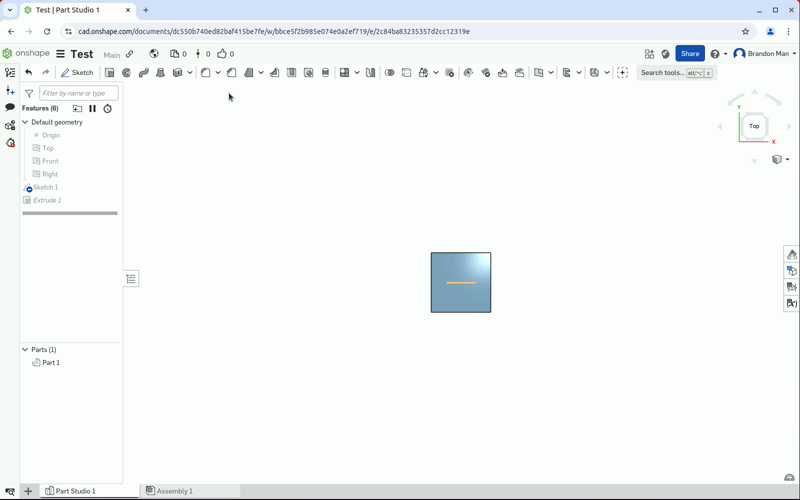
mouse_move(541, 75)
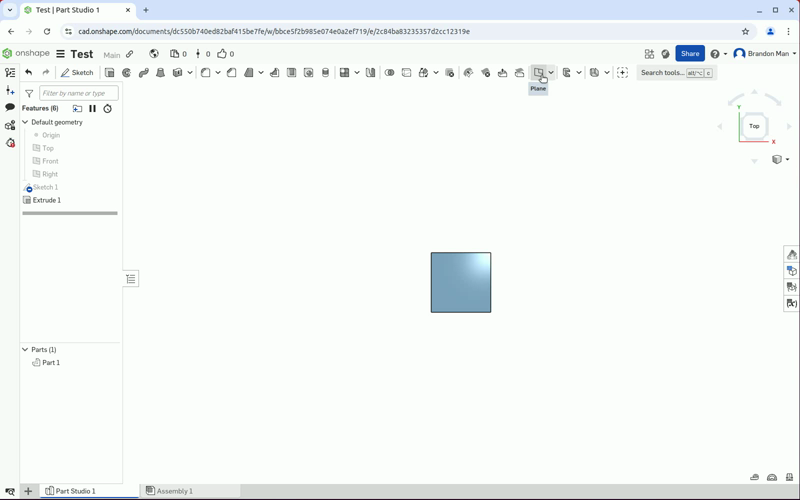
click(541, 75)
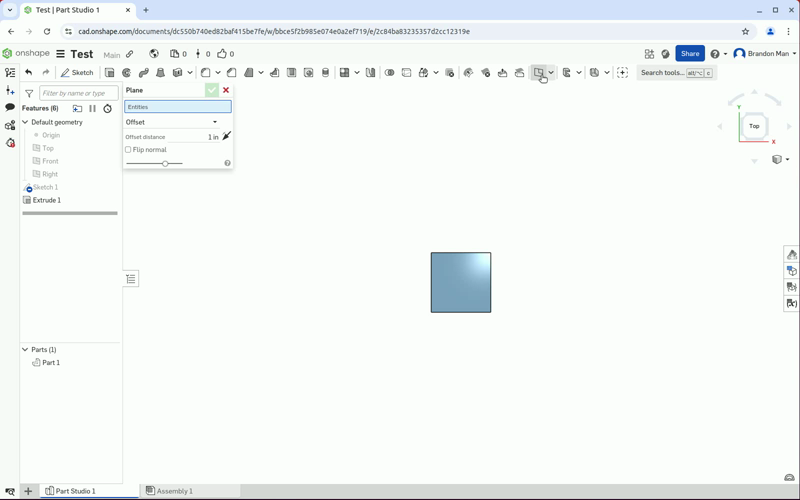
mouse_move(73, 150)
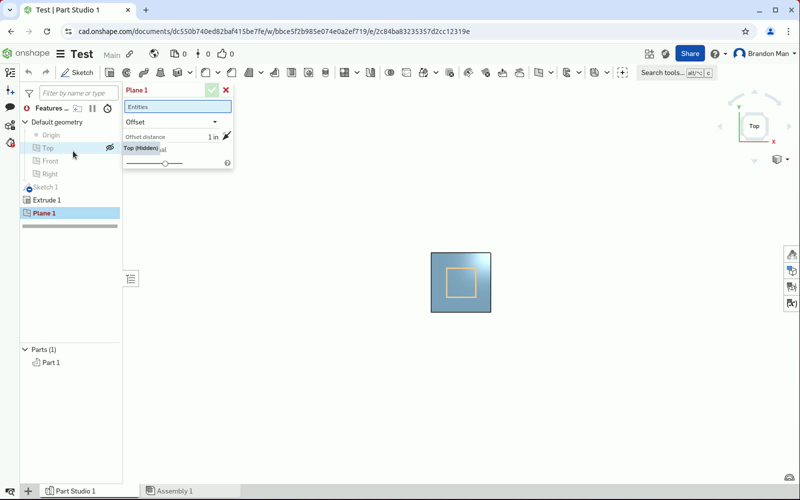
click(73, 150)
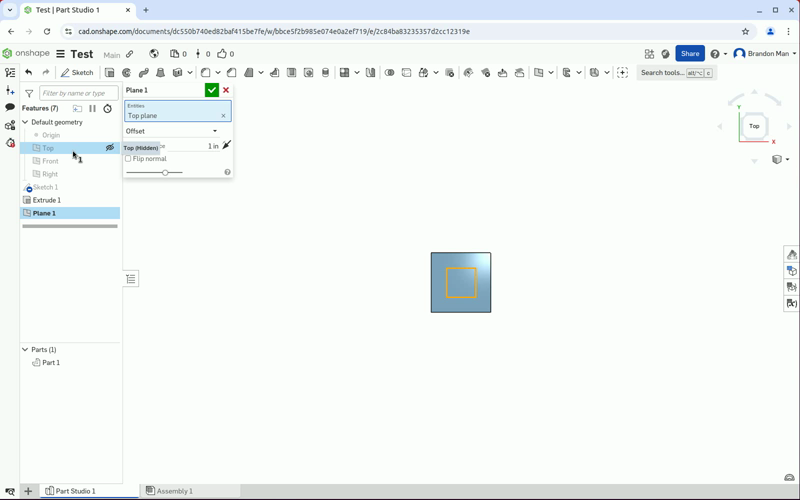
key(tab, 2)
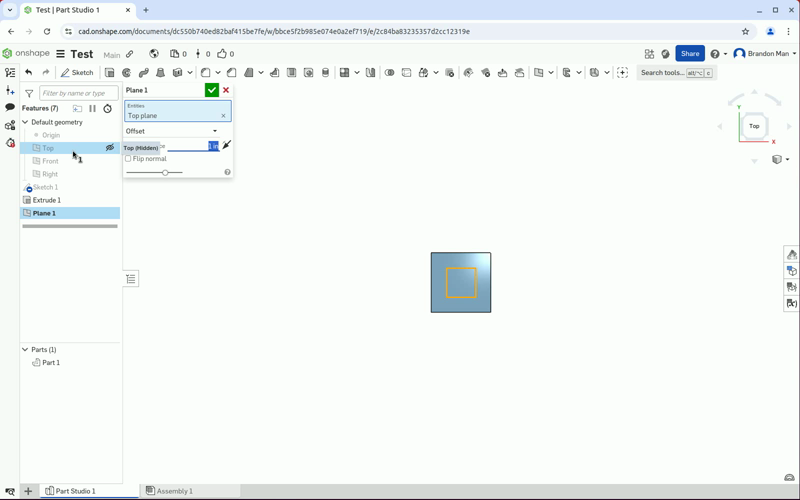
text(1.91)
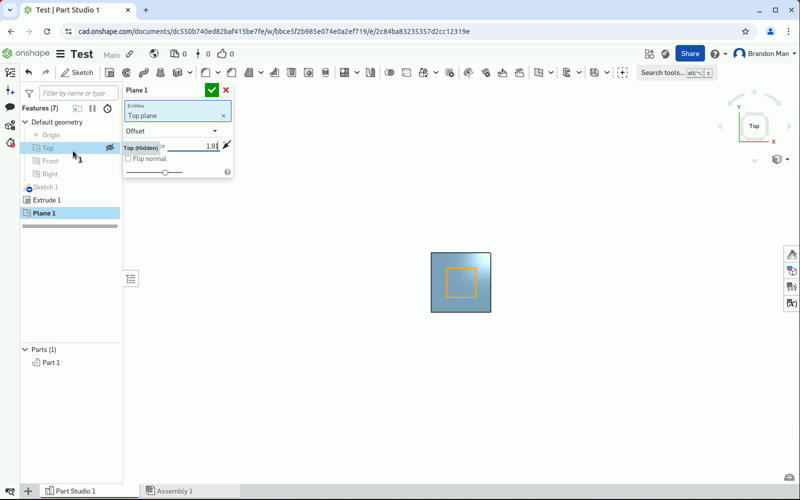
key(enter, 2)
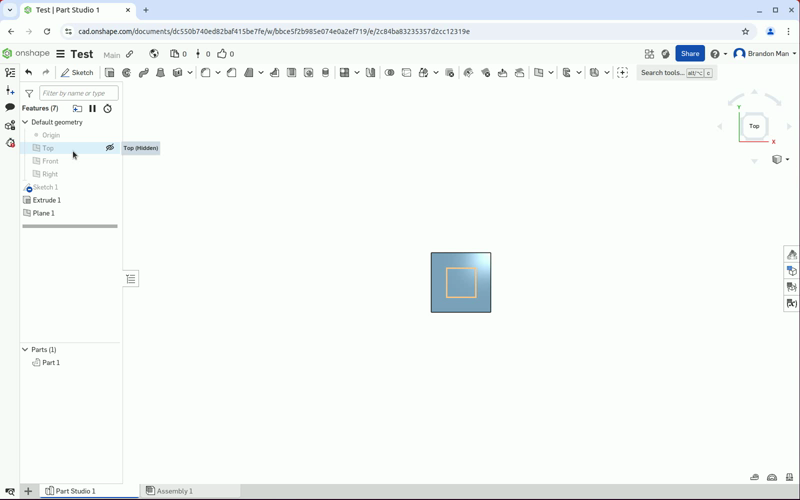
key(shift+s)
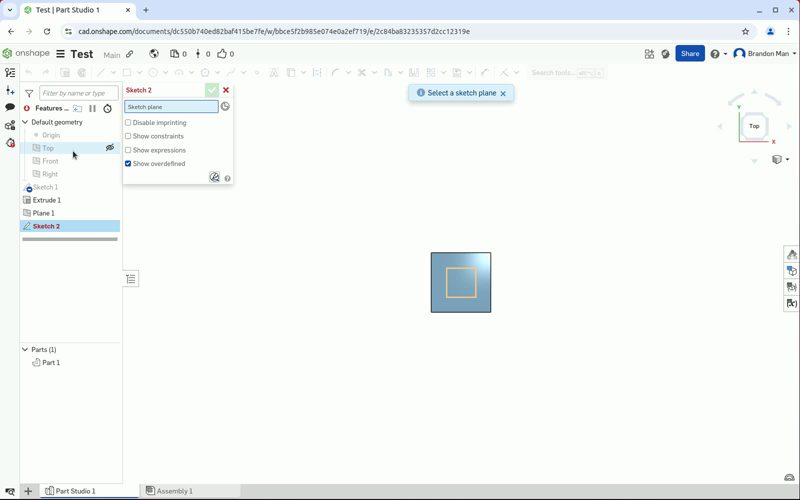
mouse_move(73, 215)
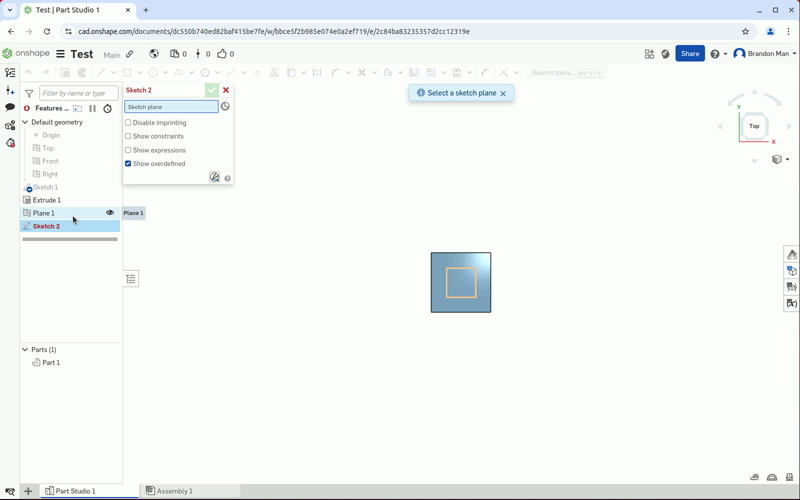
click(73, 215)
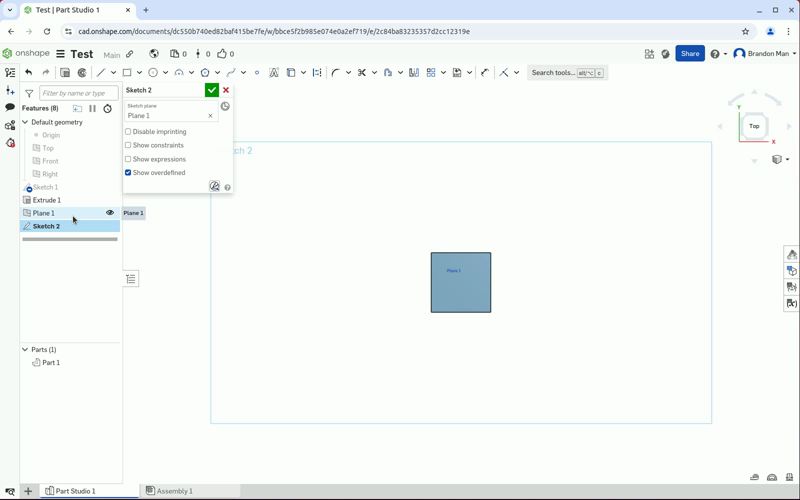
mouse_move(73, 352)
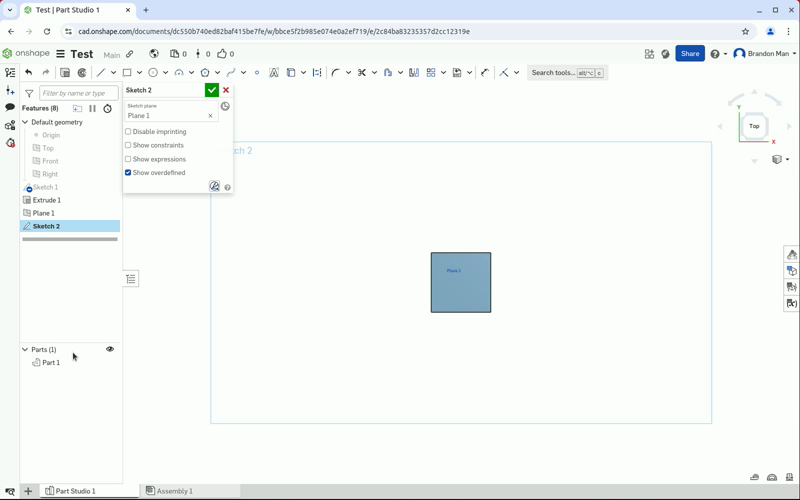
key(y)
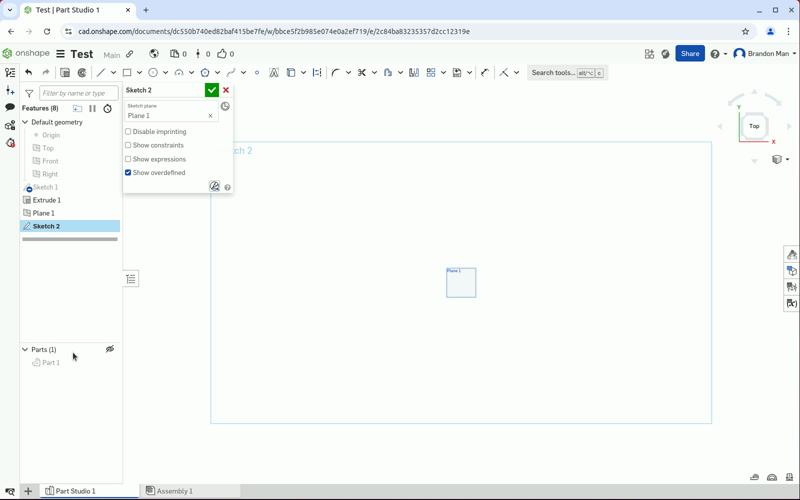
key(l)
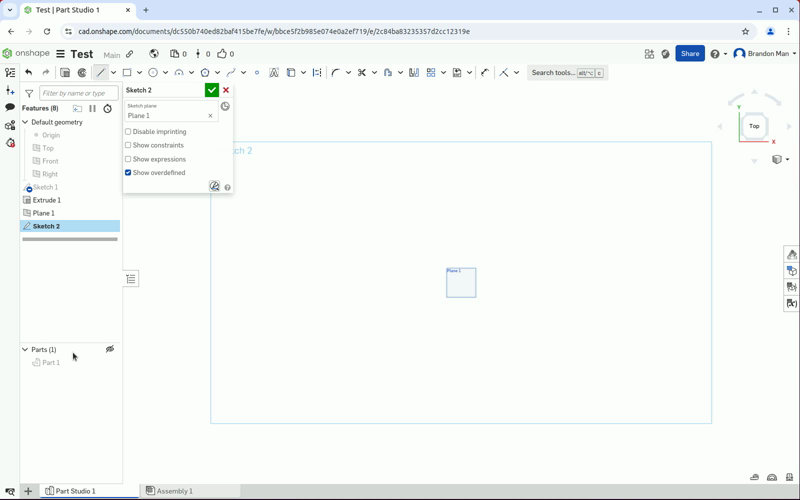
key_down(shift)
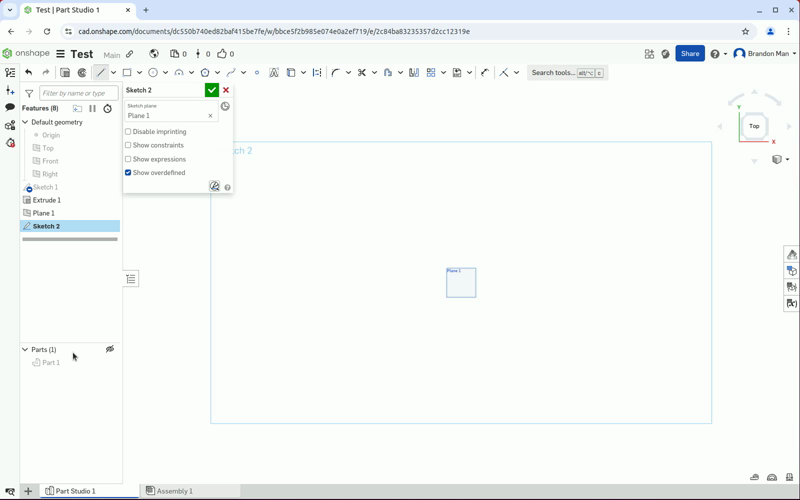
mouse_move(440, 303)
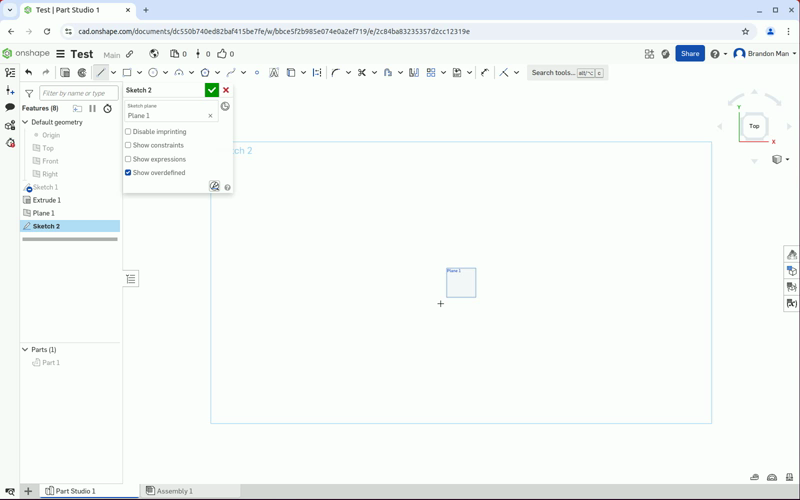
click(440, 303)
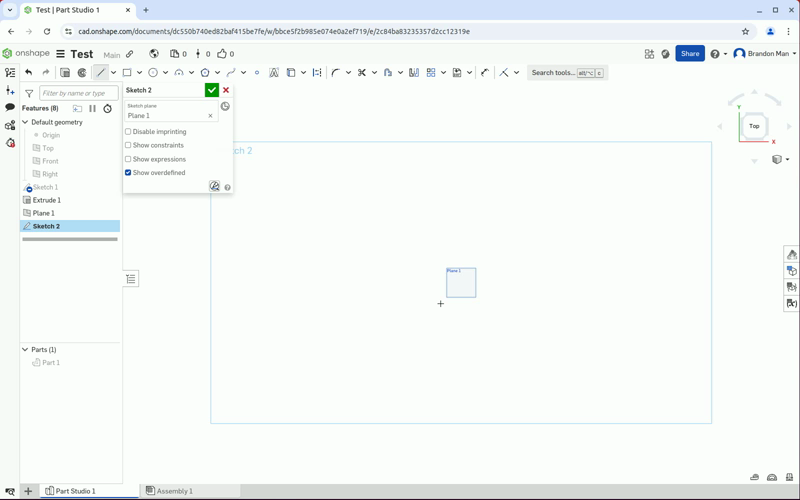
key_up(shift)
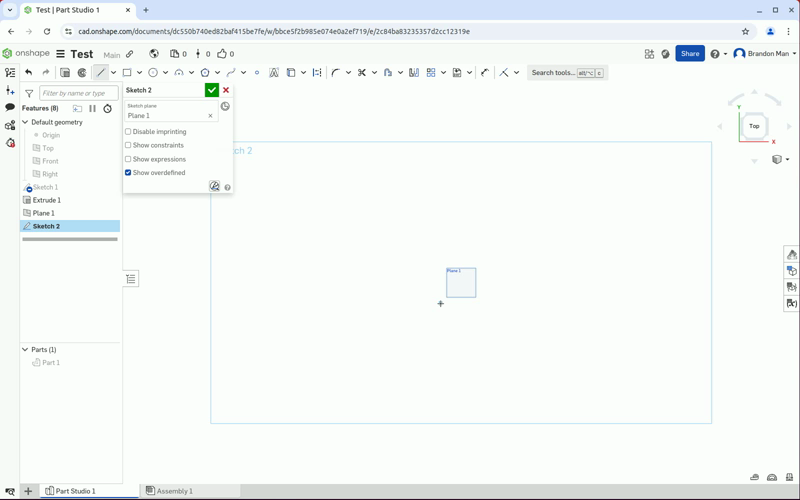
key_down(shift)
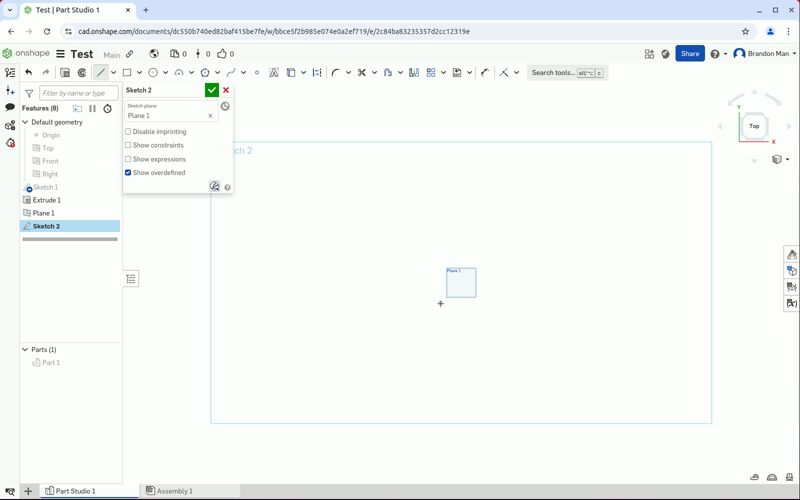
mouse_move(470, 303)
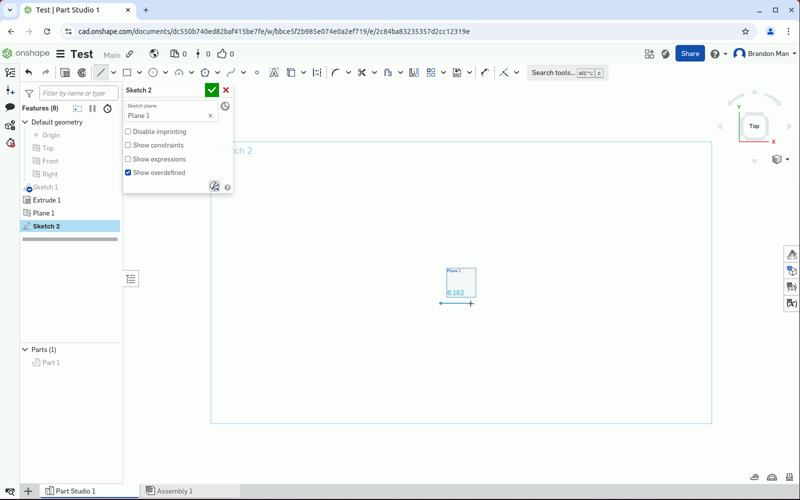
mouse_move(480, 303)
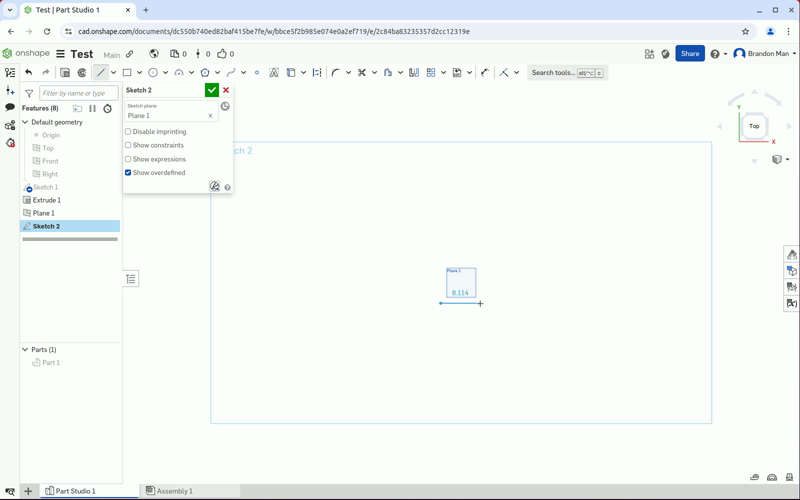
click(480, 303)
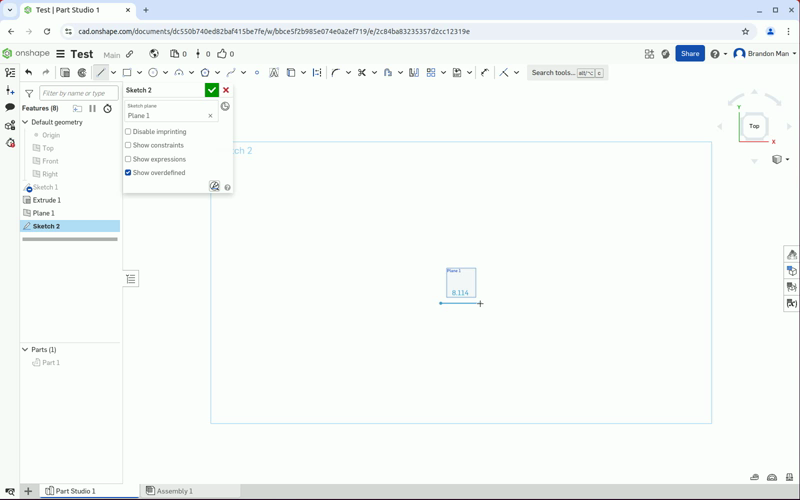
key_up(shift)
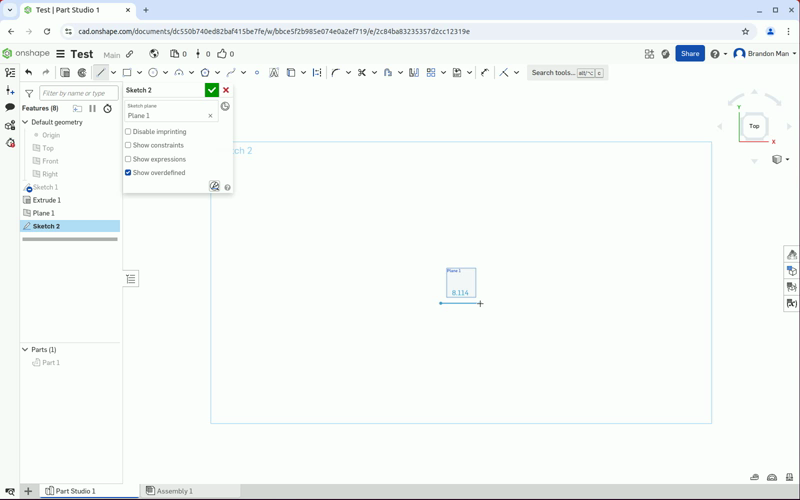
key_down(shift)
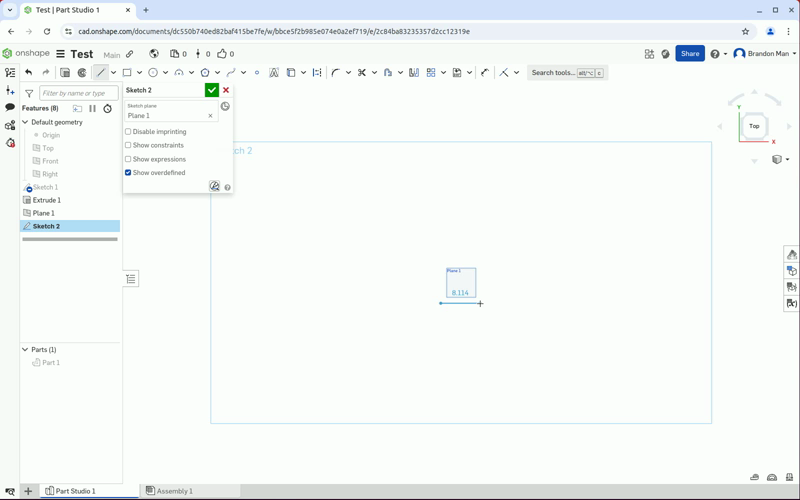
mouse_move(510, 303)
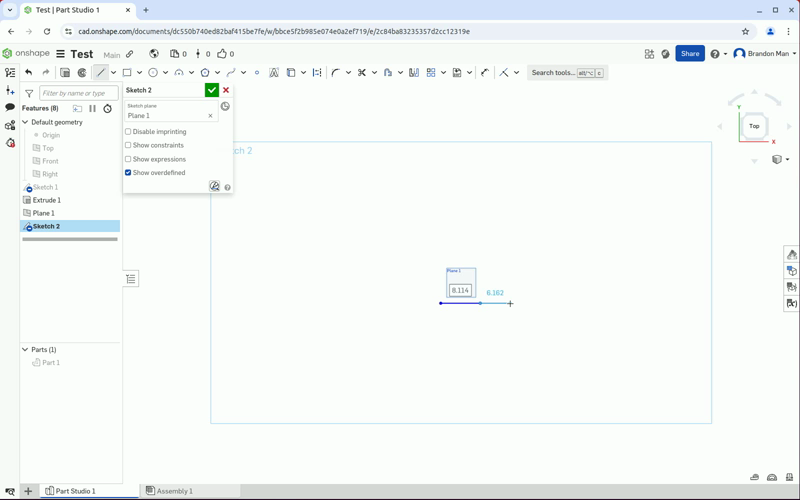
mouse_move(480, 263)
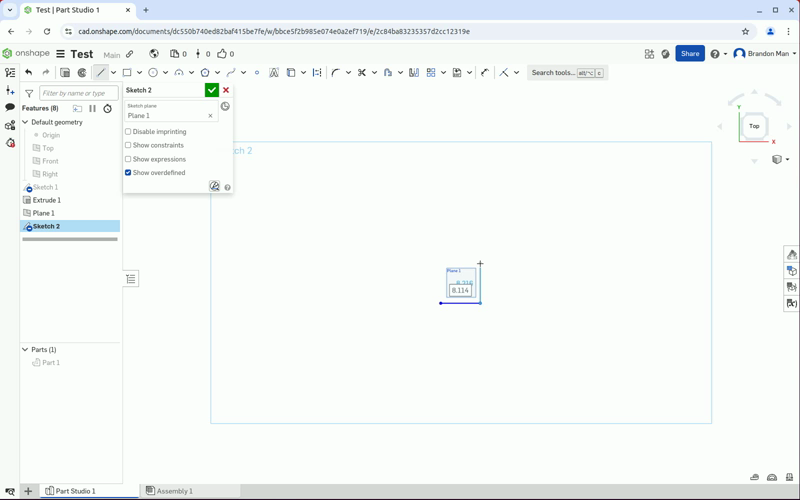
click(480, 263)
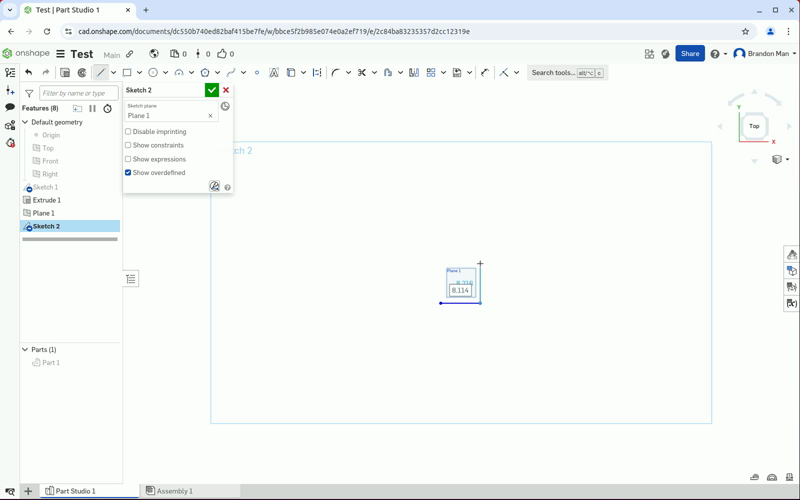
key_up(shift)
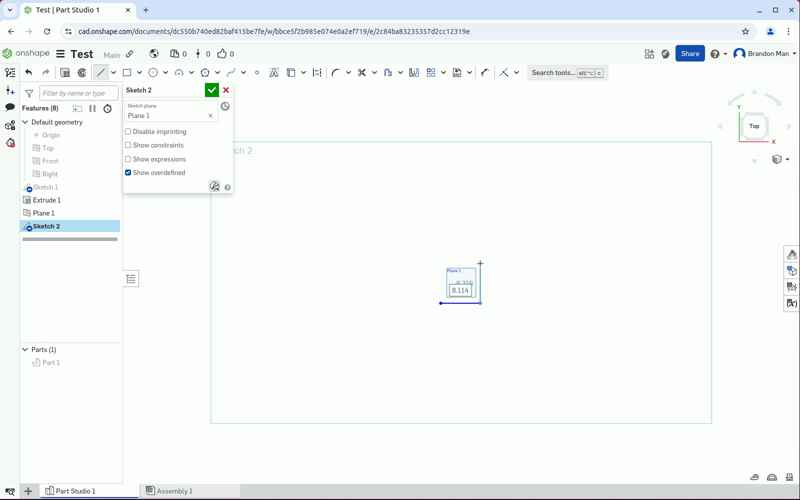
key_down(shift)
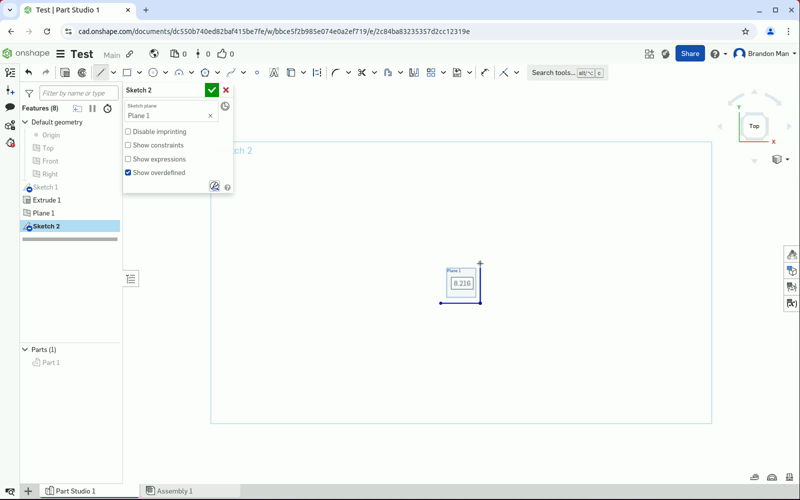
mouse_move(510, 263)
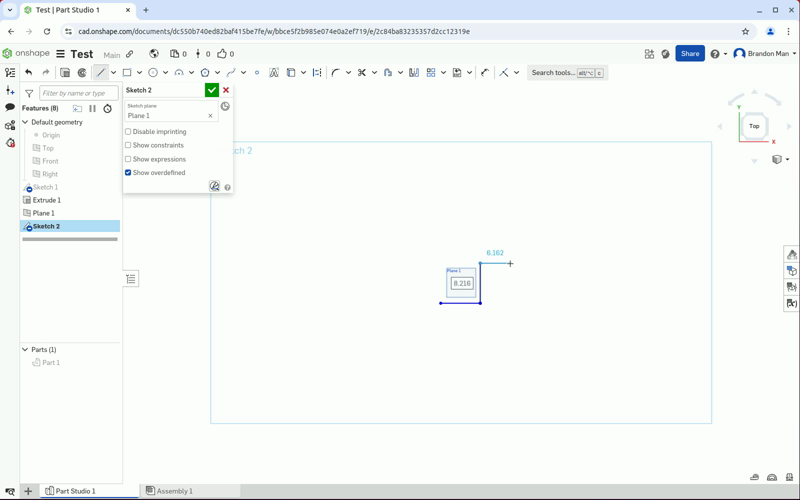
mouse_move(440, 263)
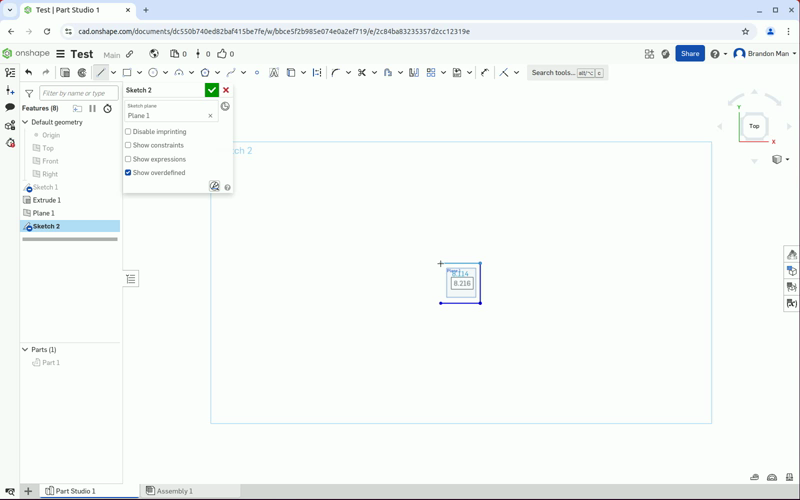
click(440, 263)
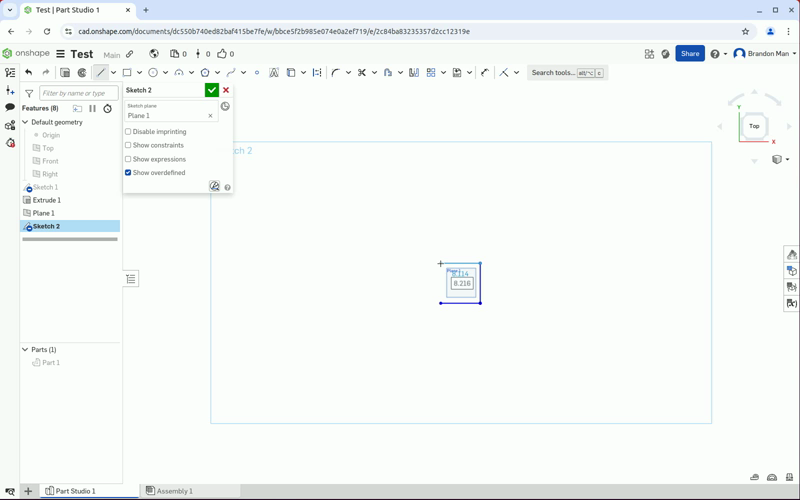
key_up(shift)
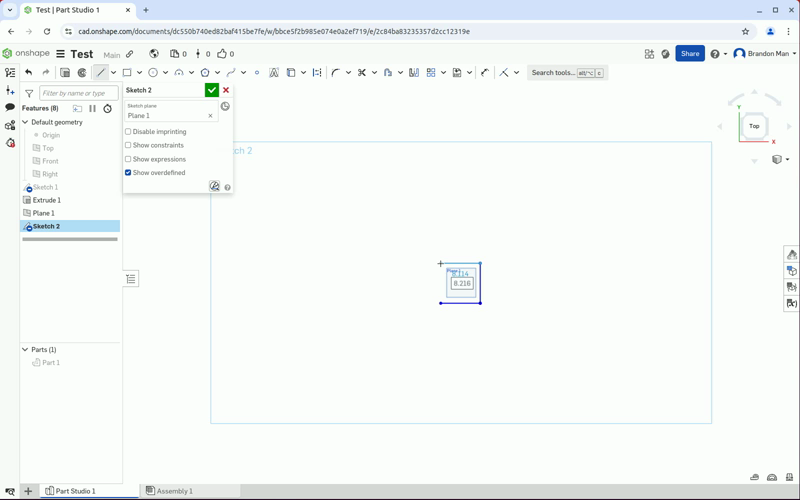
mouse_move(470, 263)
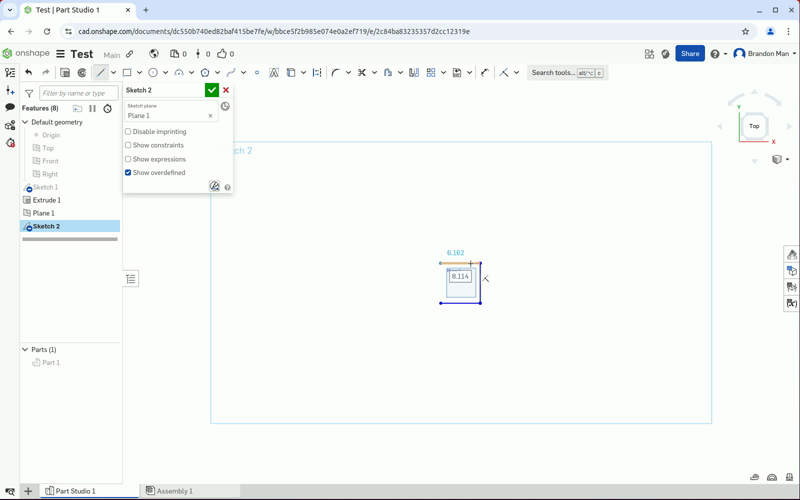
key_down(shift)
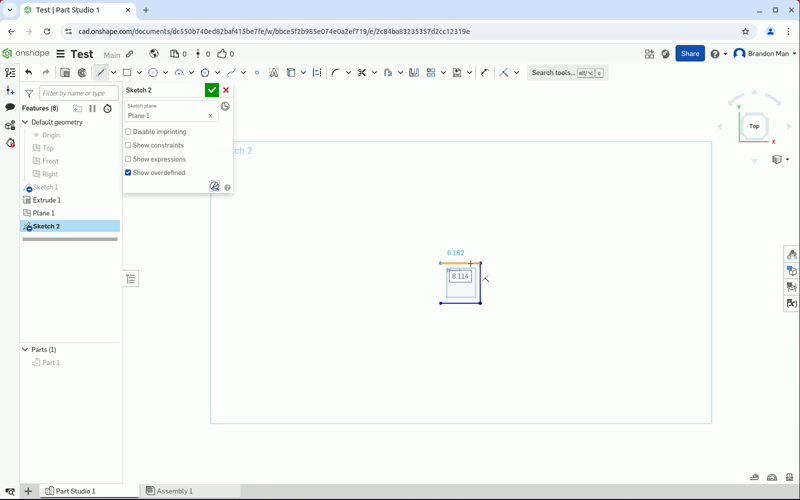
mouse_move(440, 303)
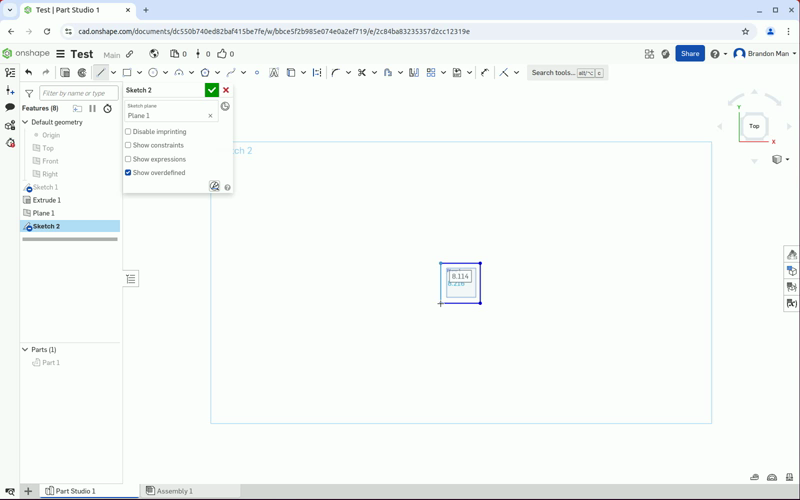
key_up(shift)
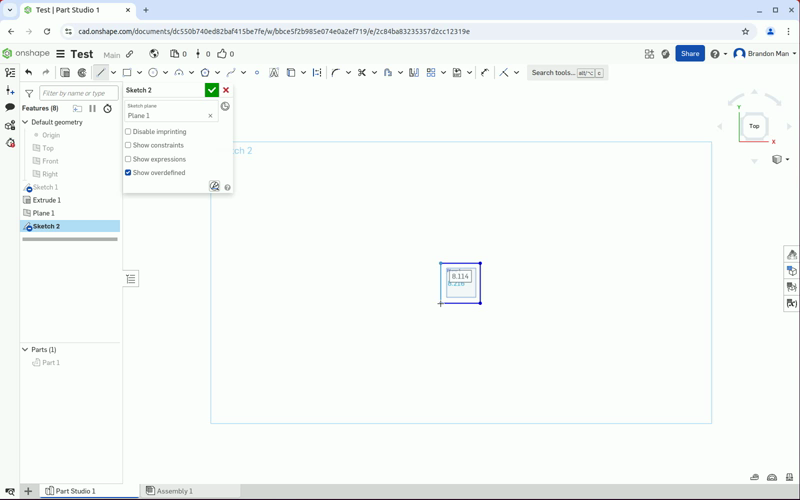
click(440, 303)
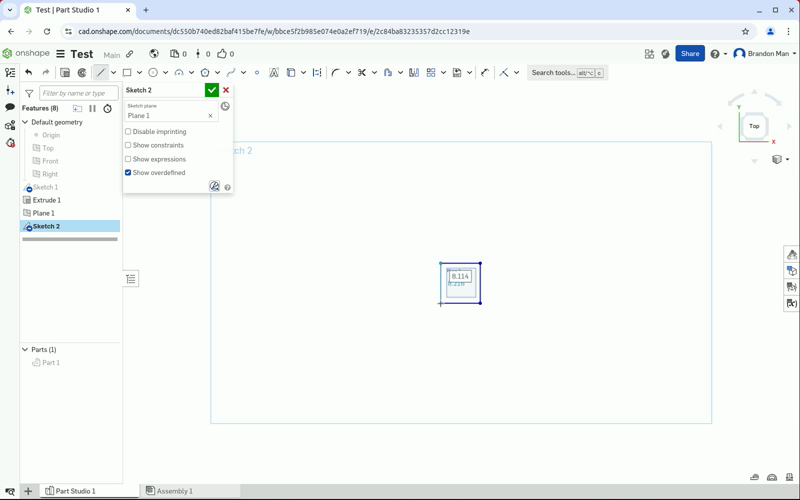
key(esc)
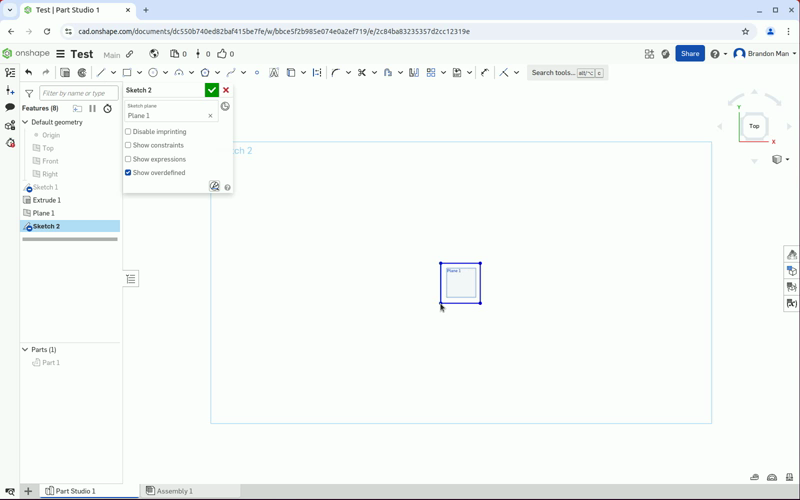
mouse_move(449, 277)
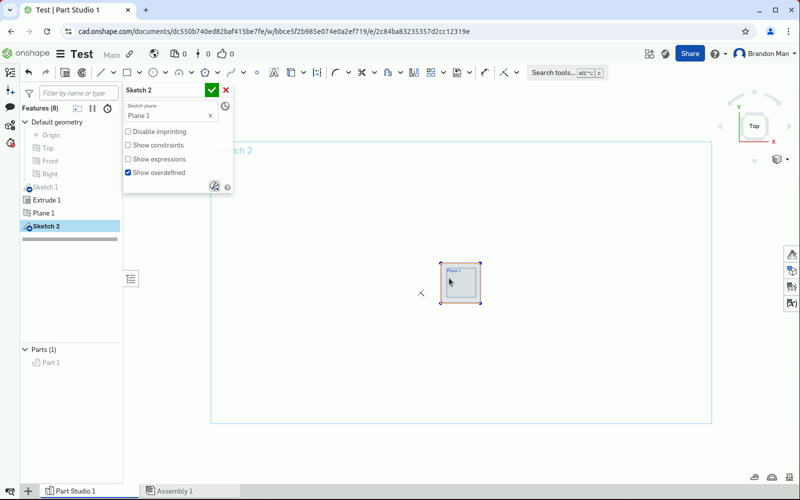
scroll(6)
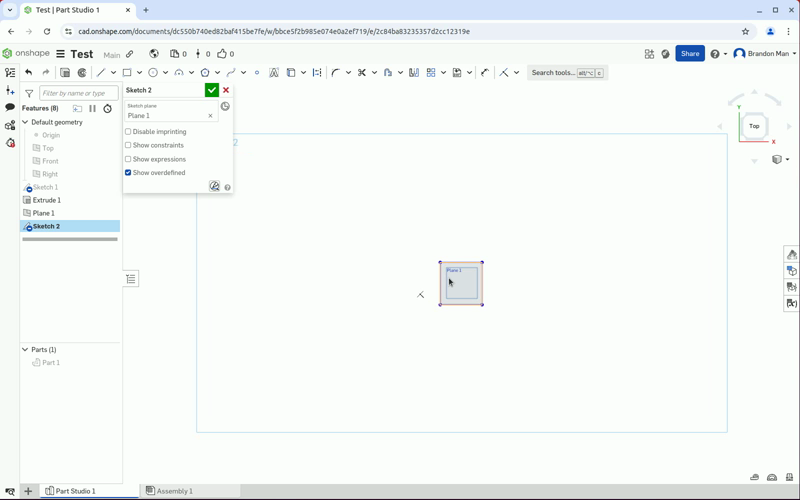
scroll(6)
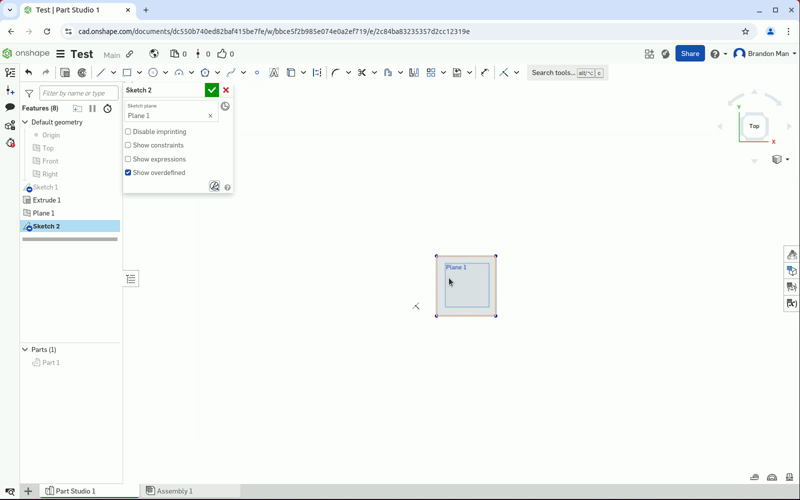
scroll(6)
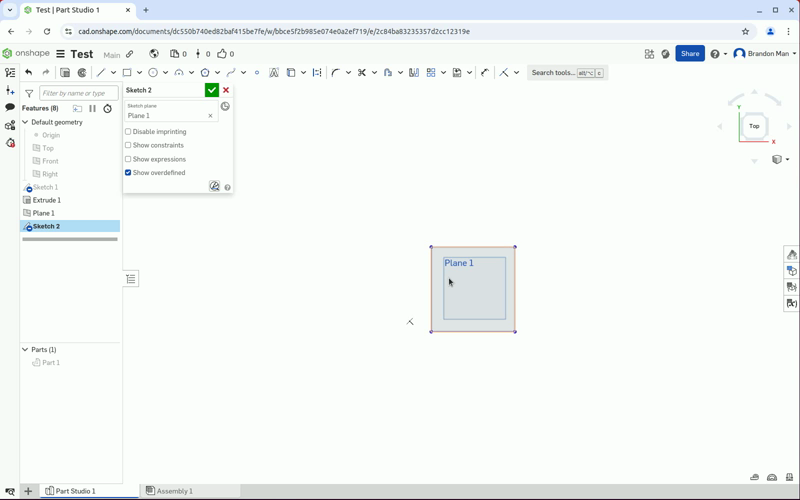
scroll(6)
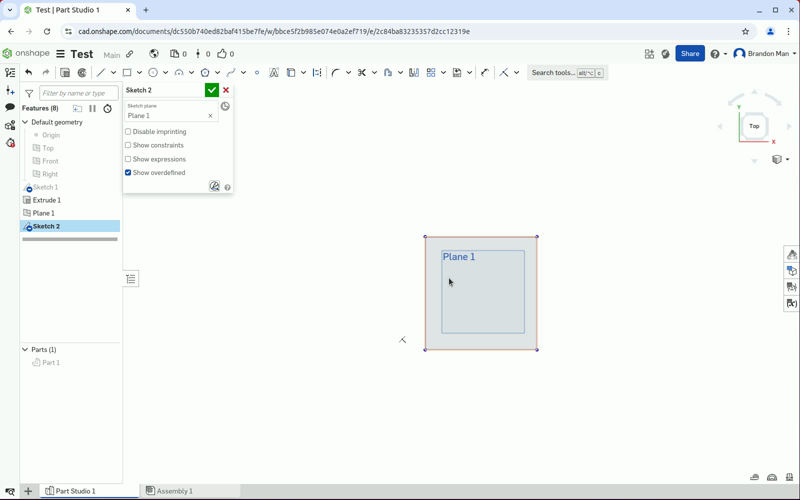
scroll(6)
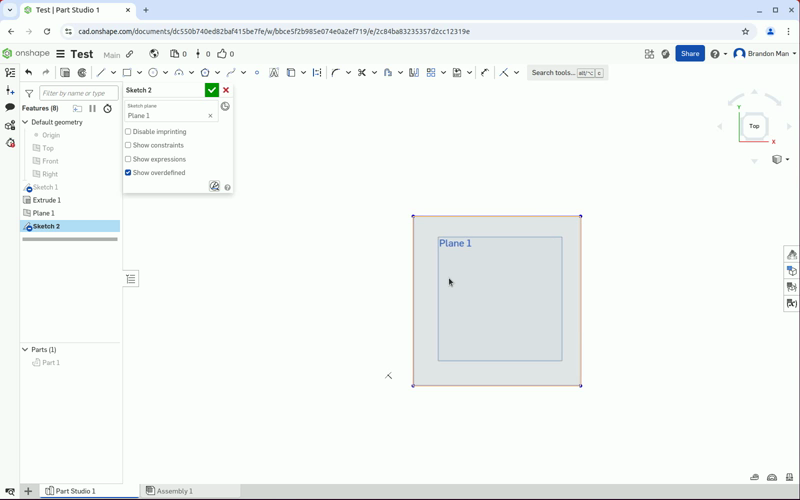
scroll(6)
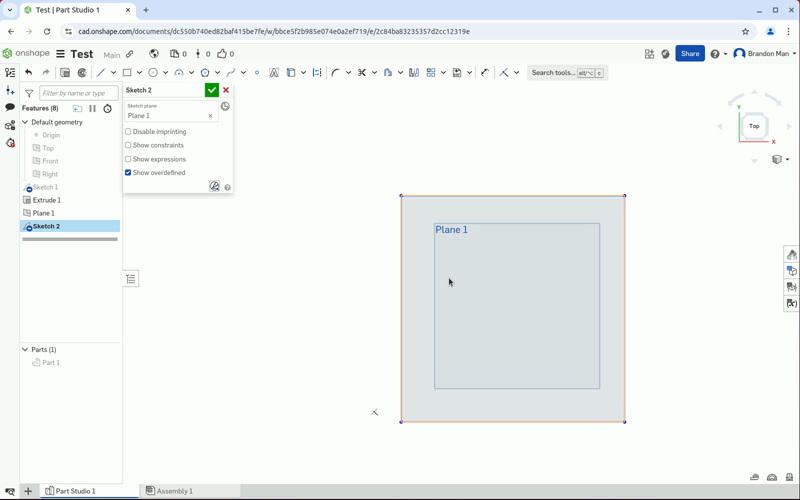
scroll(6)
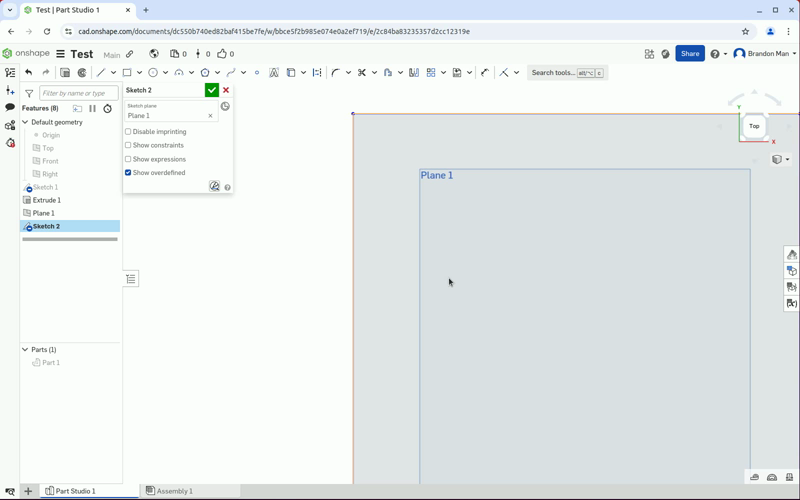
click(449, 277)
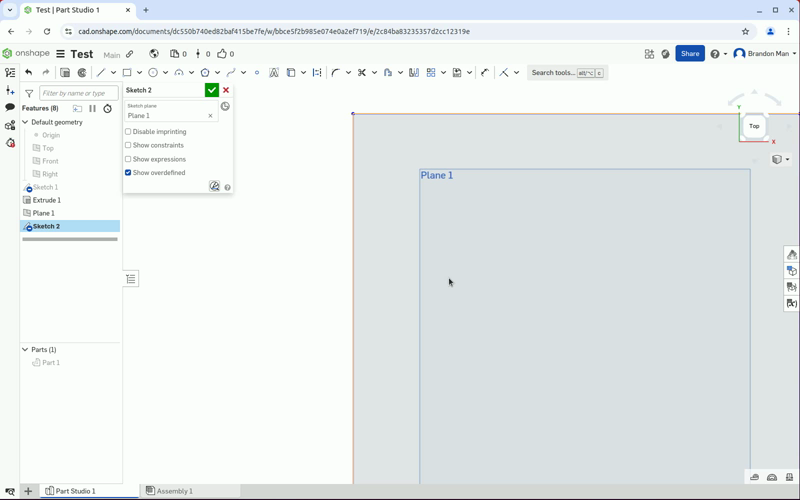
scroll(-6)
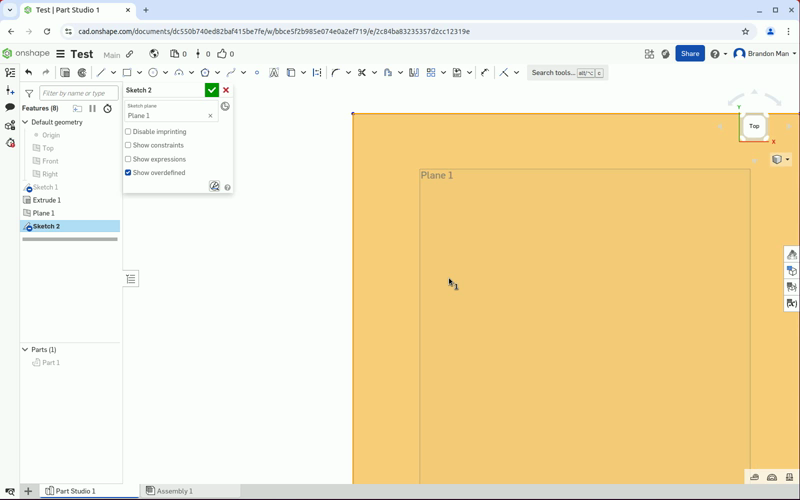
scroll(-6)
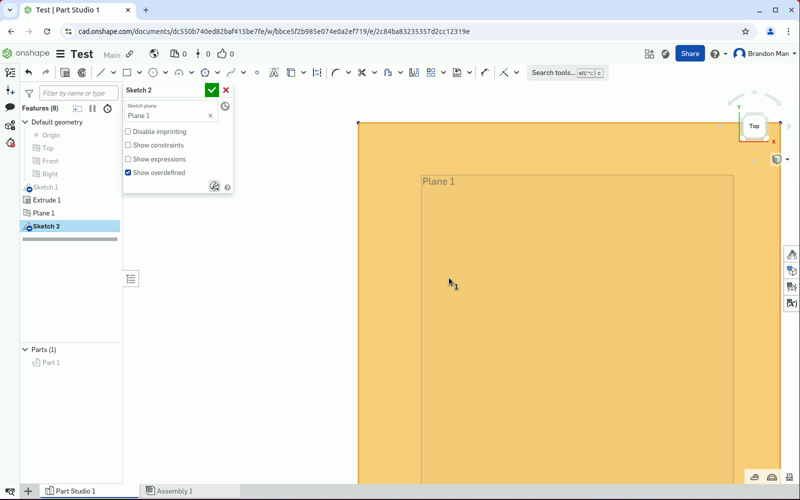
scroll(-6)
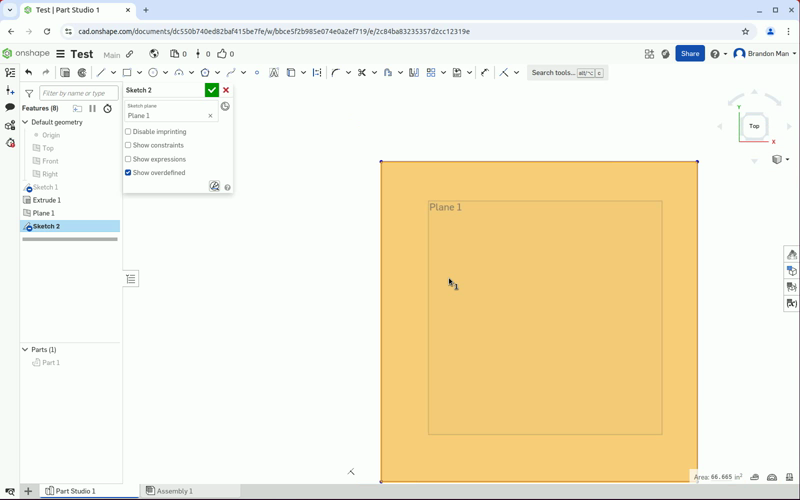
scroll(-6)
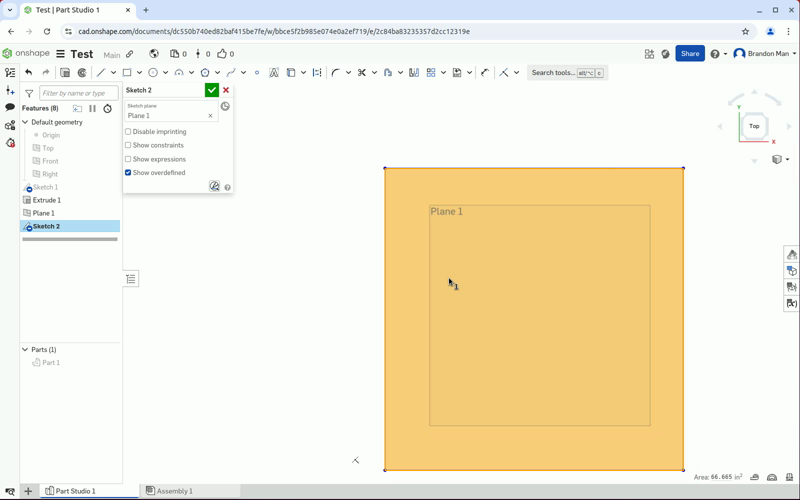
scroll(-6)
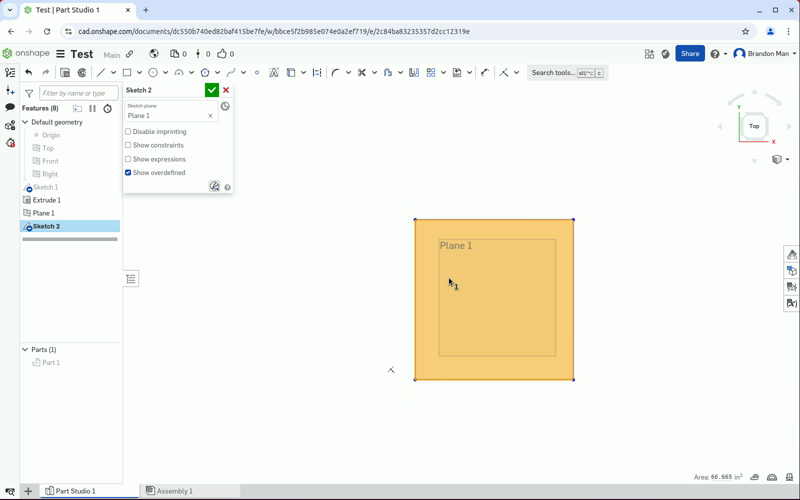
scroll(-6)
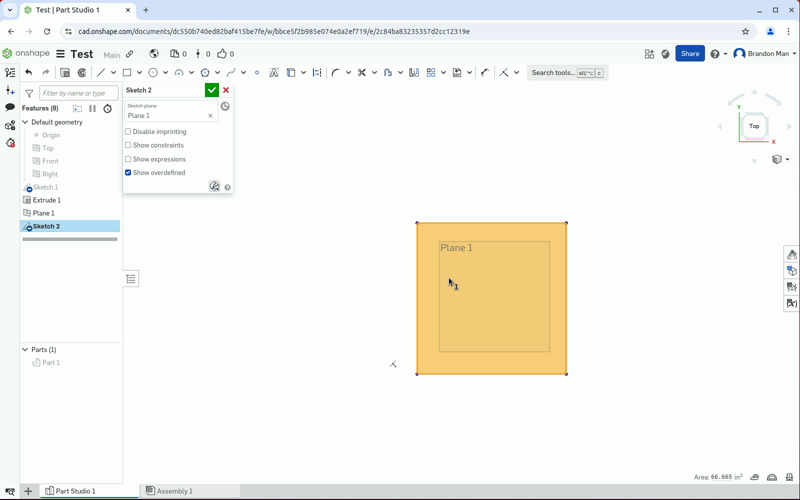
scroll(-6)
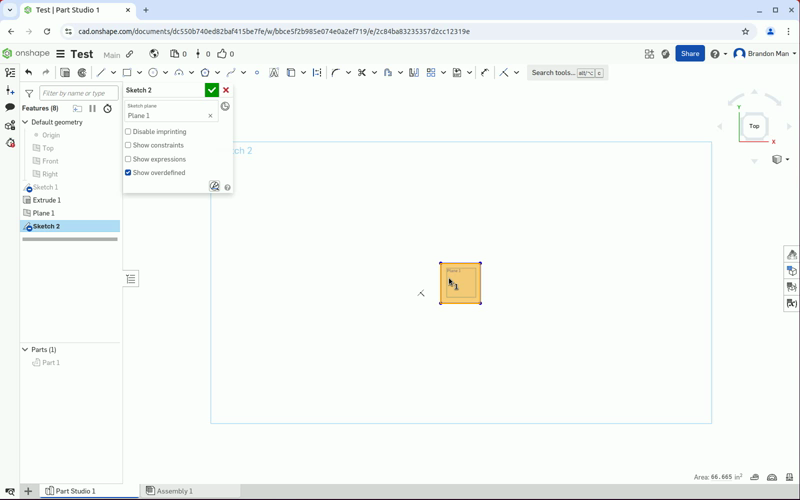
mouse_move(73, 352)
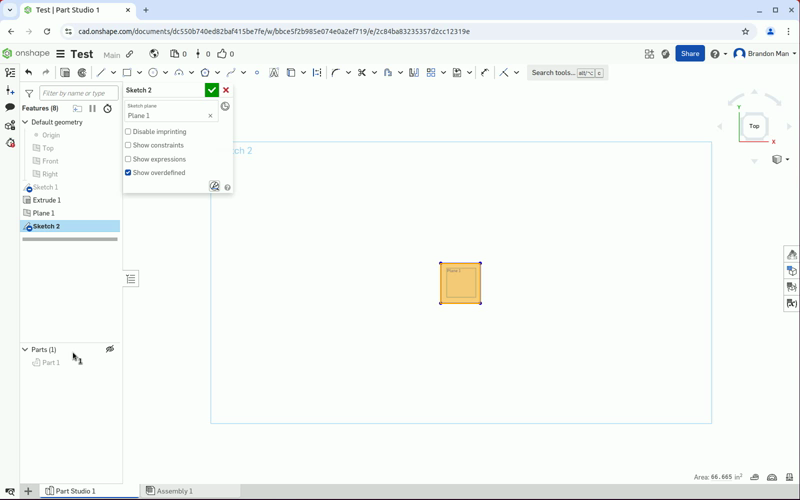
key(shift+y)
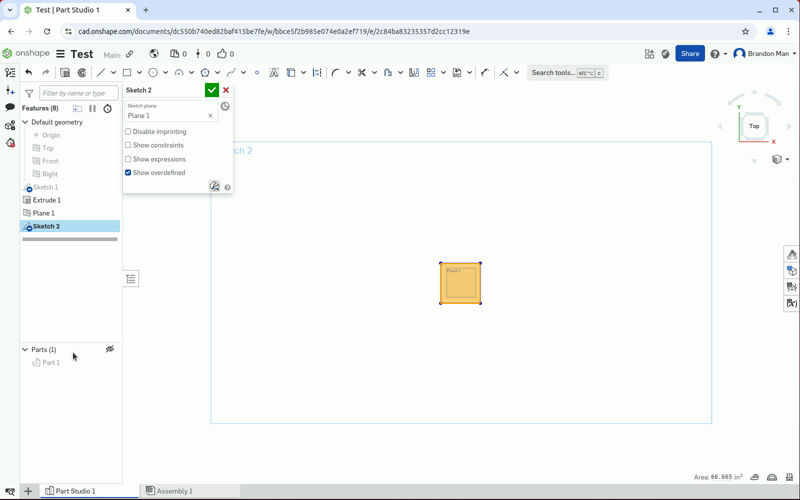
key(shift+e)
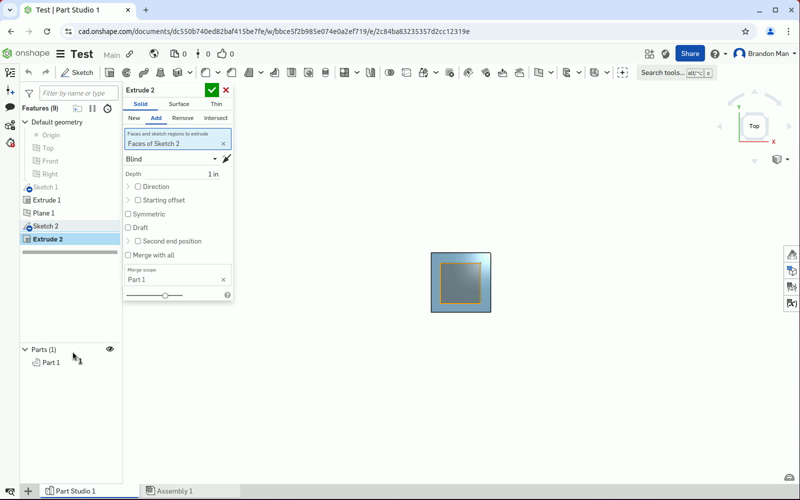
mouse_move(143, 106)
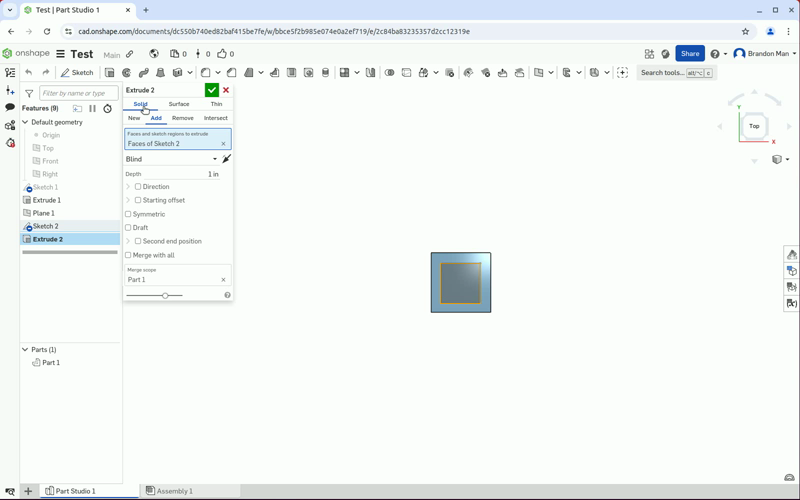
click(143, 106)
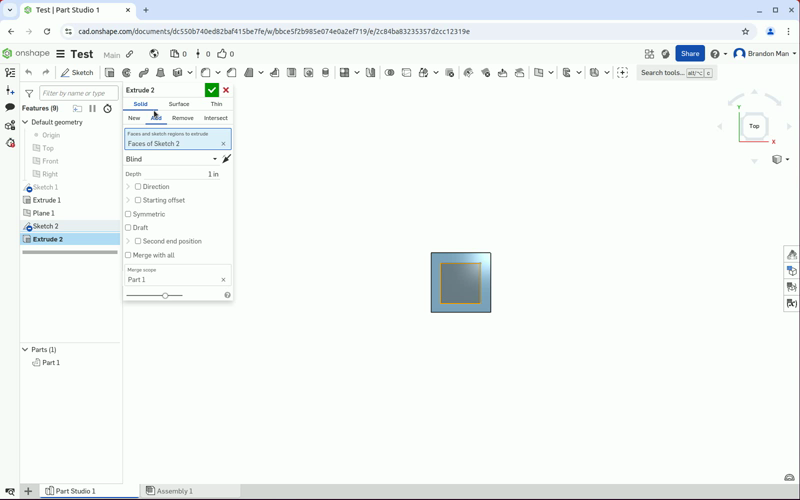
mouse_move(186, 120)
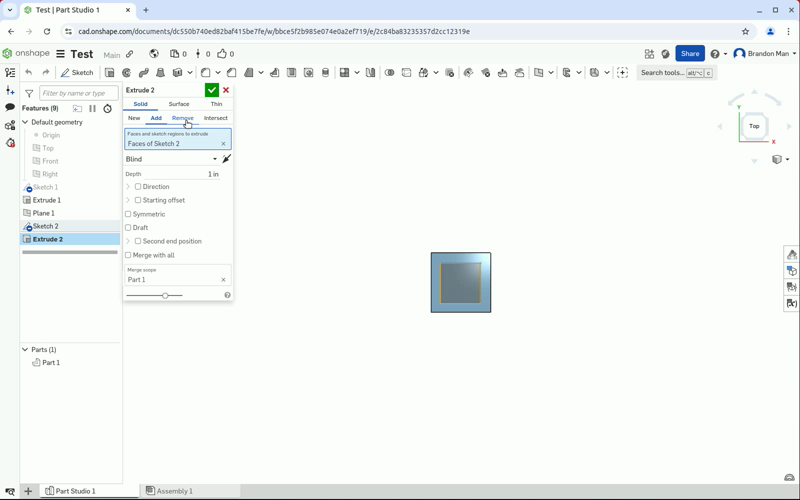
click(186, 120)
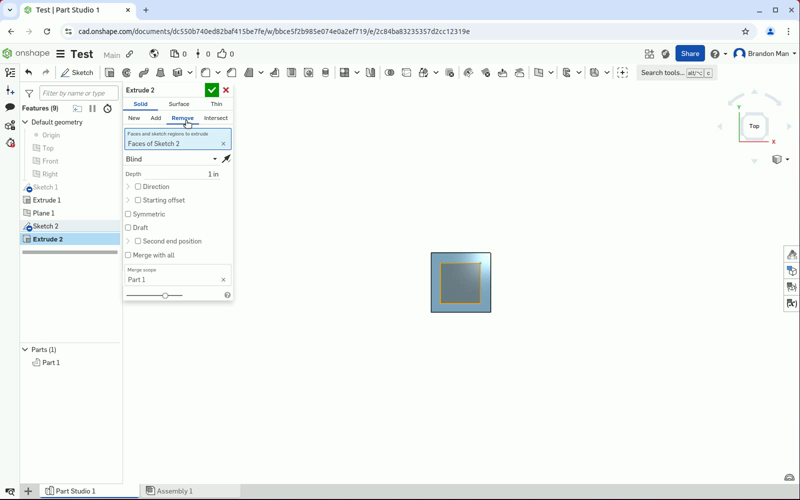
key(tab, 4)
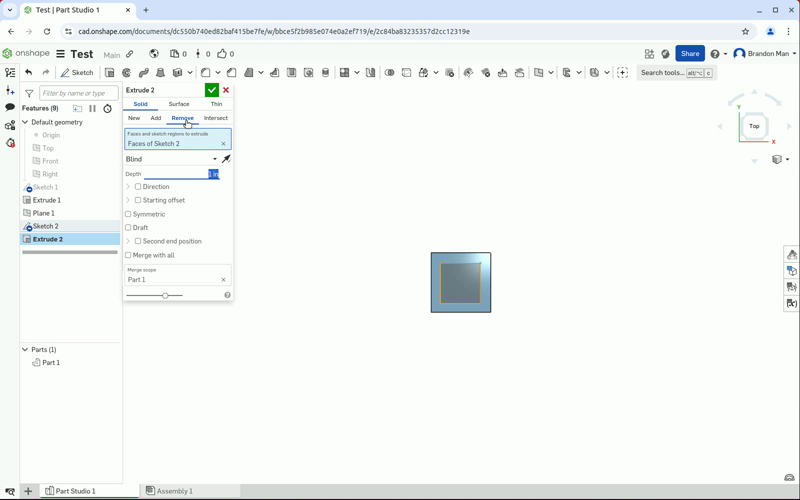
text(1.926)
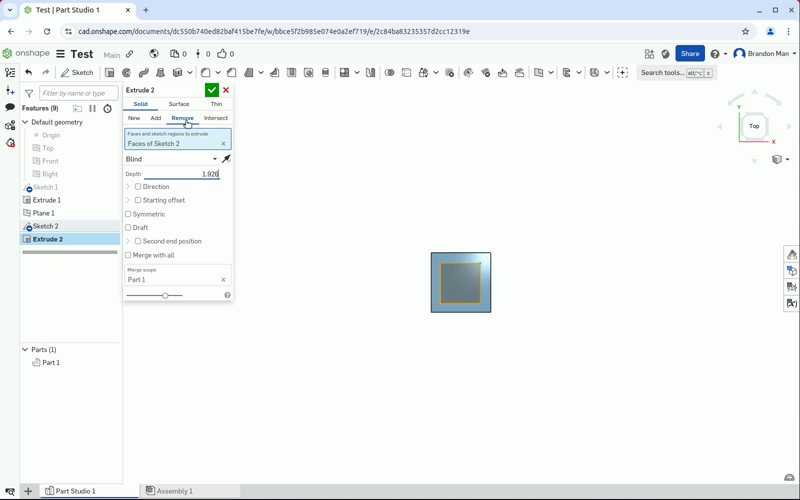
key(tab, 6)
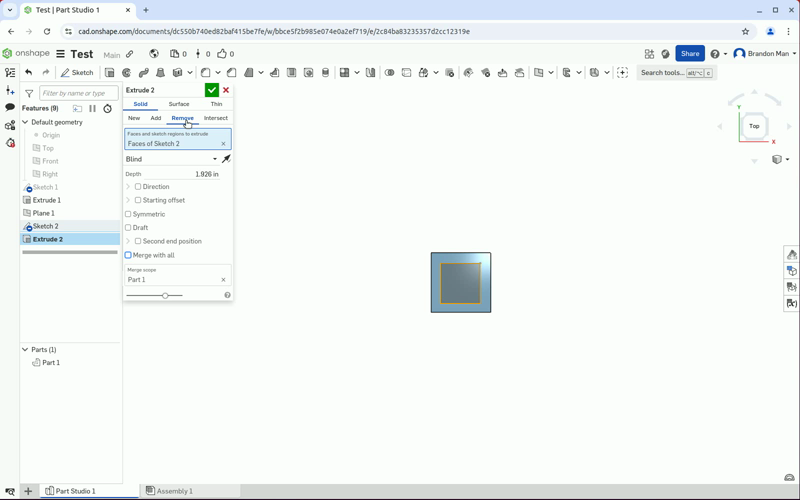
key(space)
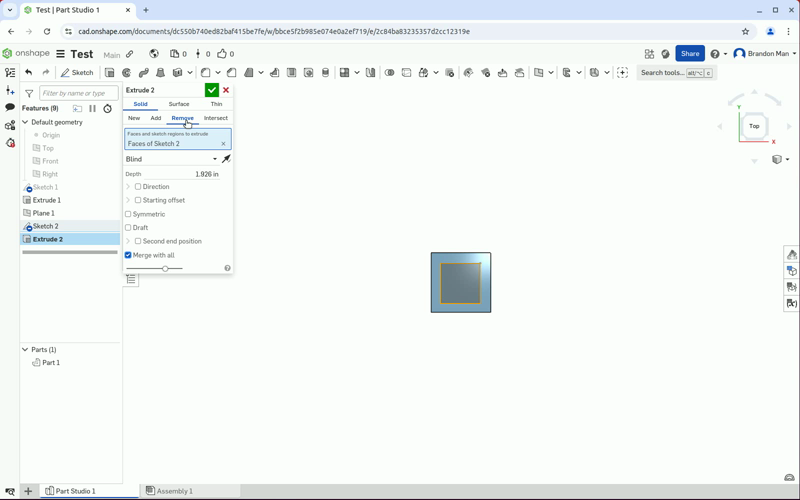
key(enter)
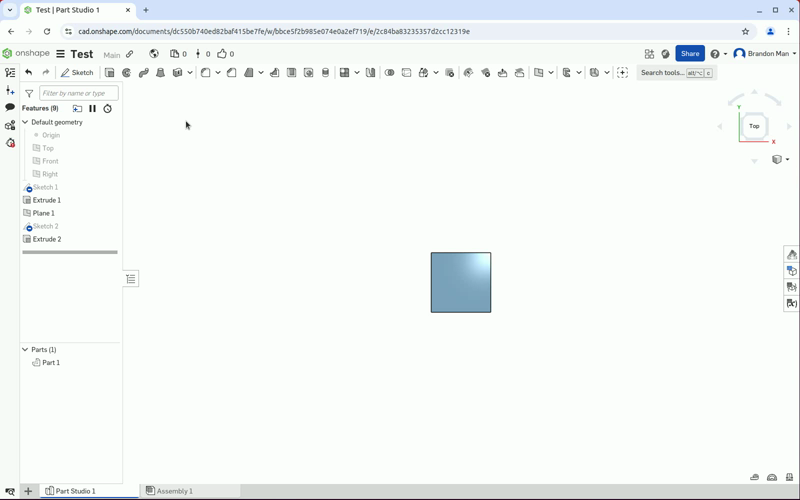
key(shift+h)
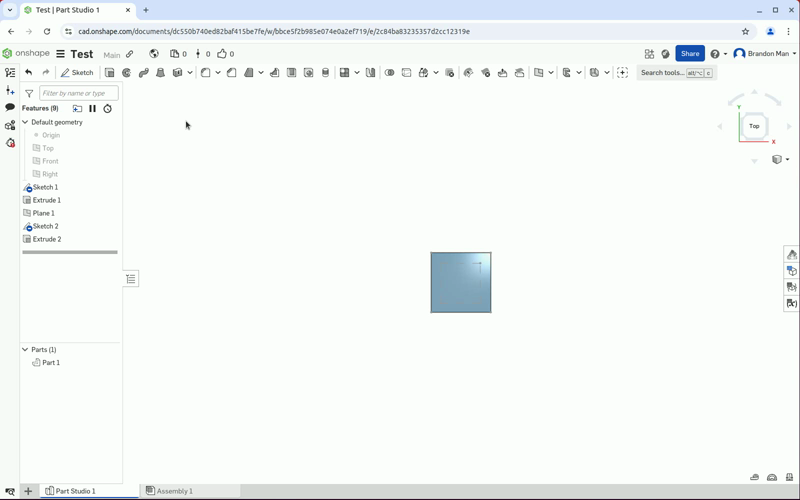
key(shift+h)
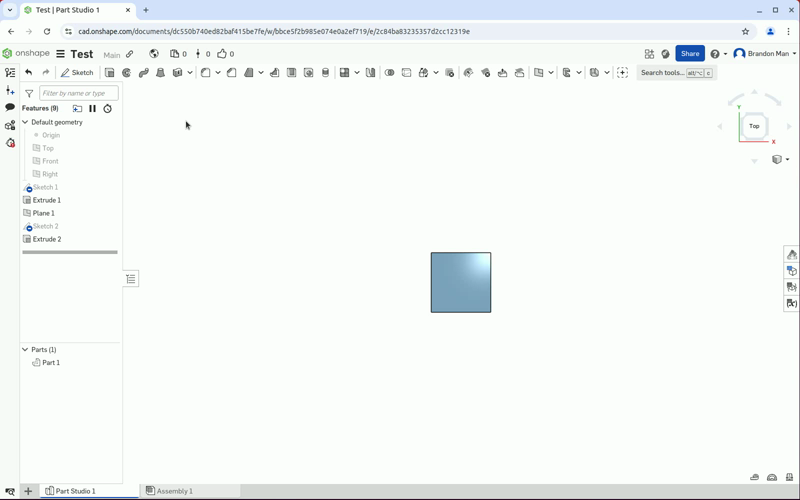
mouse_move(73, 189)
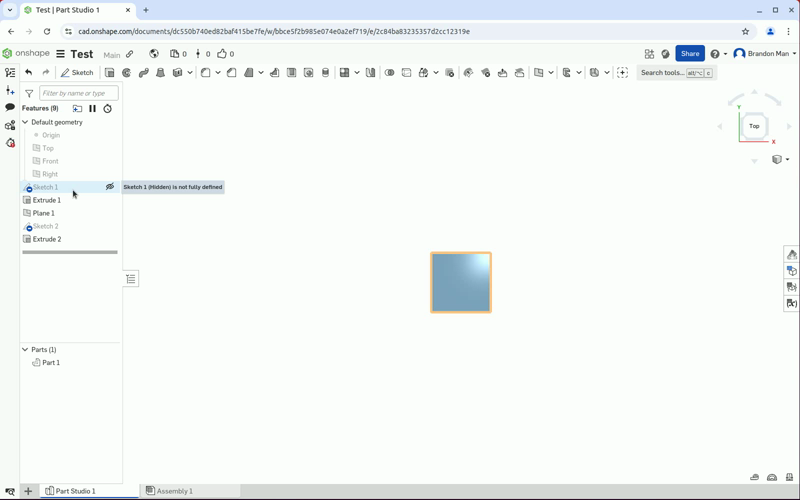
click(73, 189)
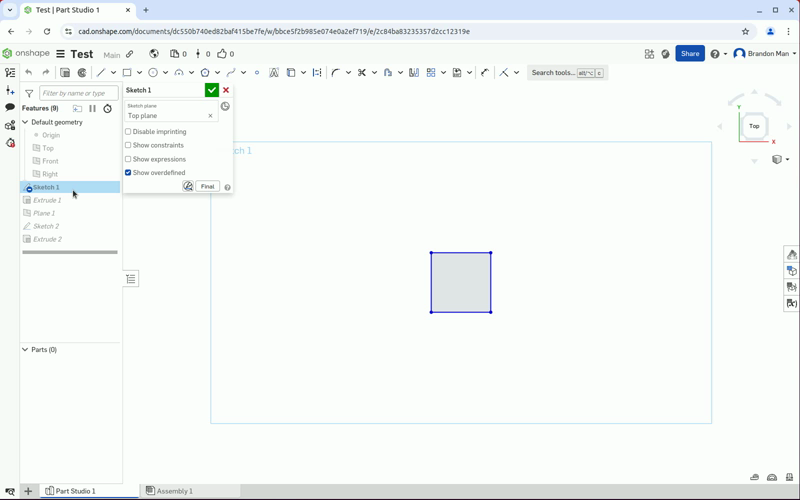
mouse_move(229, 92)
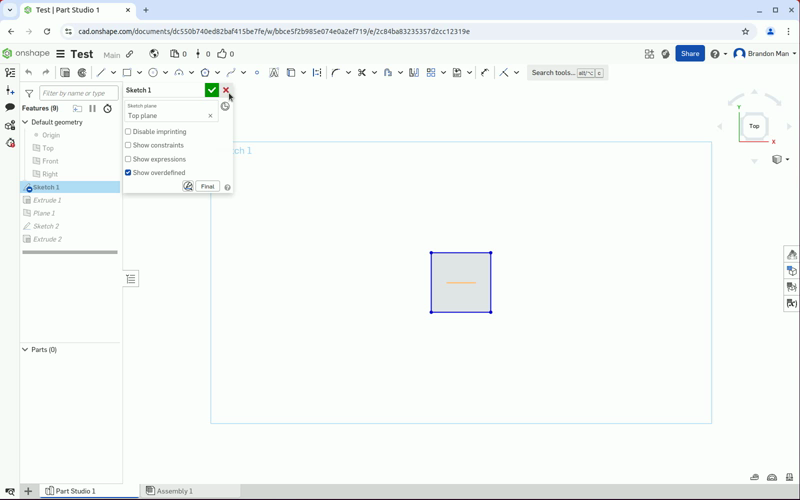
click(229, 92)
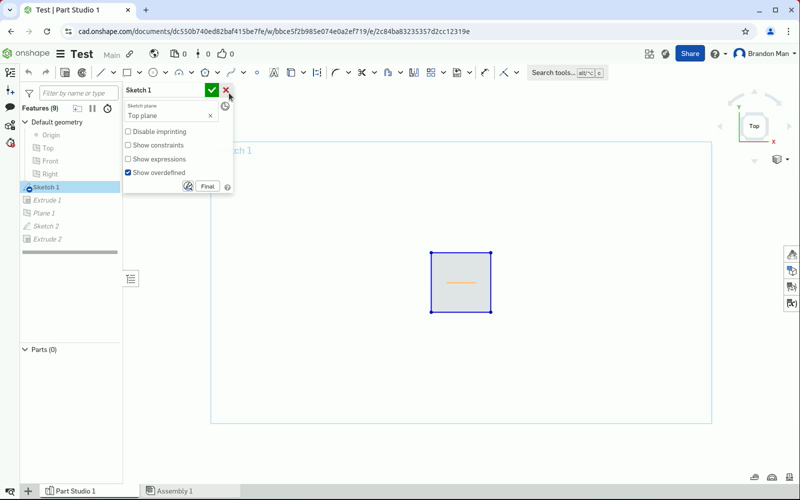
key(shift+s)
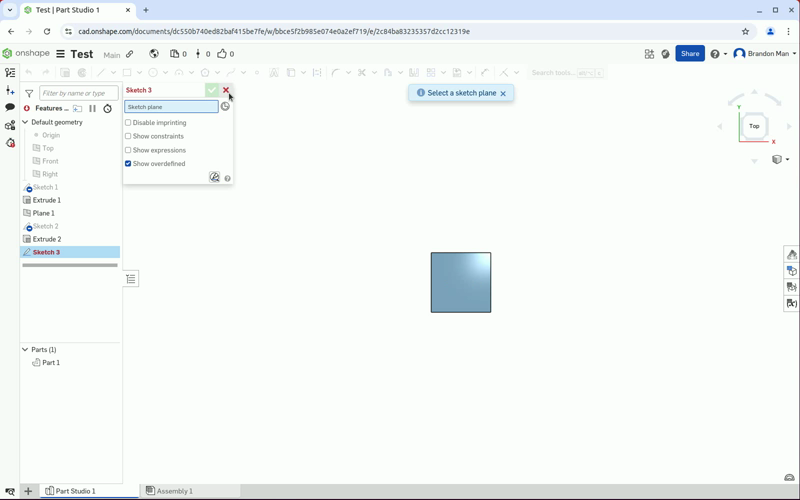
mouse_move(73, 150)
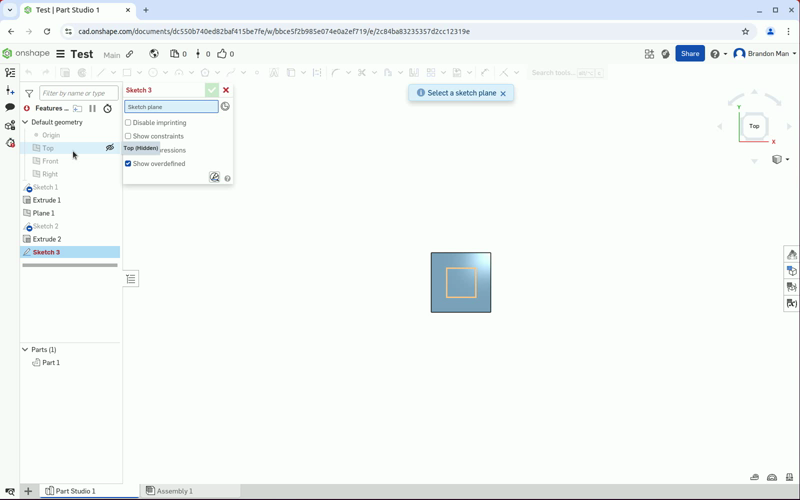
click(73, 150)
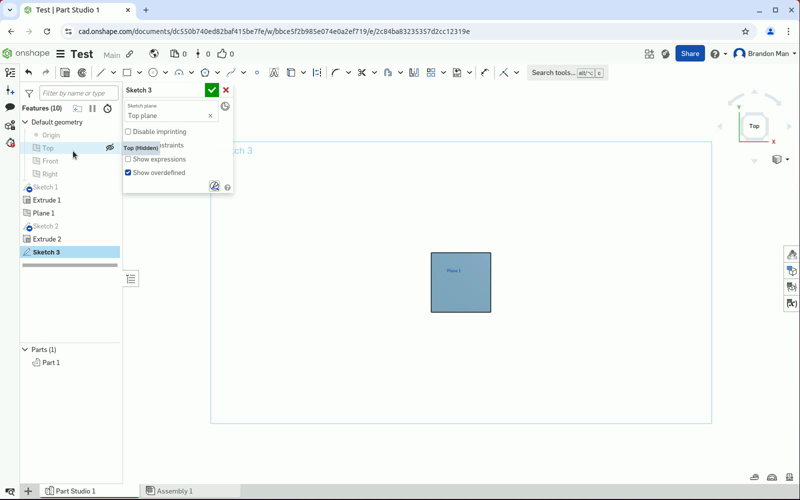
mouse_move(73, 352)
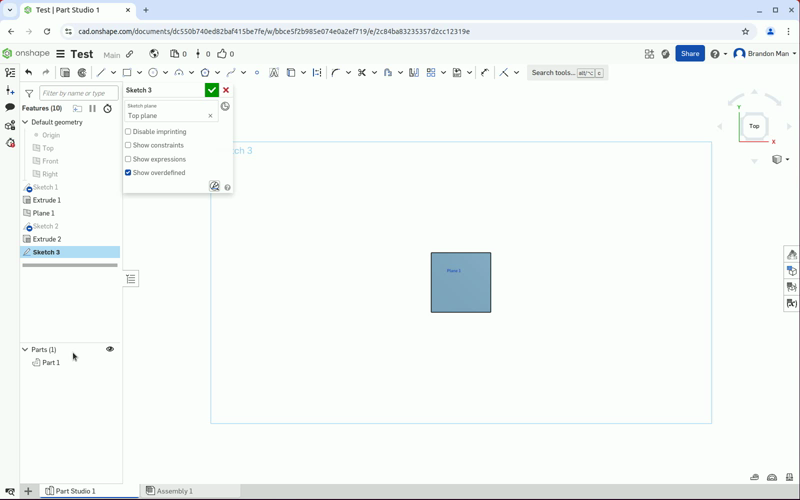
key(y)
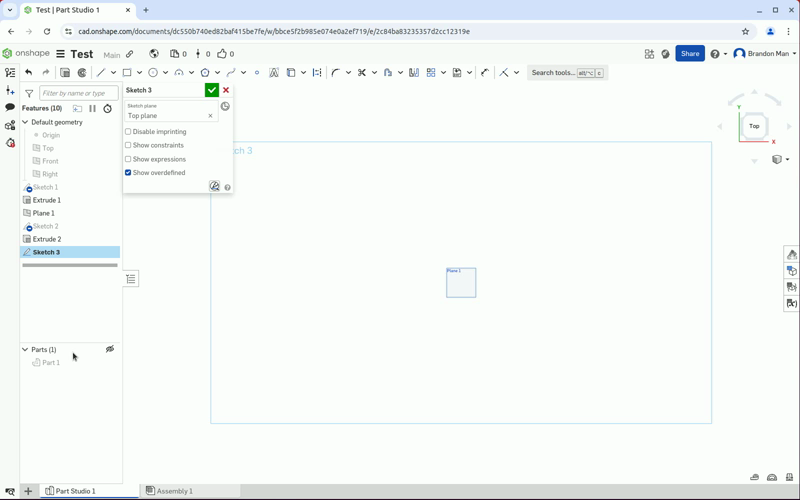
key(l)
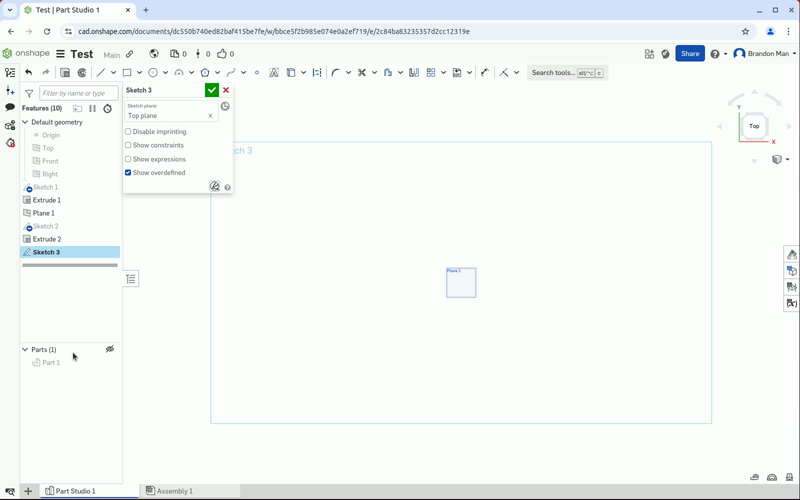
key_down(shift)
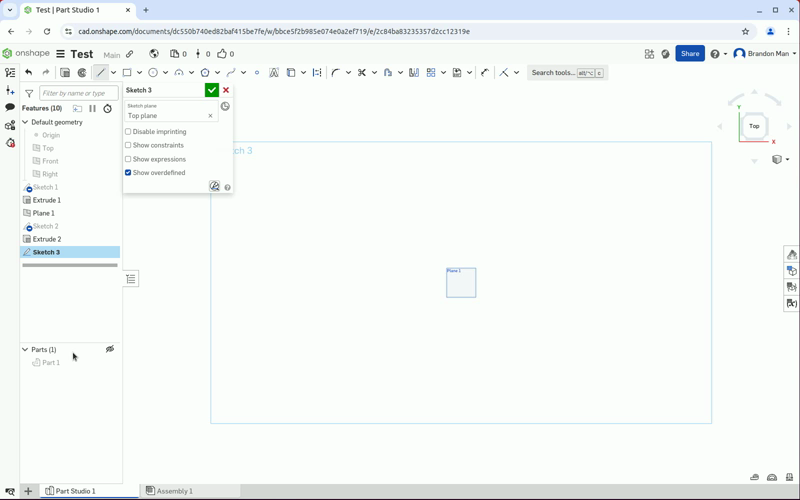
mouse_move(431, 238)
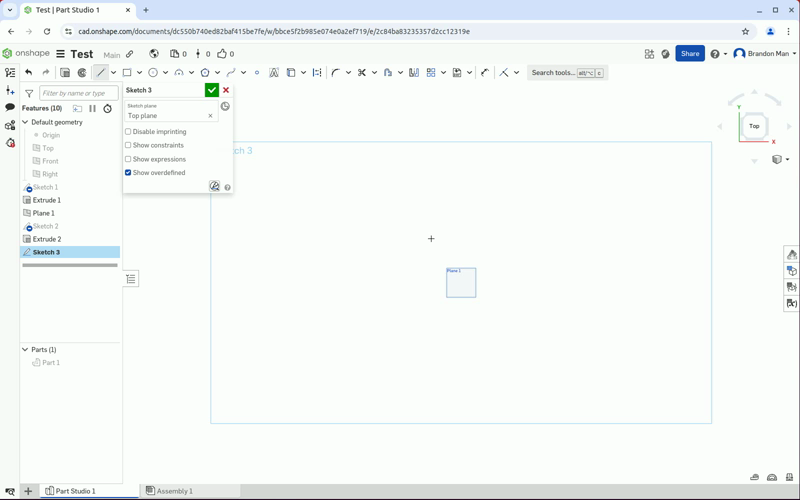
click(431, 238)
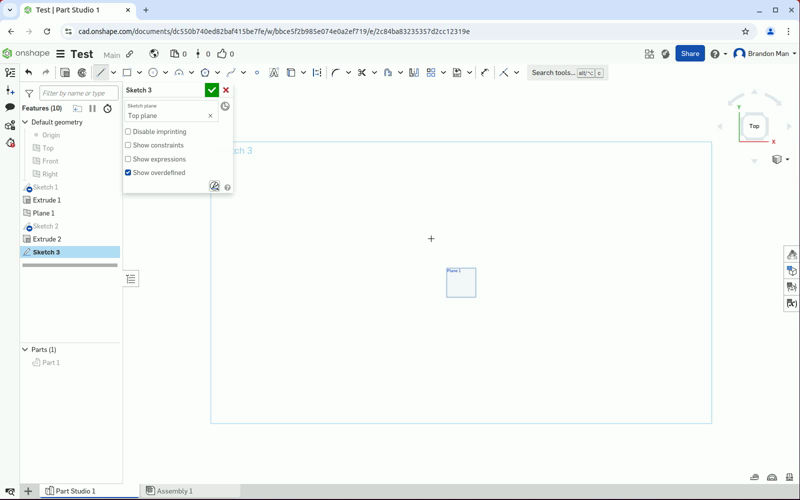
key_up(shift)
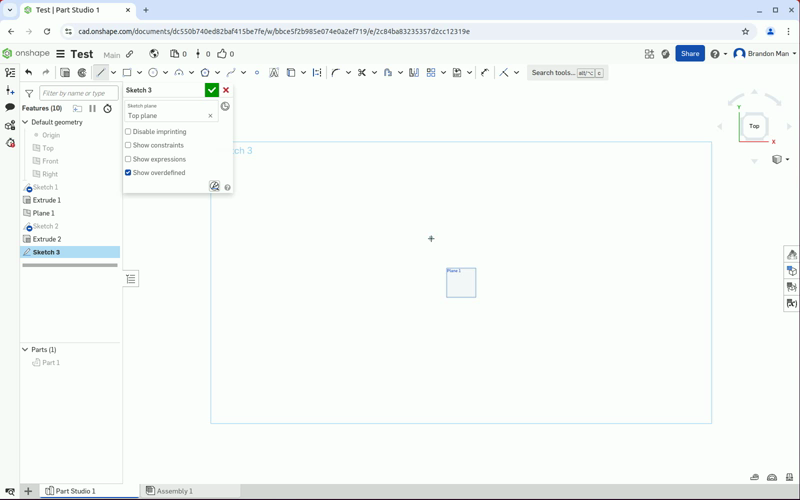
key_down(shift)
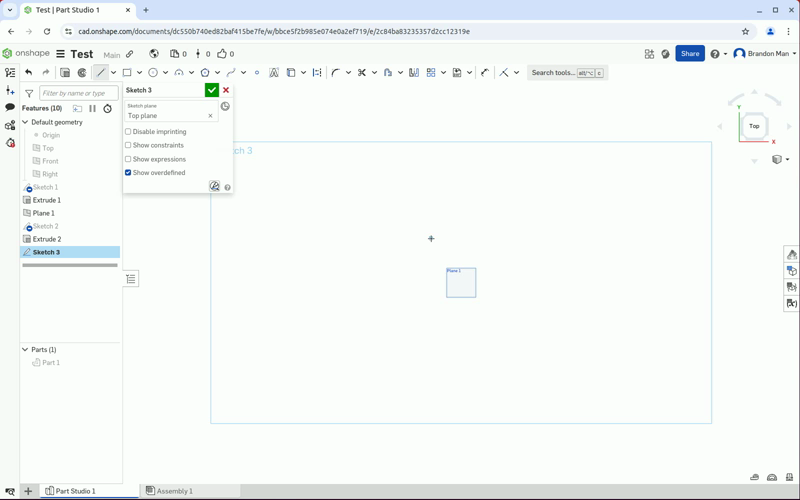
mouse_move(461, 238)
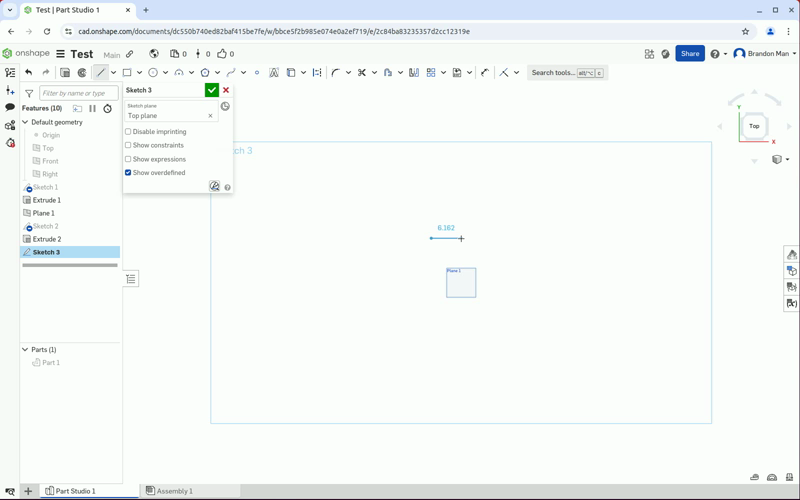
mouse_move(488, 238)
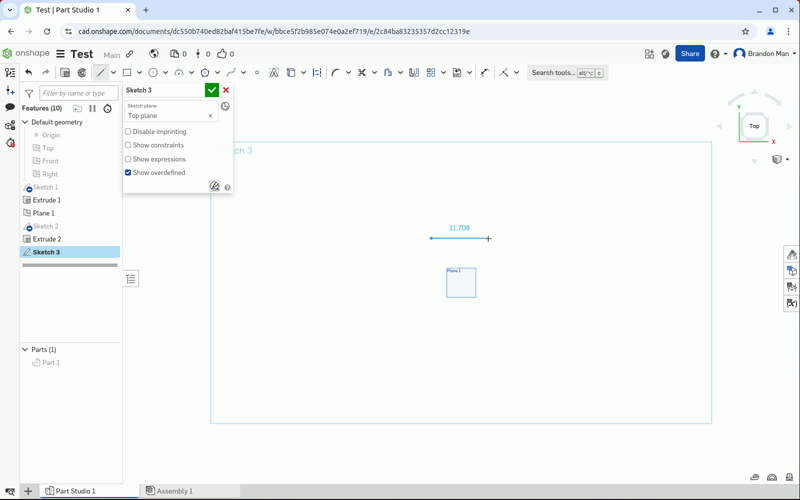
click(488, 238)
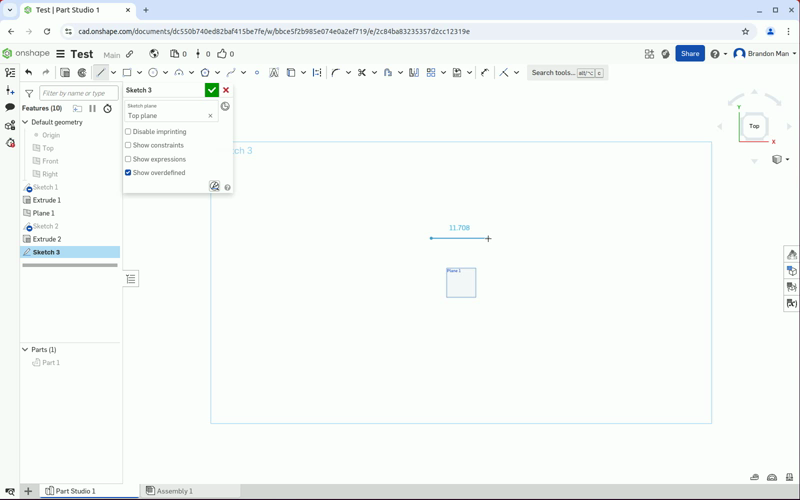
key_up(shift)
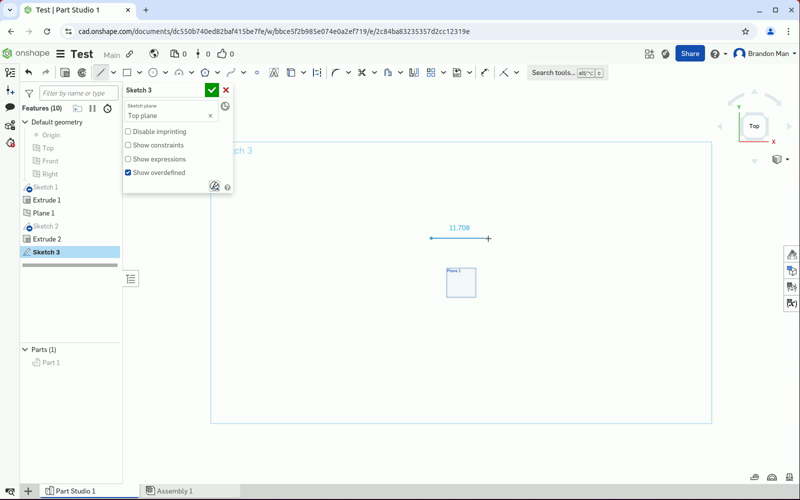
key_down(shift)
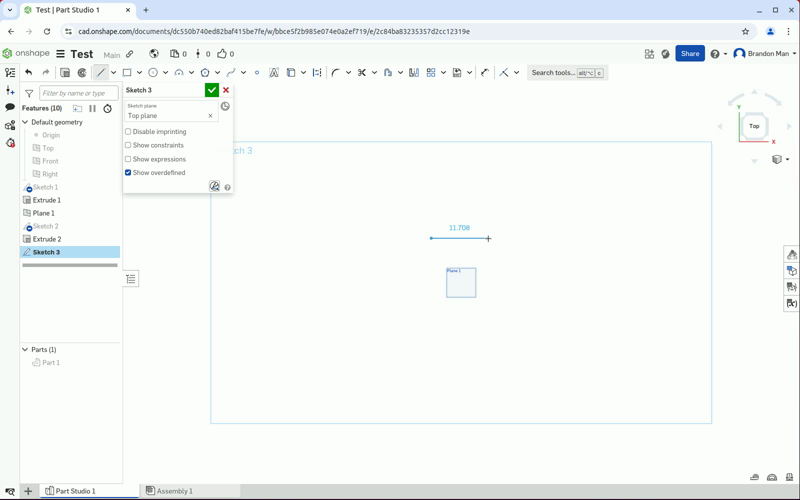
mouse_move(518, 238)
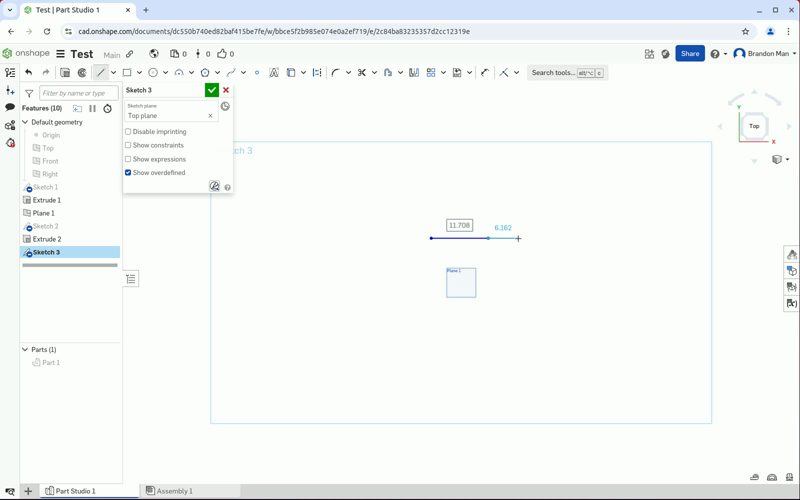
mouse_move(488, 181)
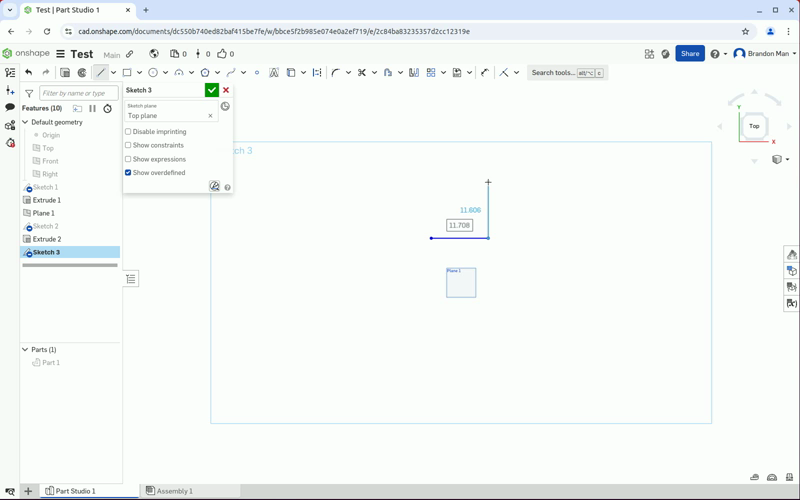
click(488, 181)
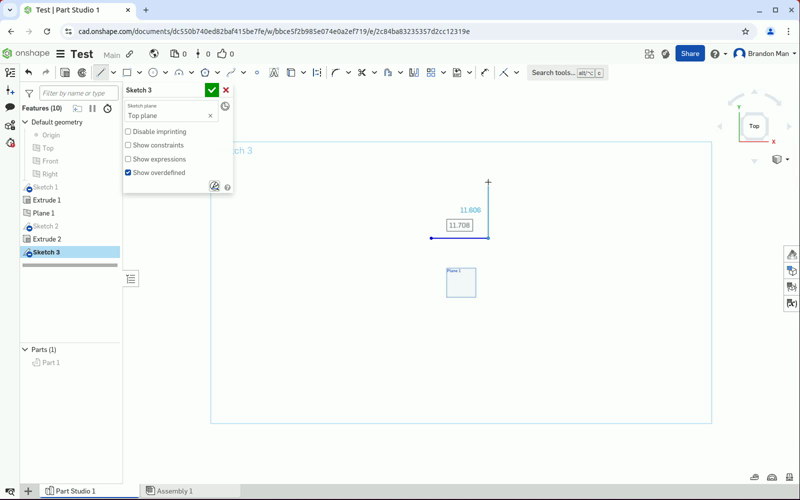
key_up(shift)
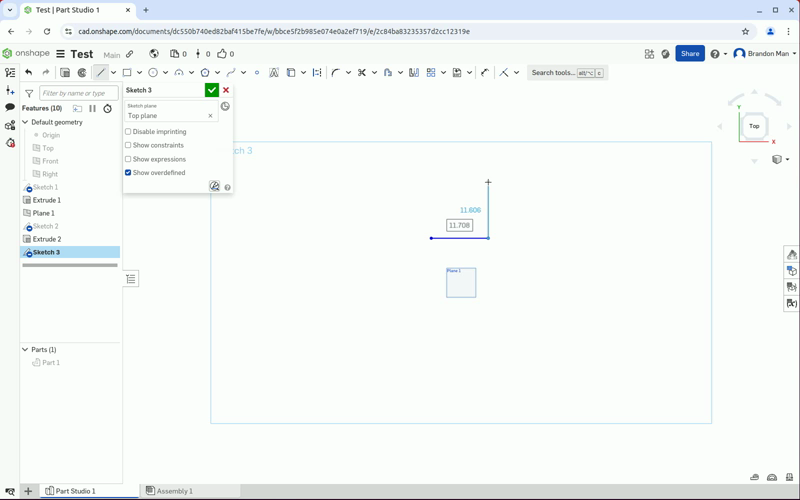
key_down(shift)
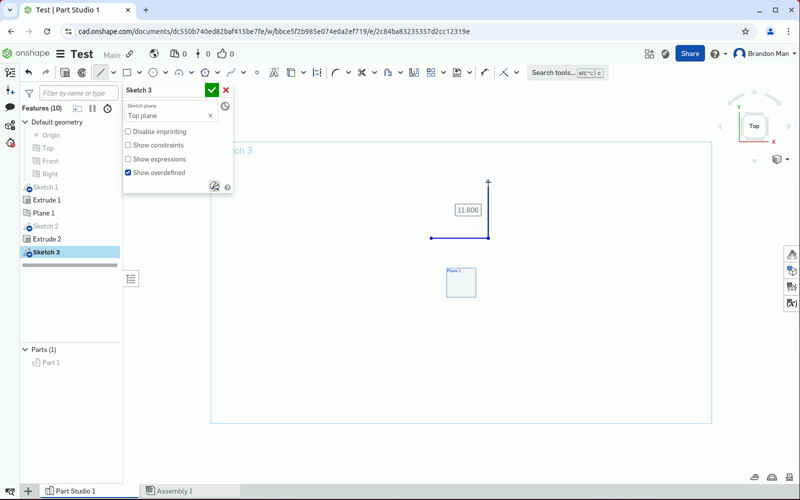
mouse_move(518, 181)
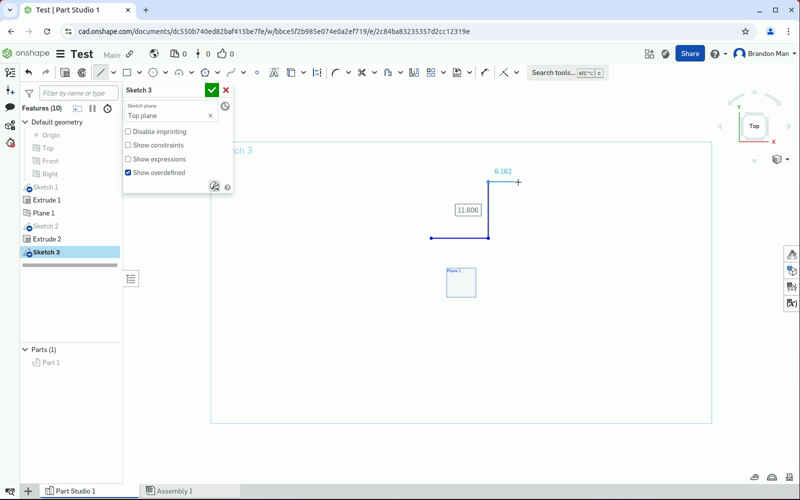
mouse_move(431, 181)
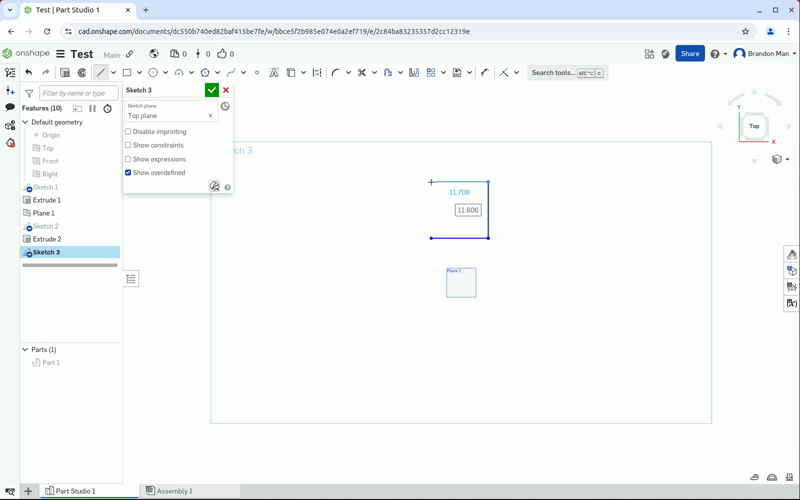
click(431, 181)
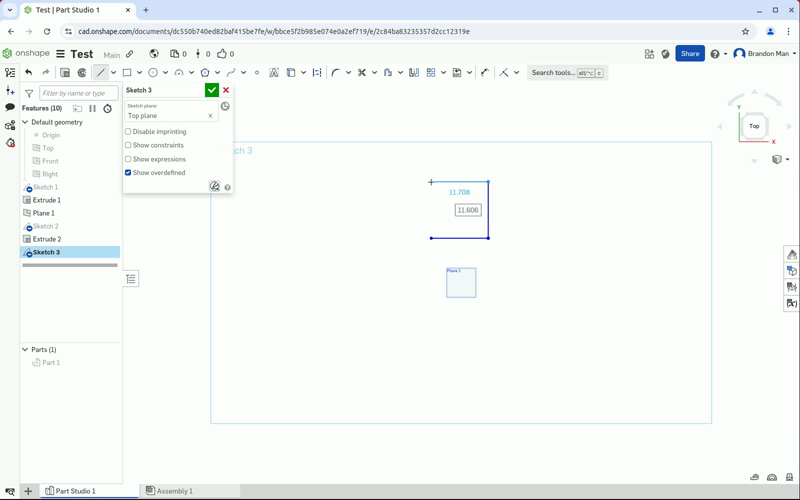
key_up(shift)
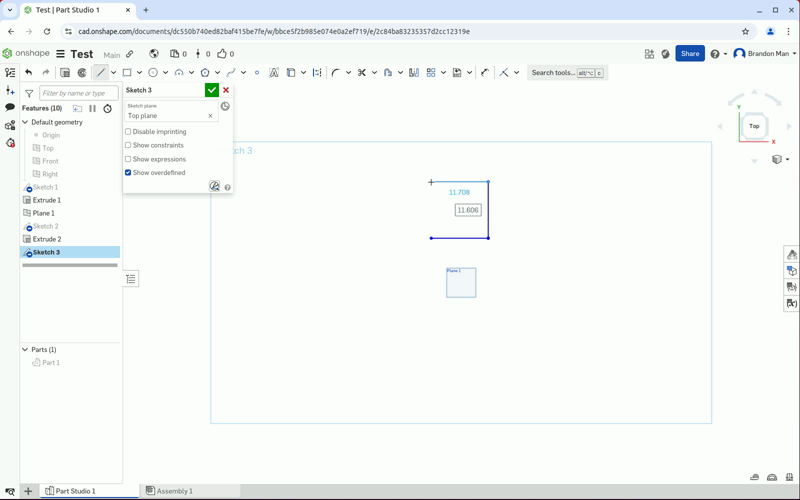
mouse_move(461, 181)
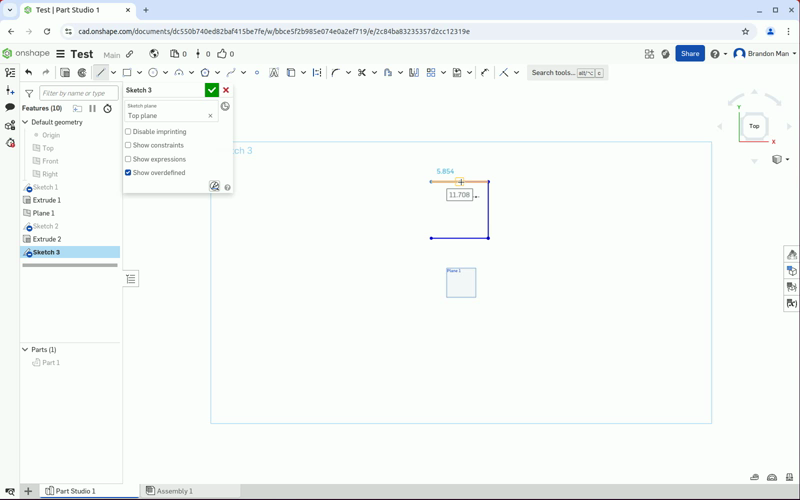
key_down(shift)
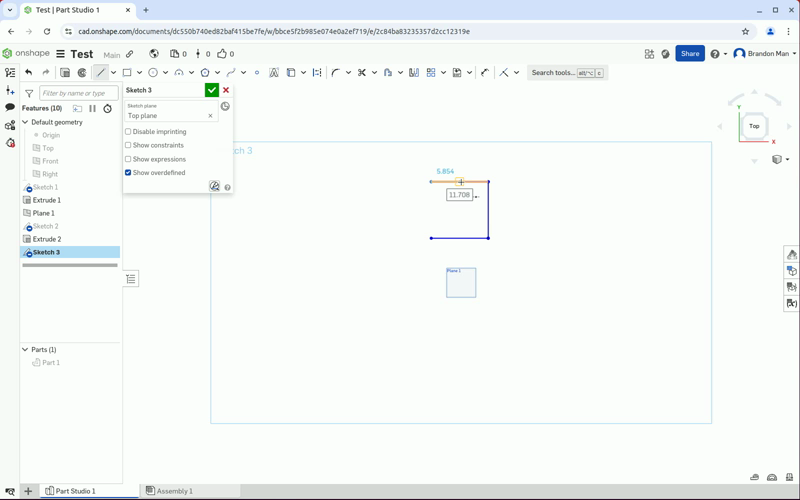
mouse_move(431, 238)
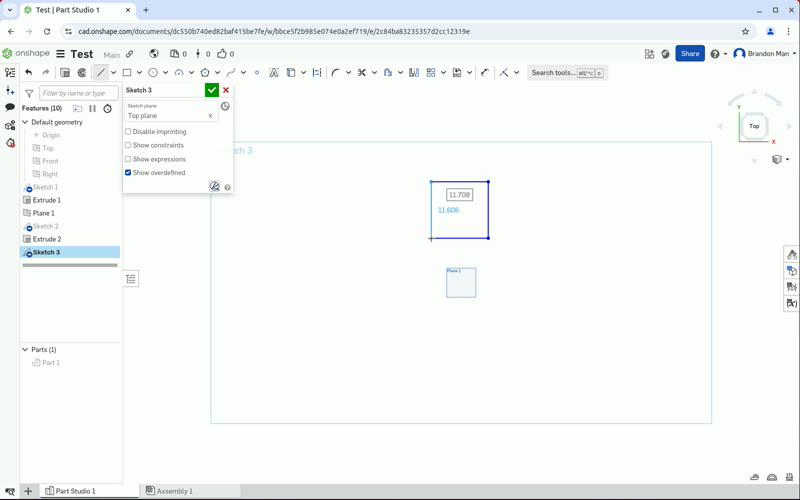
key_up(shift)
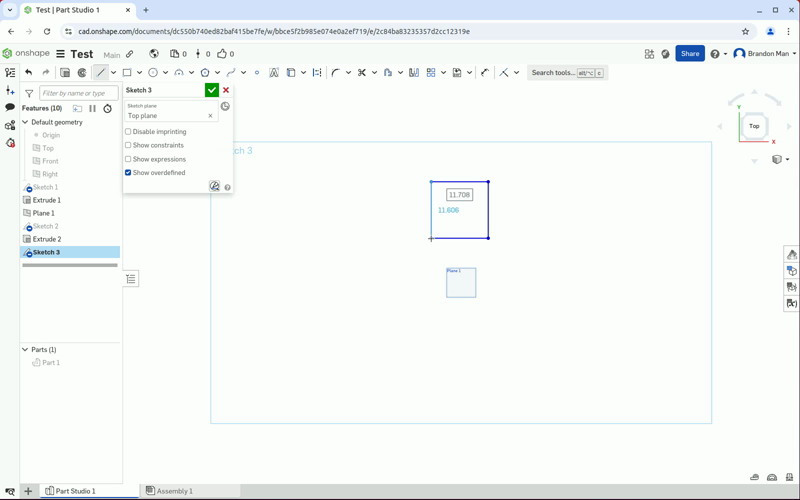
click(431, 238)
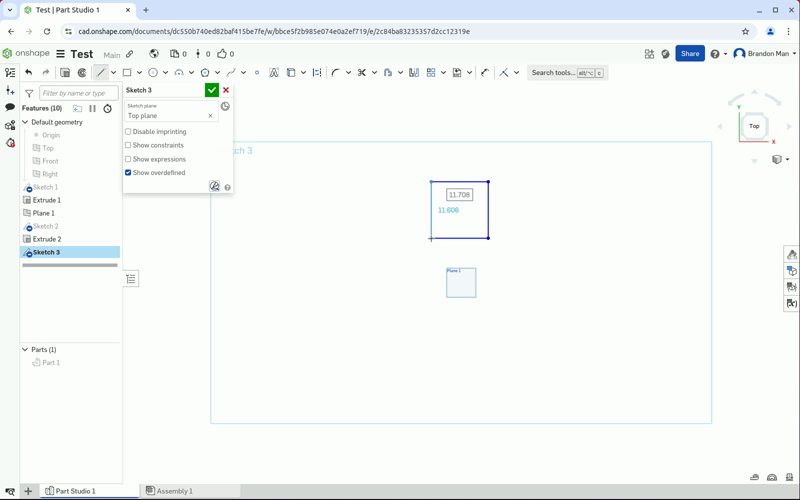
key(esc)
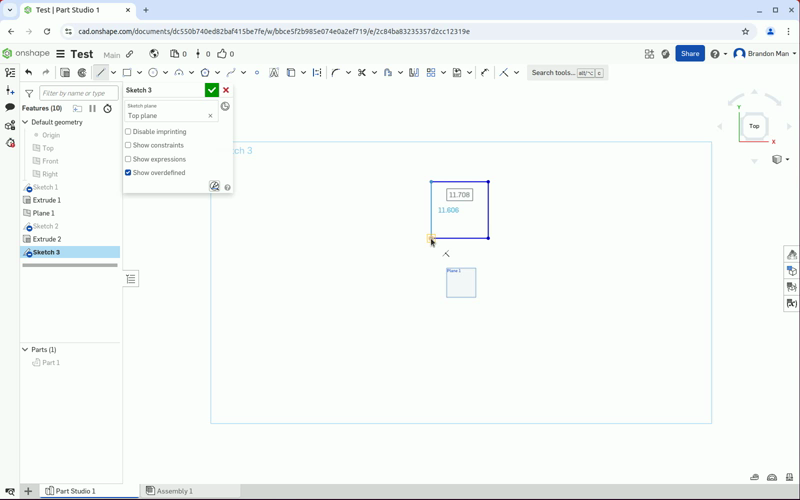
key(l)
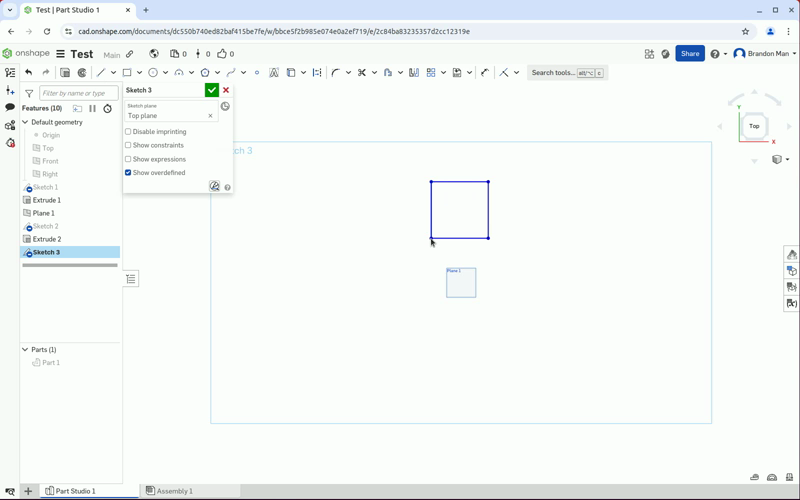
key_down(shift)
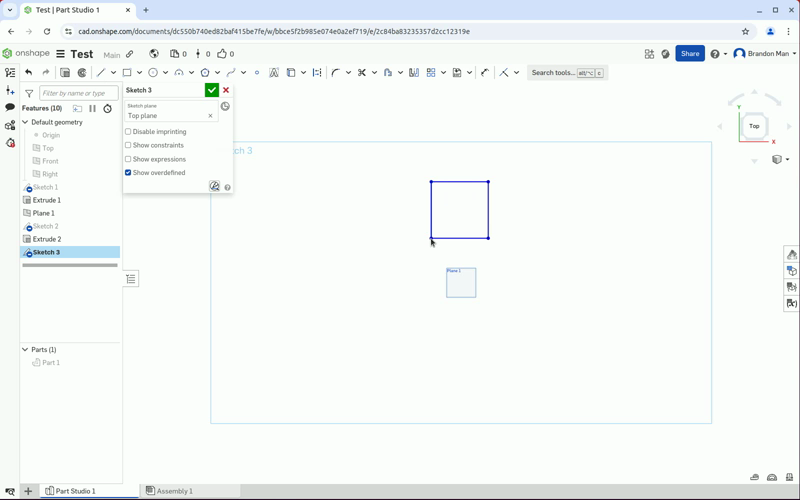
mouse_move(440, 228)
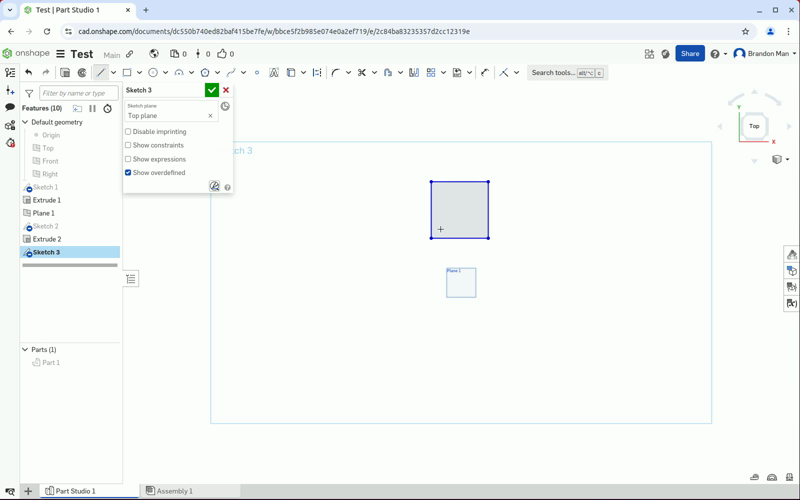
click(440, 228)
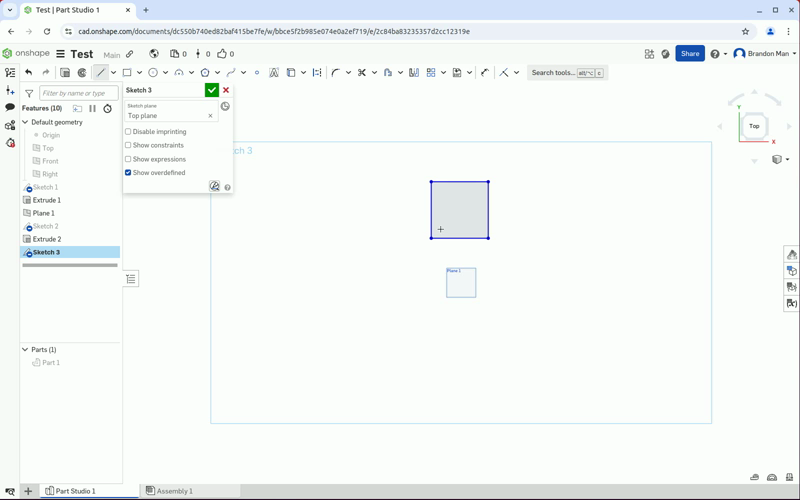
key_up(shift)
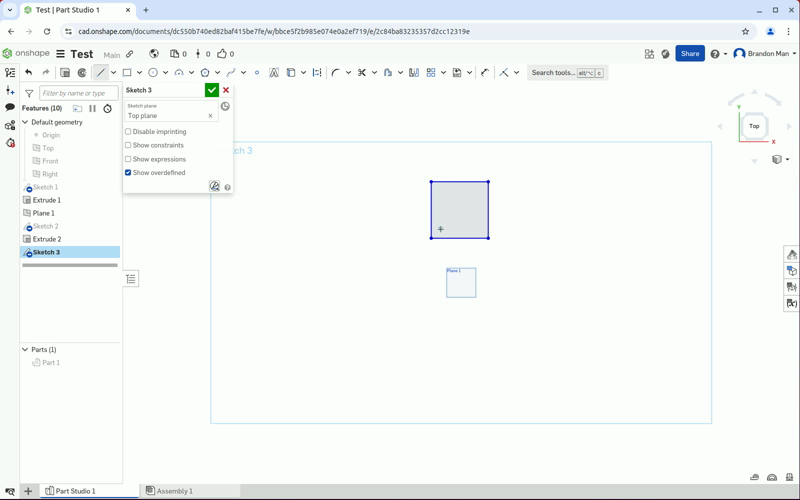
key_down(shift)
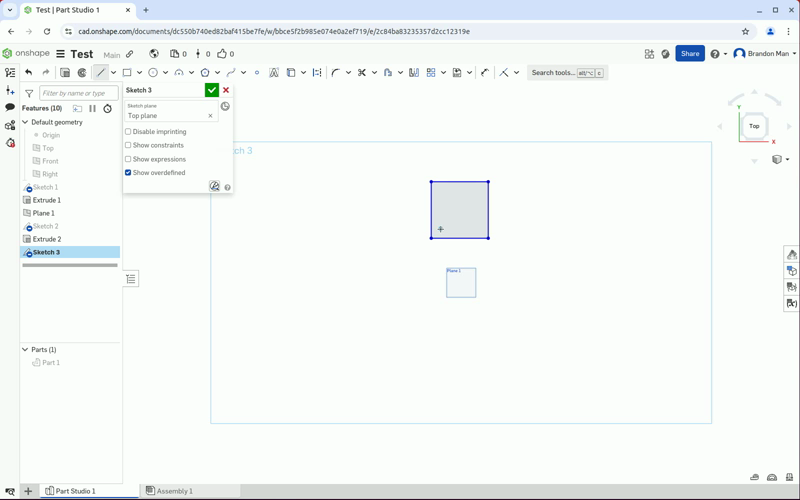
mouse_move(470, 228)
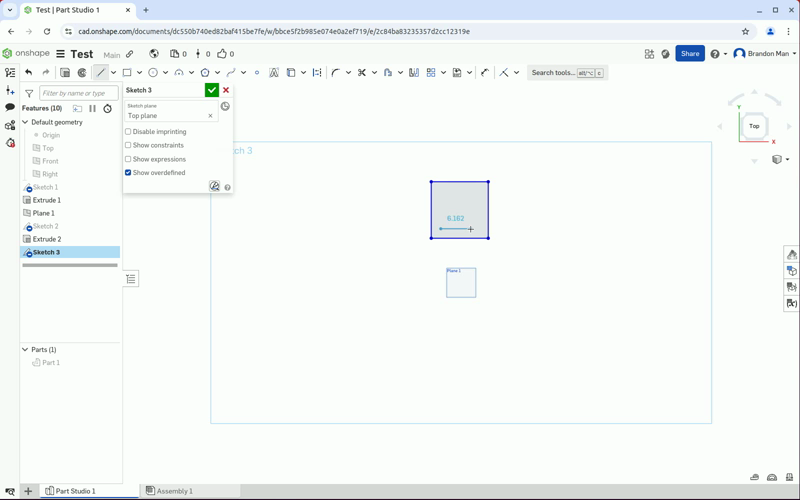
mouse_move(478, 228)
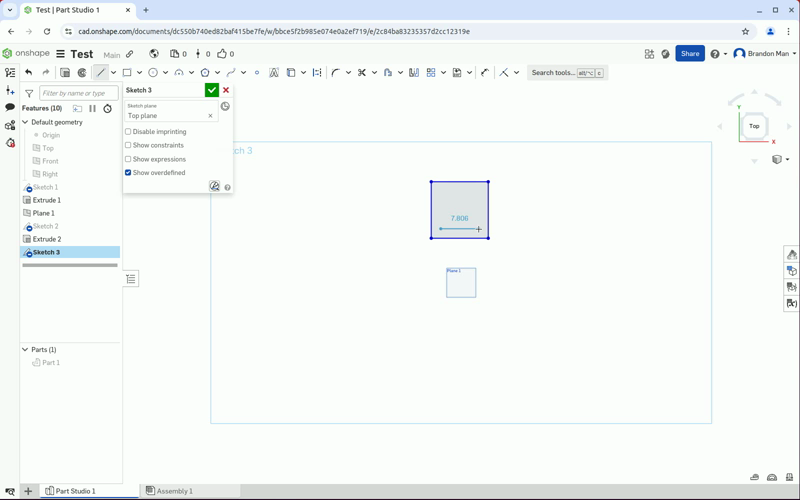
click(478, 228)
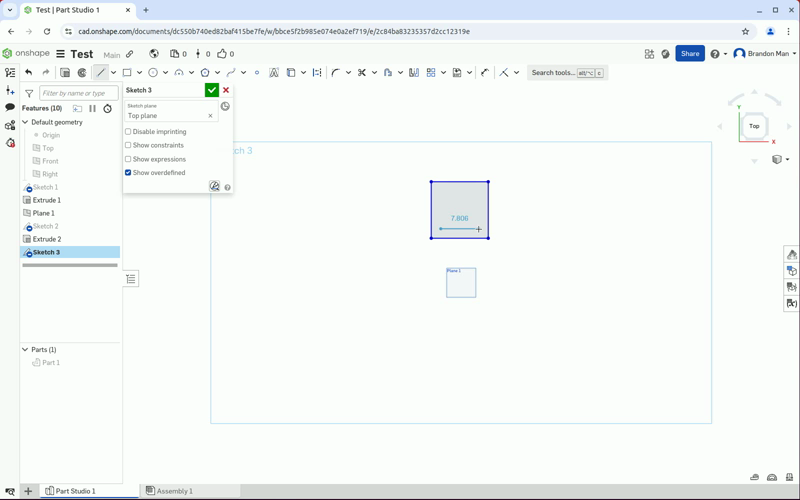
key_up(shift)
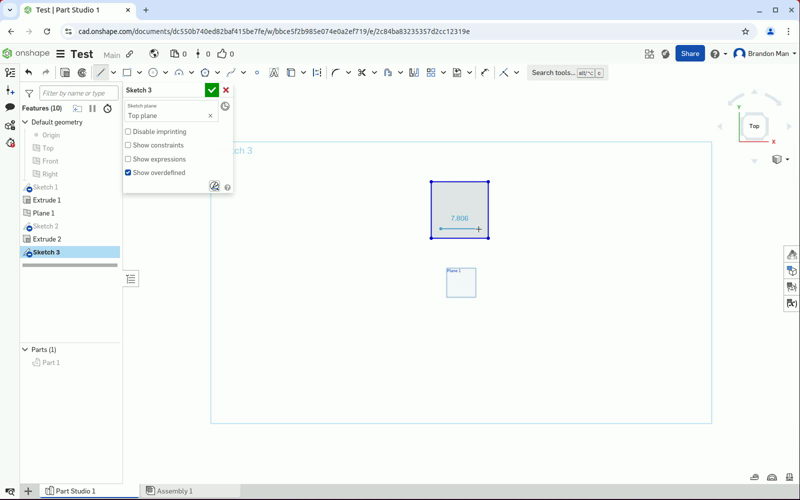
key_down(shift)
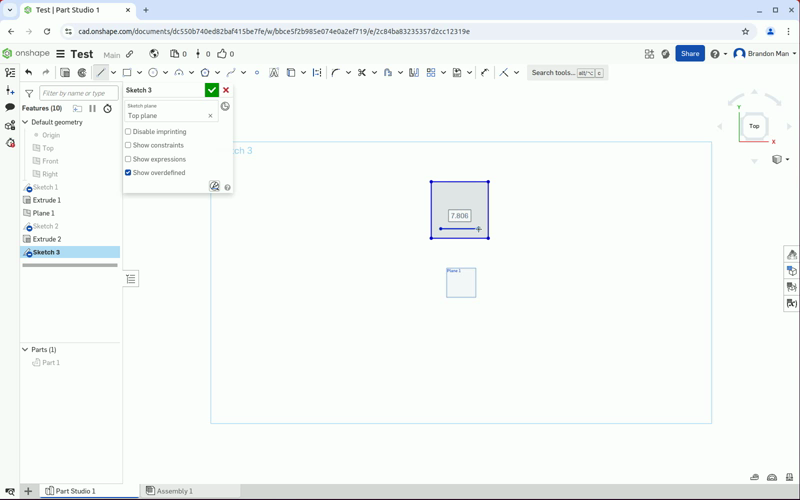
mouse_move(508, 228)
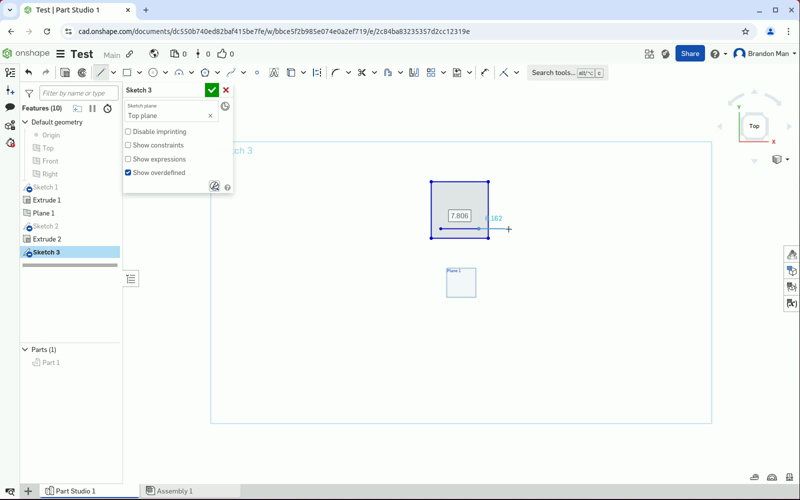
mouse_move(478, 191)
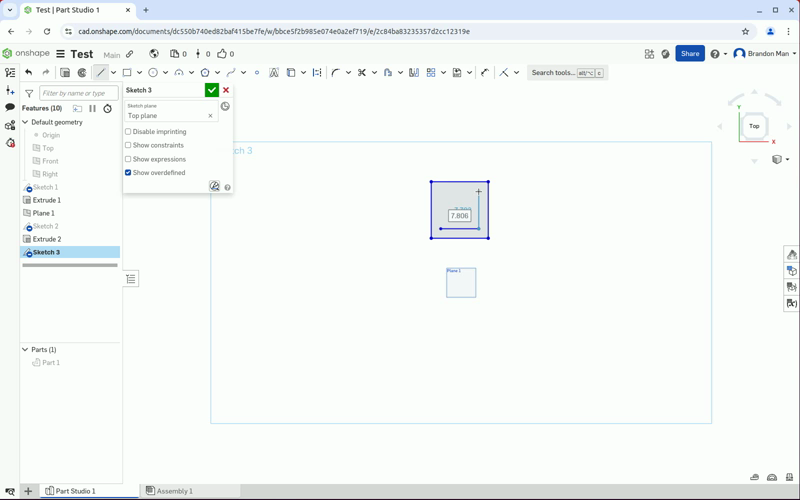
click(478, 191)
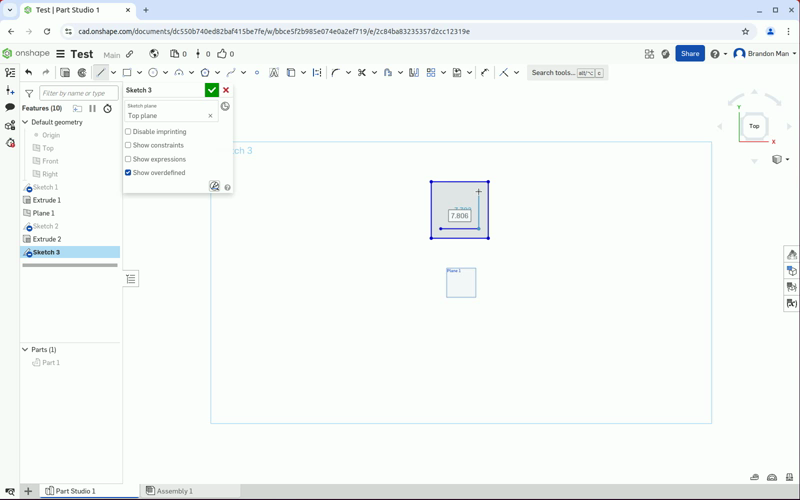
key_up(shift)
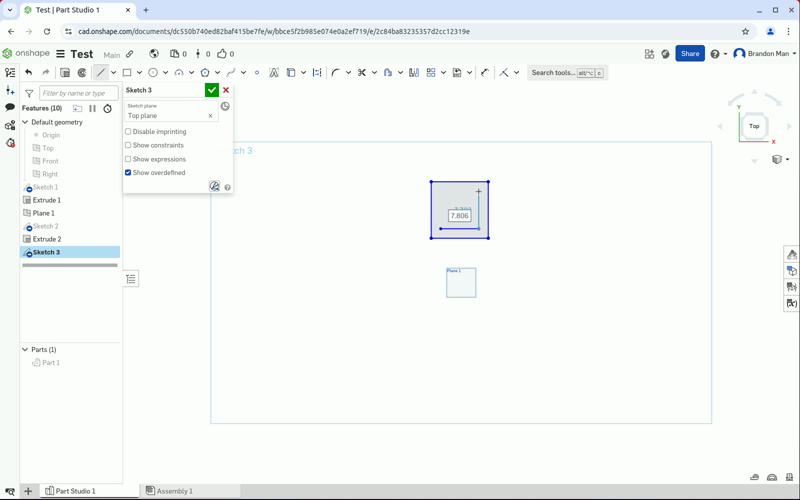
key_down(shift)
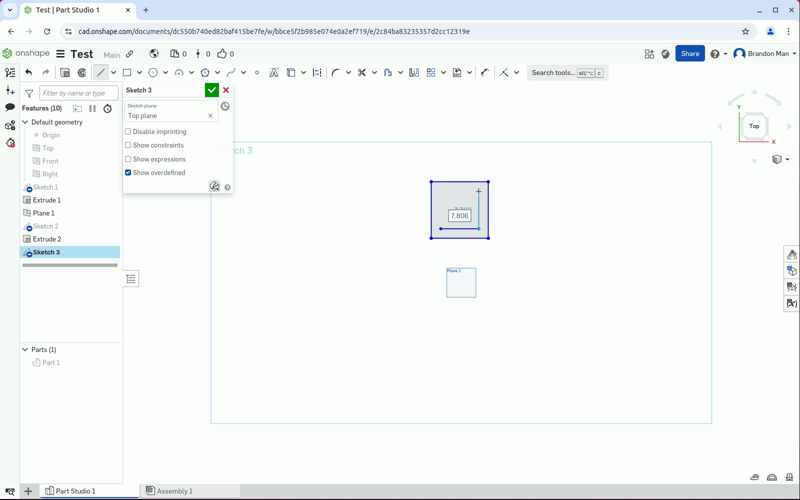
mouse_move(508, 191)
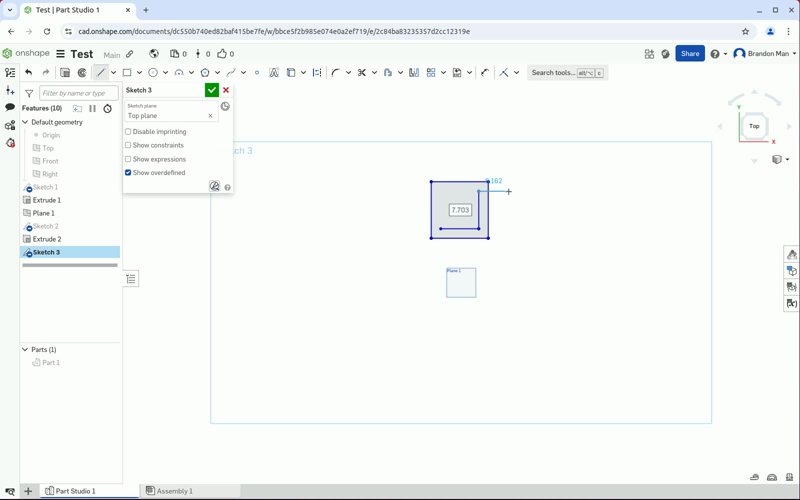
mouse_move(440, 191)
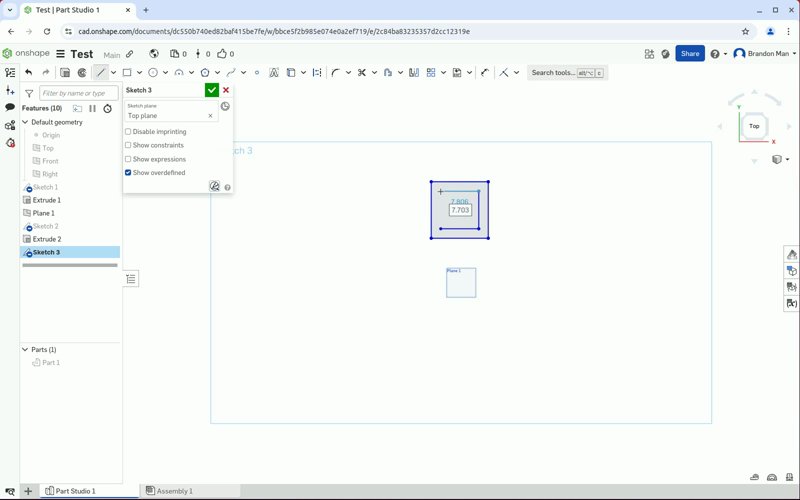
click(440, 191)
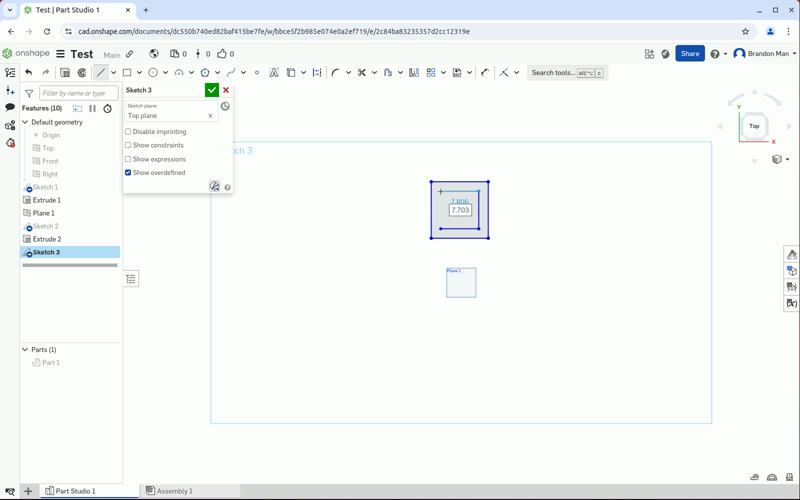
key_up(shift)
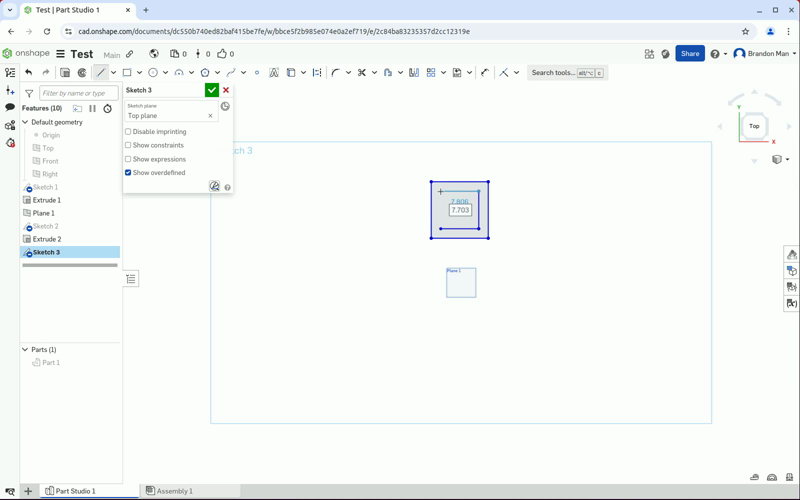
mouse_move(470, 191)
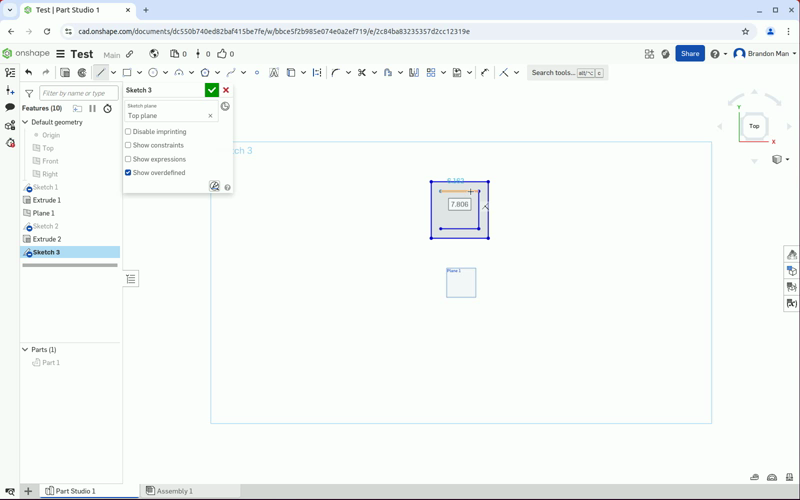
key_down(shift)
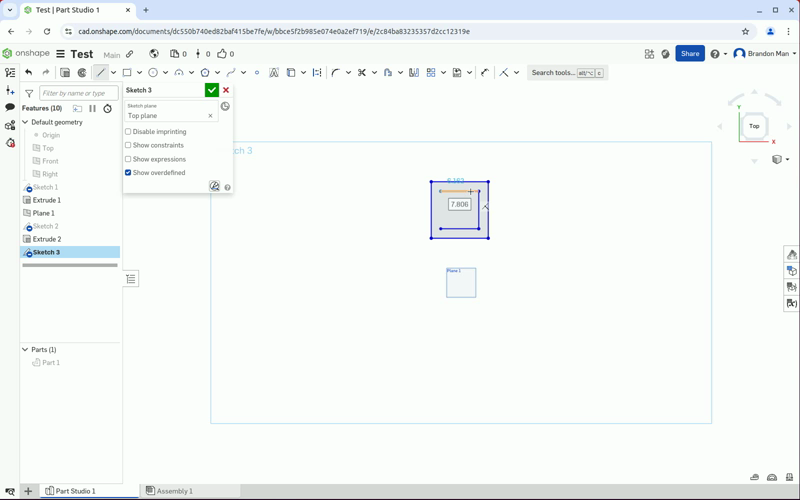
mouse_move(440, 228)
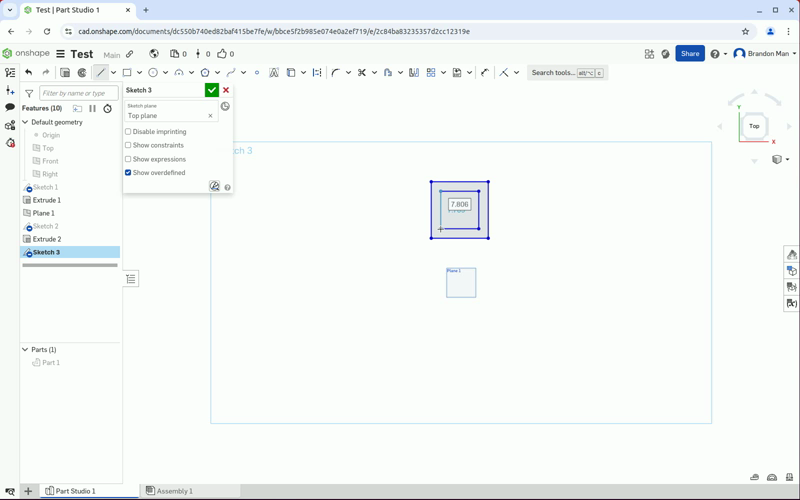
key_up(shift)
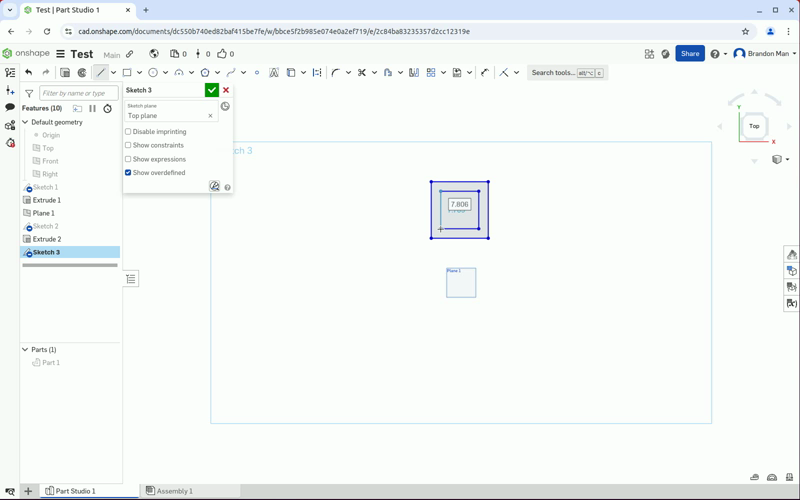
click(440, 228)
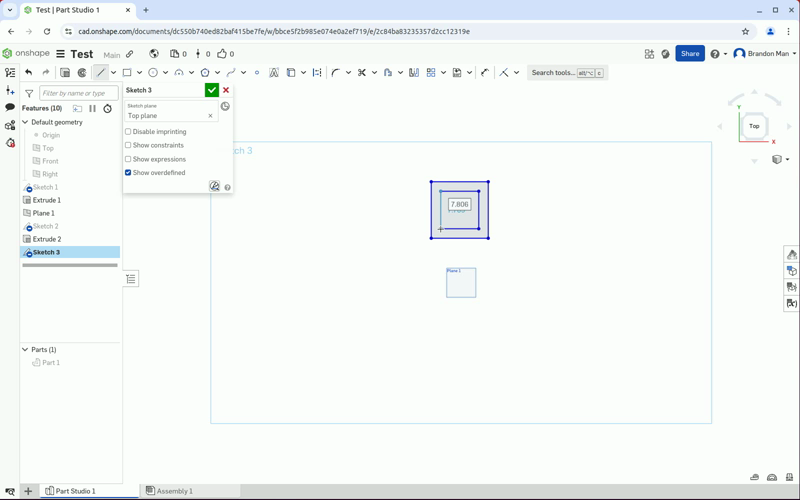
key(esc)
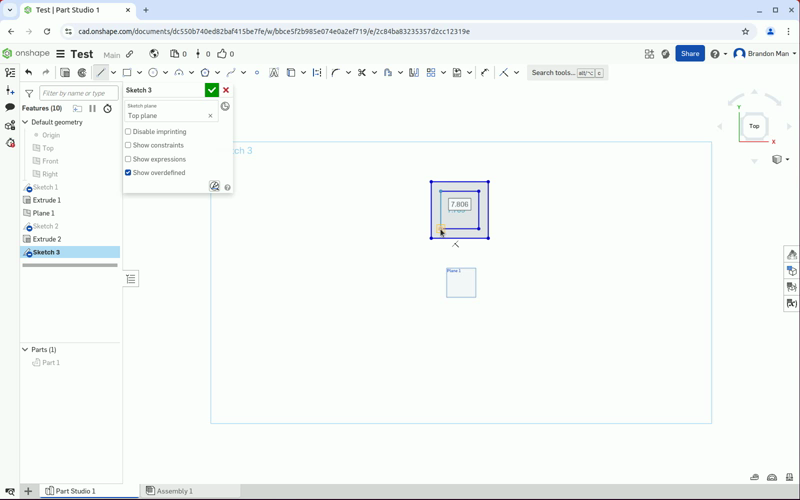
mouse_move(458, 234)
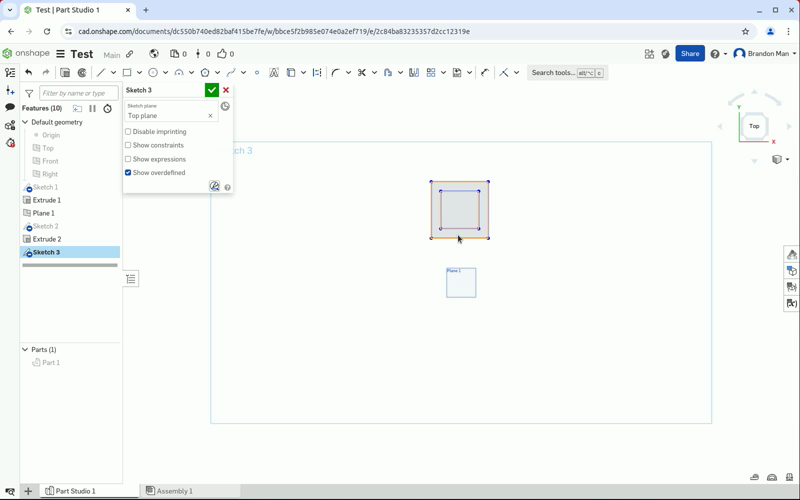
click(458, 234)
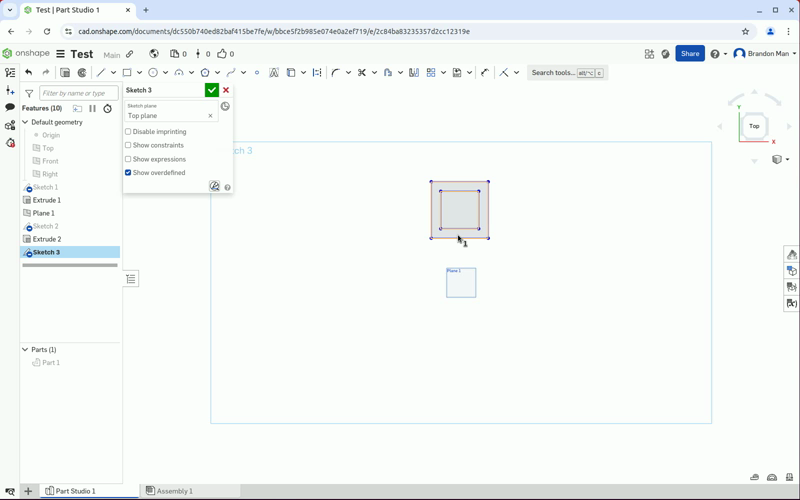
mouse_move(73, 352)
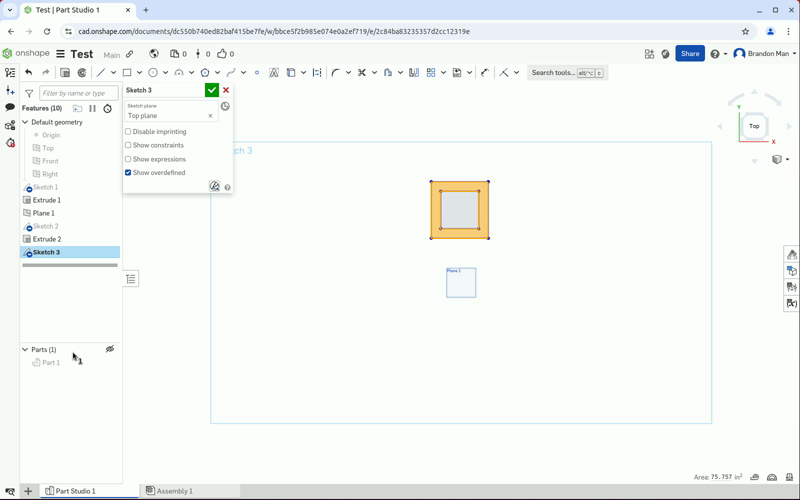
key(shift+y)
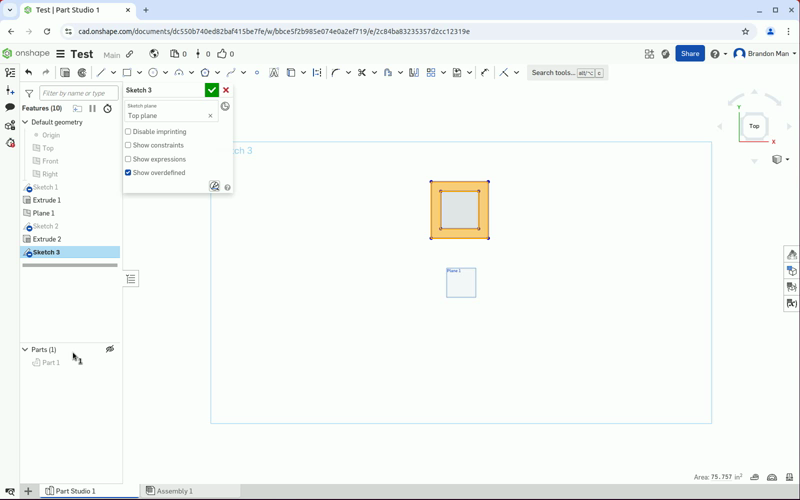
key(shift+e)
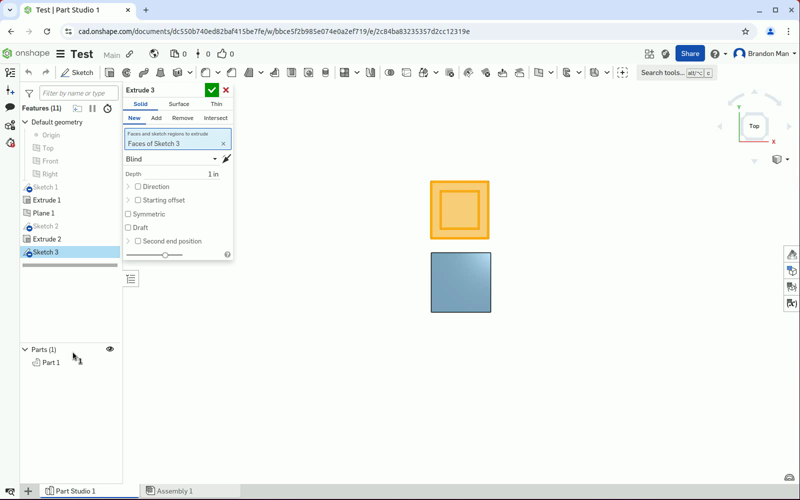
mouse_move(143, 106)
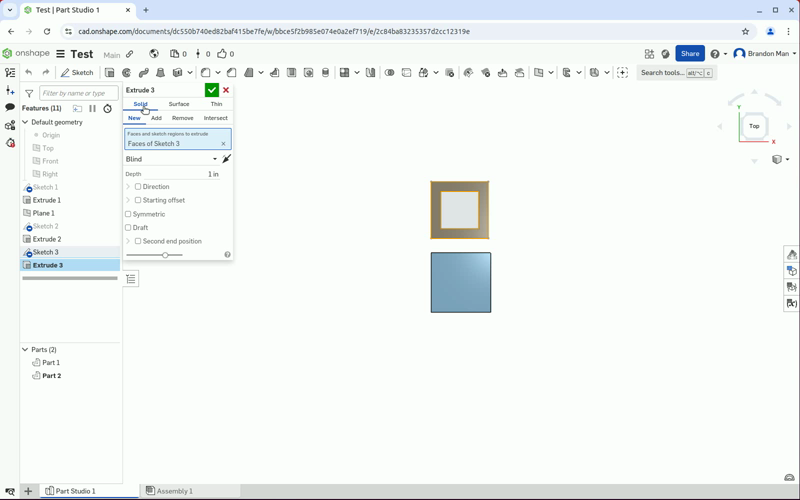
click(143, 106)
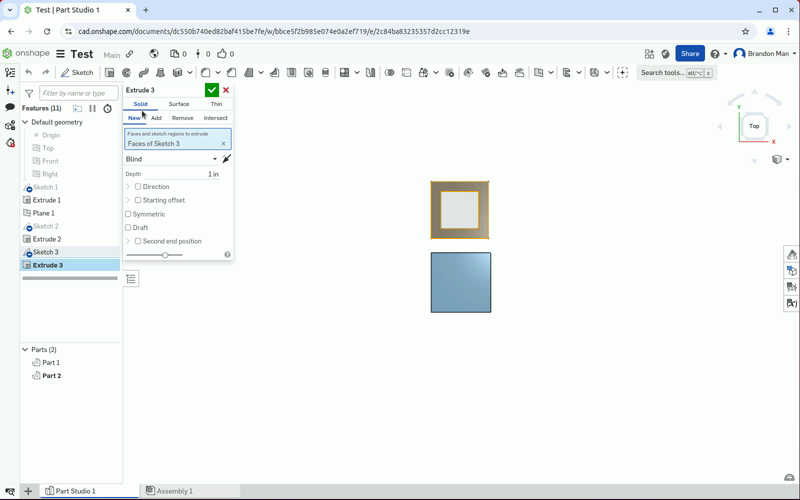
mouse_move(137, 120)
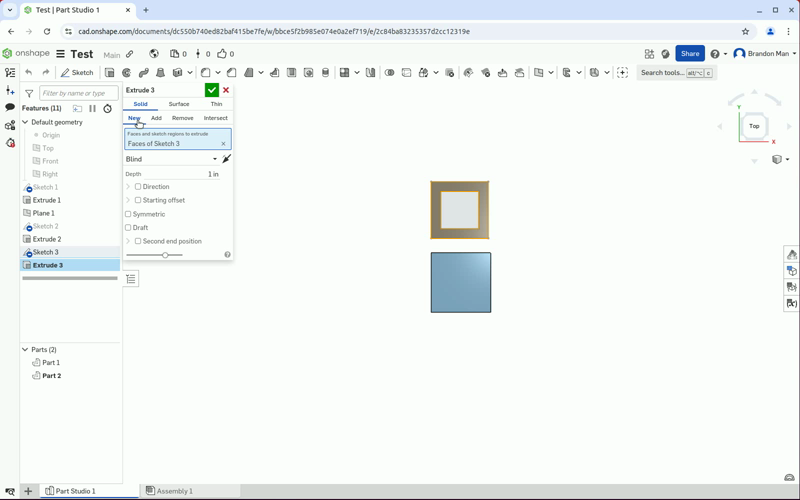
click(137, 120)
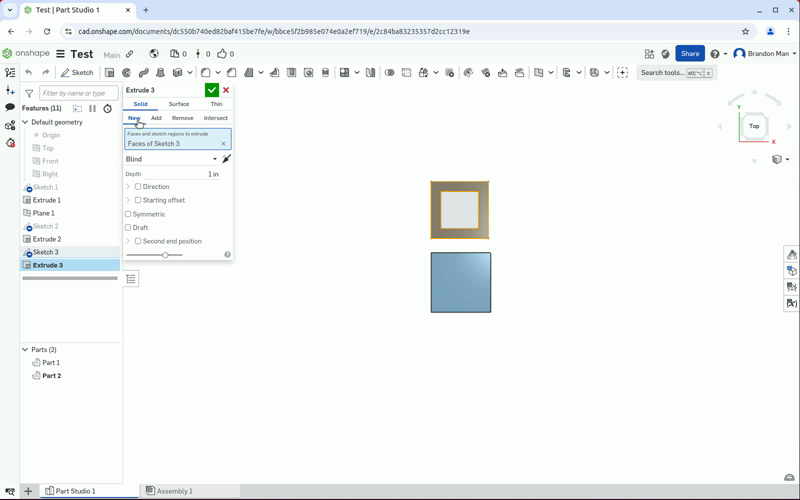
key(tab, 4)
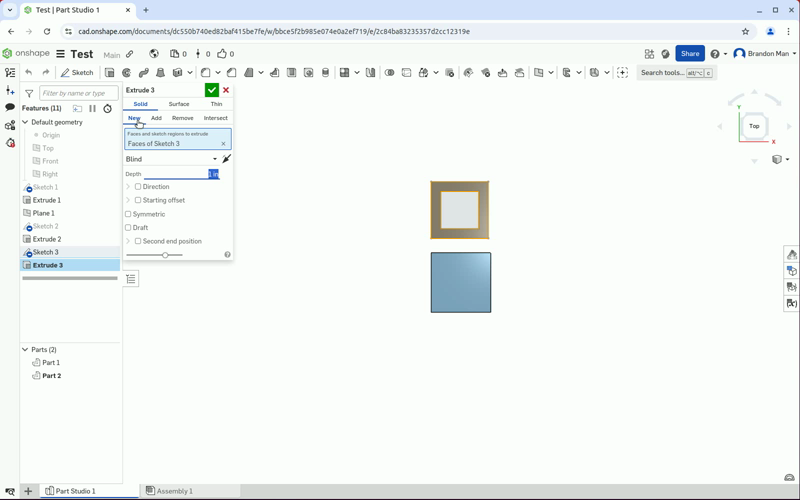
text(1.926)
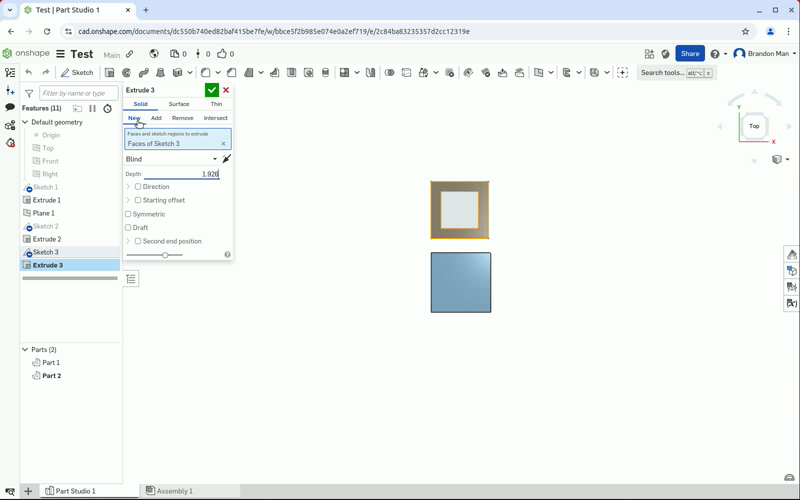
key(enter)
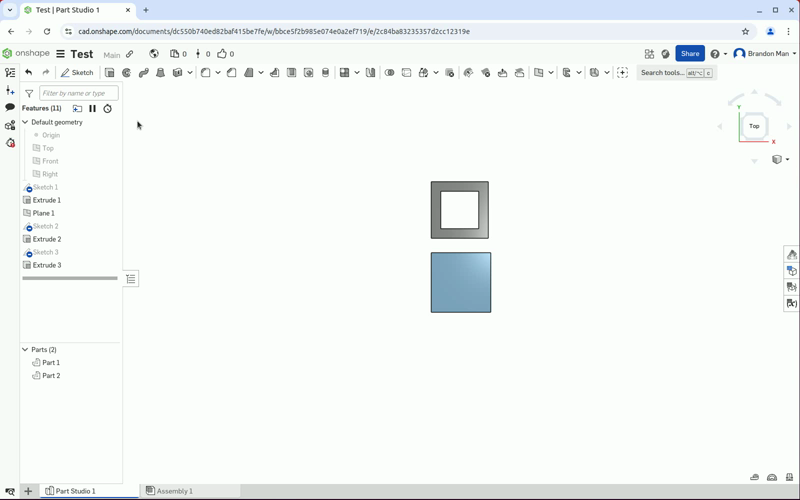
key(shift+h)
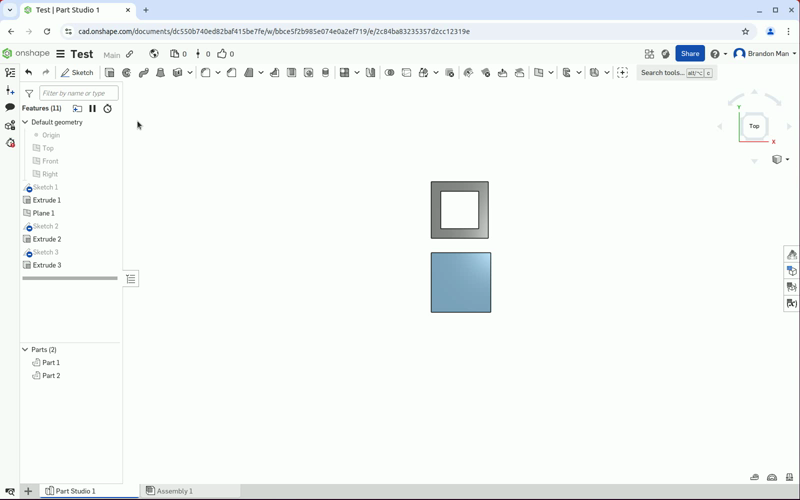
key(shift+h)
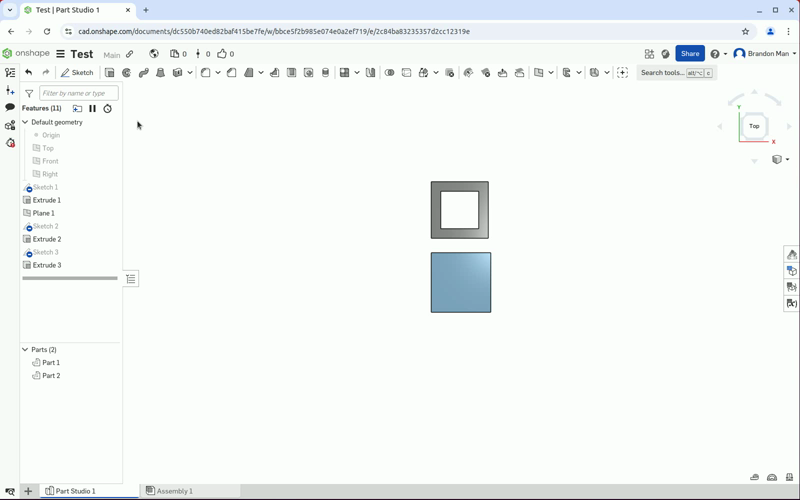
mouse_move(73, 189)
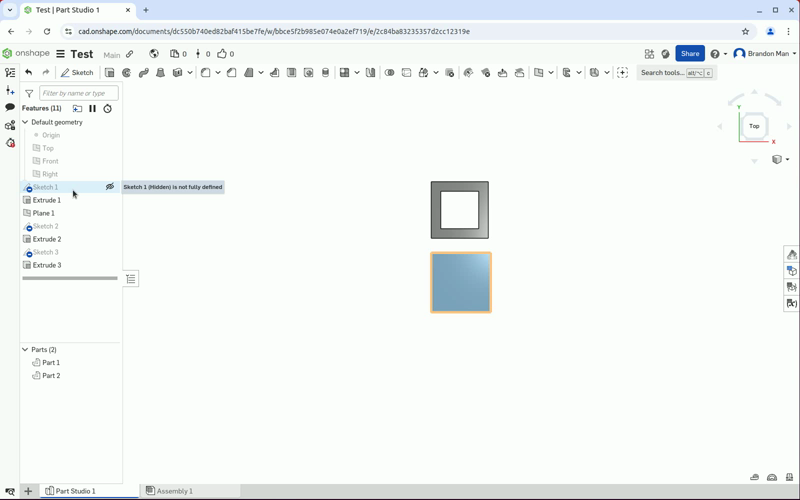
click(73, 189)
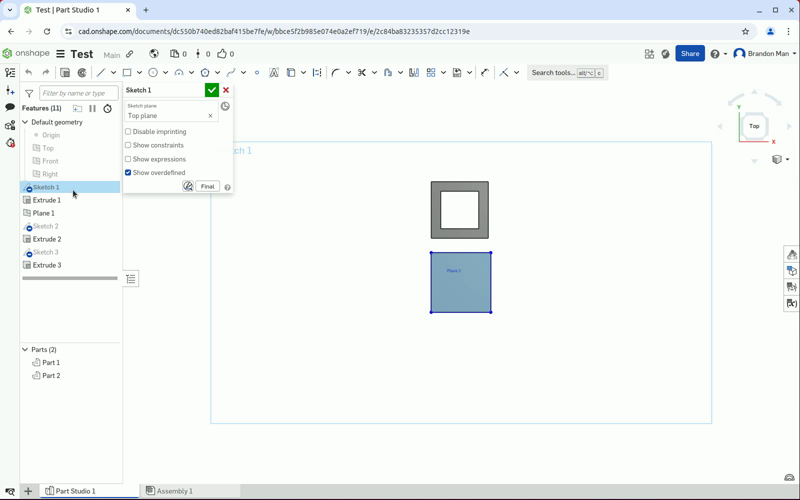
mouse_move(229, 92)
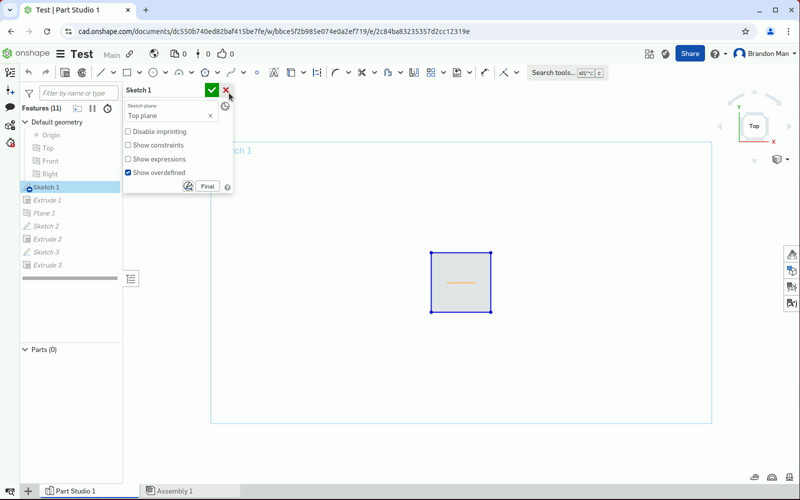
click(229, 92)
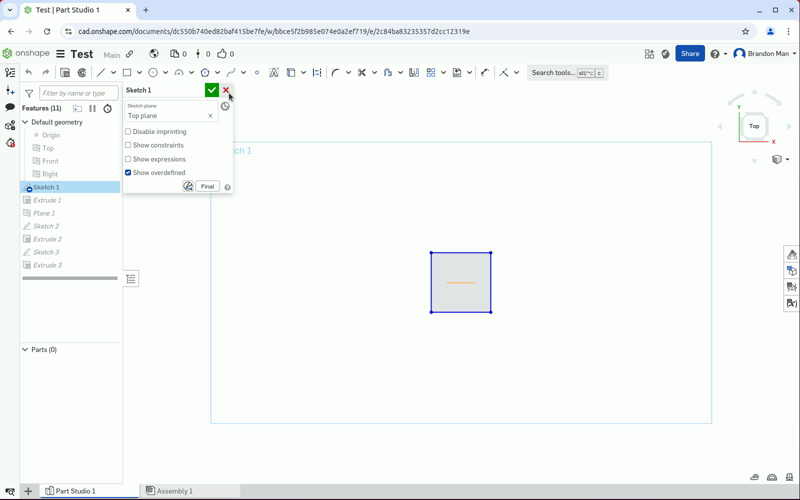
key(shift+s)
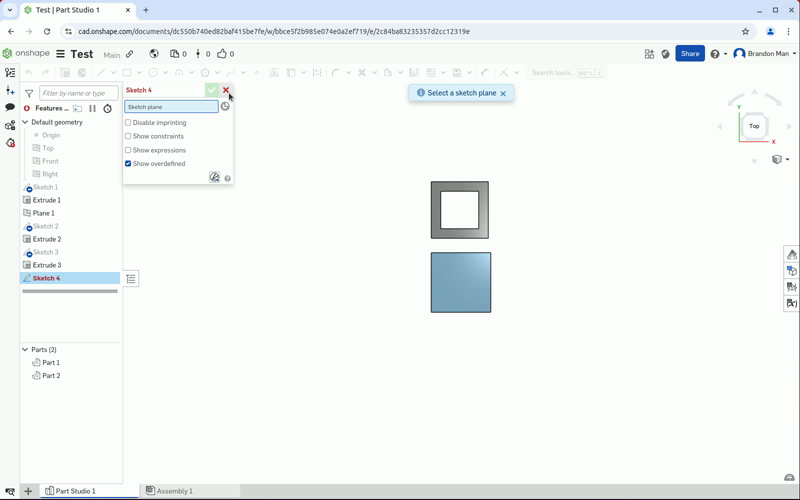
mouse_move(73, 150)
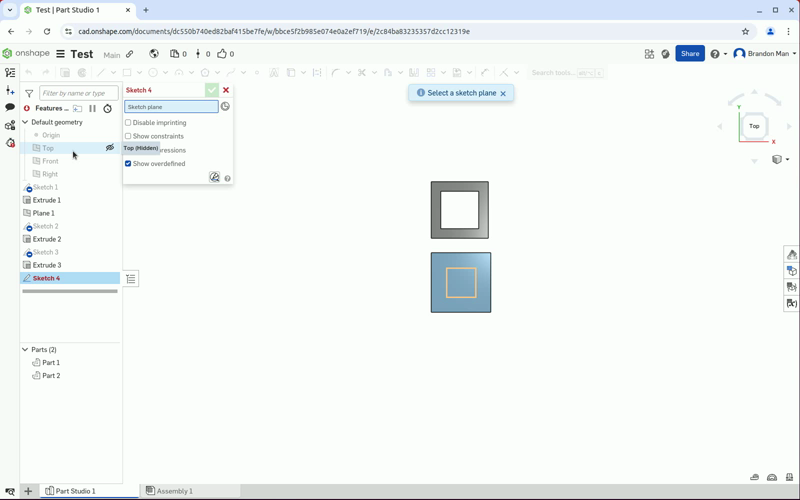
click(73, 150)
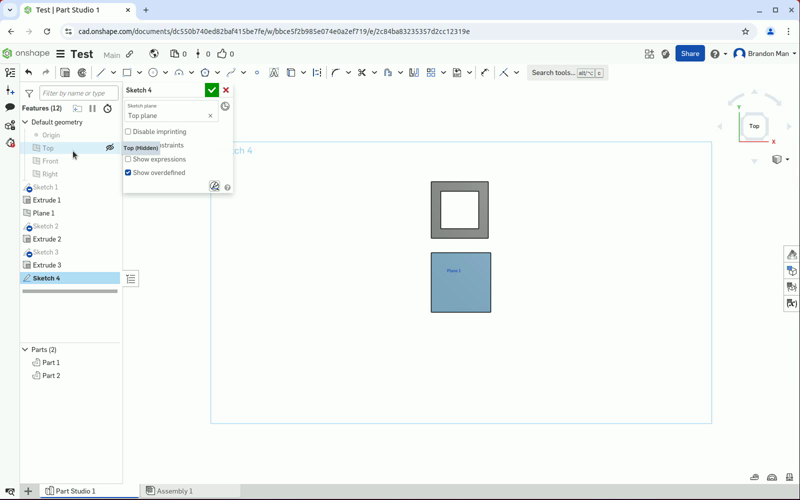
mouse_move(73, 352)
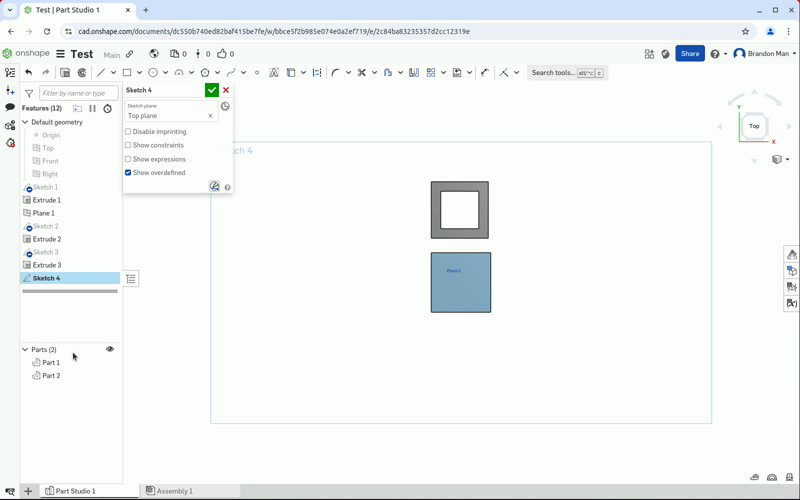
key(y)
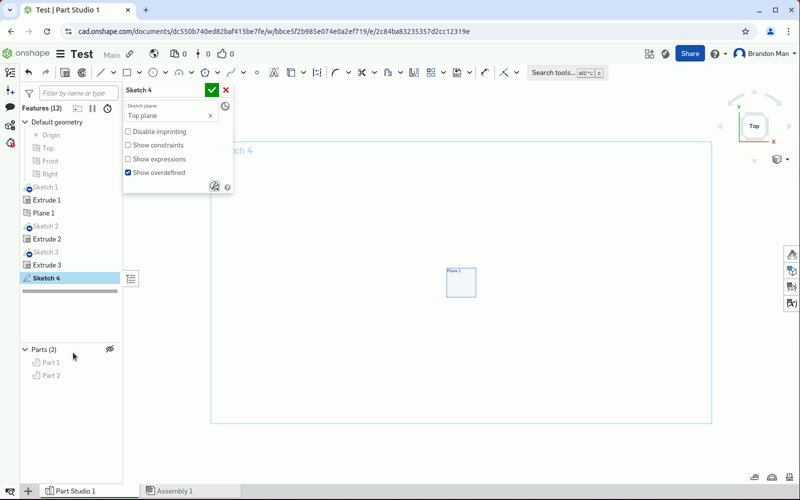
key(l)
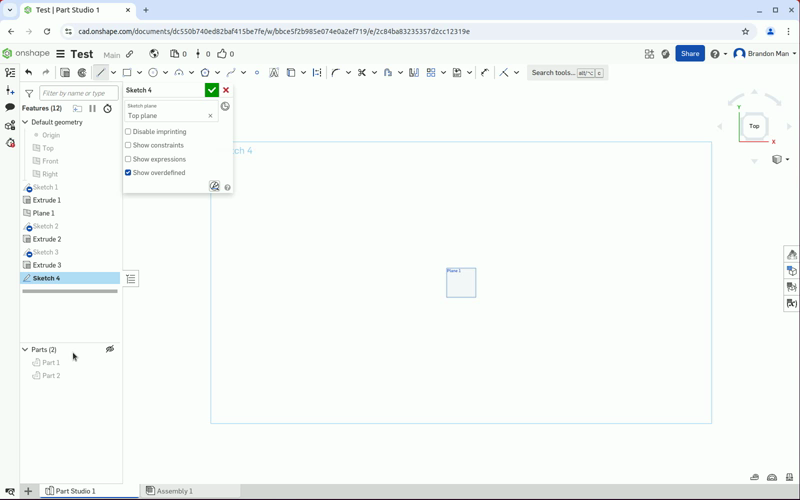
key_down(shift)
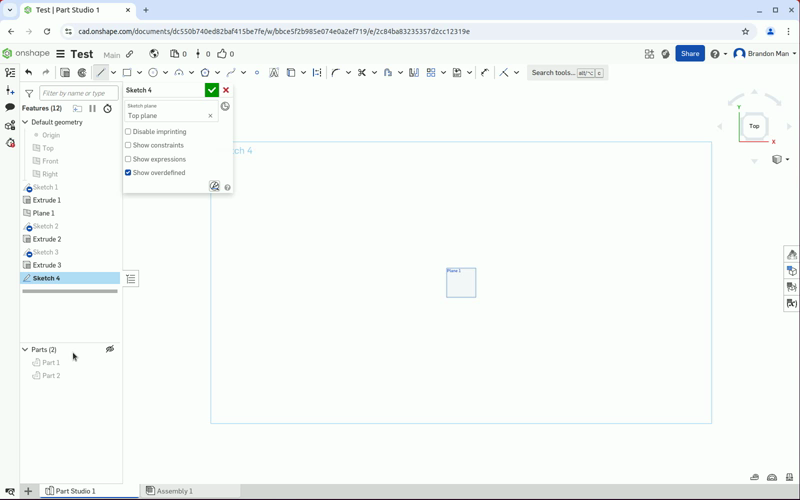
mouse_move(430, 381)
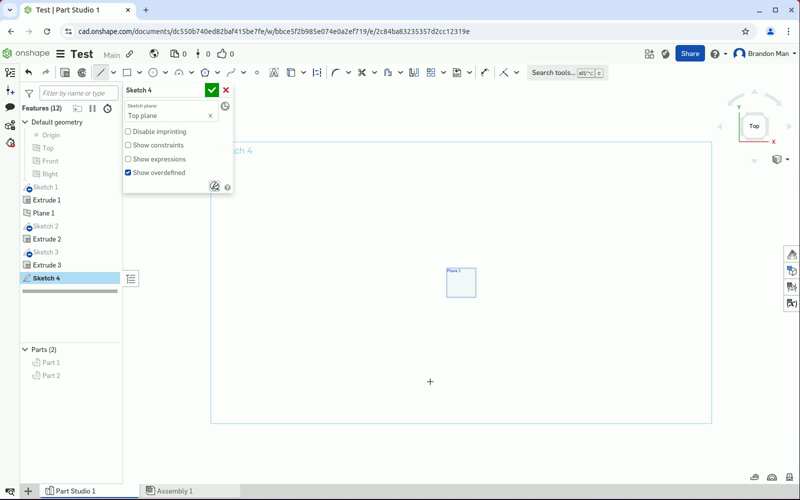
click(430, 381)
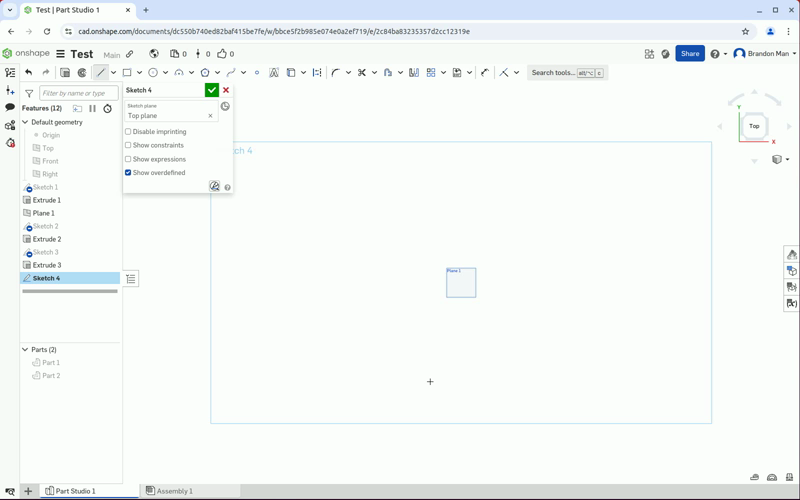
key_up(shift)
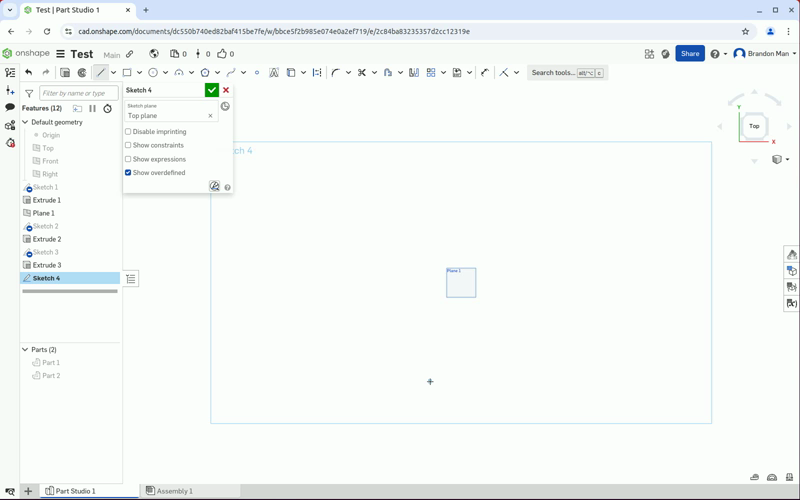
key_down(shift)
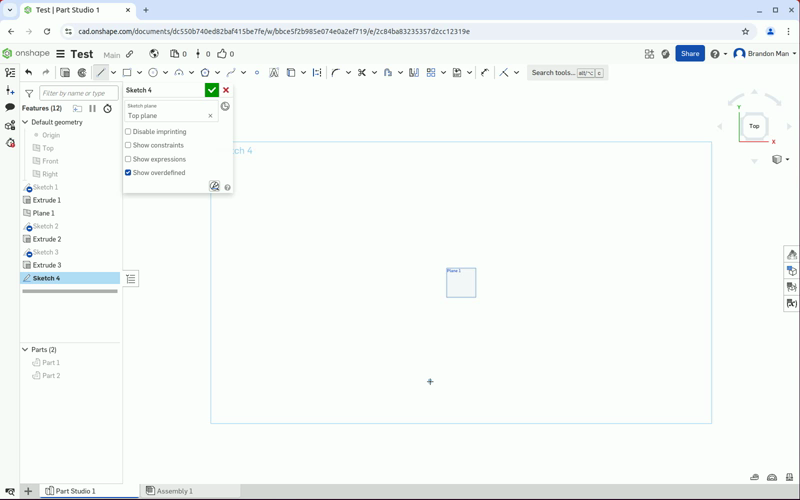
mouse_move(491, 381)
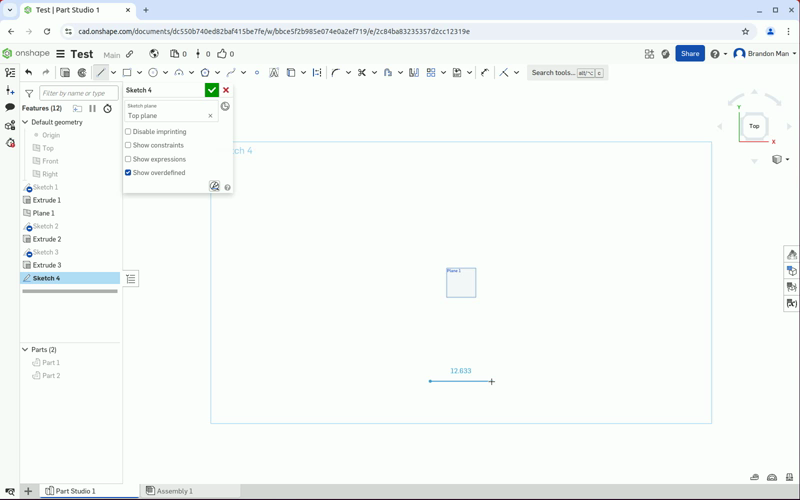
click(491, 381)
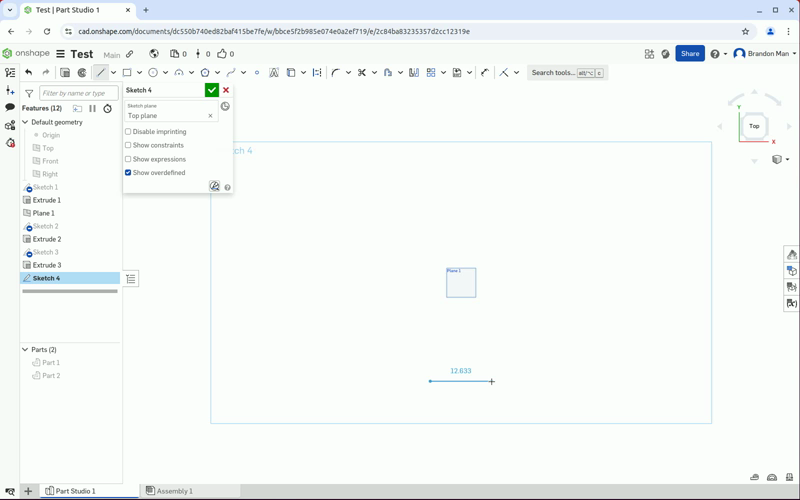
key_up(shift)
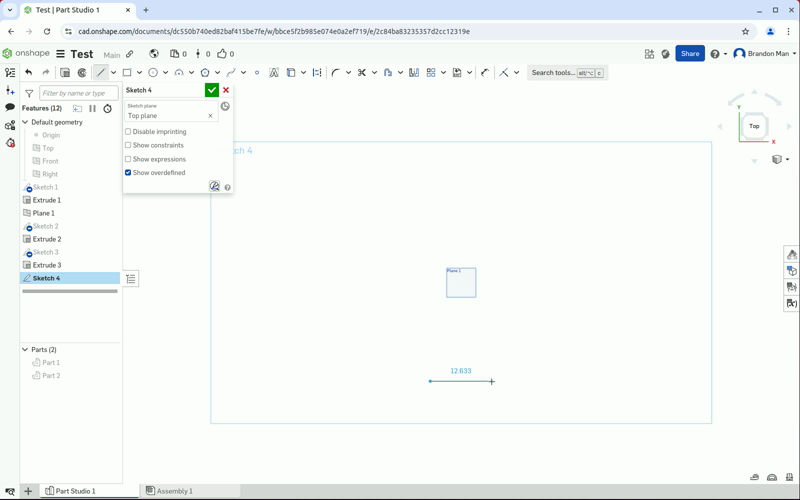
key_down(shift)
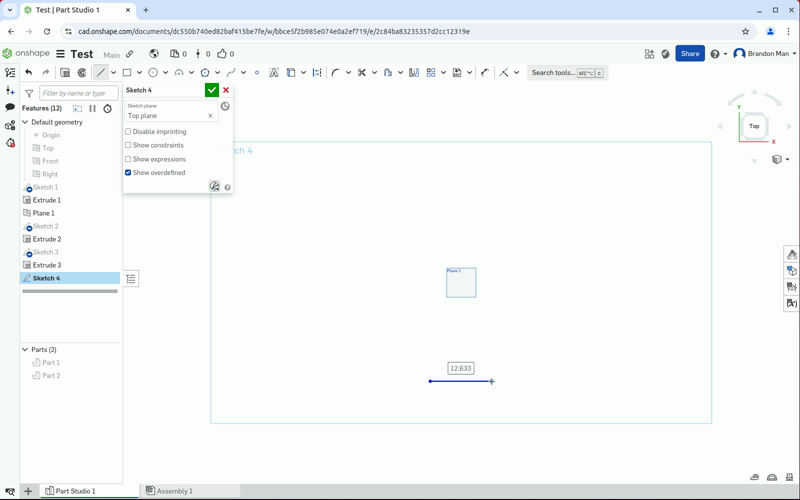
mouse_move(491, 319)
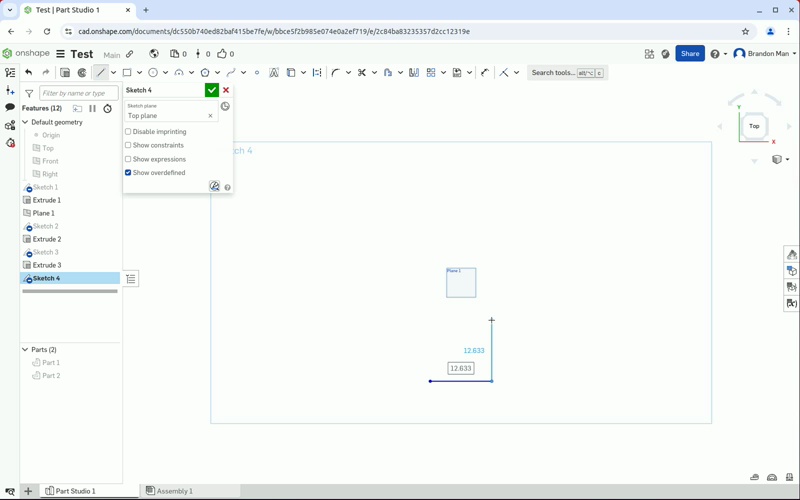
click(491, 319)
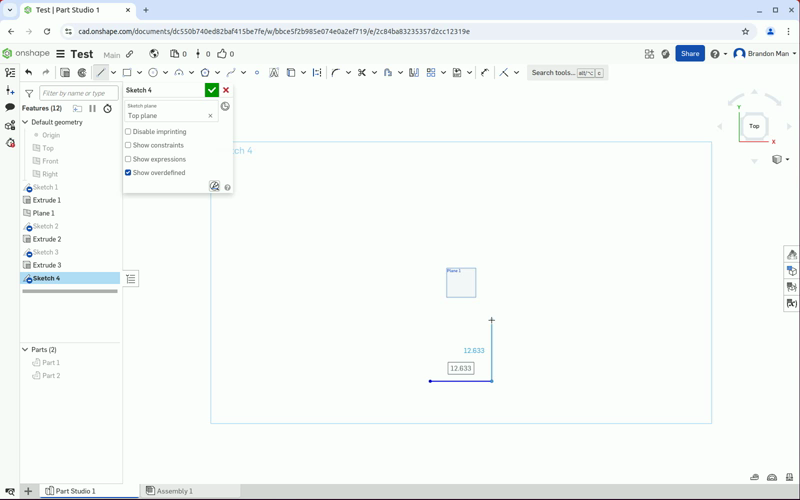
key_up(shift)
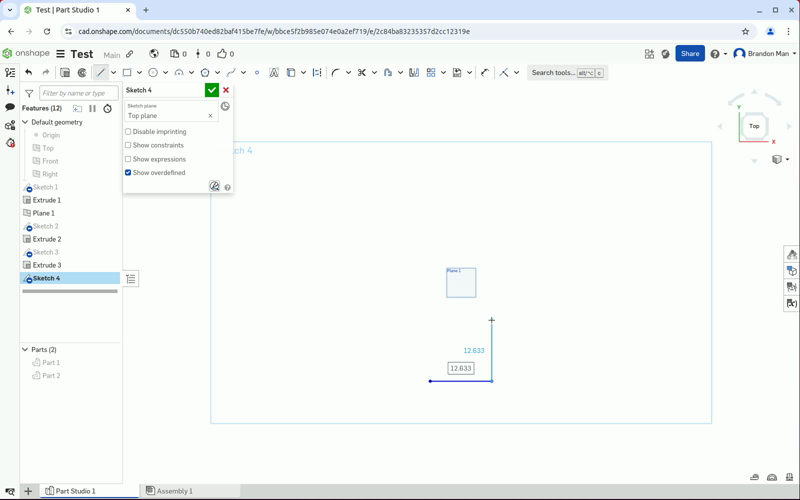
key_down(shift)
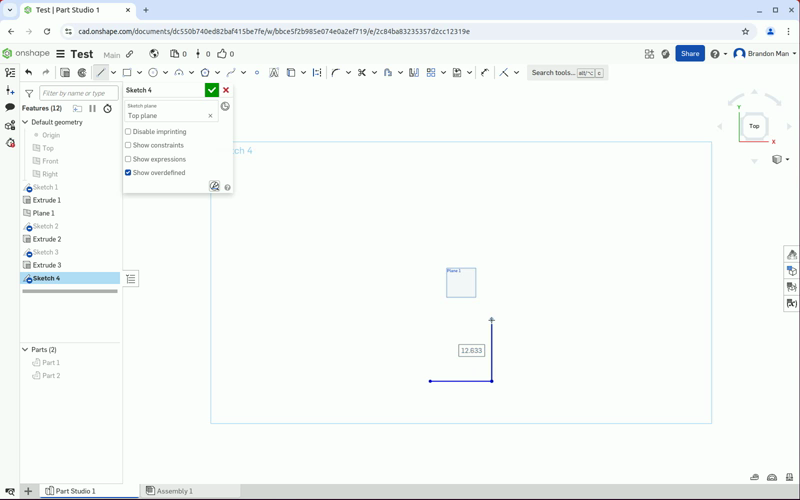
mouse_move(430, 319)
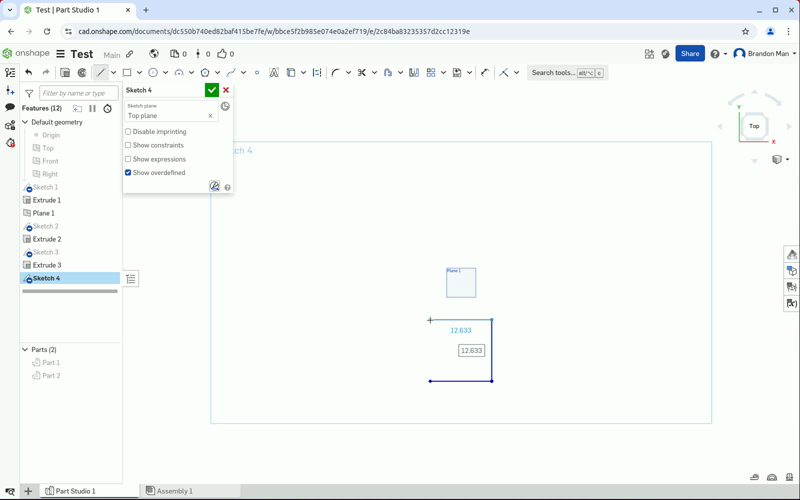
click(430, 319)
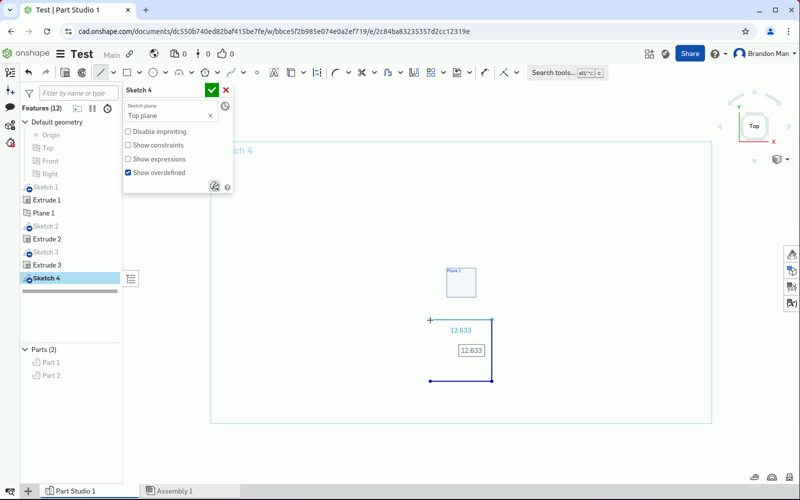
key_up(shift)
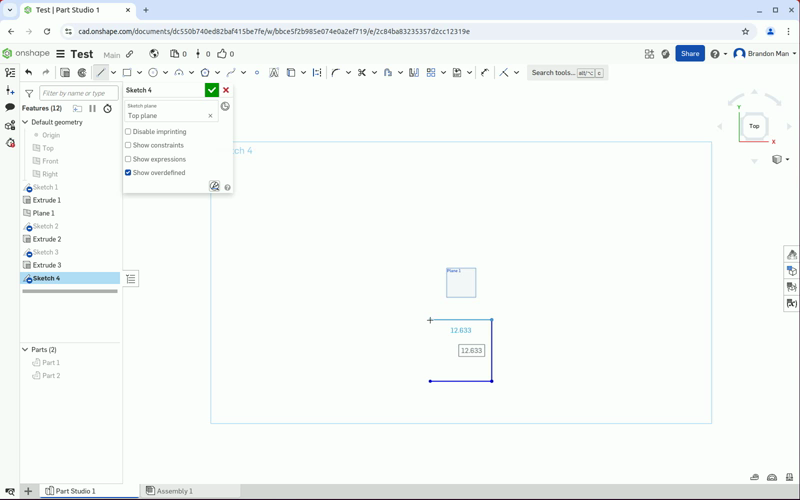
key_down(shift)
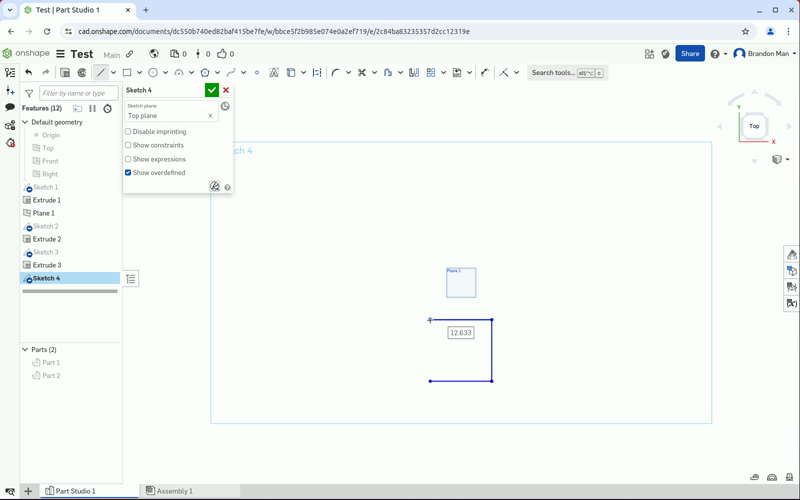
mouse_move(430, 381)
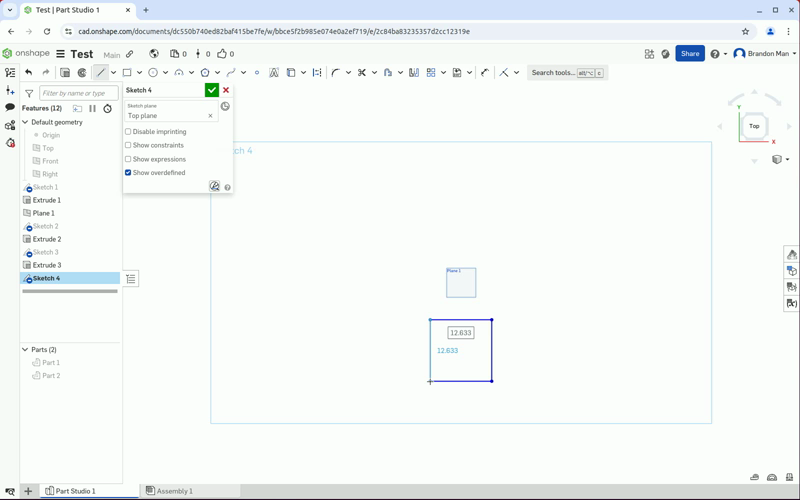
key_up(shift)
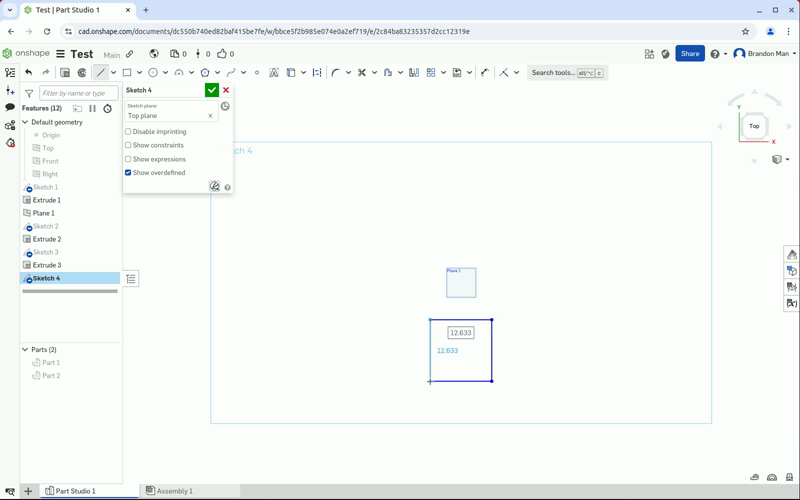
click(430, 381)
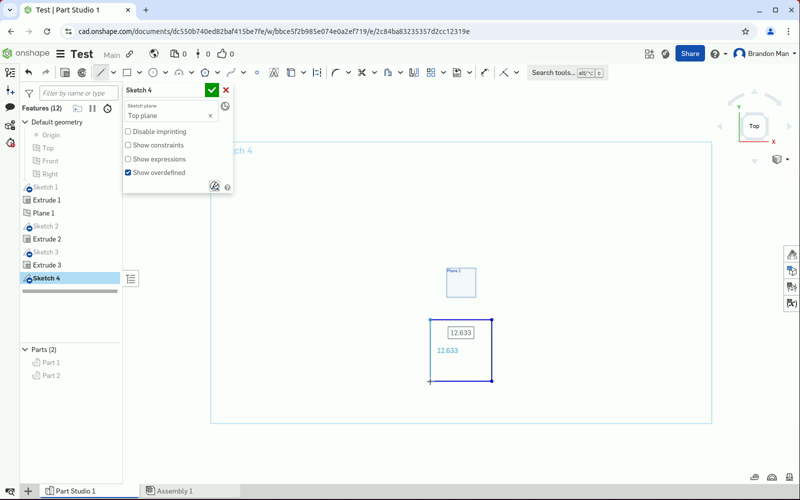
key(esc)
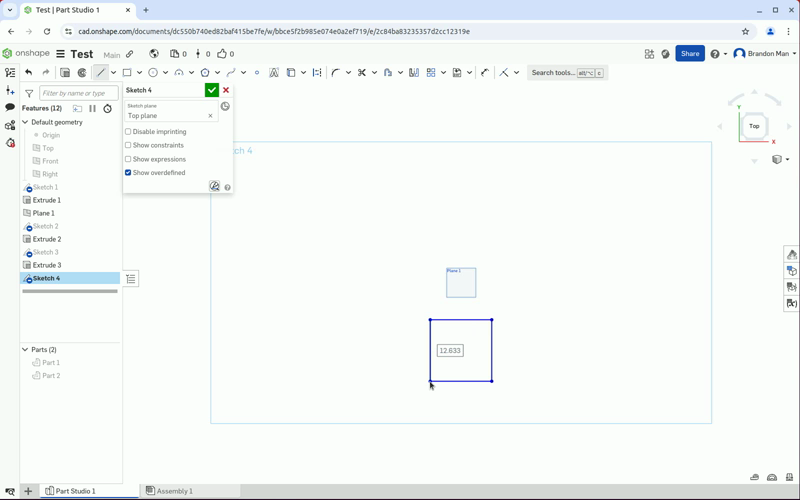
key(l)
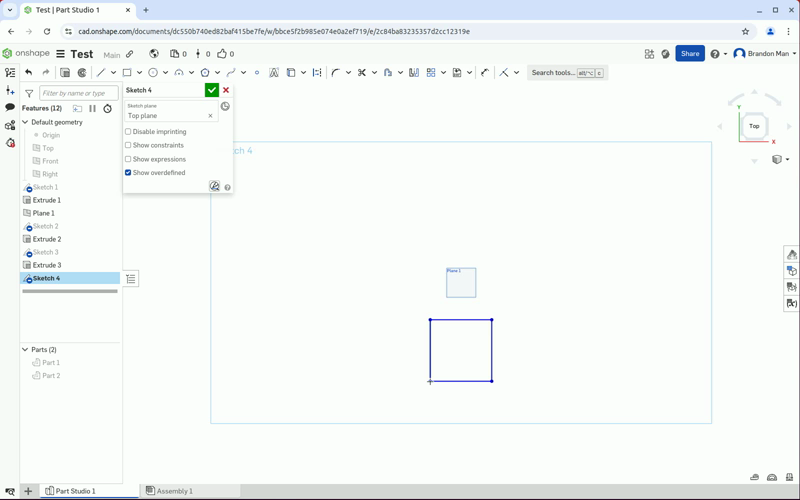
key_down(shift)
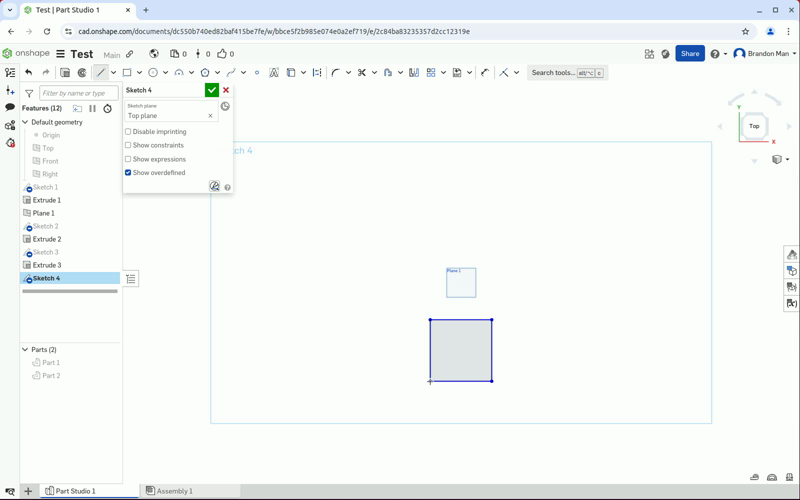
mouse_move(440, 371)
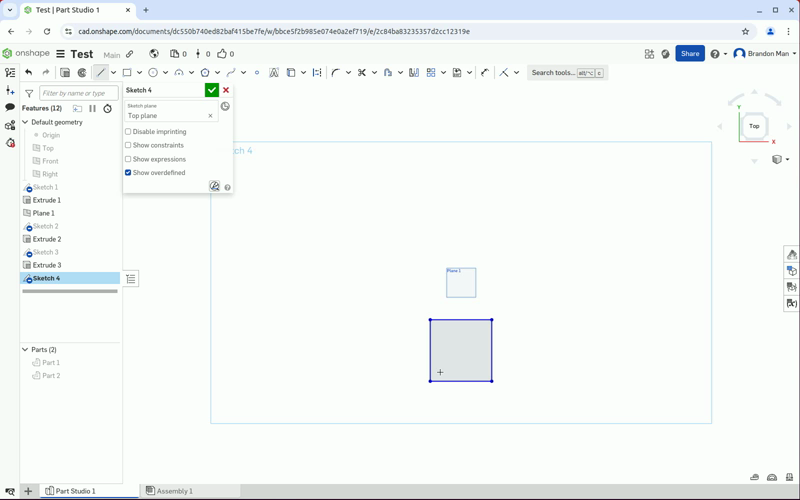
click(440, 371)
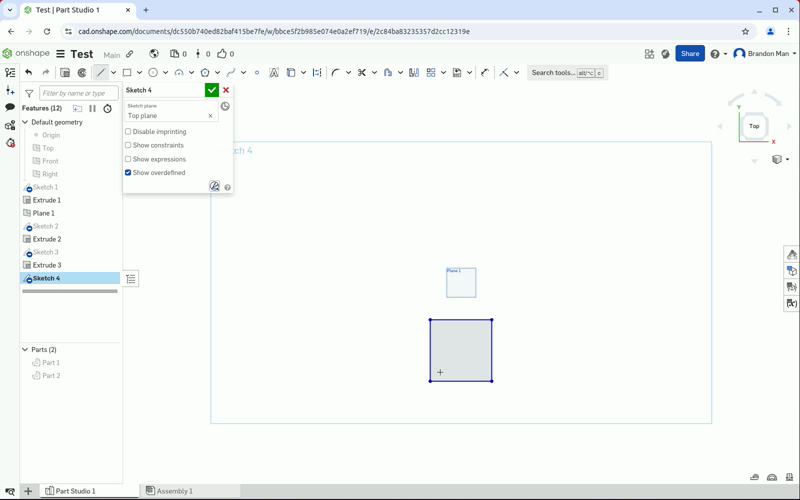
key_up(shift)
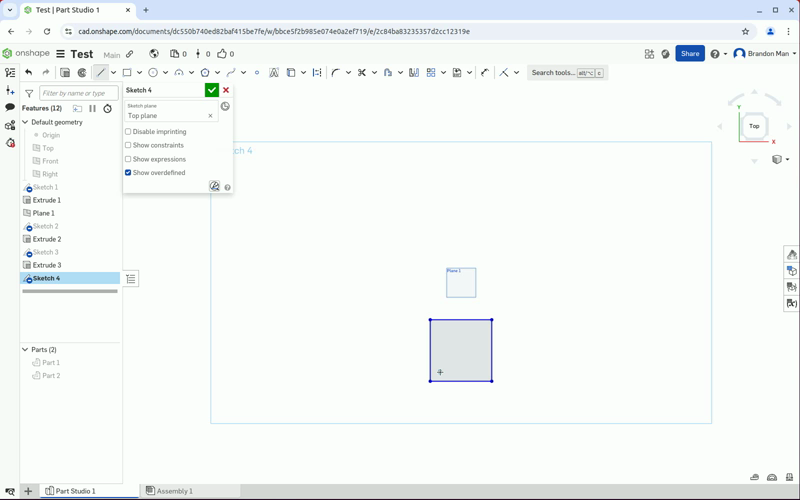
key_down(shift)
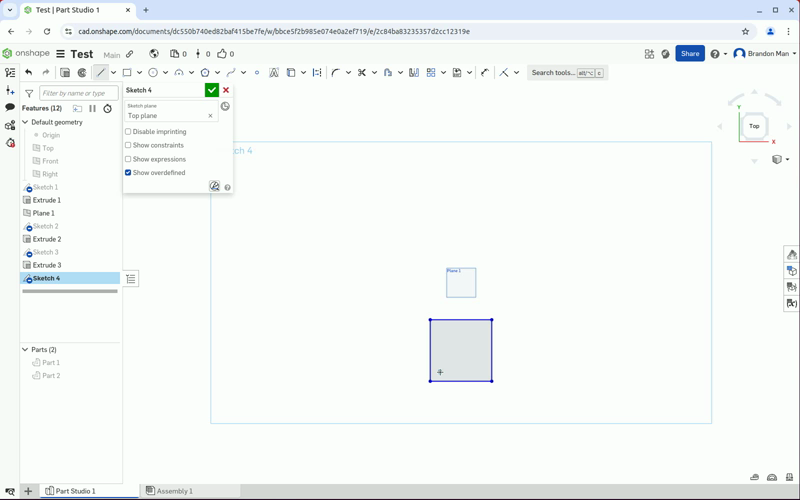
mouse_move(470, 371)
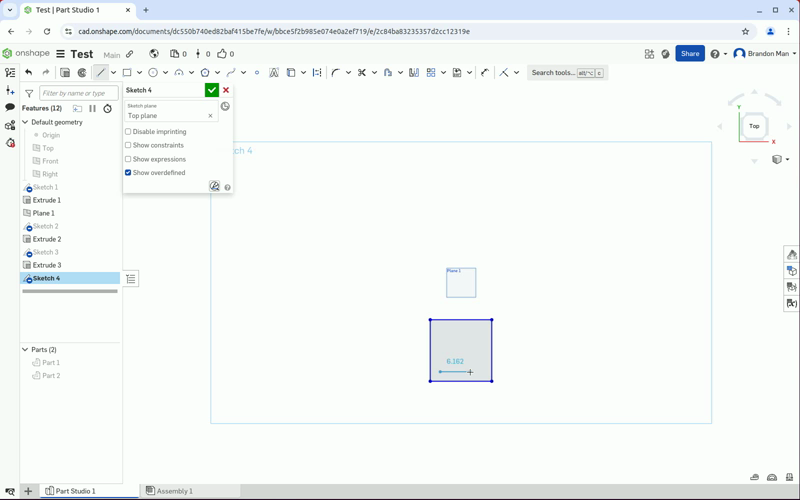
mouse_move(482, 371)
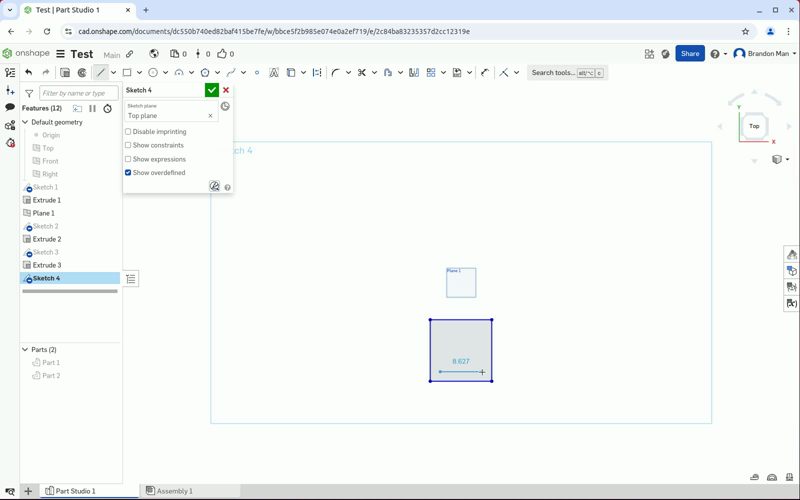
click(482, 371)
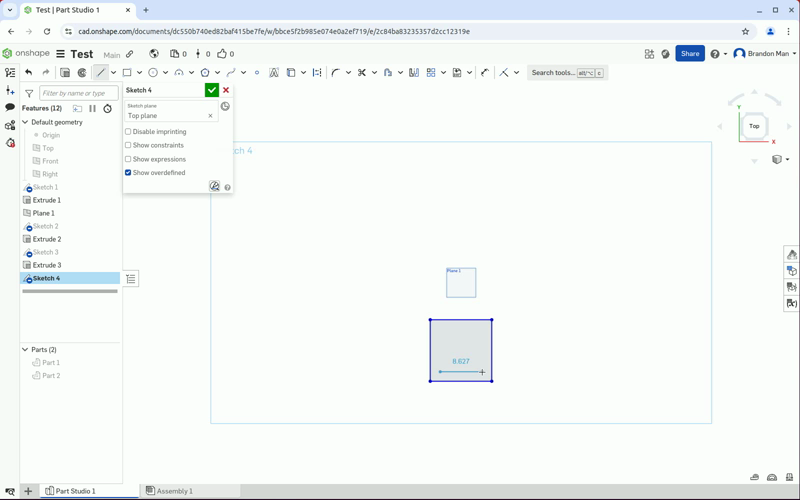
key_up(shift)
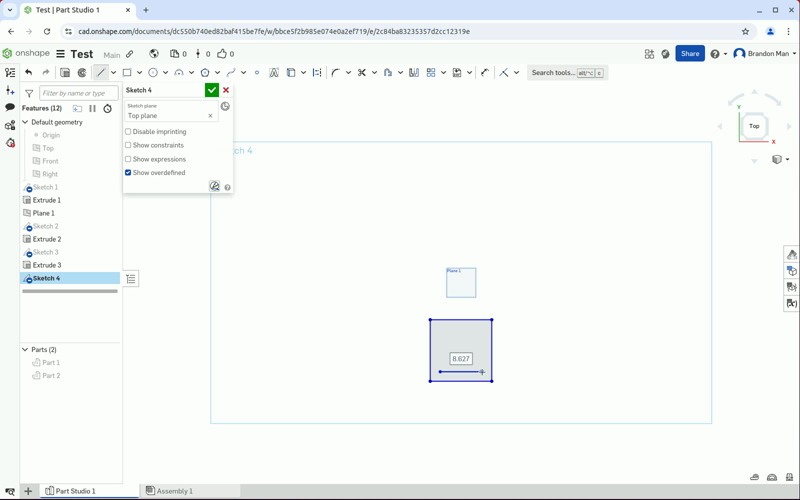
key_down(shift)
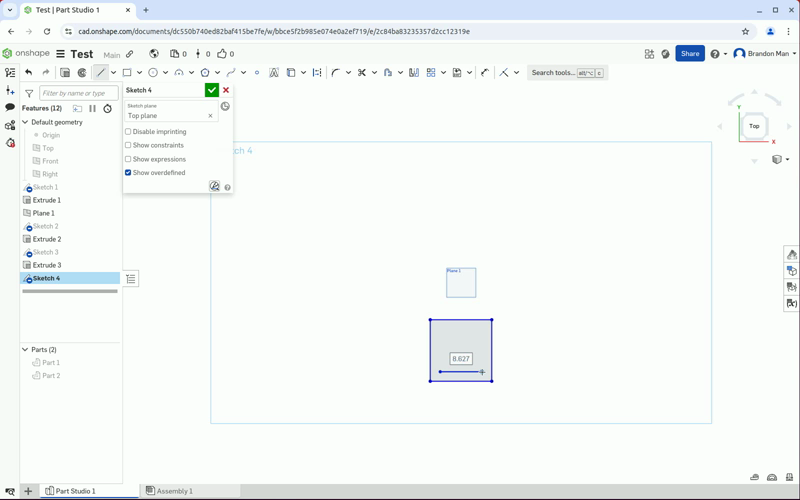
mouse_move(512, 371)
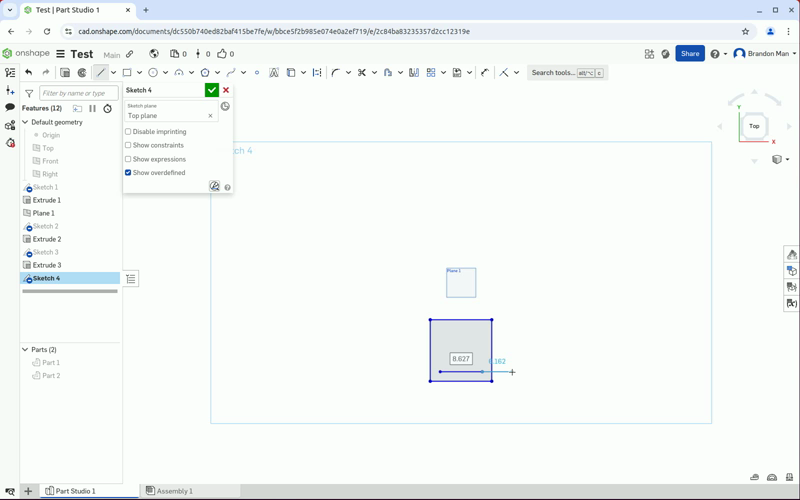
mouse_move(482, 329)
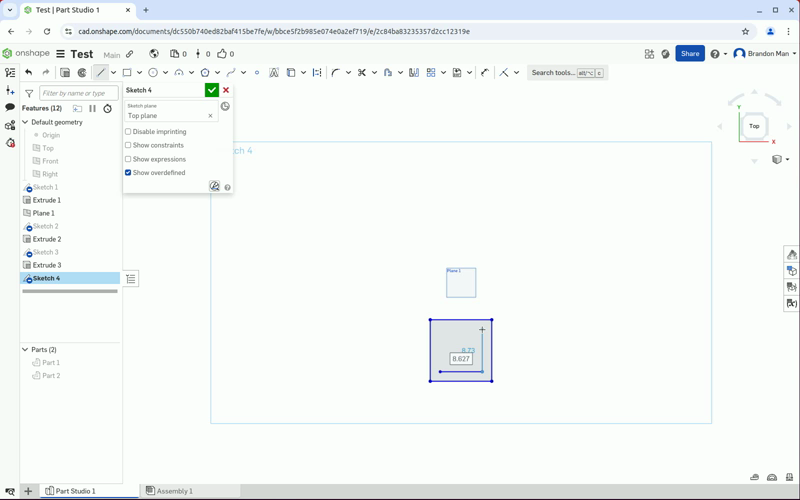
click(482, 329)
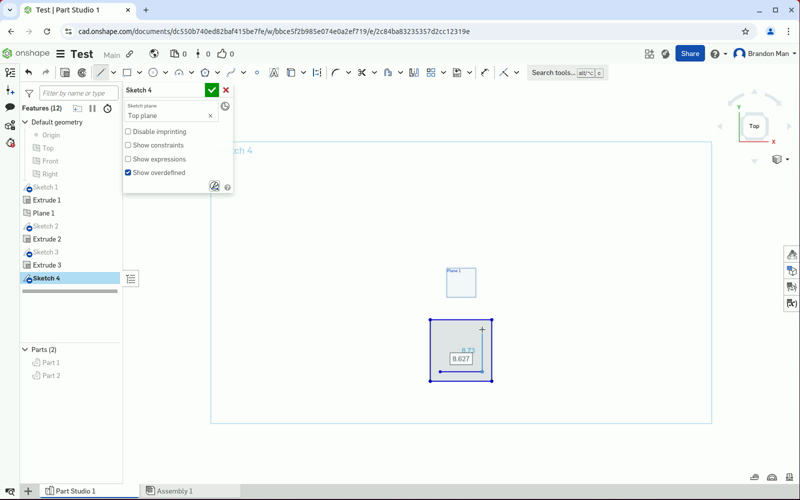
key_up(shift)
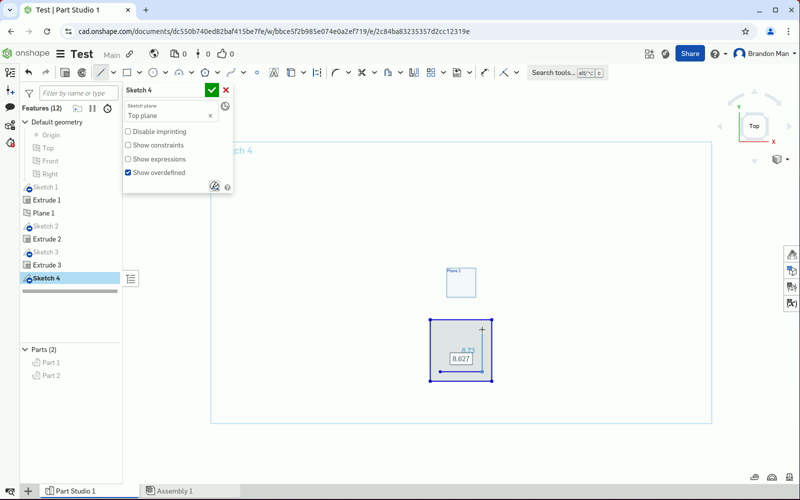
key_down(shift)
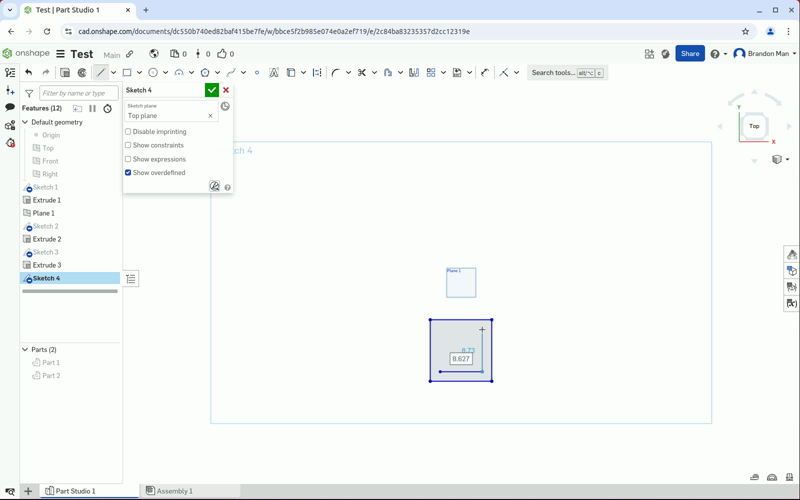
mouse_move(512, 329)
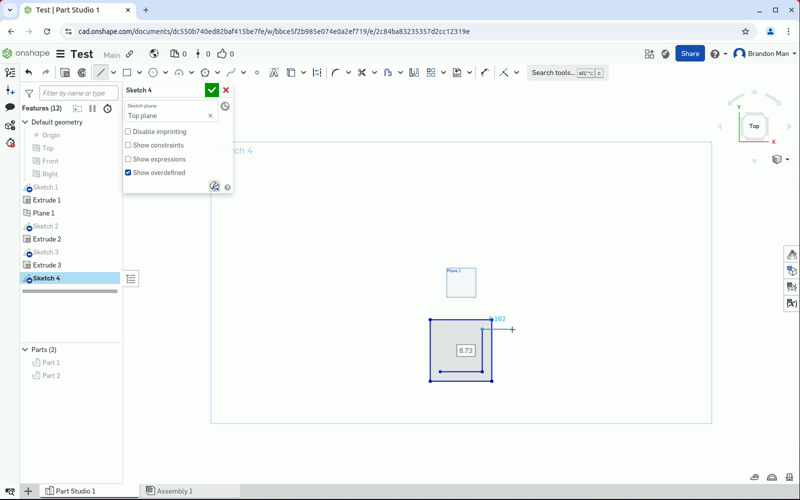
mouse_move(440, 329)
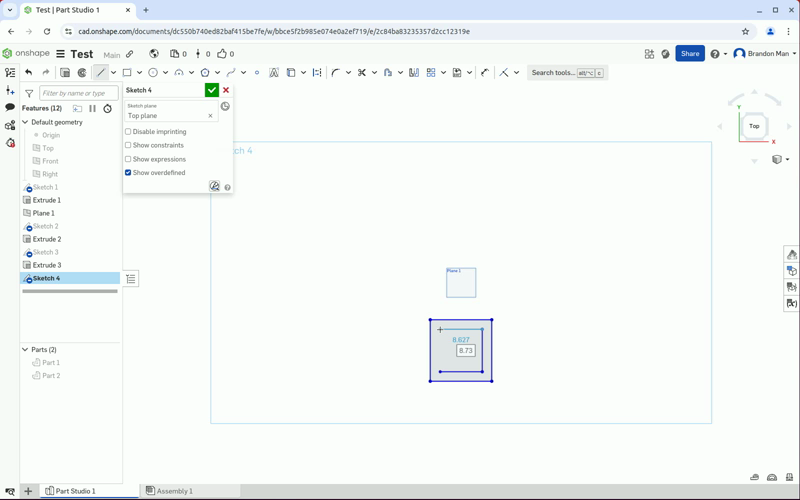
click(440, 329)
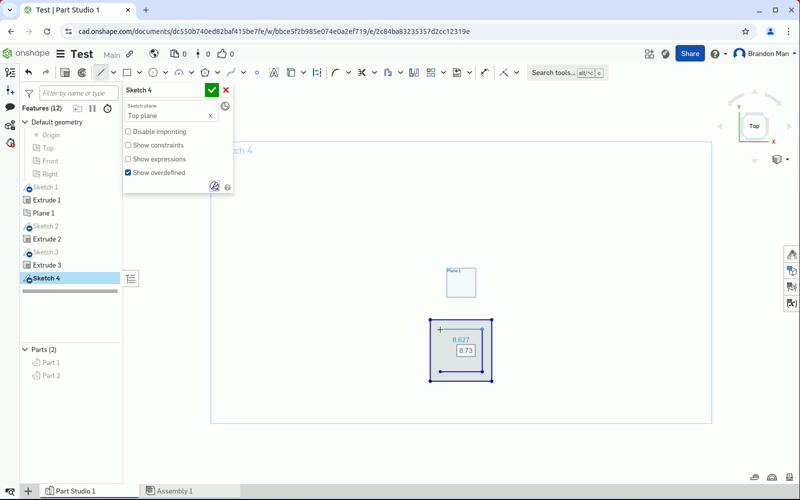
key_up(shift)
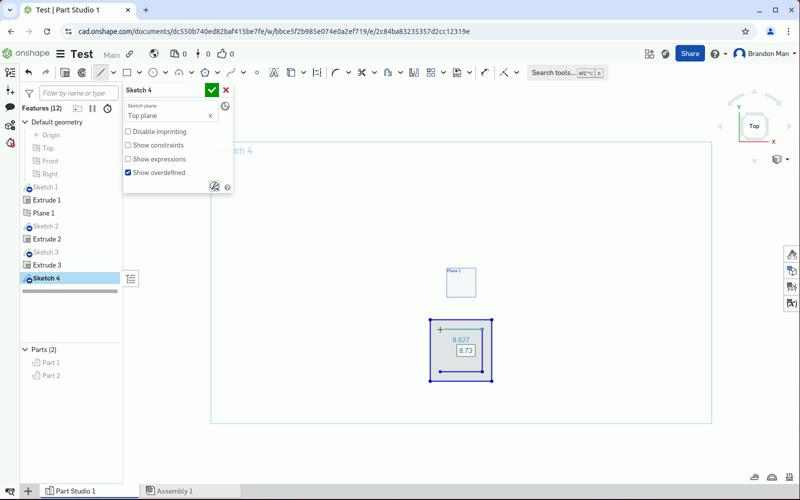
mouse_move(470, 329)
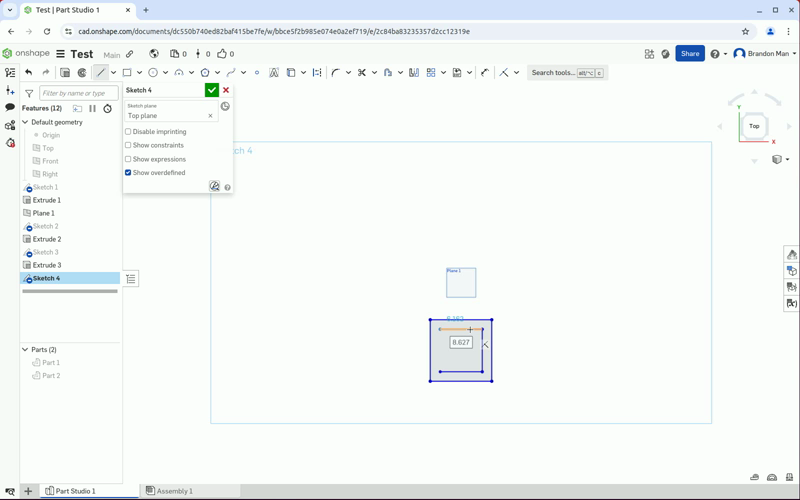
key_down(shift)
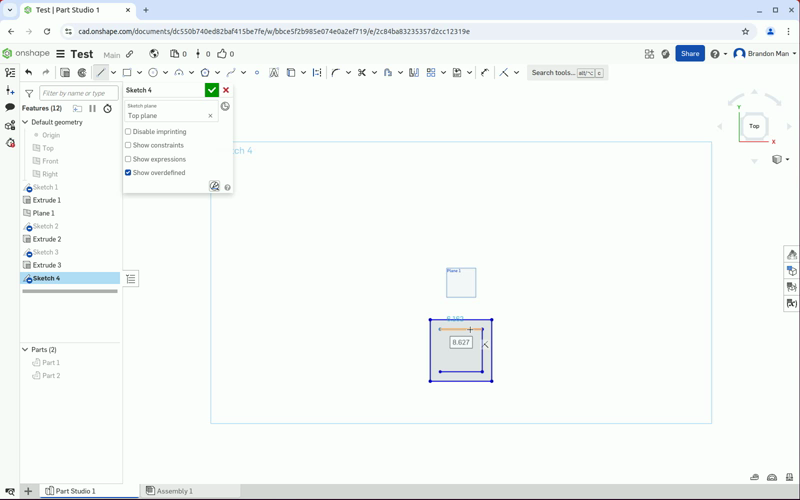
mouse_move(440, 371)
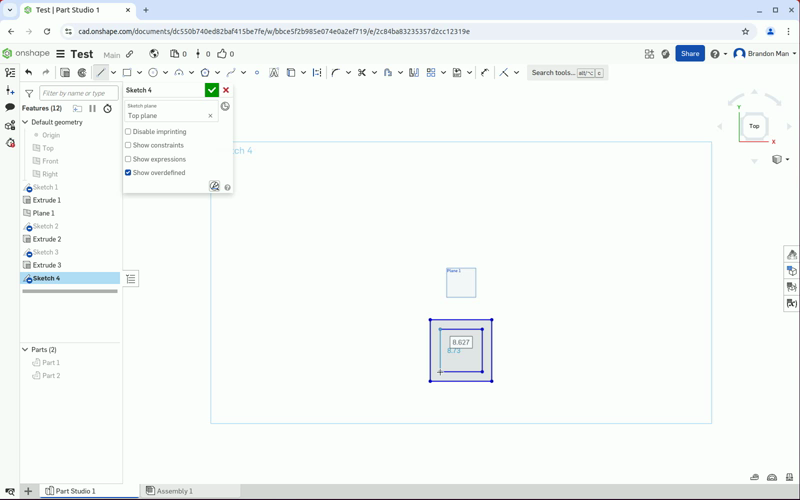
key_up(shift)
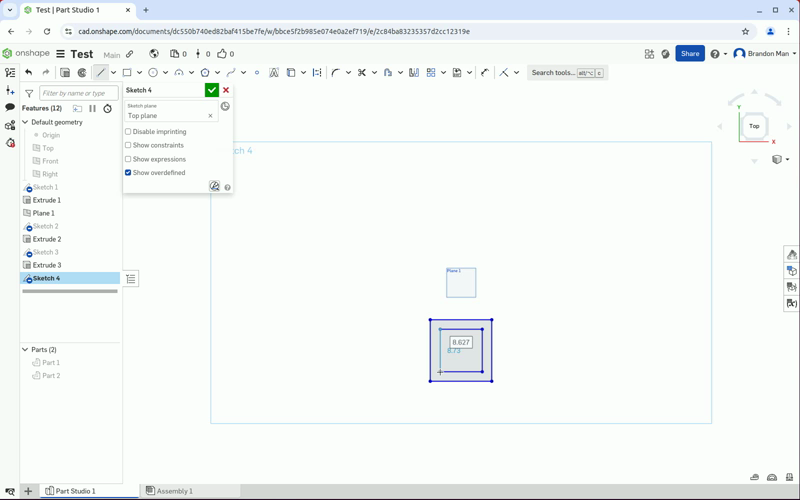
click(440, 371)
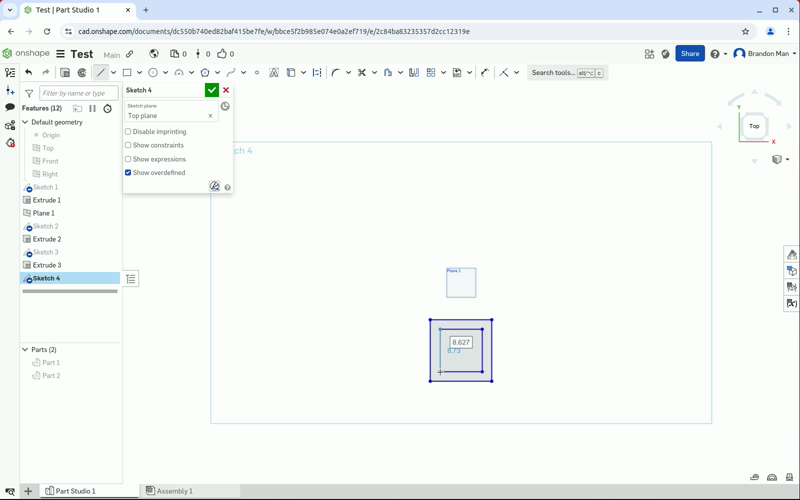
key(esc)
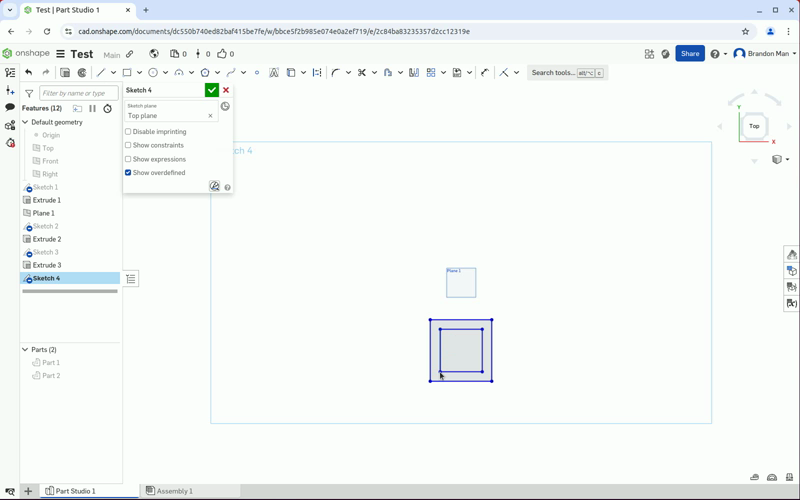
mouse_move(461, 327)
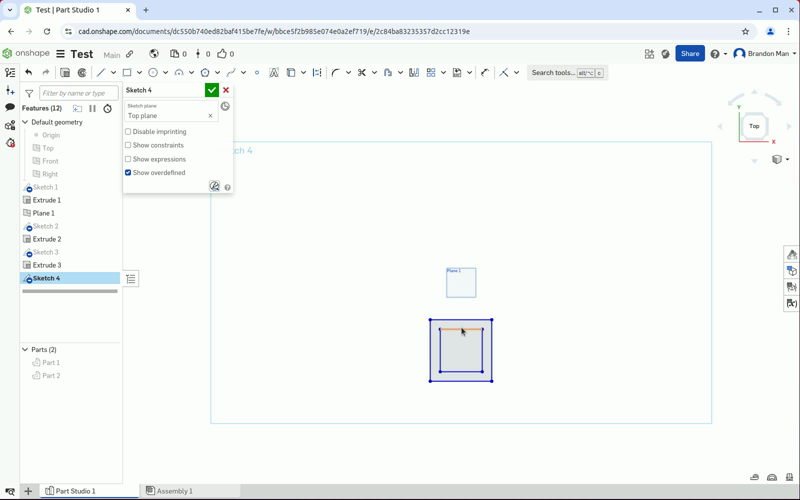
click(461, 327)
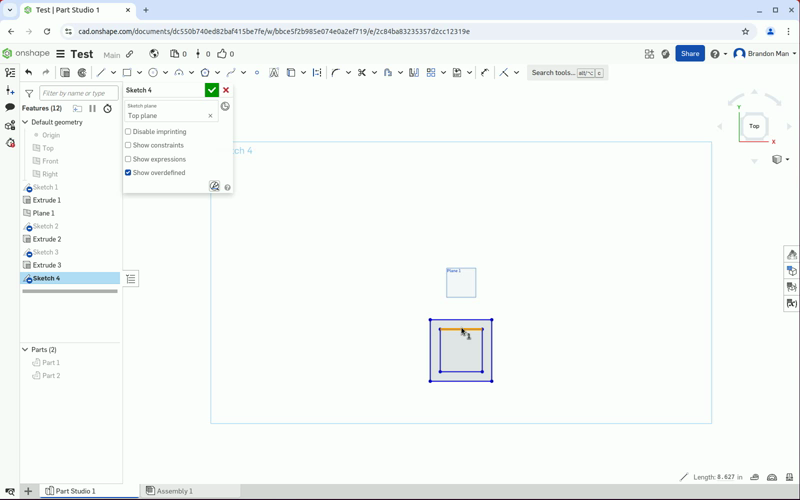
mouse_move(73, 352)
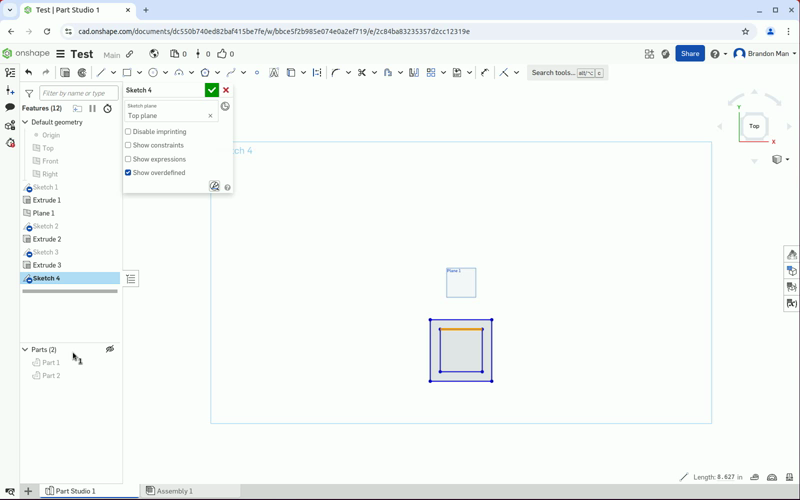
key(shift+y)
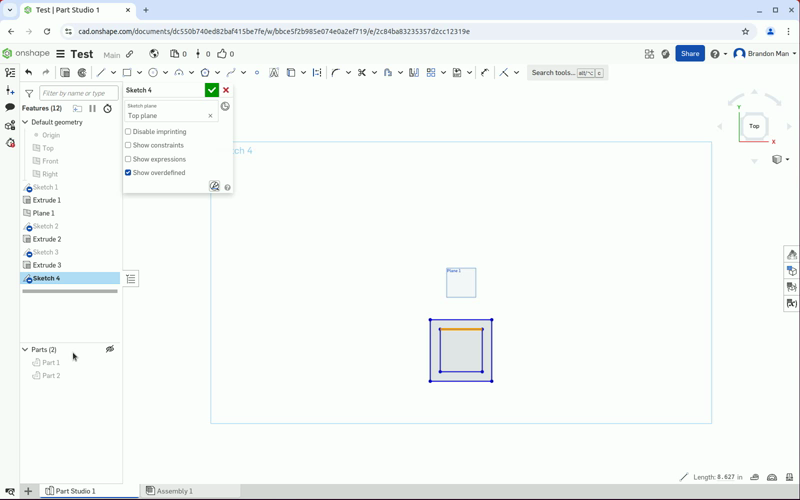
key(shift+e)
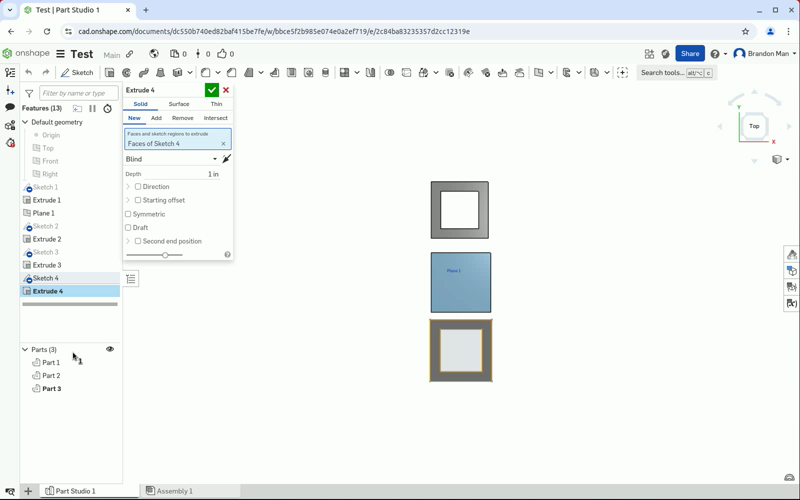
mouse_move(143, 106)
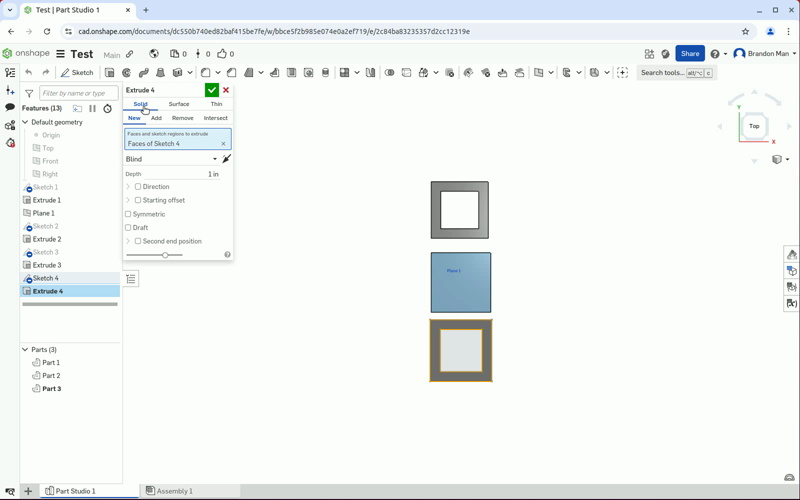
click(143, 106)
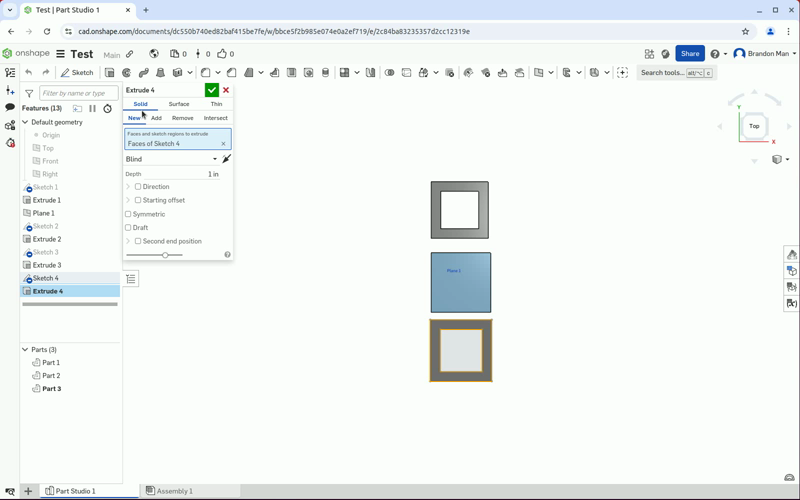
mouse_move(137, 120)
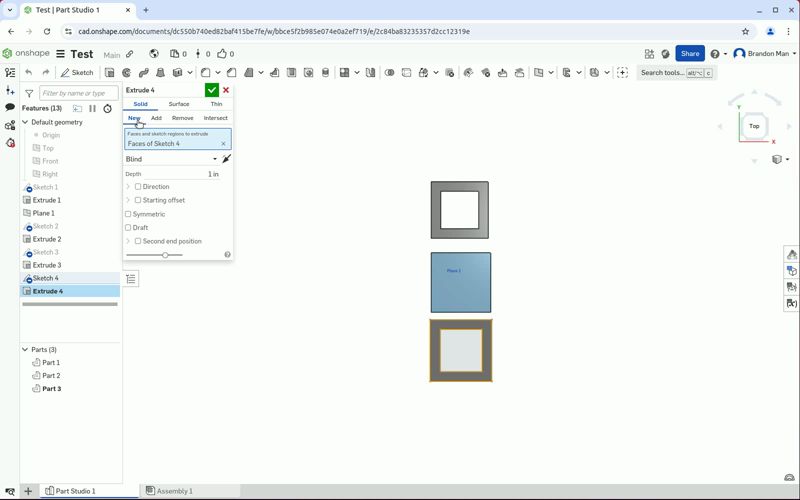
click(137, 120)
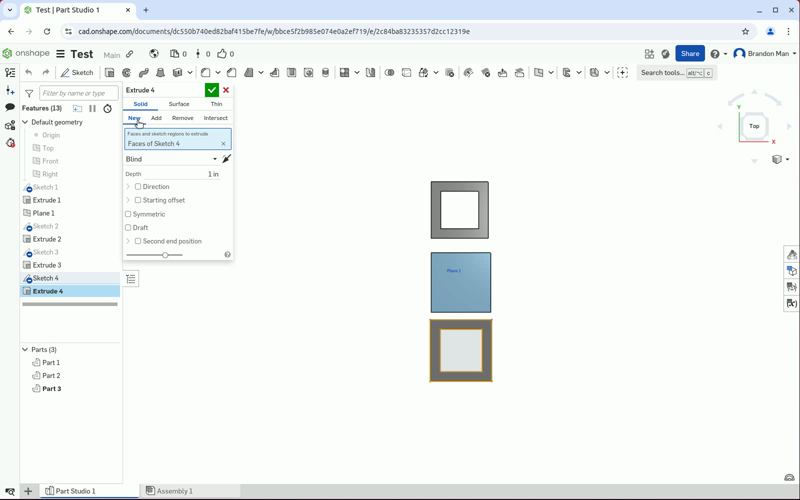
key(tab, 4)
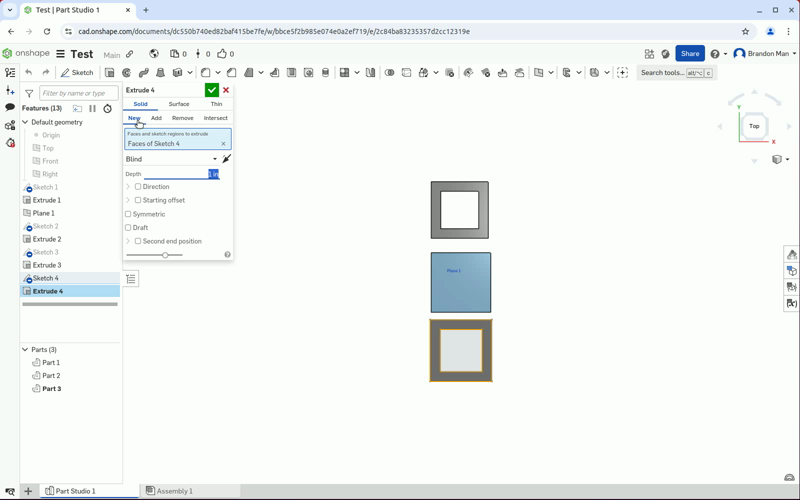
text(1.926)
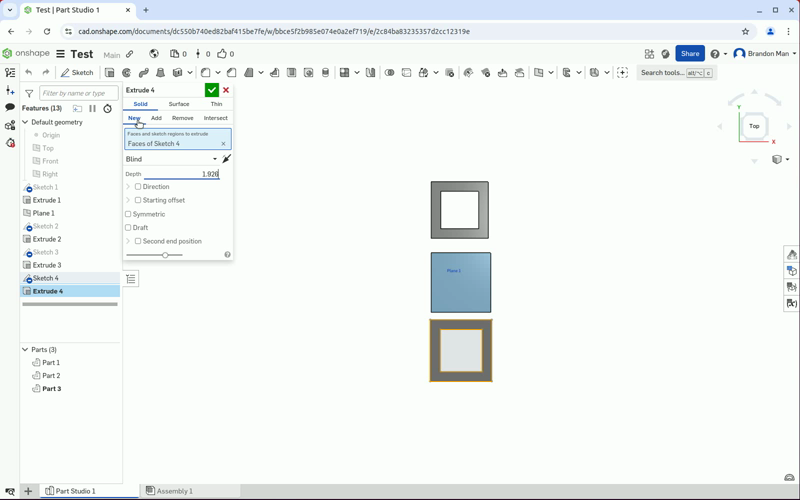
key(enter)
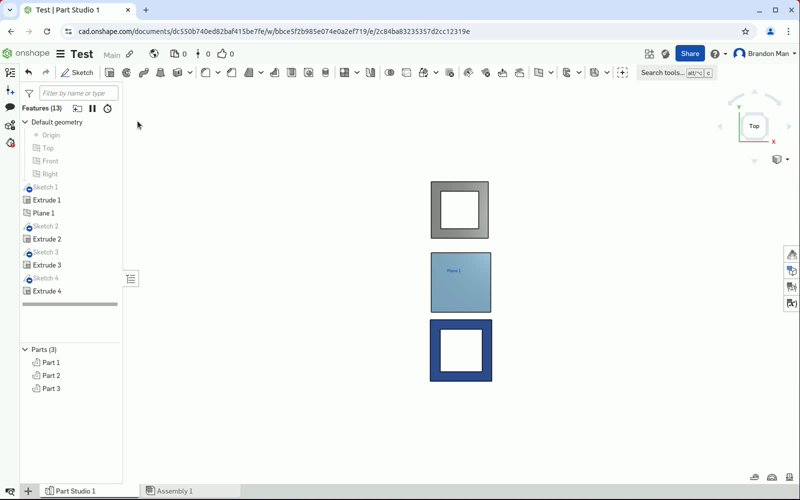
key(shift+h)
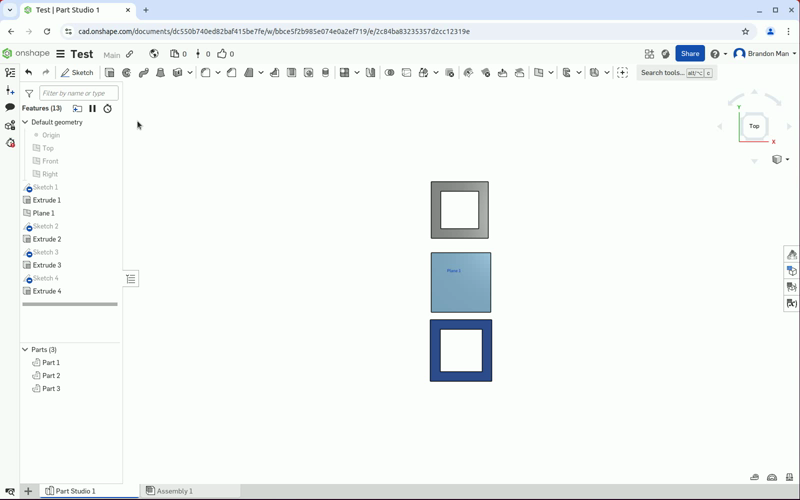
key(shift+h)
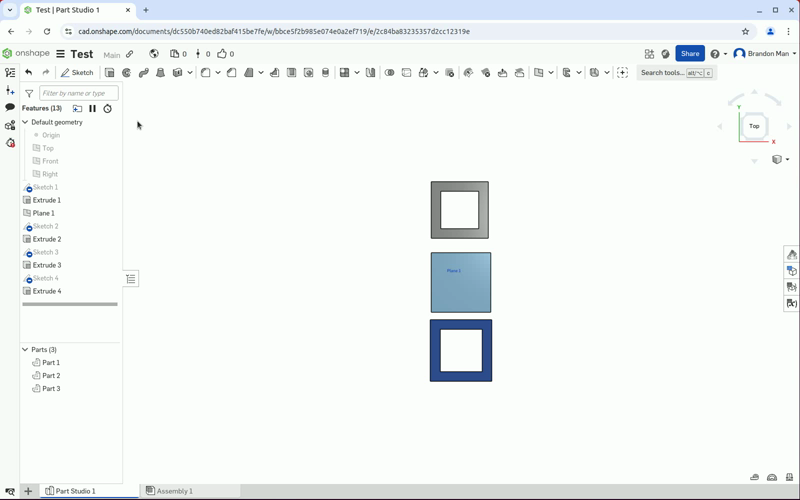
mouse_move(73, 189)
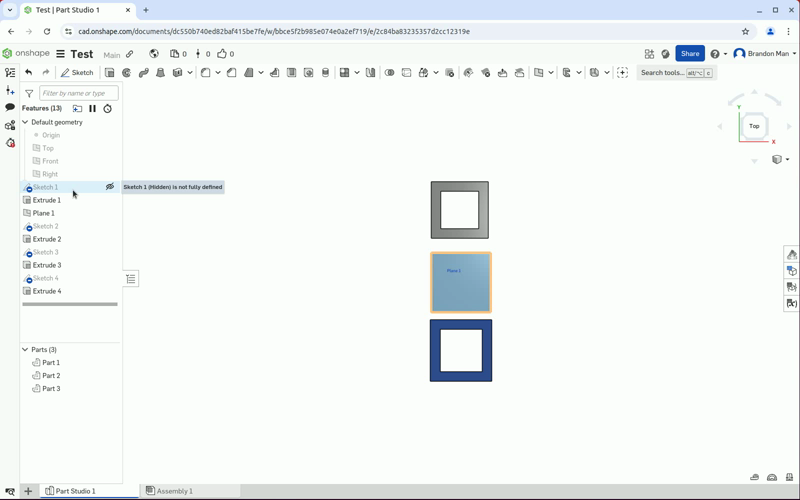
click(73, 189)
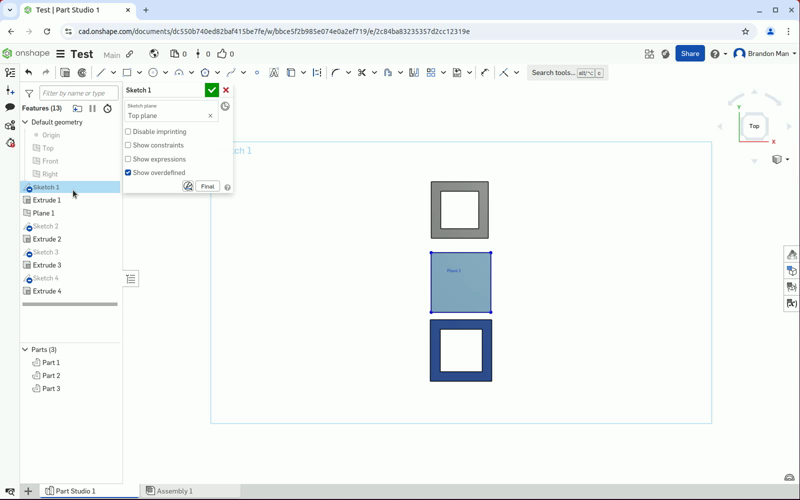
mouse_move(229, 92)
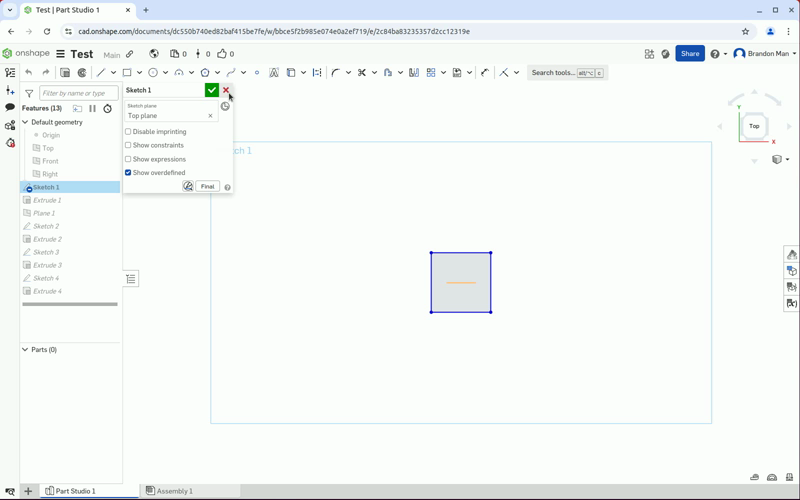
click(229, 92)
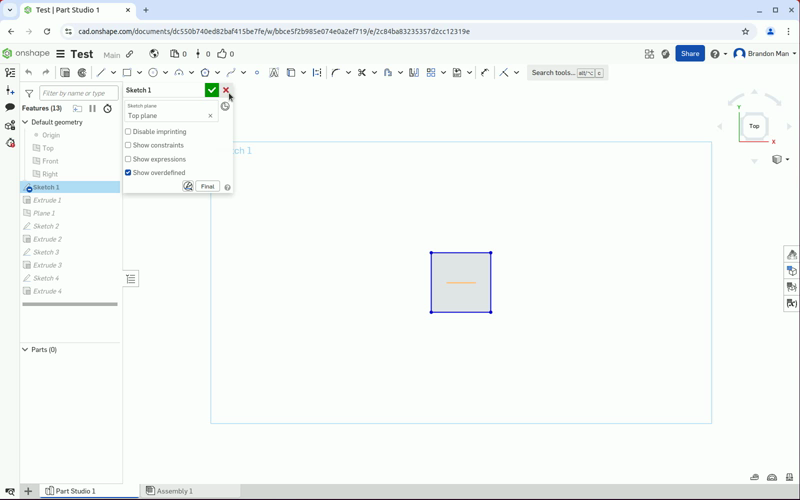
key(shift+s)
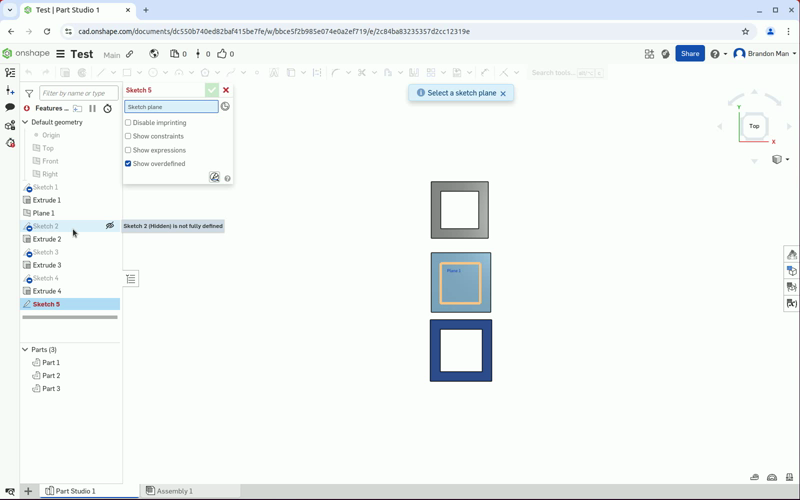
scroll(3)
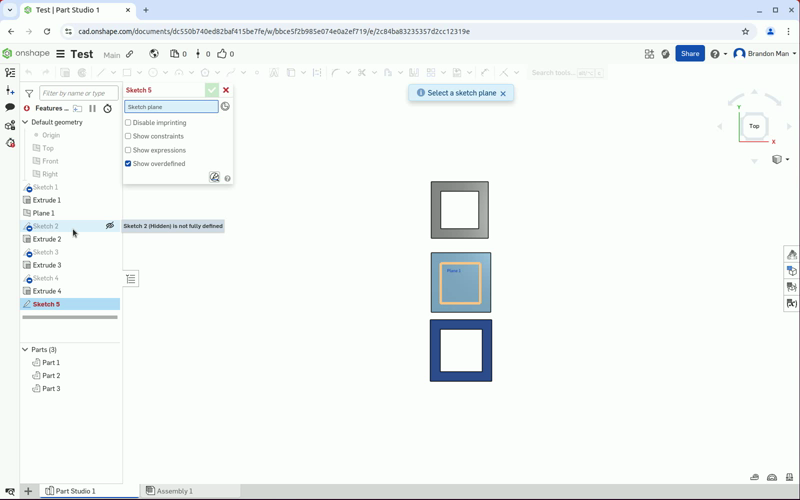
mouse_move(73, 150)
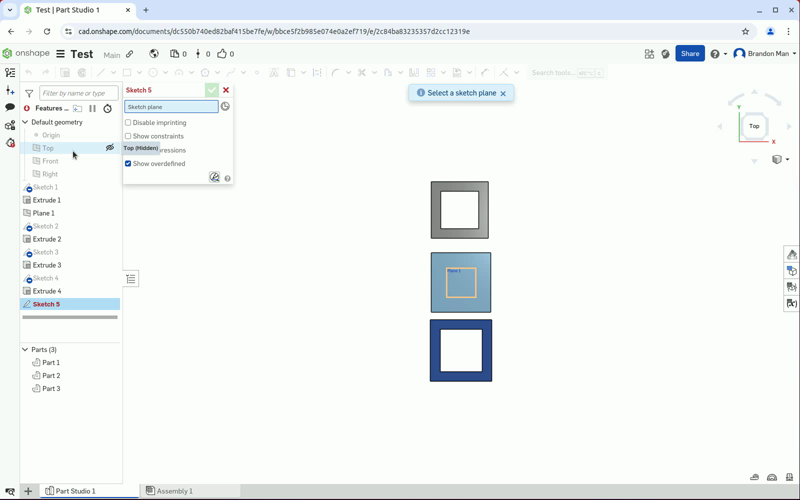
click(73, 150)
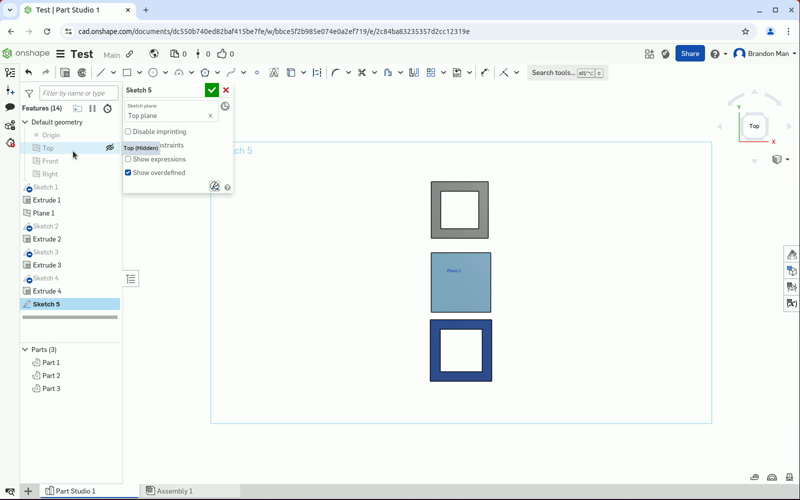
mouse_move(73, 352)
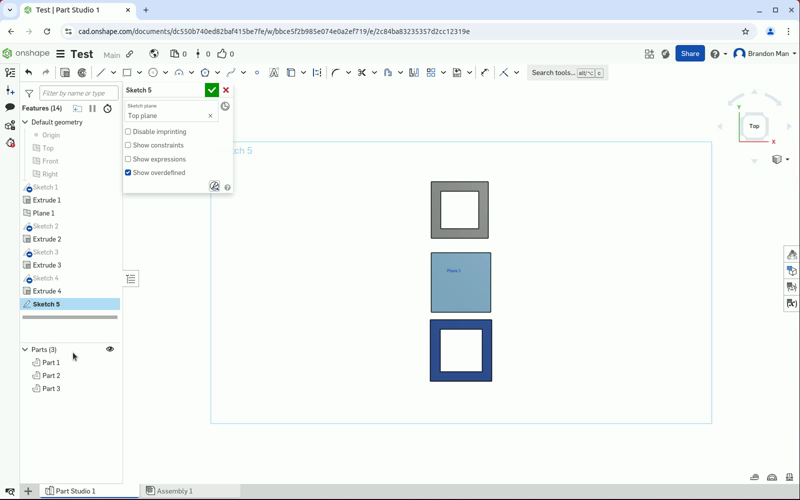
key(y)
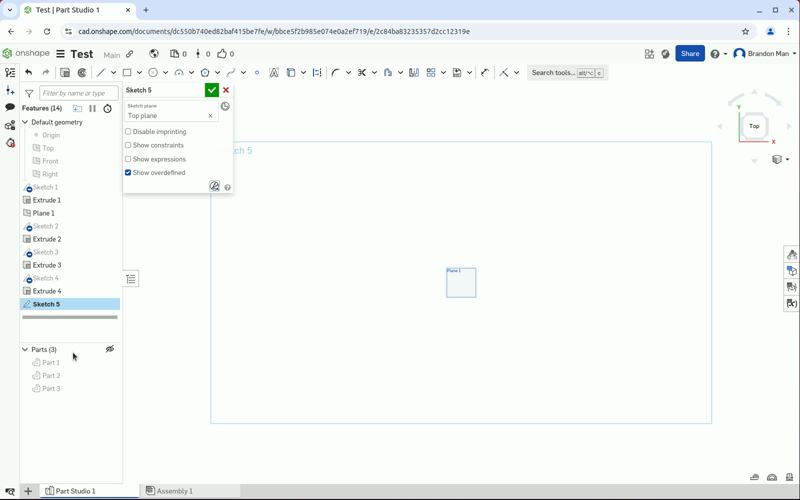
key(l)
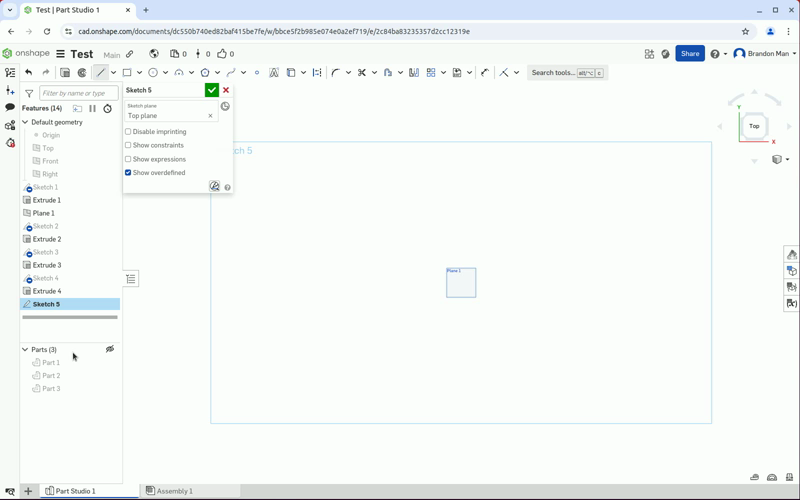
key_down(shift)
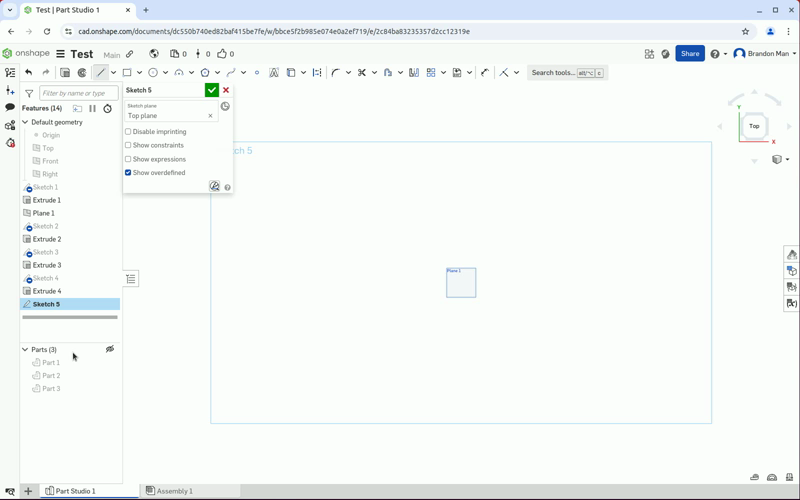
mouse_move(494, 306)
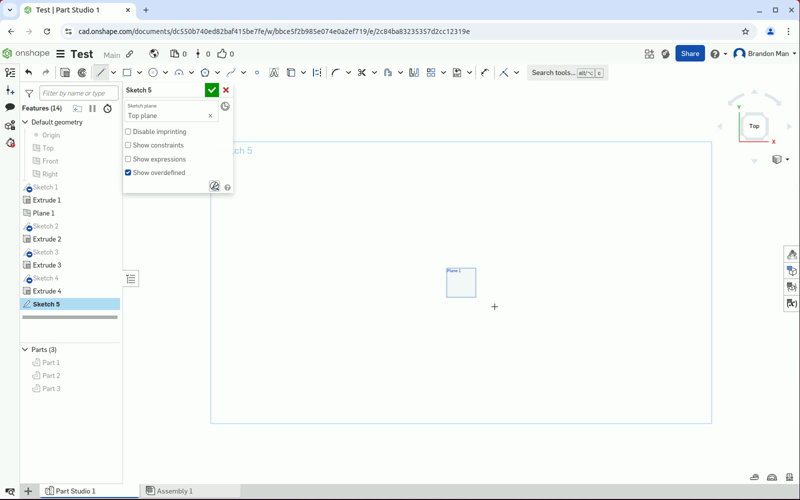
click(494, 306)
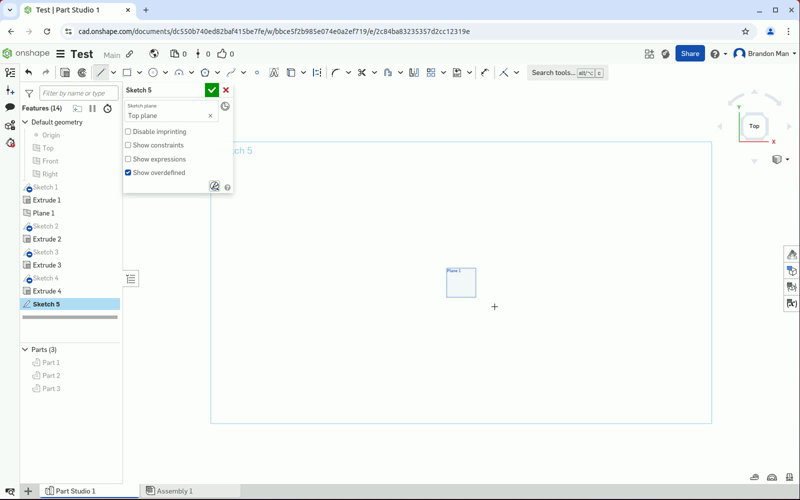
key_up(shift)
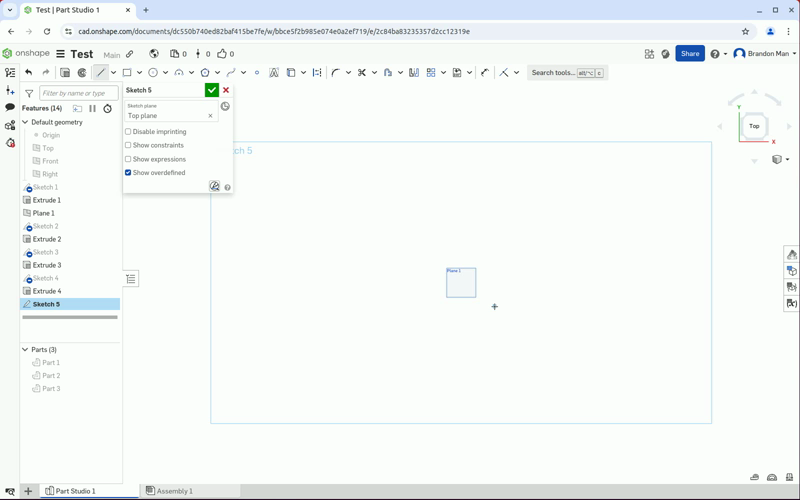
key_down(shift)
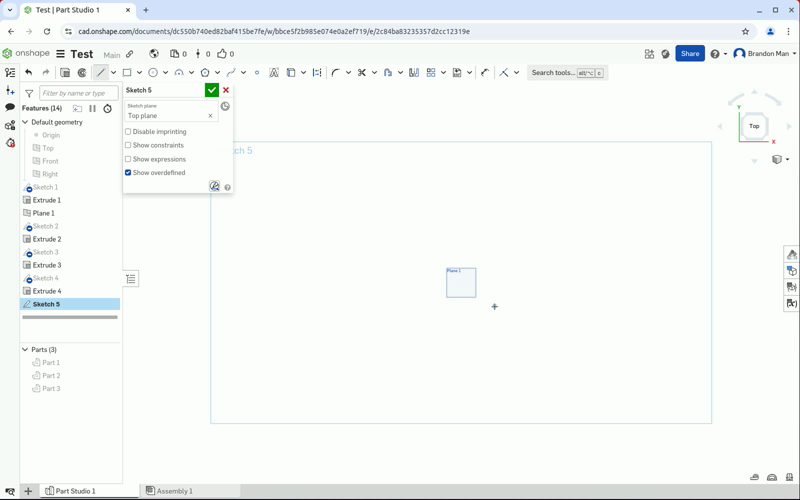
mouse_move(555, 306)
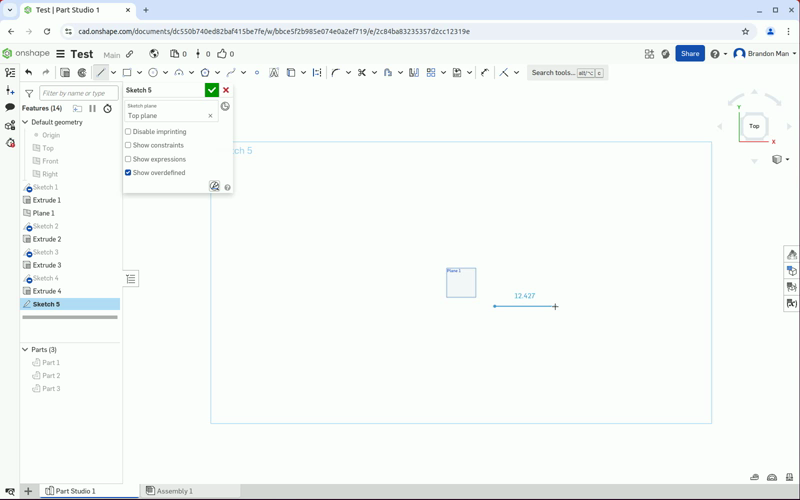
click(555, 306)
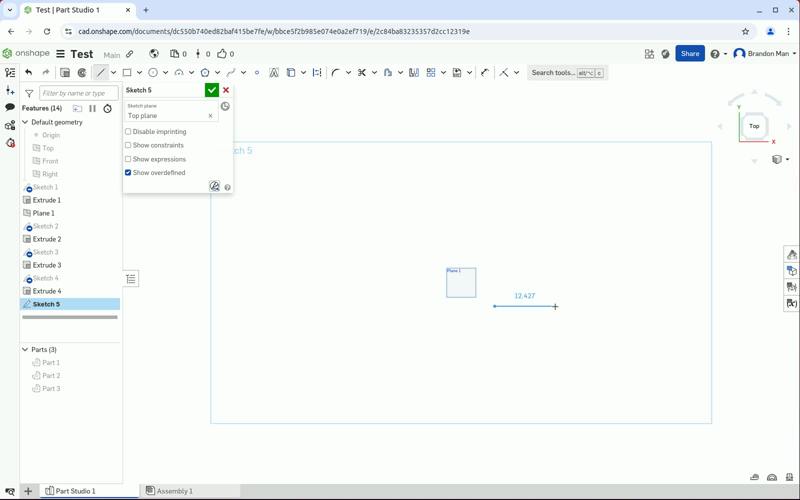
key_up(shift)
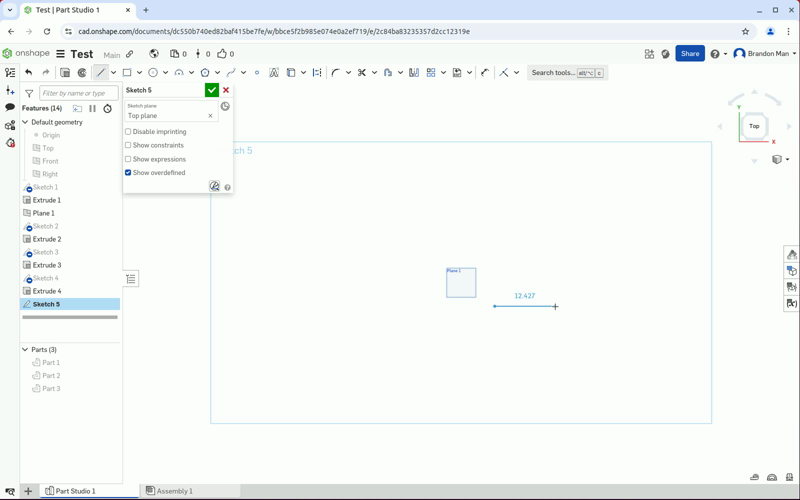
key_down(shift)
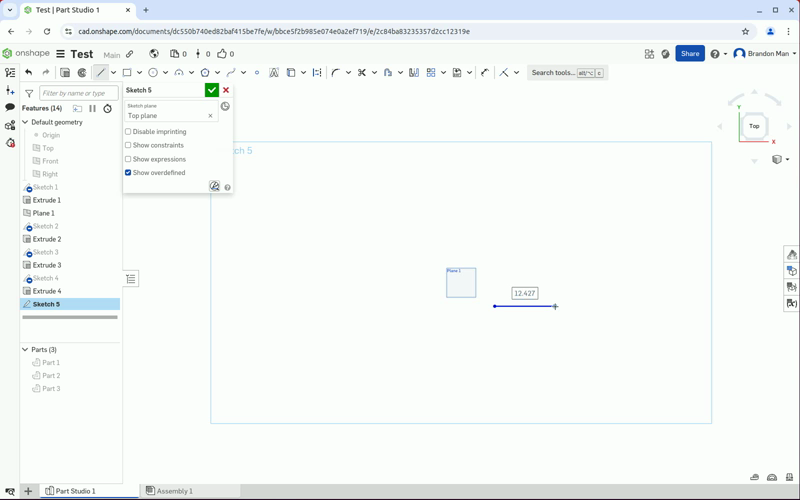
mouse_move(555, 246)
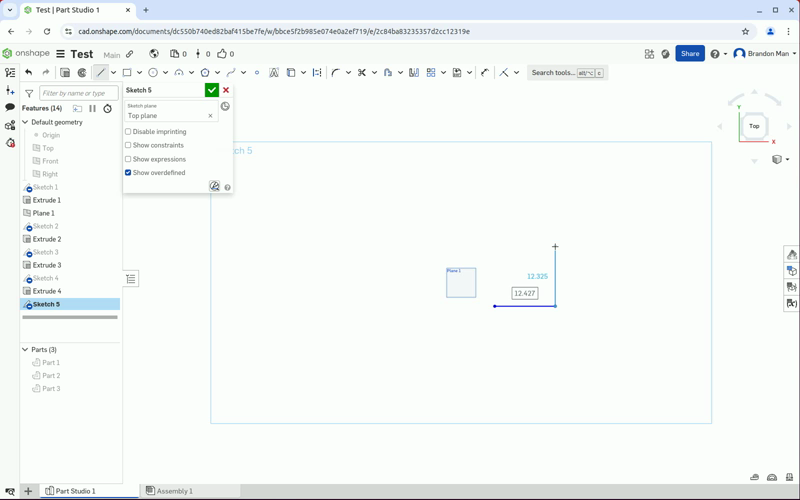
click(555, 246)
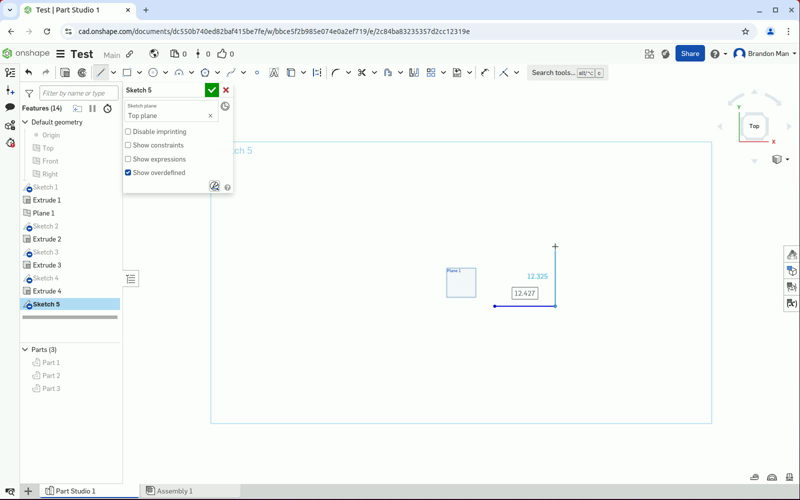
key_up(shift)
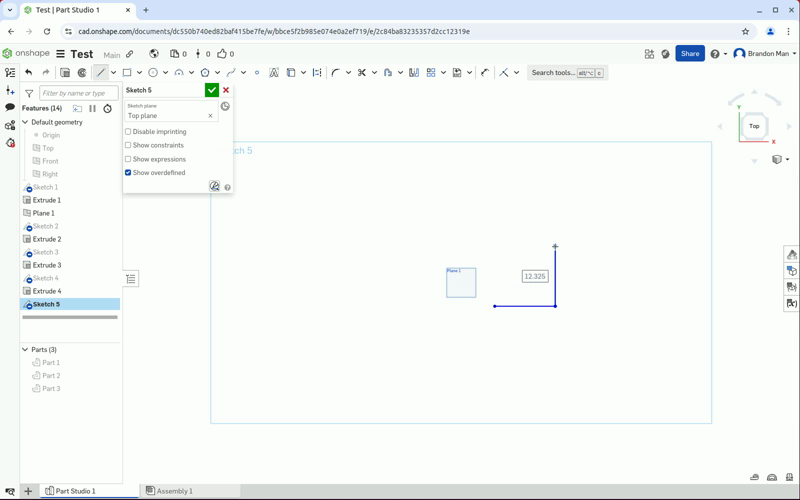
key_down(shift)
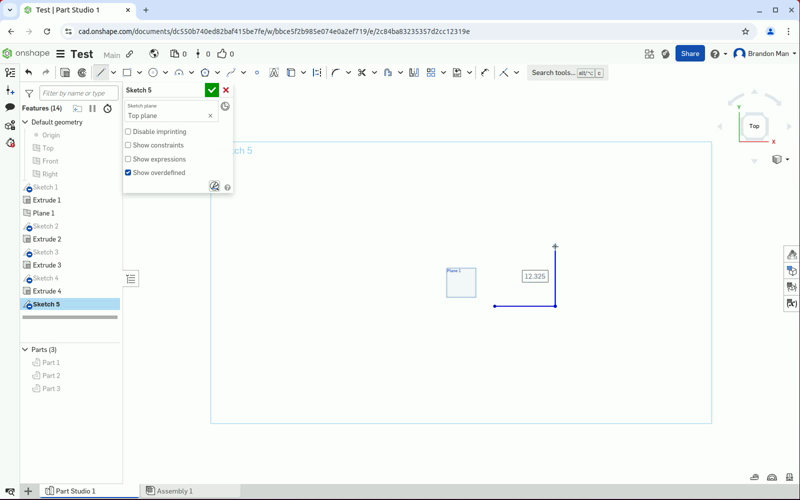
mouse_move(494, 246)
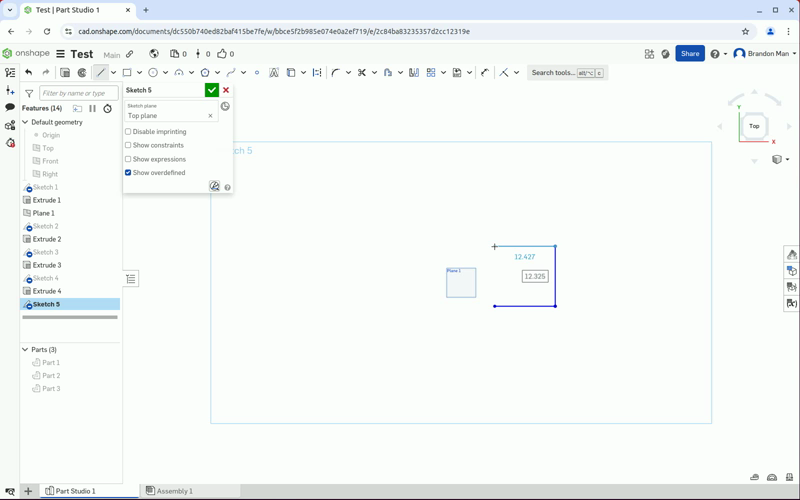
click(494, 246)
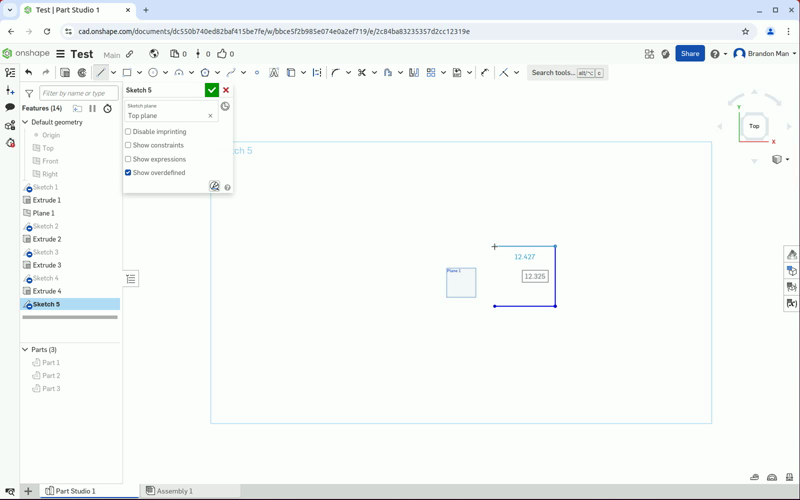
key_up(shift)
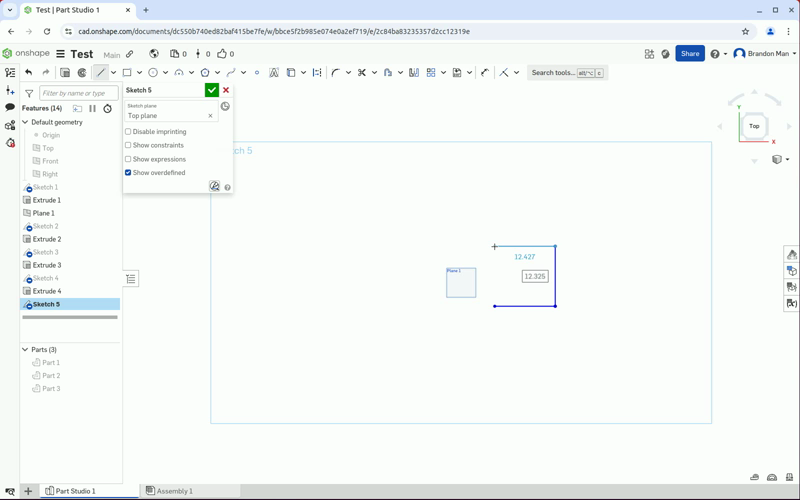
key_down(shift)
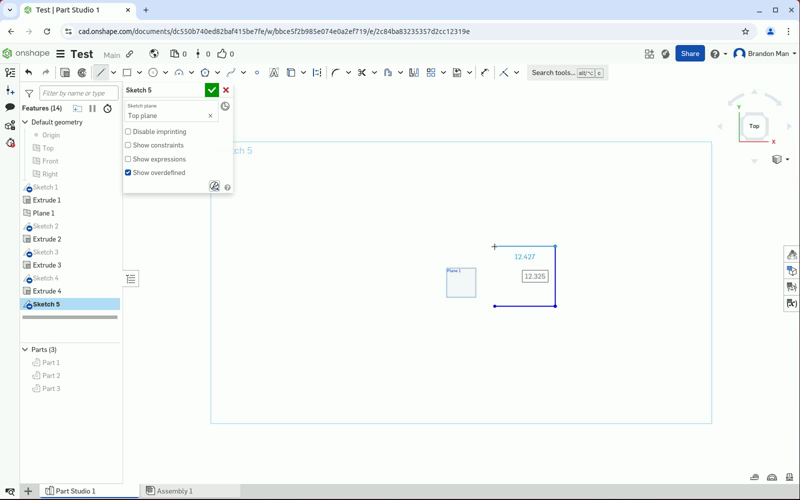
mouse_move(494, 306)
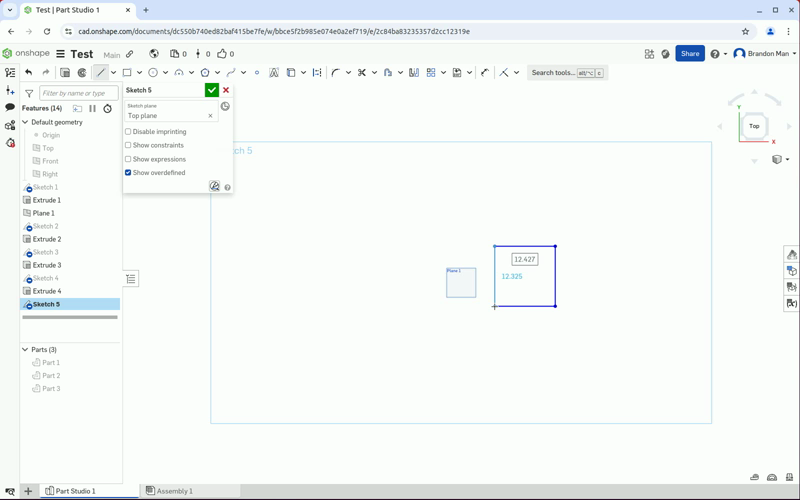
key_up(shift)
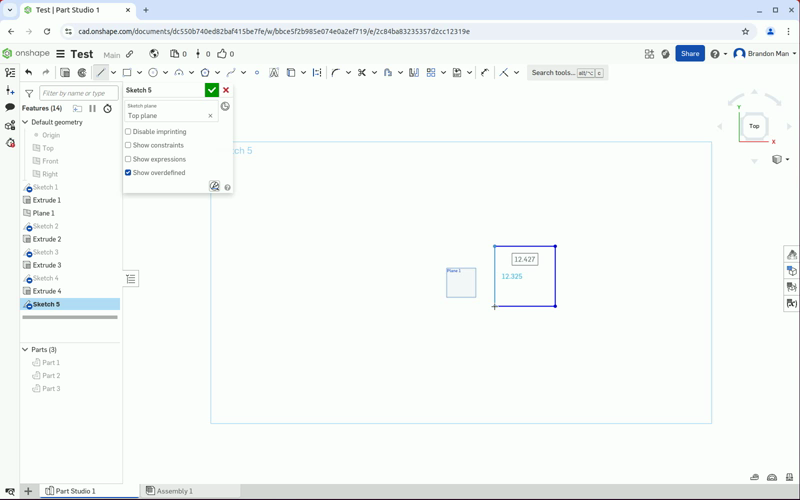
click(494, 306)
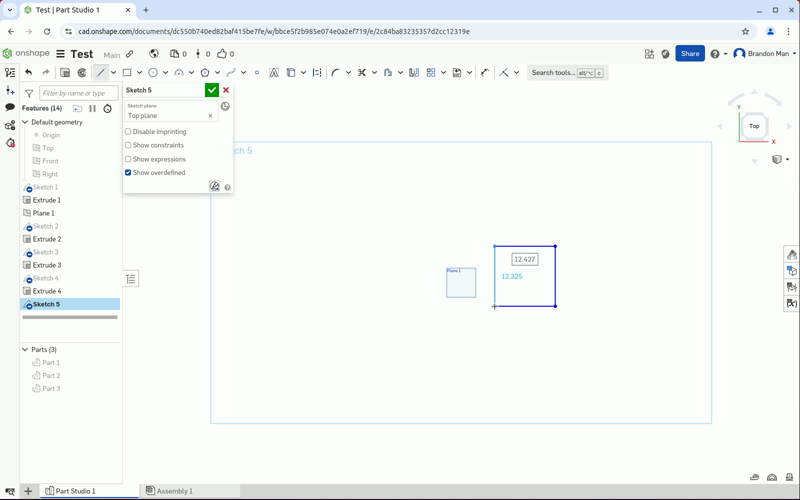
key(esc)
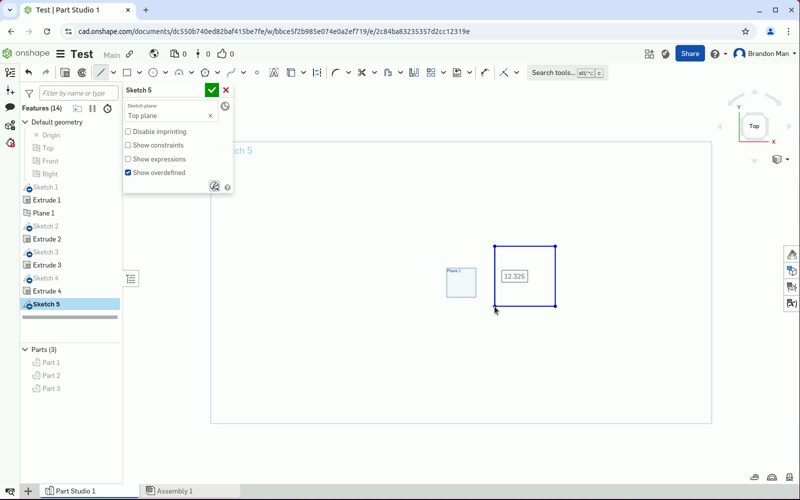
key(l)
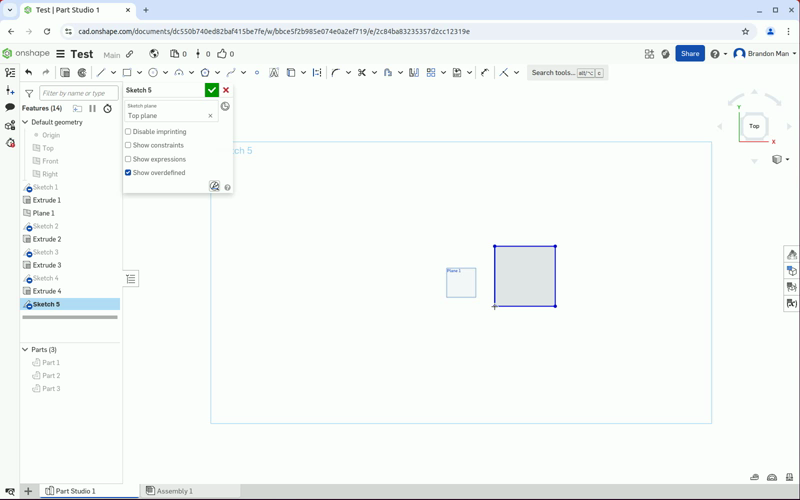
key_down(shift)
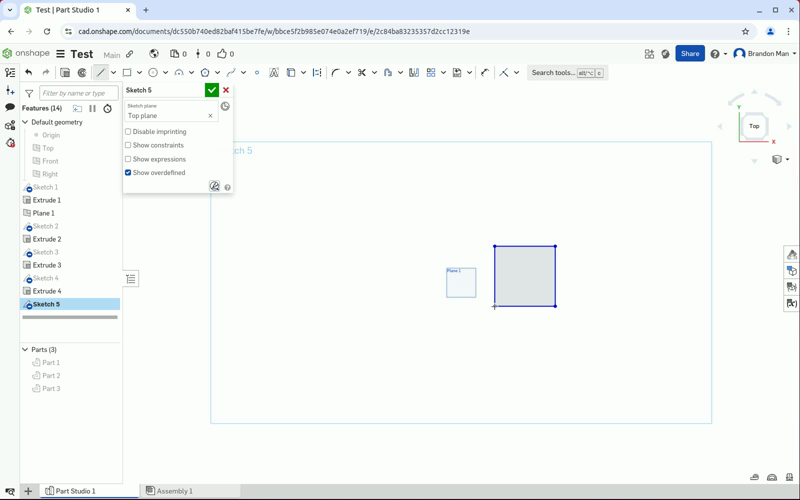
mouse_move(504, 296)
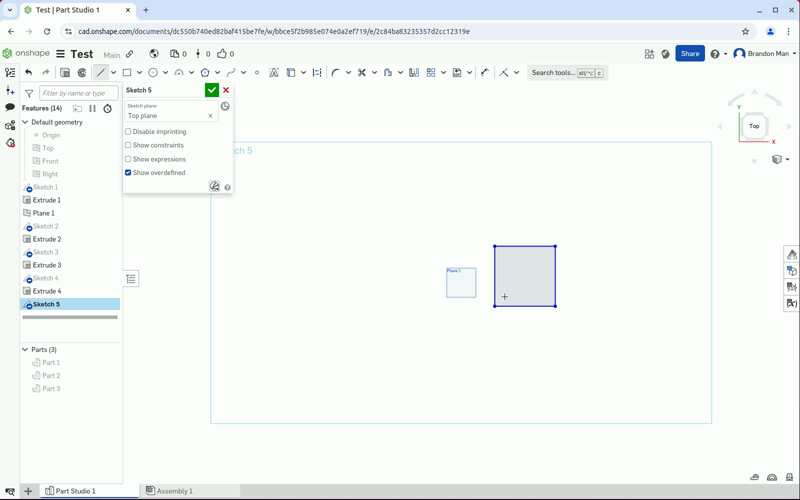
click(504, 296)
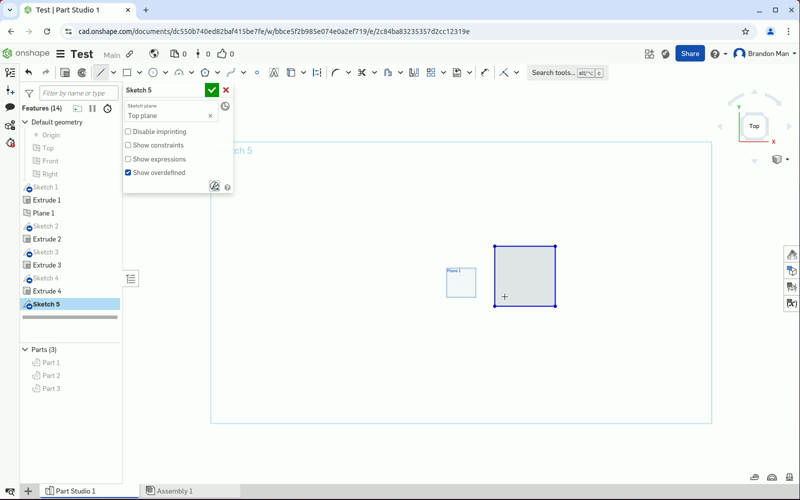
key_up(shift)
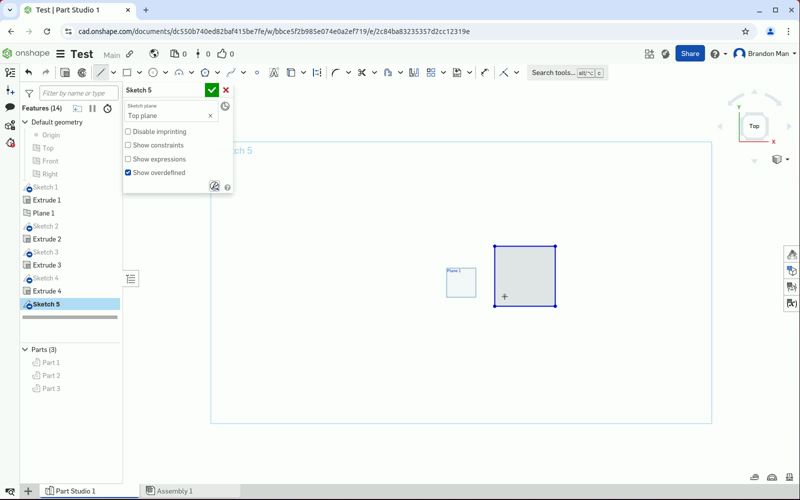
key_down(shift)
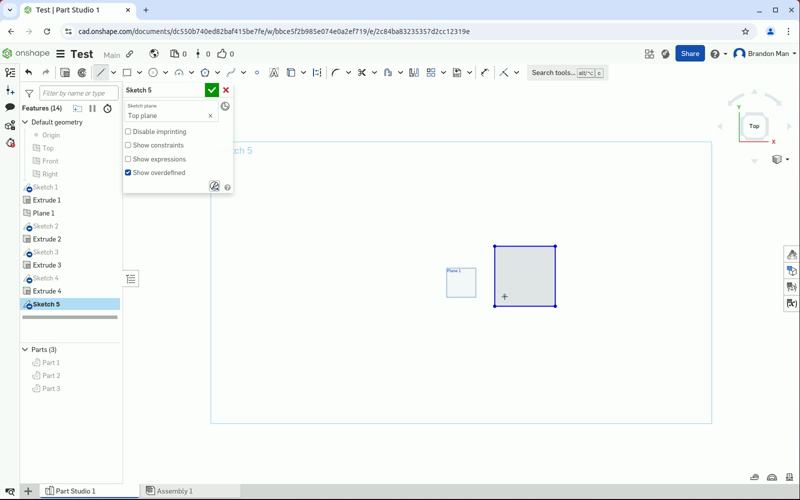
mouse_move(534, 296)
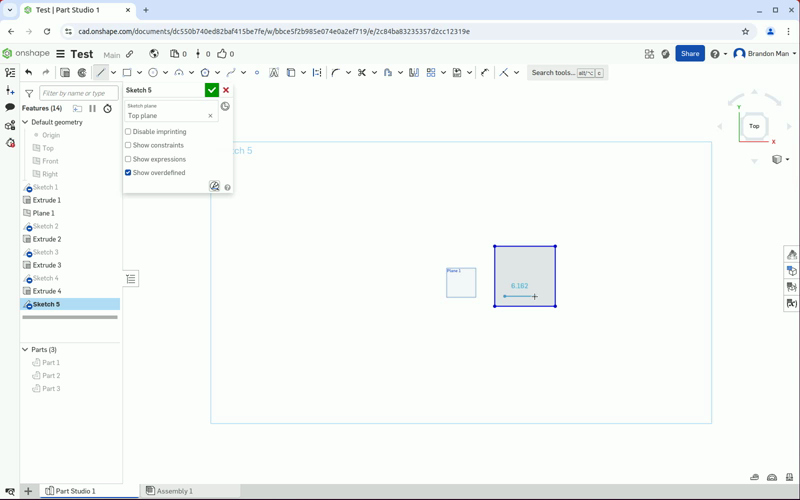
mouse_move(545, 296)
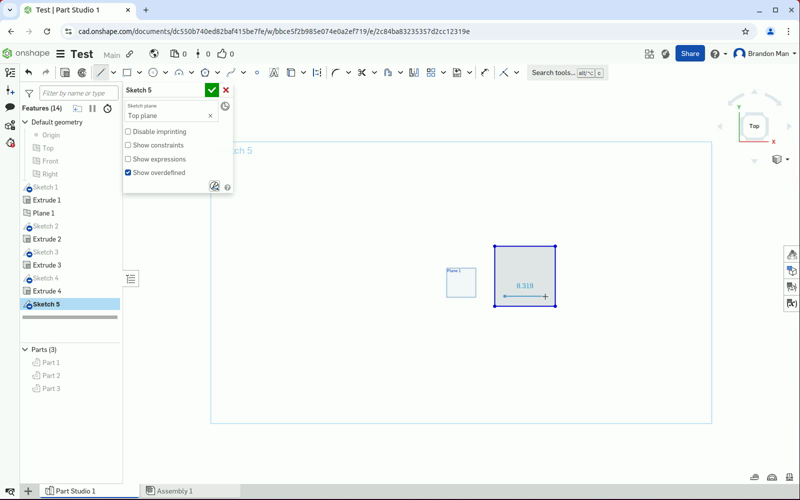
click(545, 296)
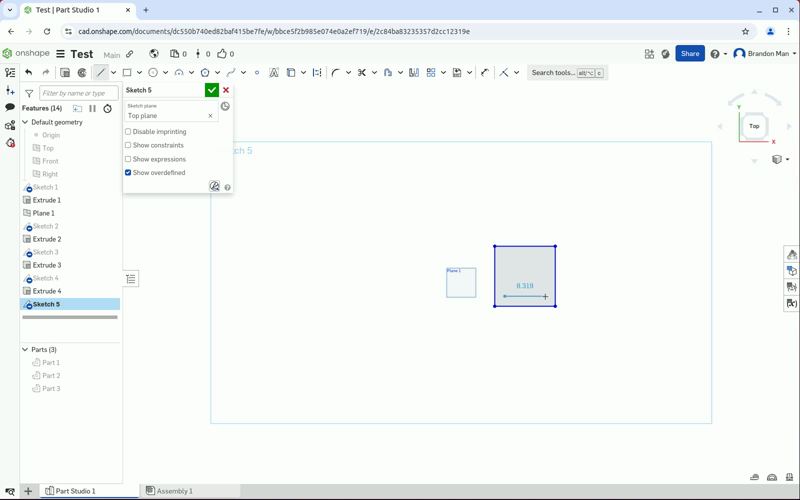
key_up(shift)
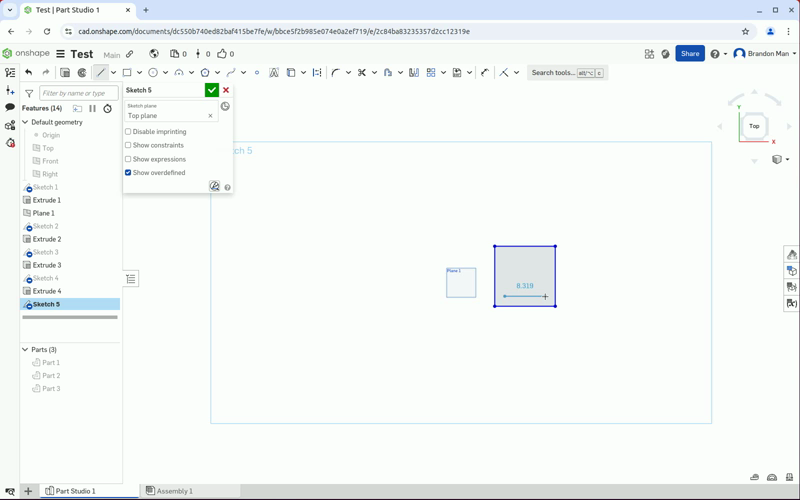
key_down(shift)
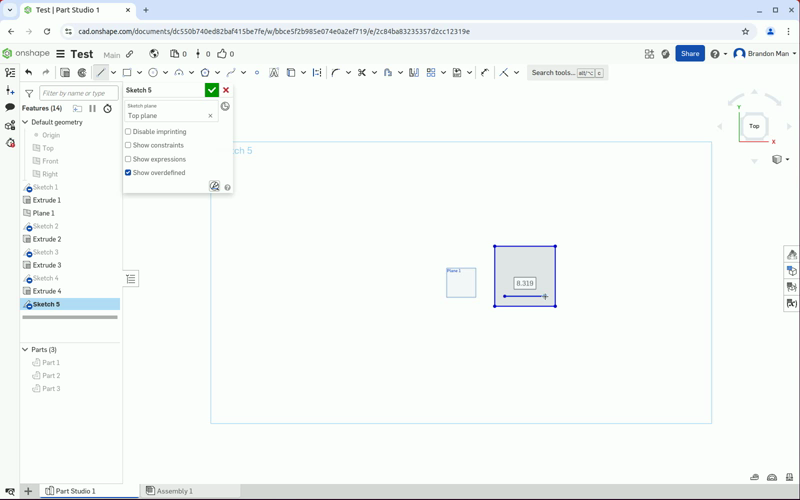
mouse_move(575, 296)
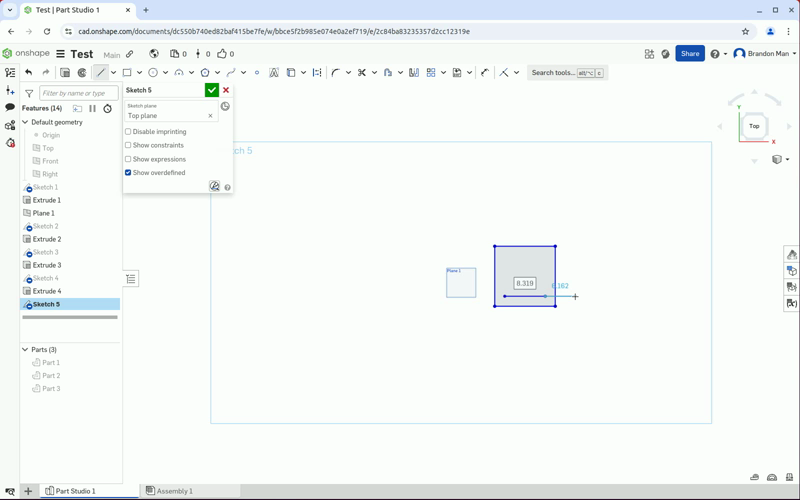
mouse_move(545, 256)
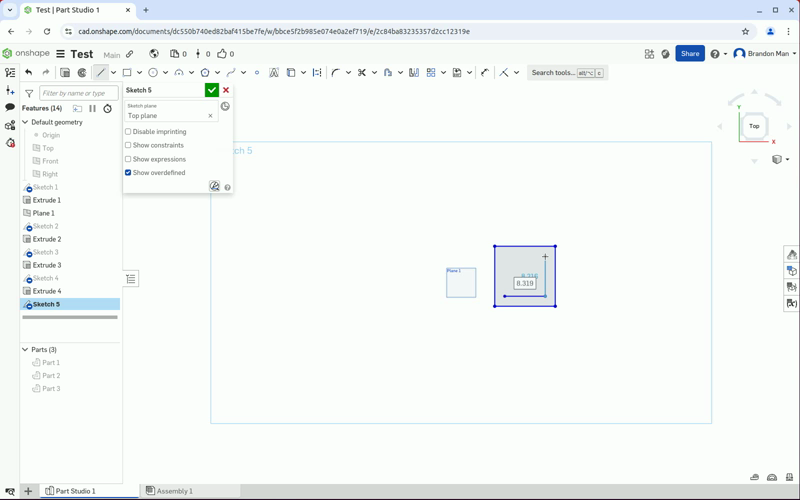
click(545, 256)
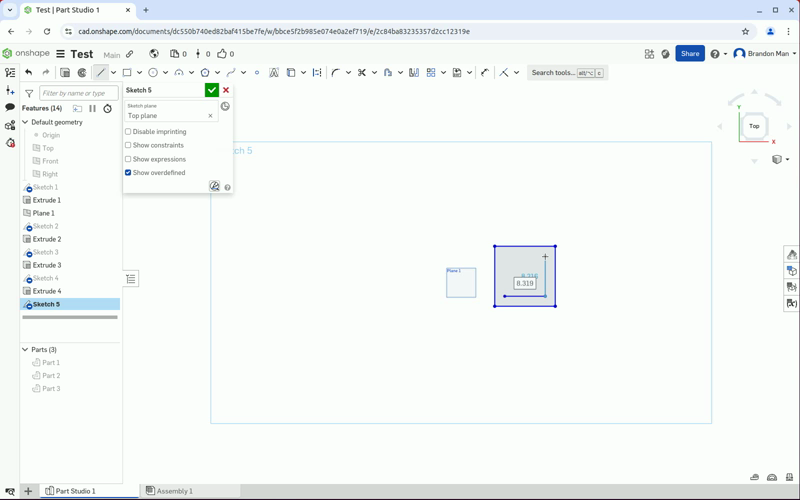
key_up(shift)
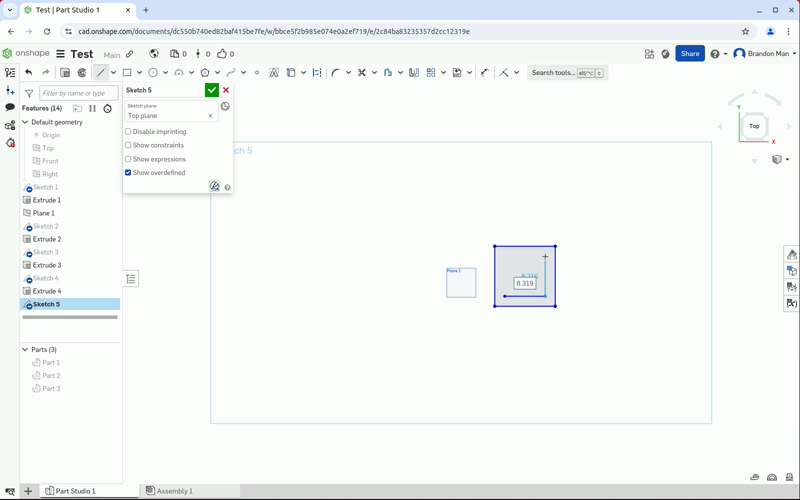
key_down(shift)
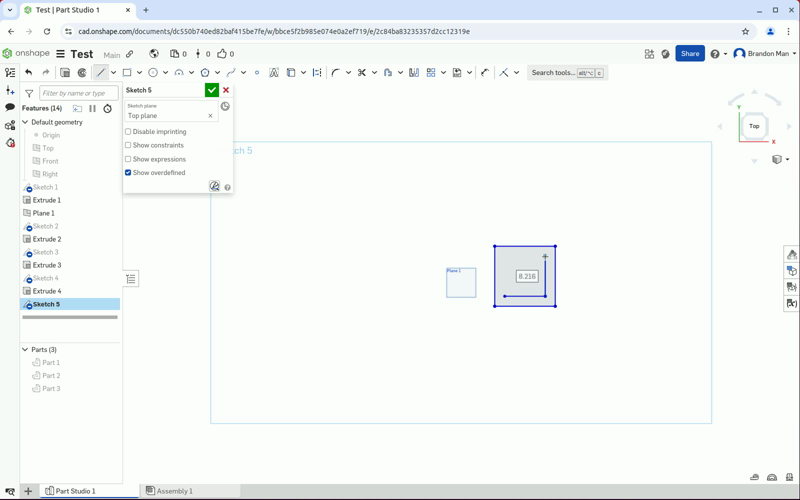
mouse_move(575, 256)
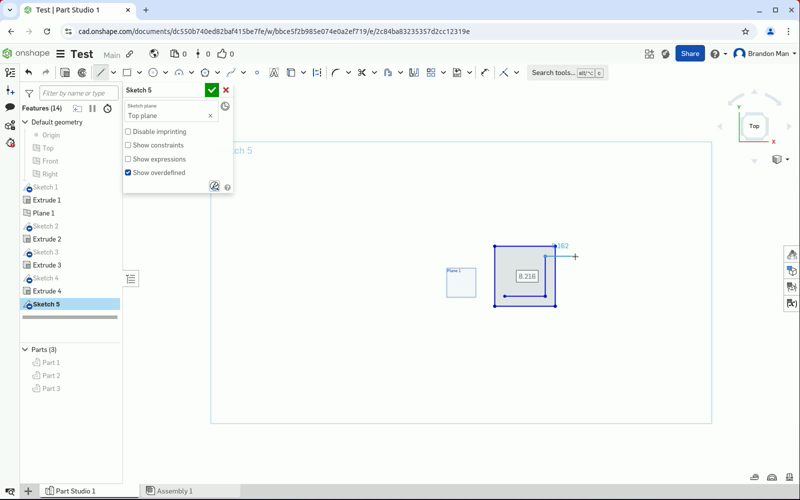
mouse_move(504, 256)
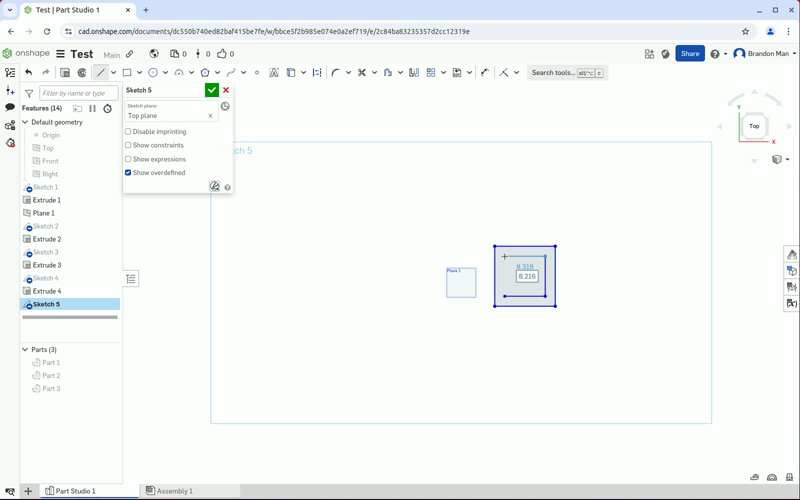
click(504, 256)
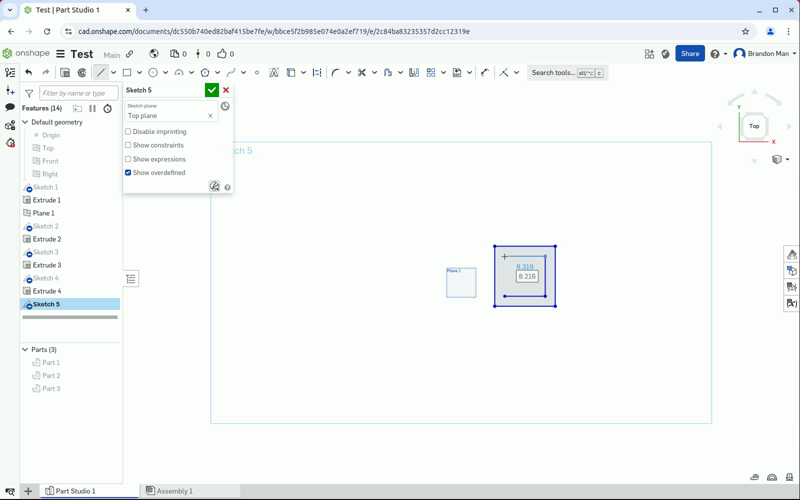
key_up(shift)
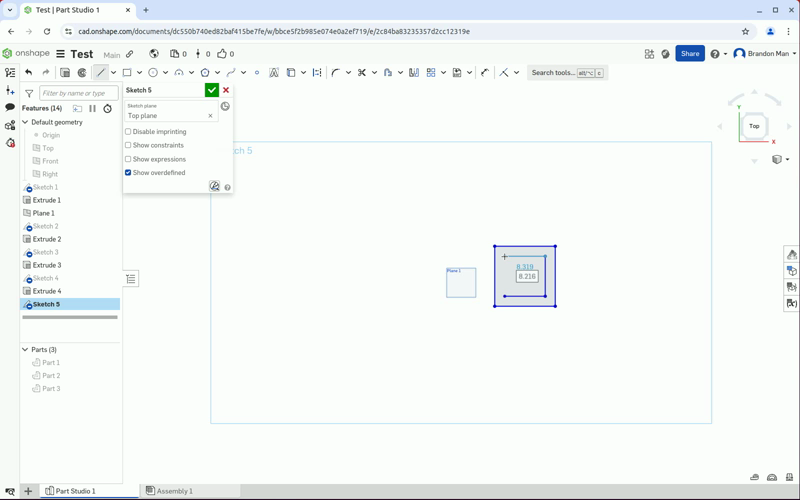
mouse_move(534, 256)
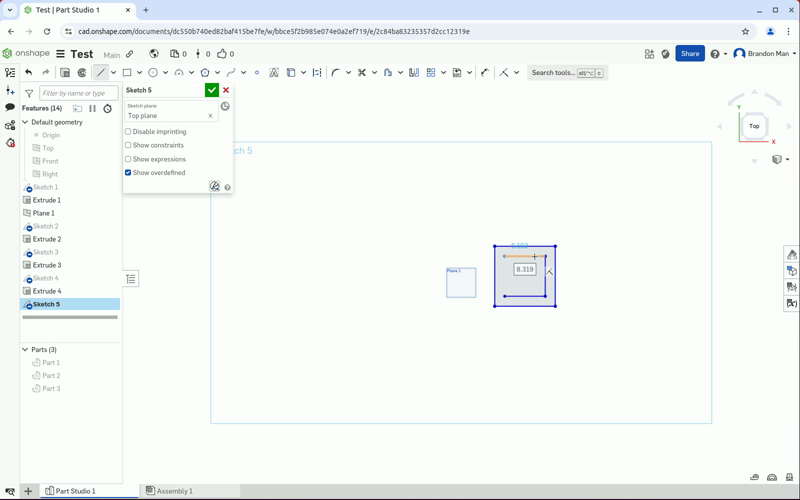
key_down(shift)
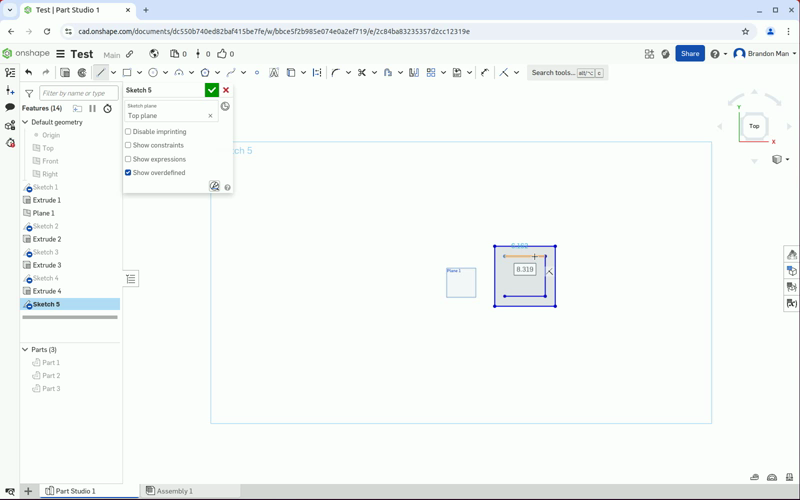
mouse_move(504, 296)
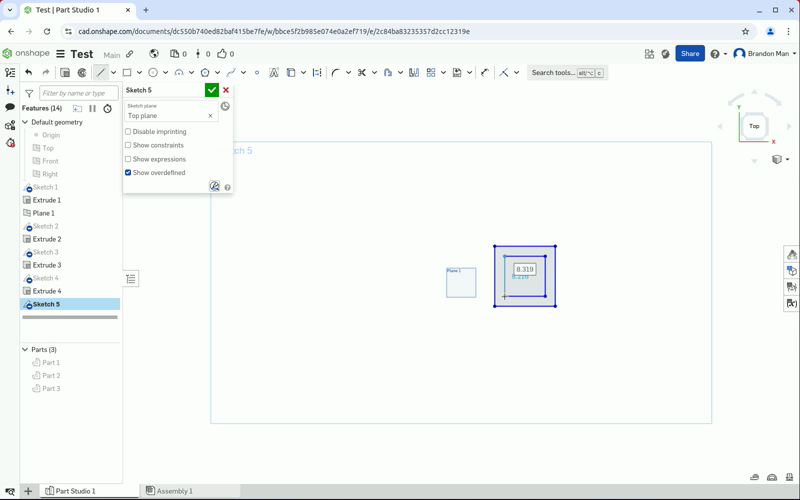
key_up(shift)
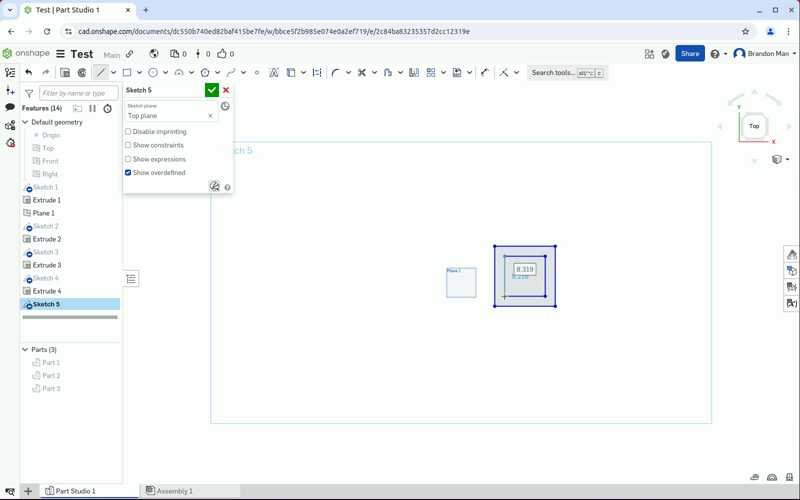
click(504, 296)
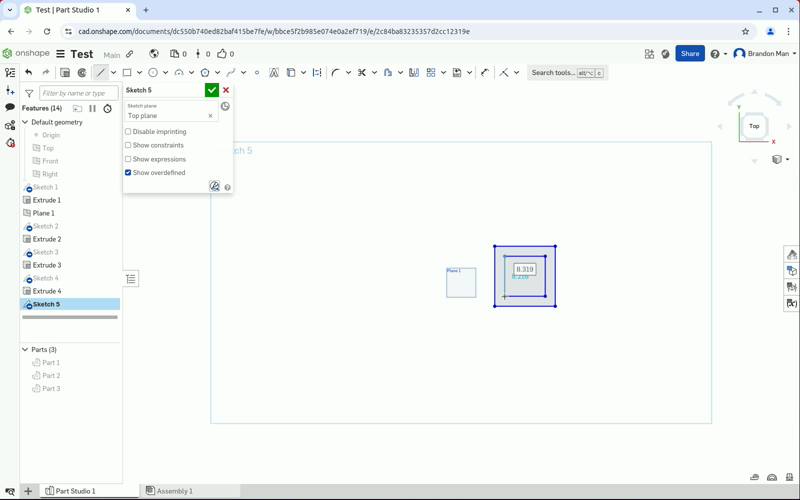
key(esc)
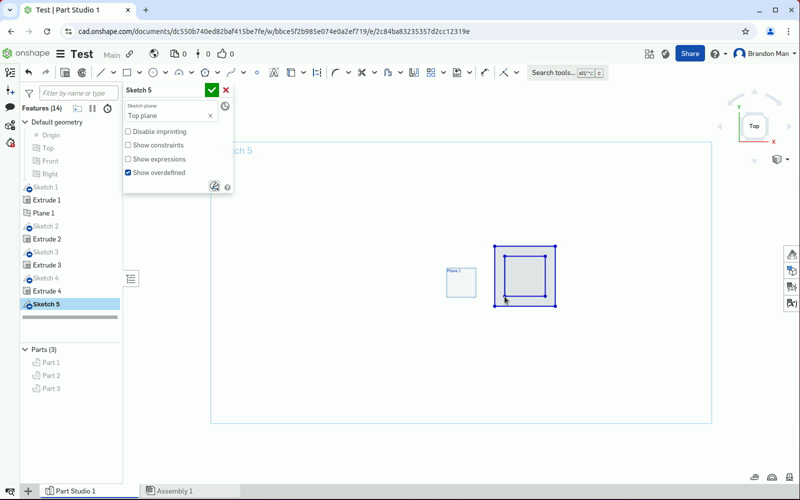
mouse_move(552, 298)
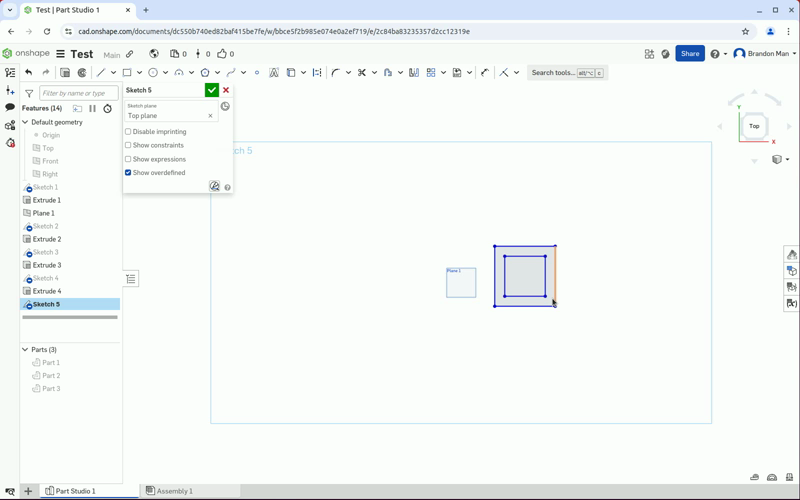
click(552, 298)
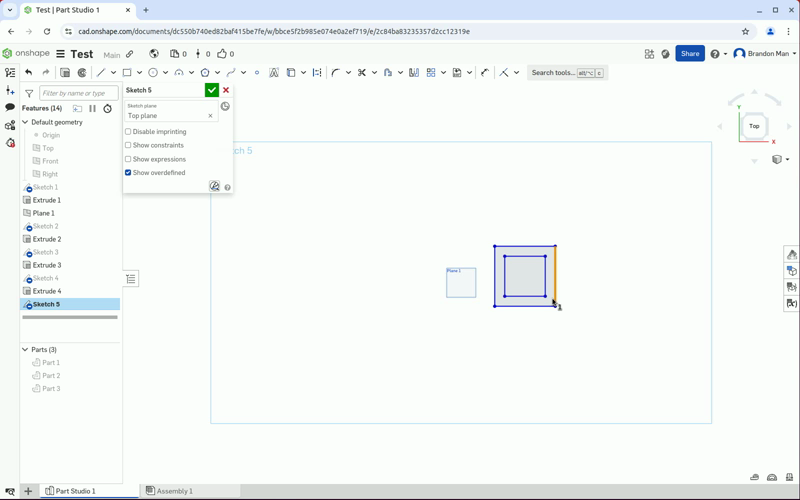
mouse_move(73, 352)
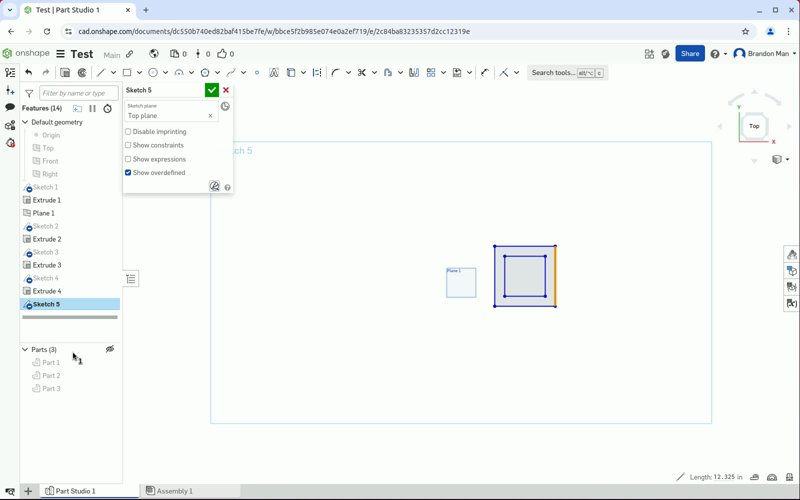
key(shift+y)
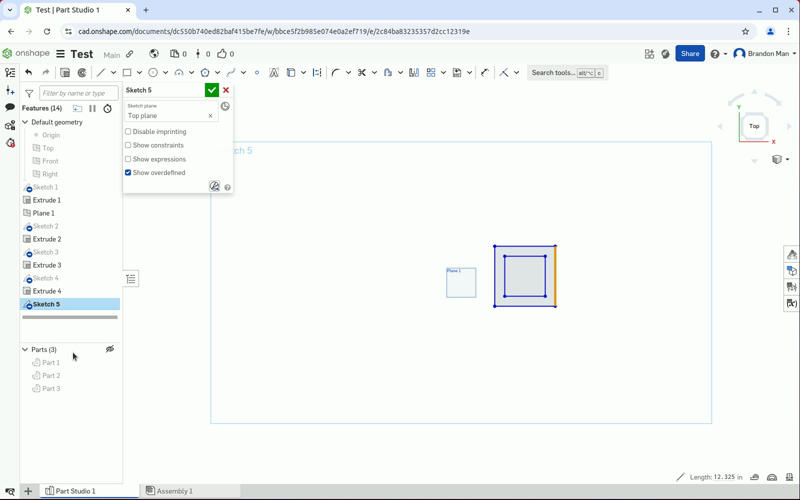
key(shift+e)
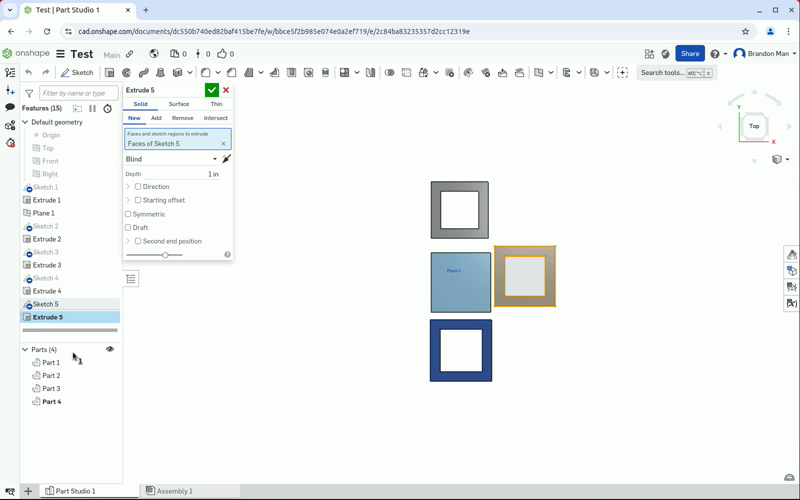
mouse_move(143, 106)
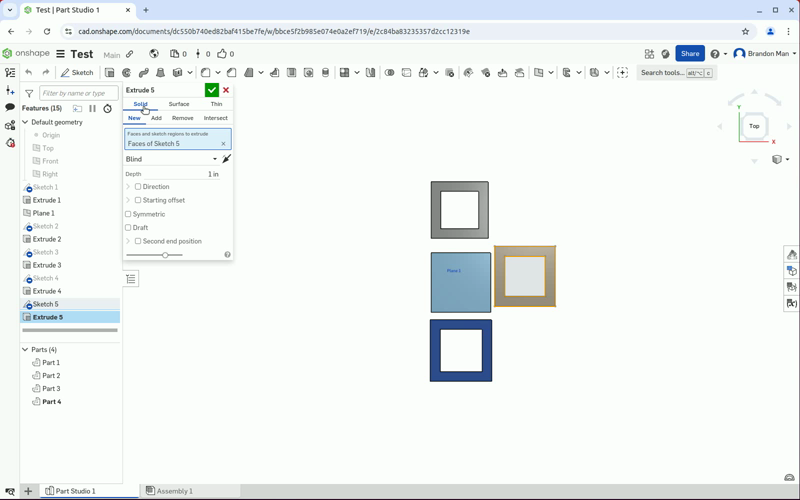
click(143, 106)
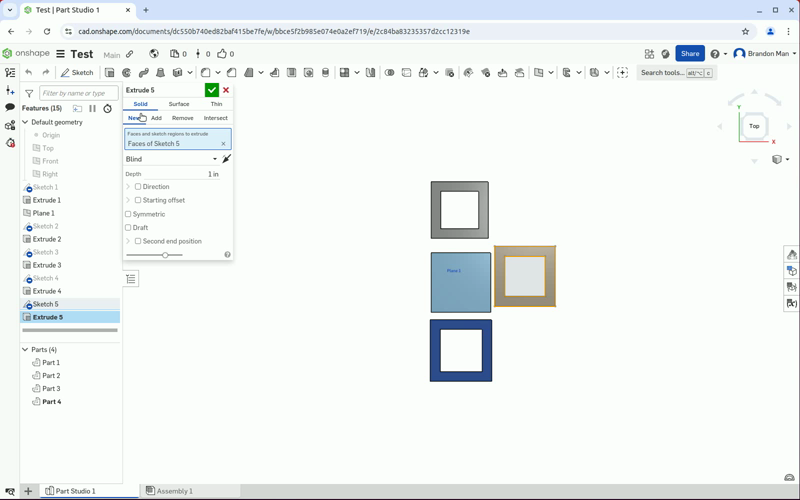
mouse_move(137, 120)
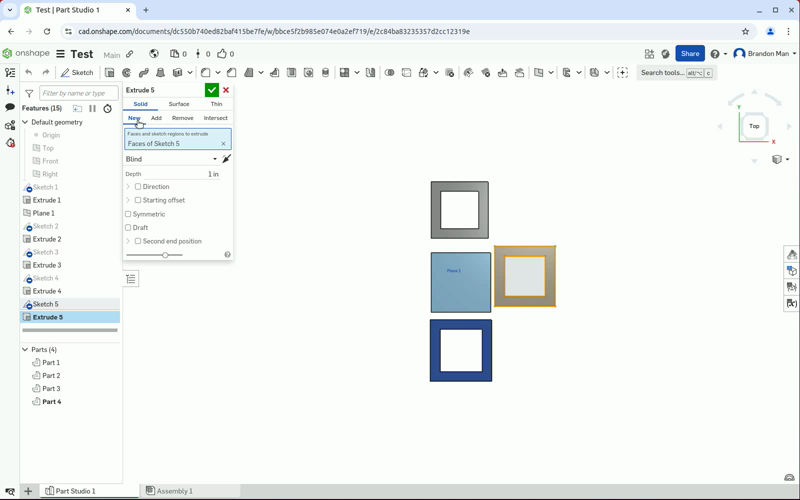
click(137, 120)
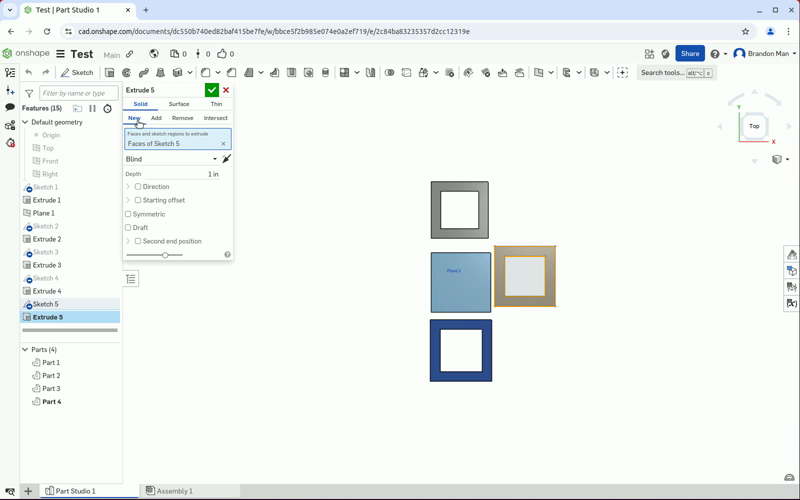
key(tab, 4)
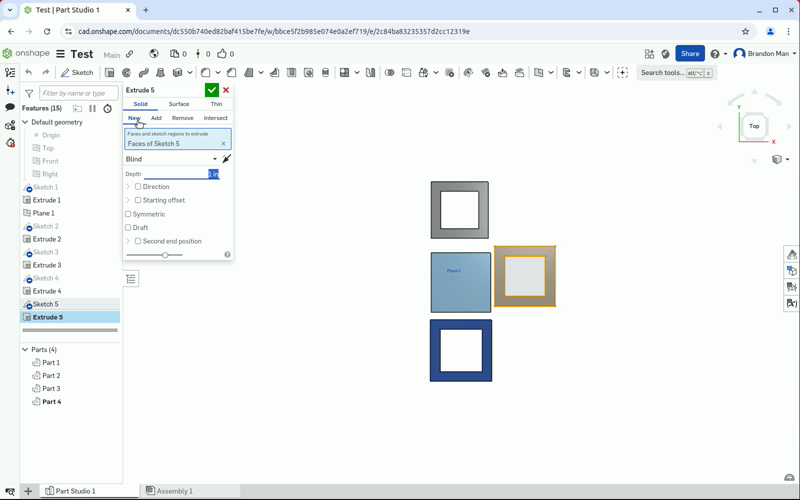
text(1.926)
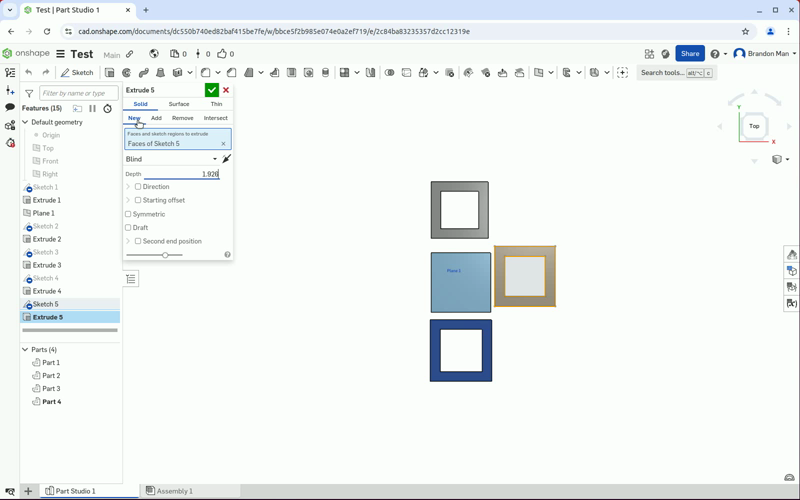
key(enter)
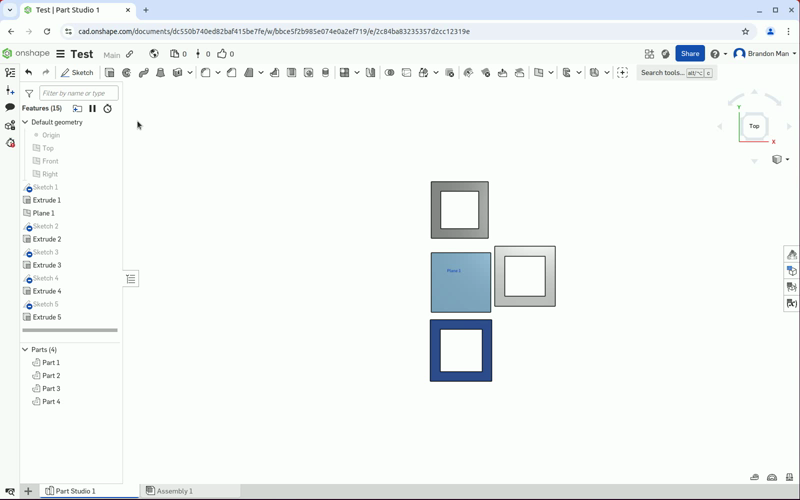
key(shift+h)
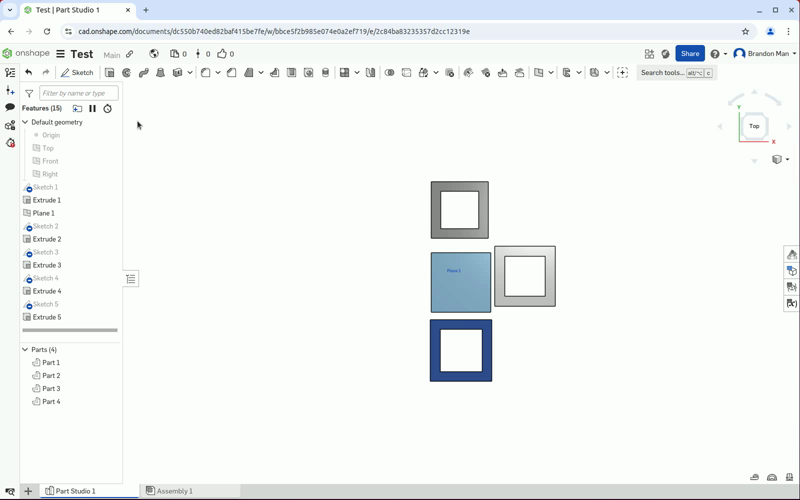
key(shift+h)
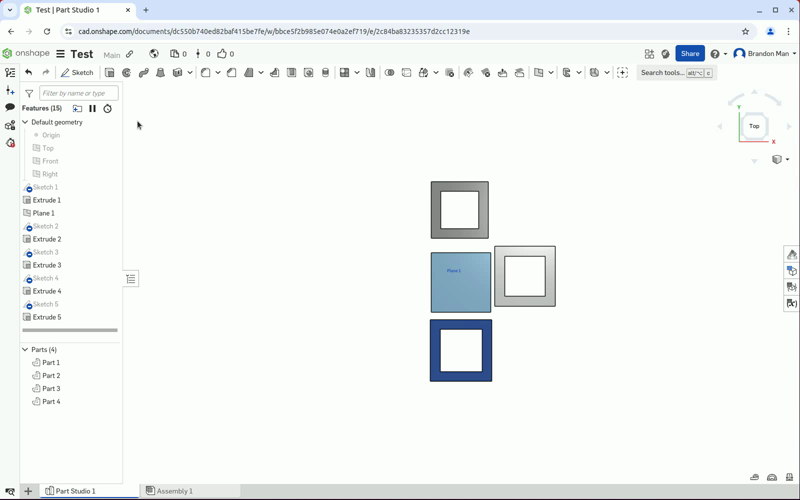
mouse_move(73, 189)
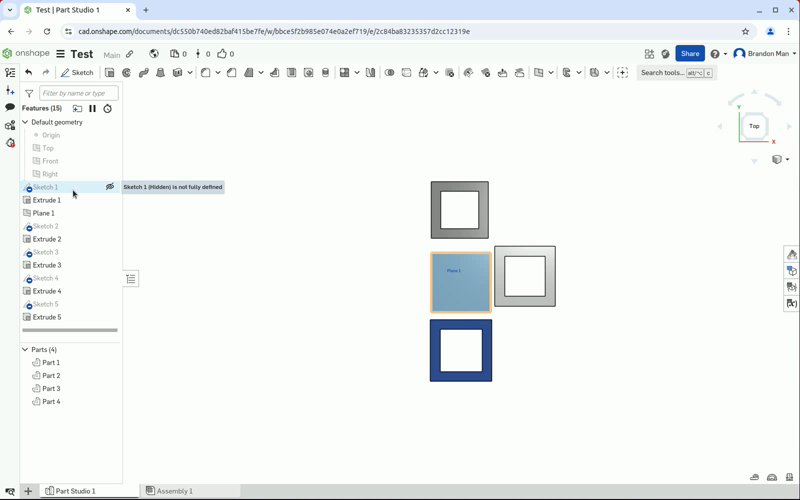
click(73, 189)
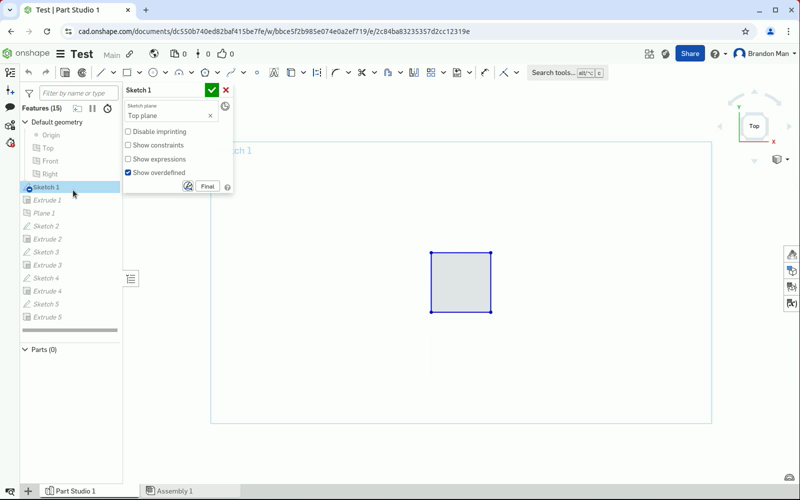
mouse_move(229, 92)
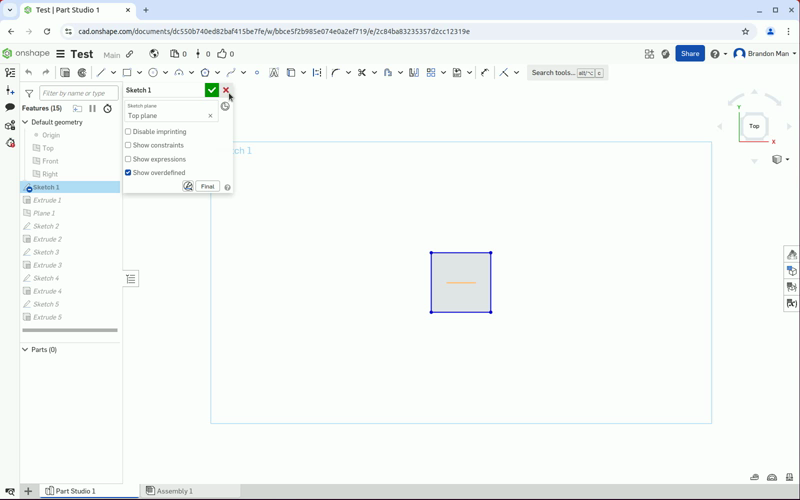
click(229, 92)
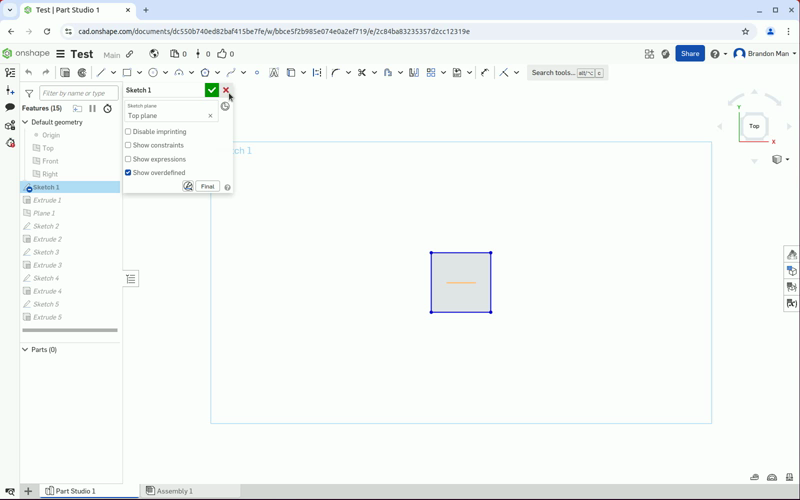
key(shift+s)
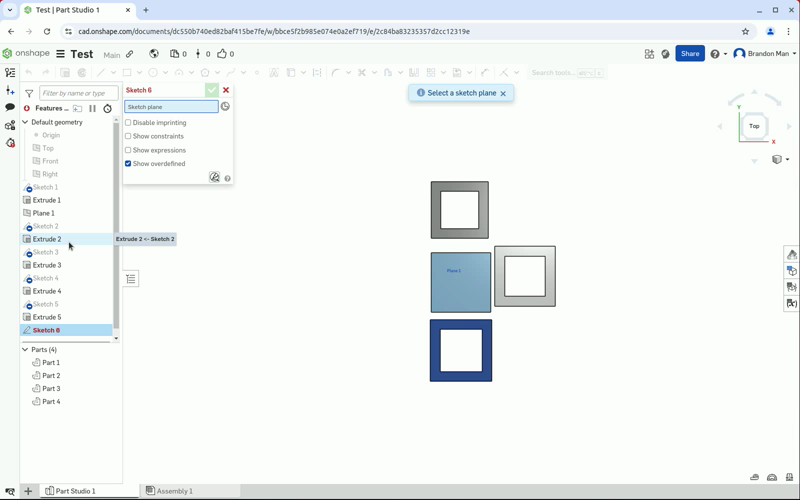
scroll(3)
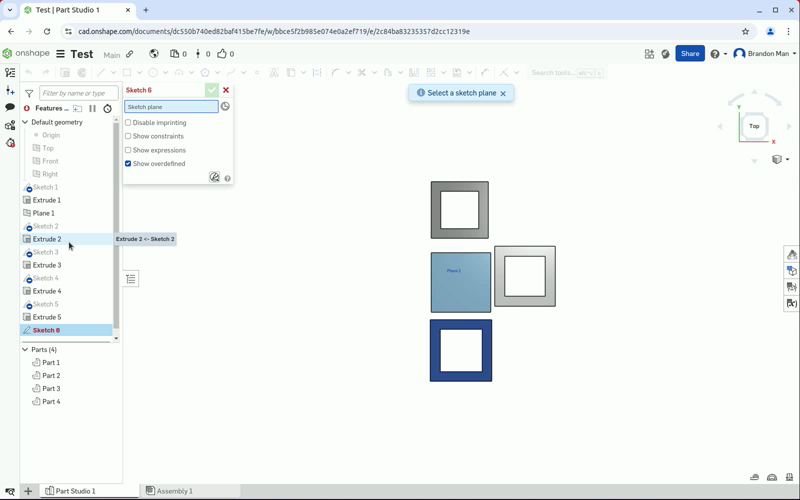
mouse_move(69, 150)
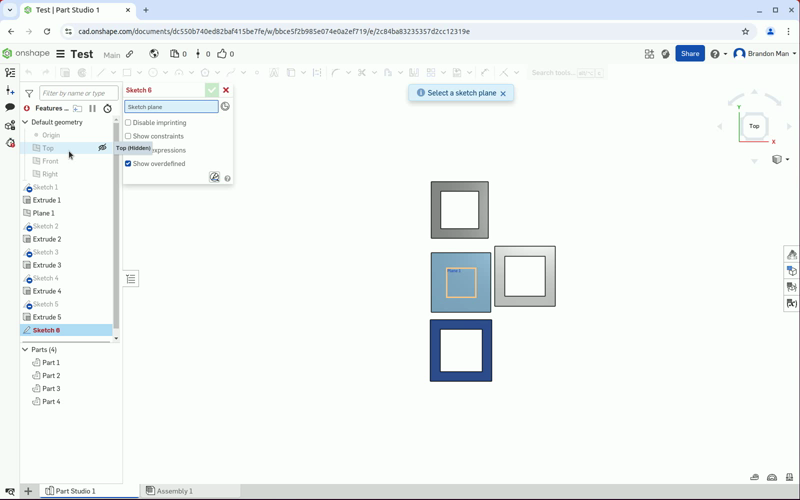
click(69, 150)
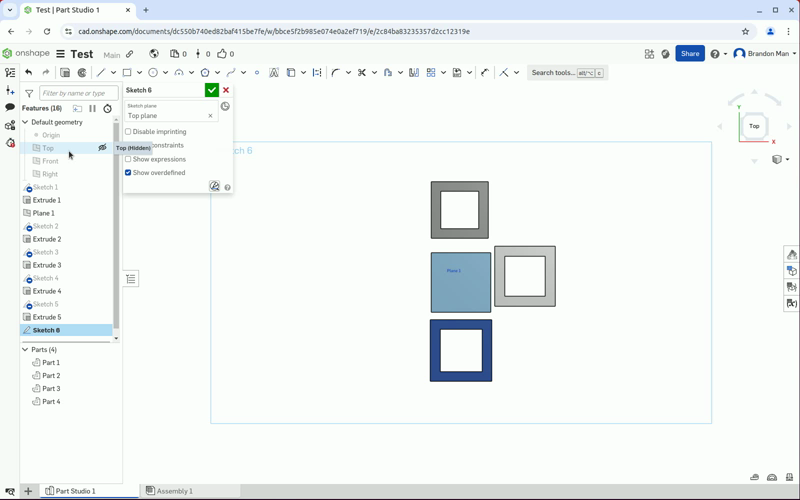
mouse_move(73, 352)
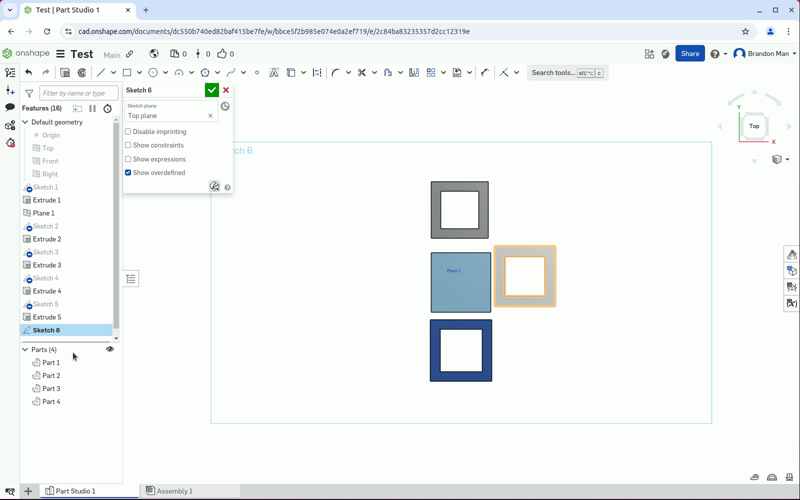
key(y)
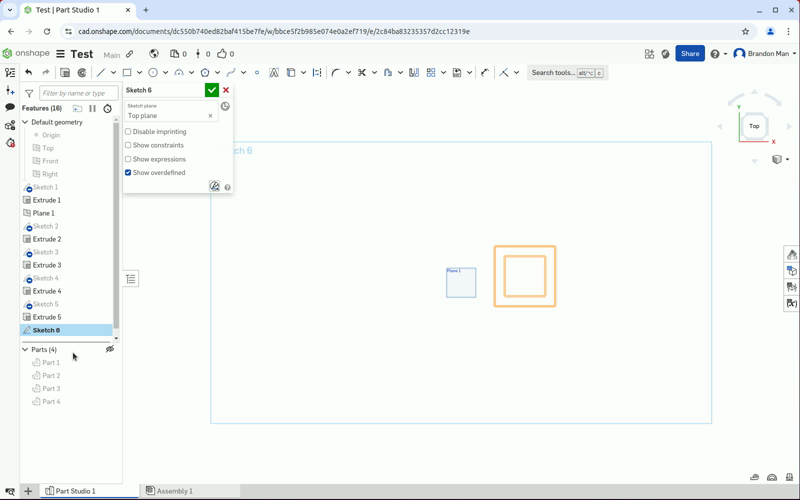
key(l)
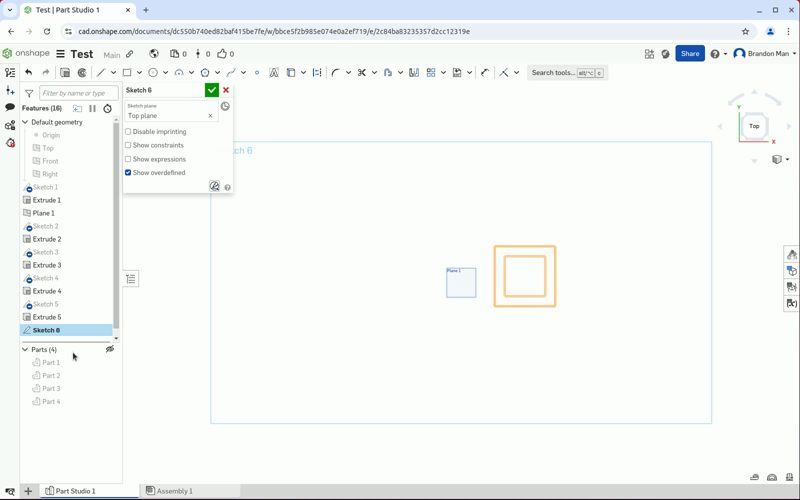
key_down(shift)
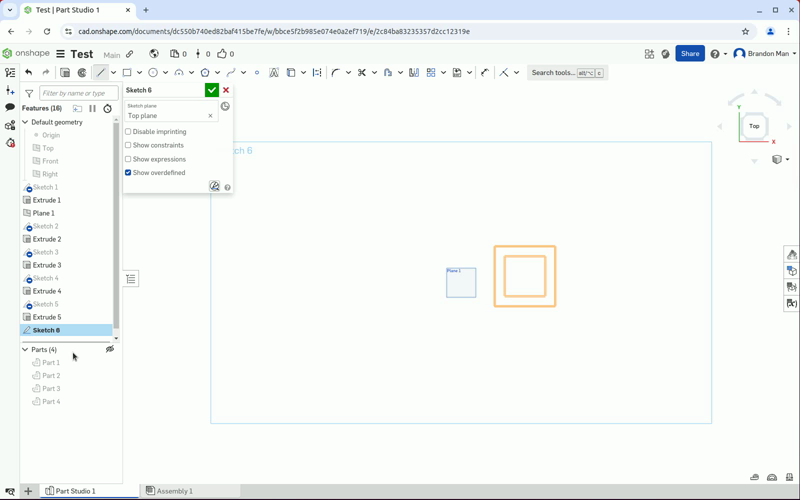
mouse_move(348, 307)
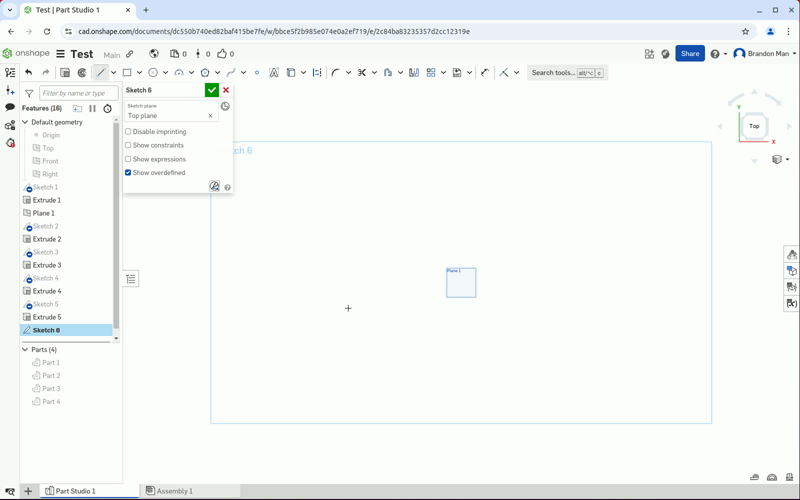
click(348, 307)
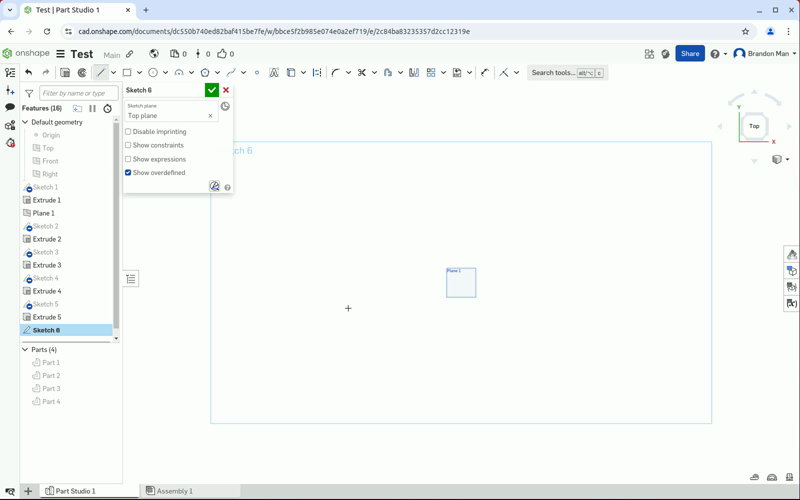
key_up(shift)
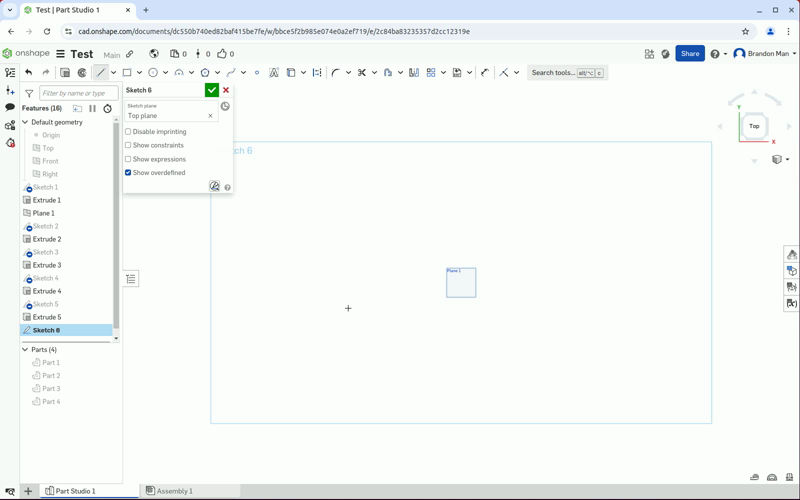
key_down(shift)
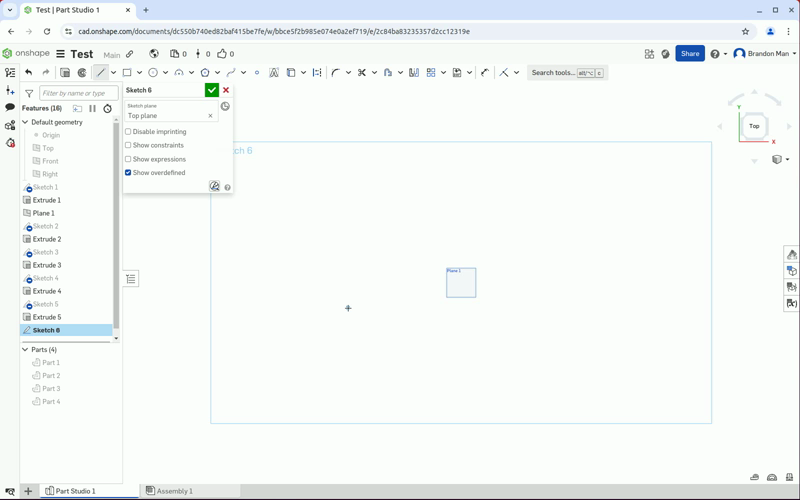
mouse_move(378, 307)
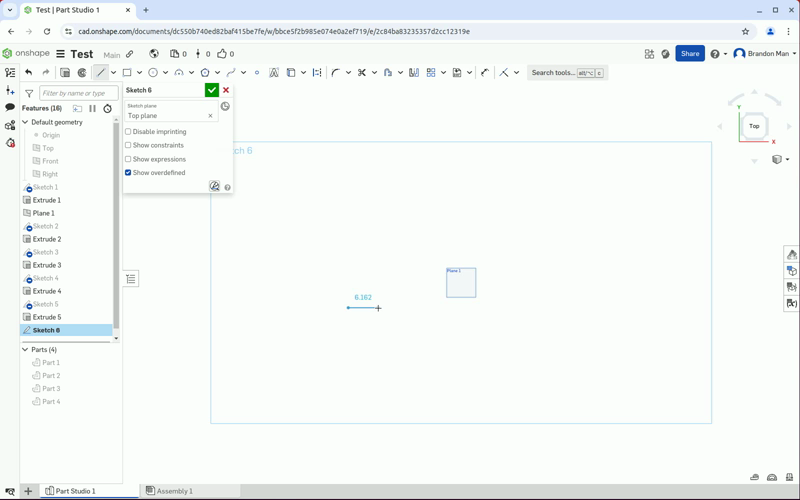
mouse_move(406, 307)
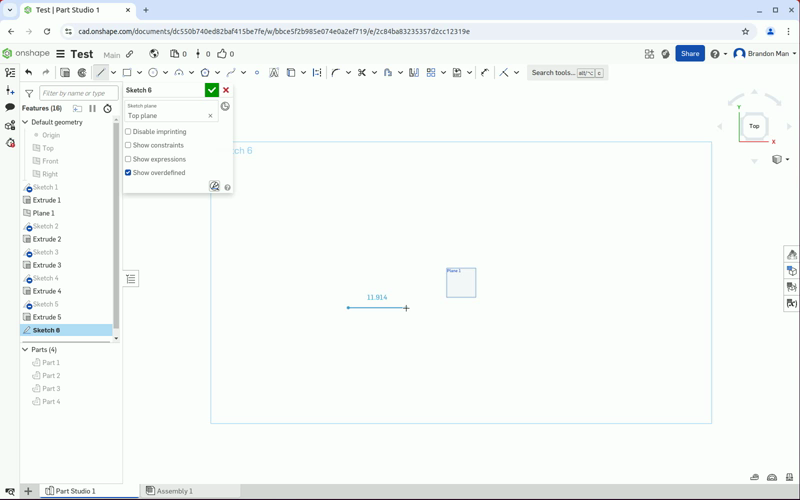
click(406, 307)
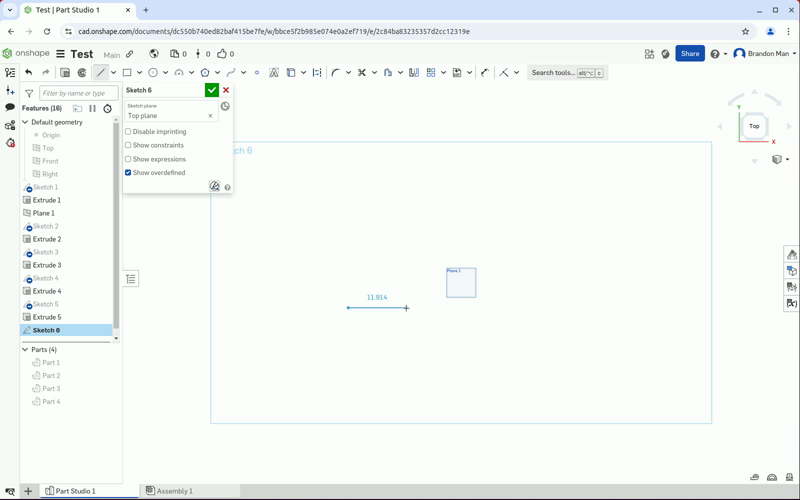
key_up(shift)
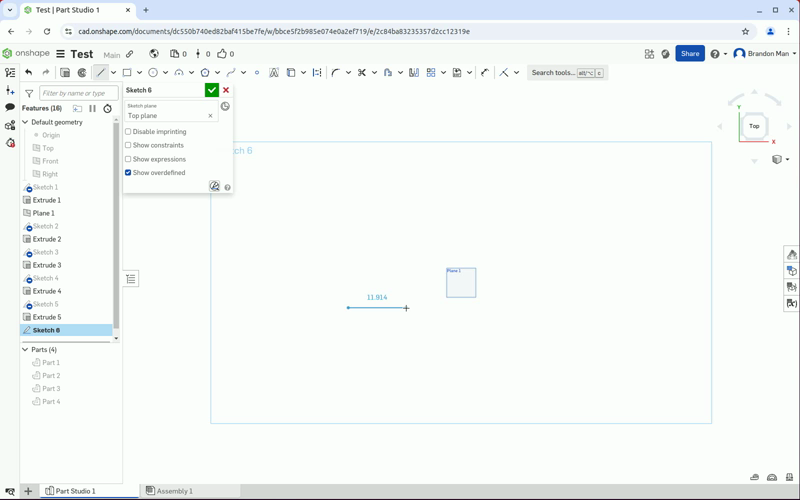
key_down(shift)
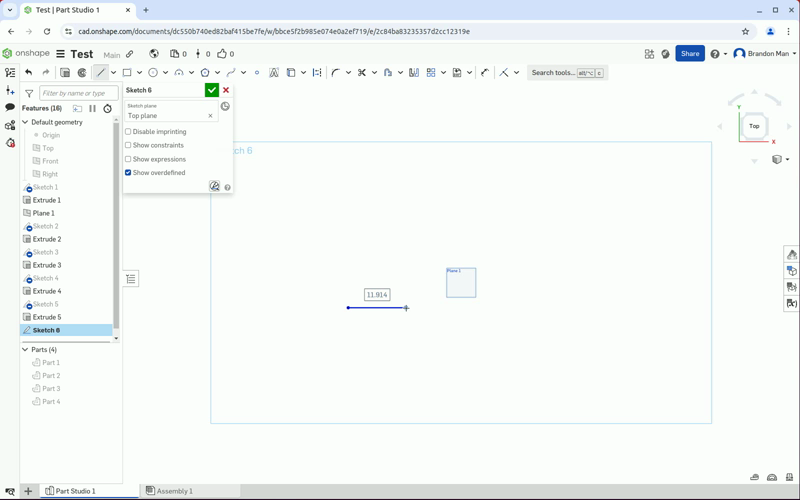
mouse_move(436, 307)
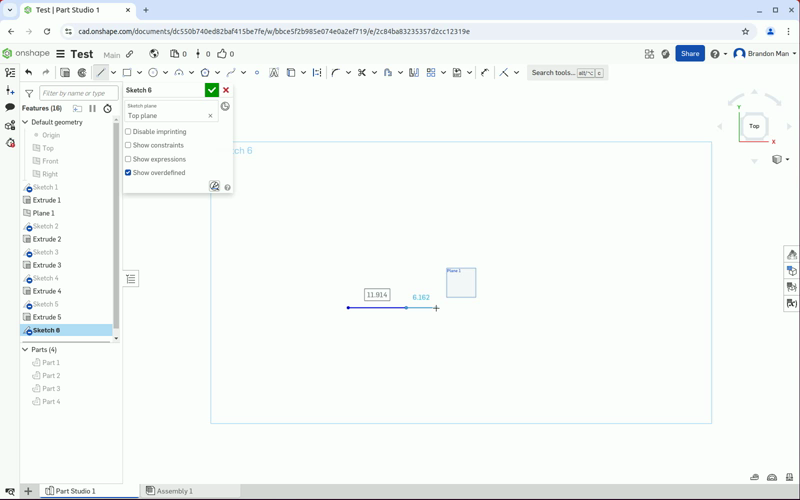
mouse_move(406, 249)
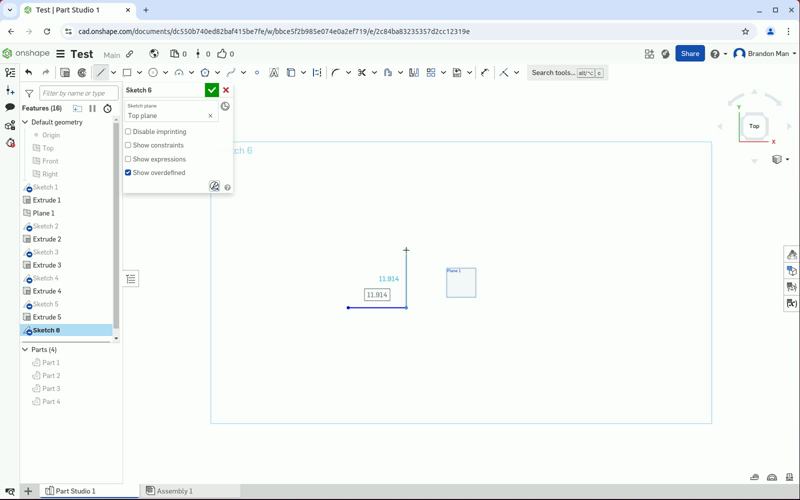
click(406, 249)
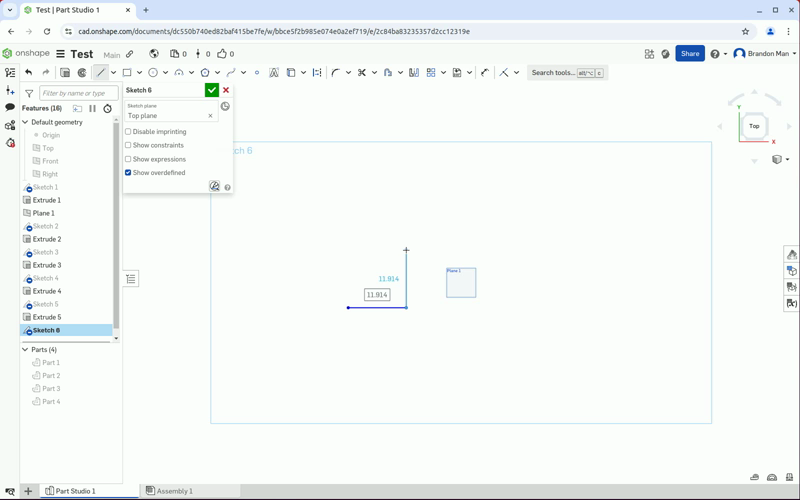
key_up(shift)
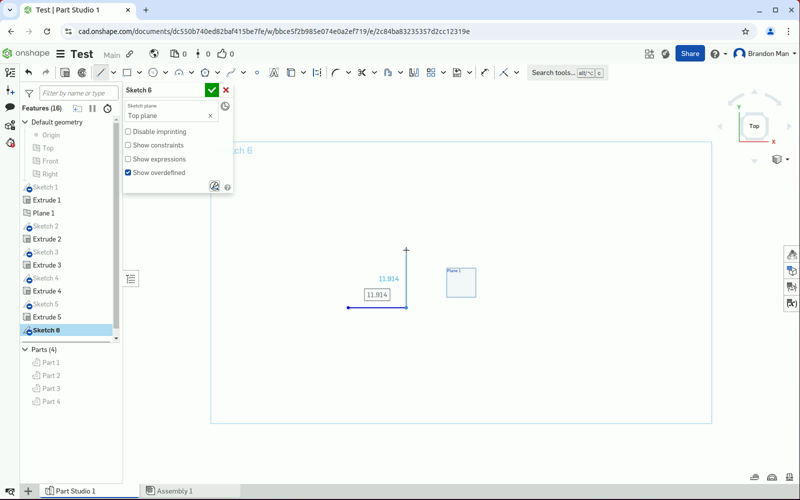
key_down(shift)
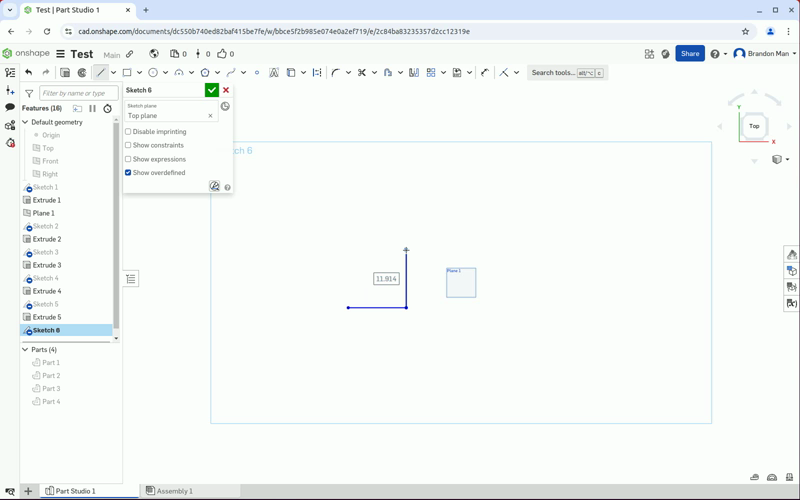
mouse_move(436, 249)
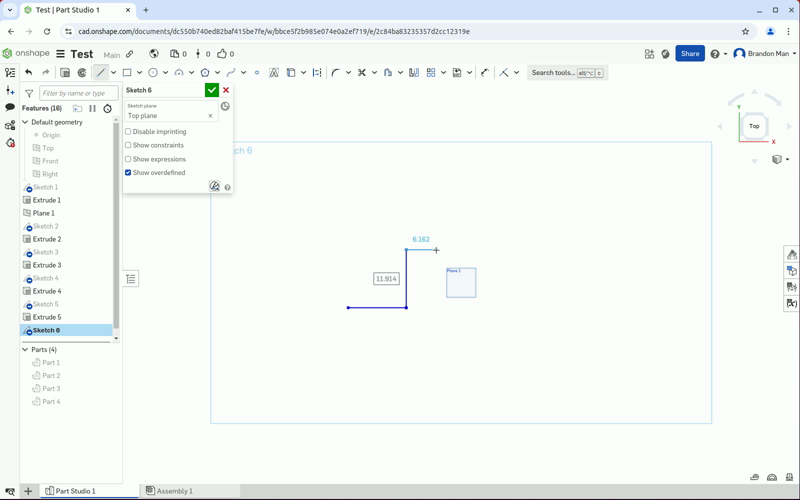
mouse_move(348, 249)
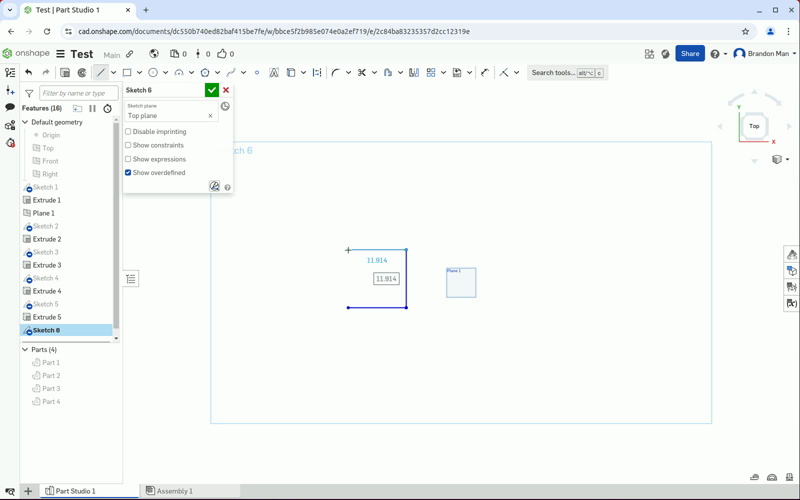
click(348, 249)
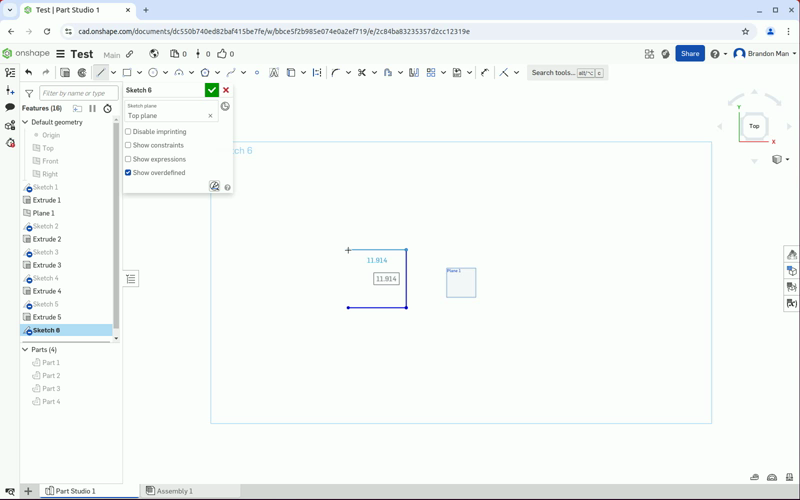
key_up(shift)
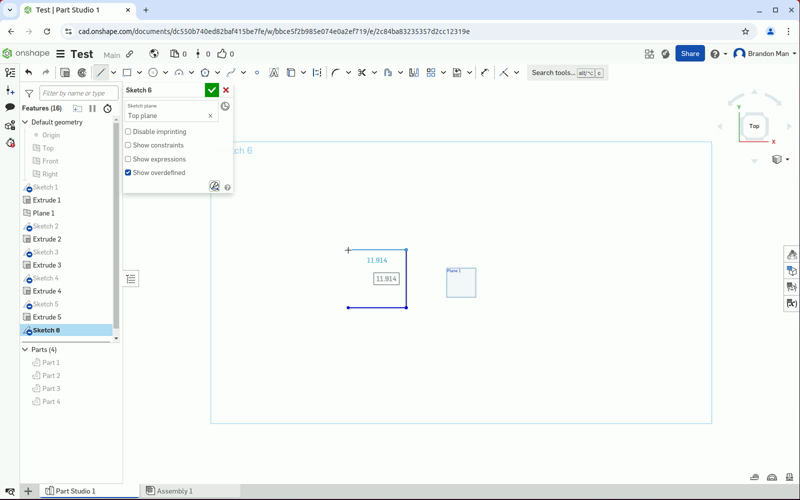
mouse_move(378, 249)
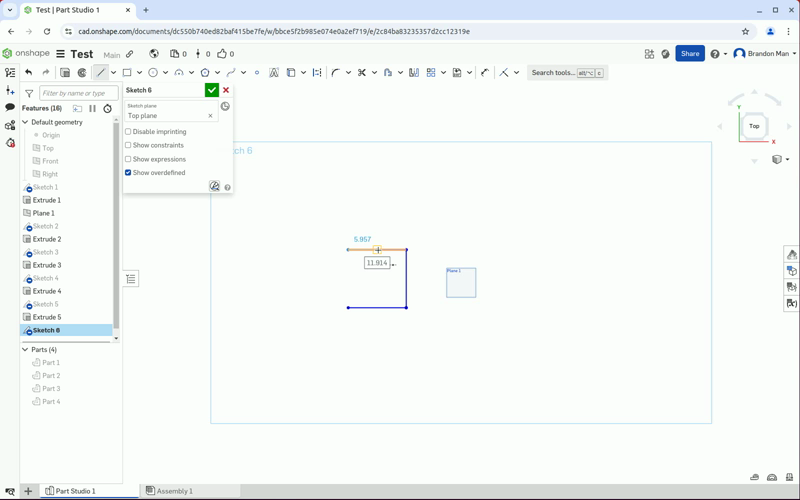
key_down(shift)
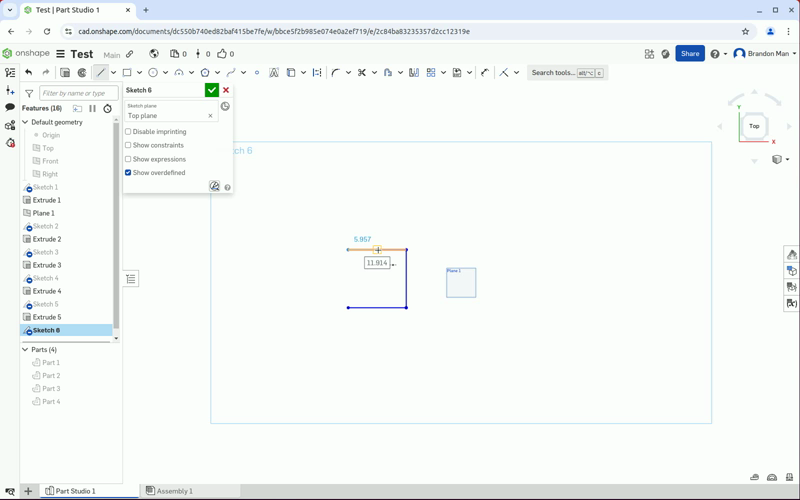
mouse_move(348, 307)
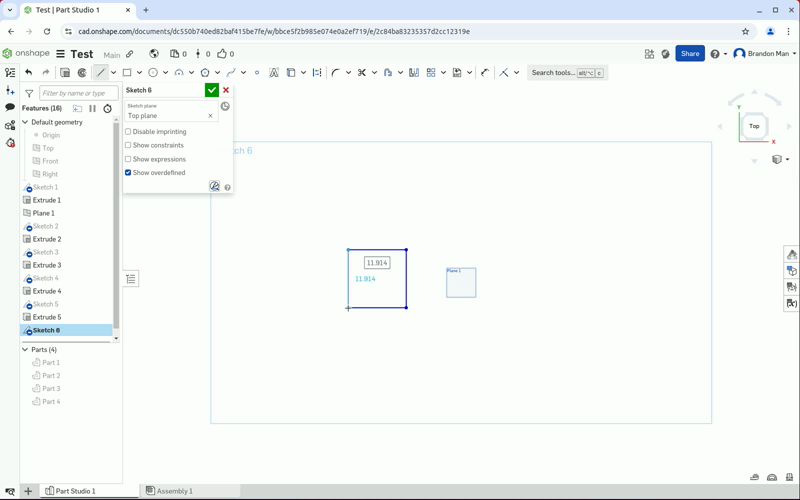
key_up(shift)
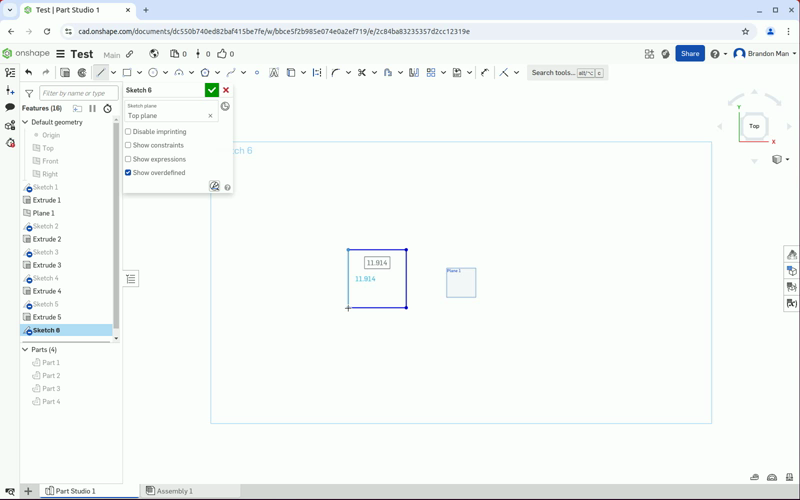
click(348, 307)
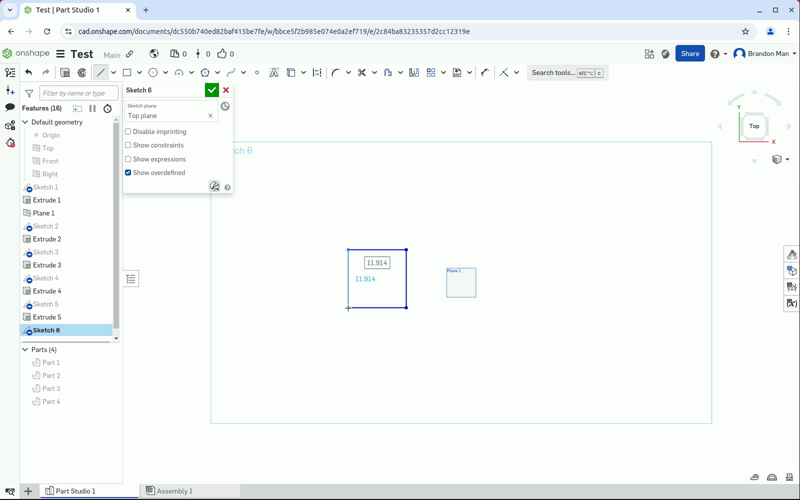
key(esc)
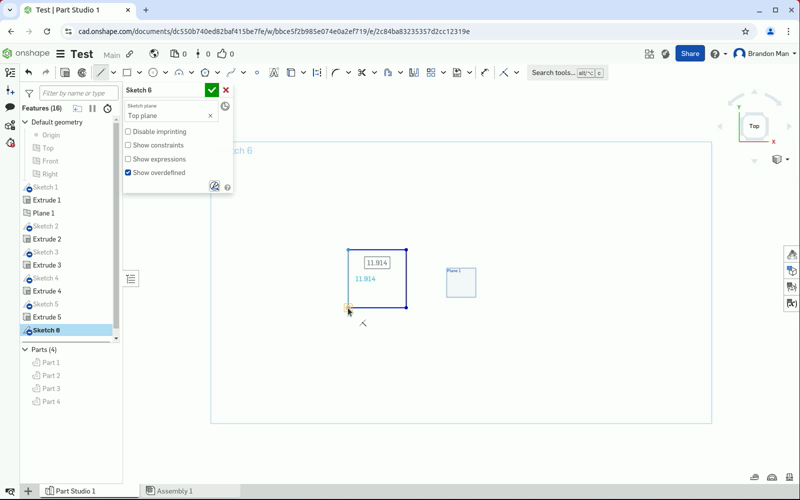
key(l)
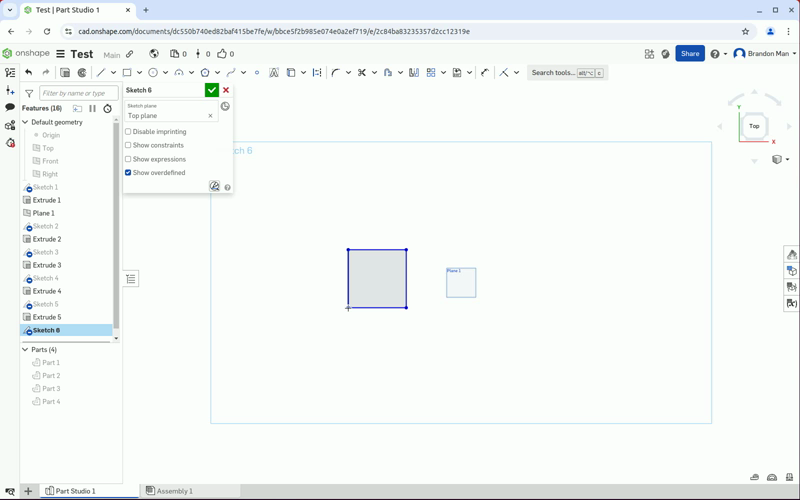
key_down(shift)
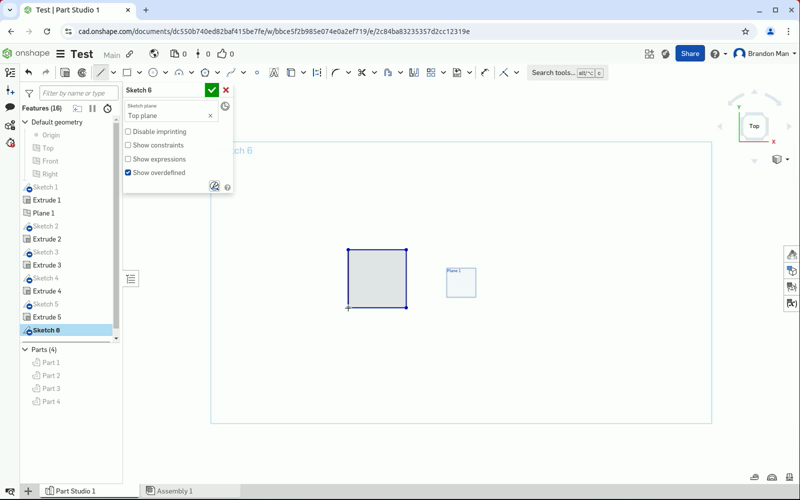
mouse_move(358, 297)
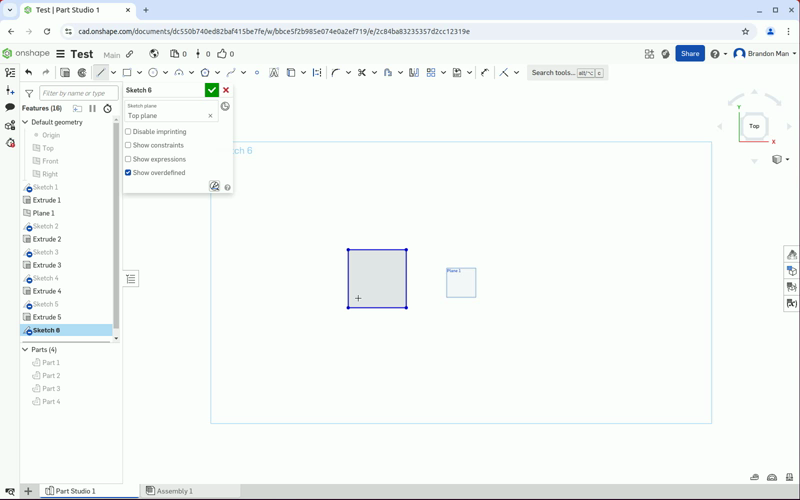
click(358, 297)
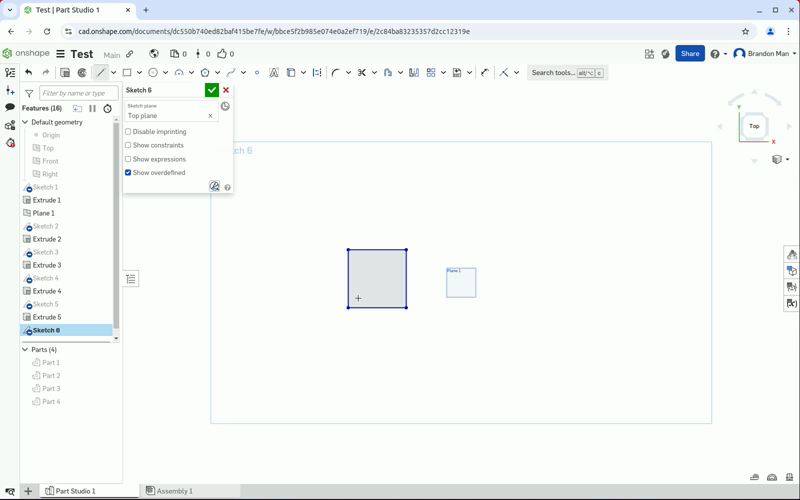
key_up(shift)
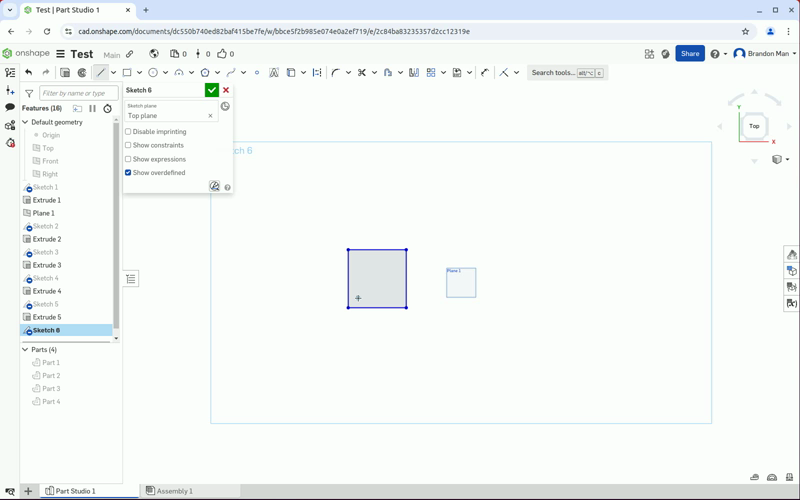
key_down(shift)
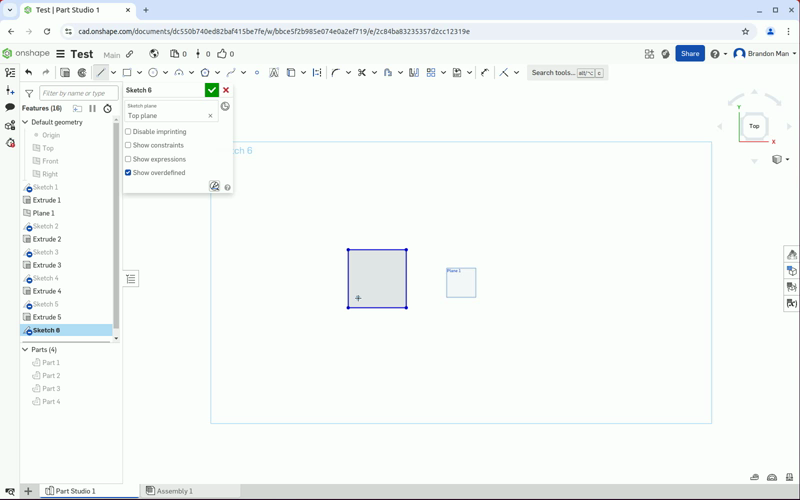
mouse_move(388, 297)
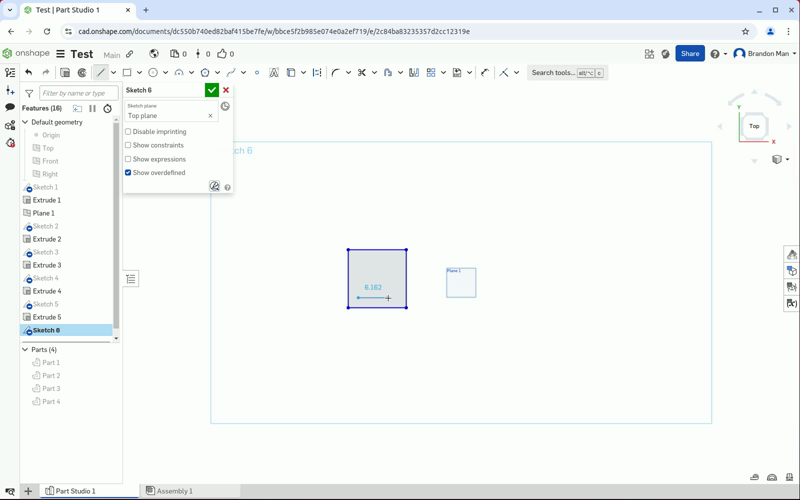
mouse_move(396, 297)
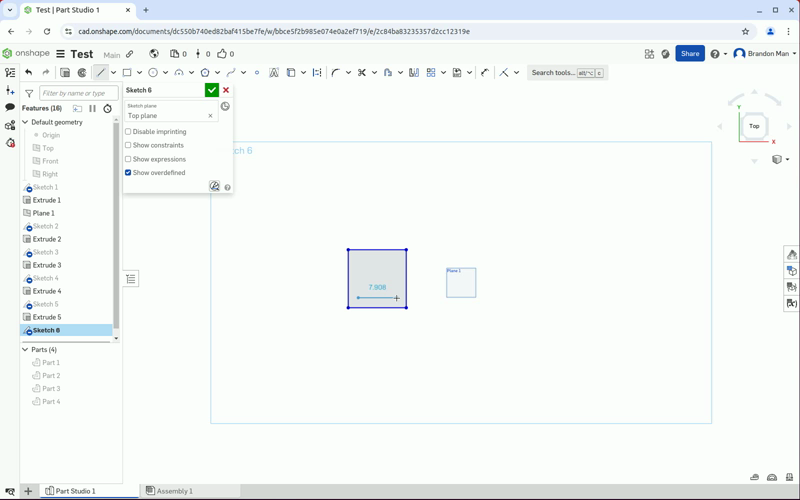
click(396, 297)
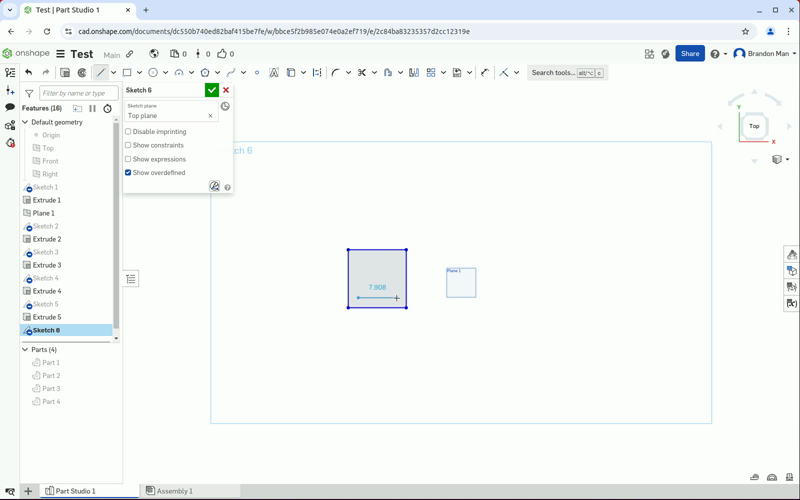
key_up(shift)
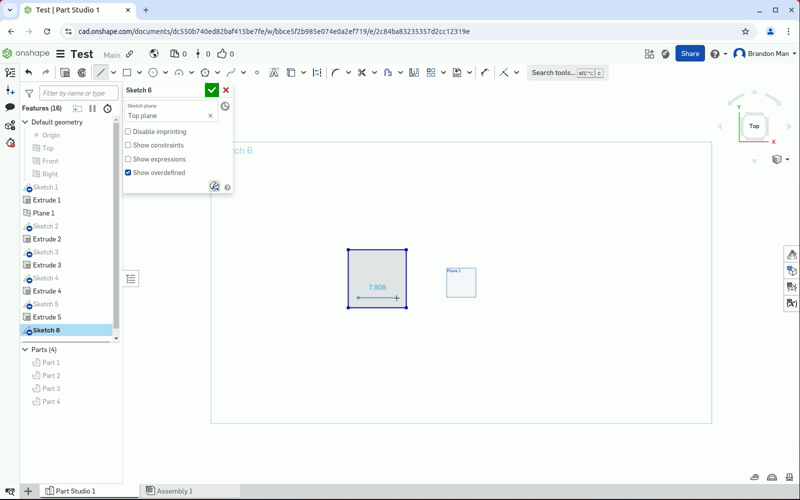
key_down(shift)
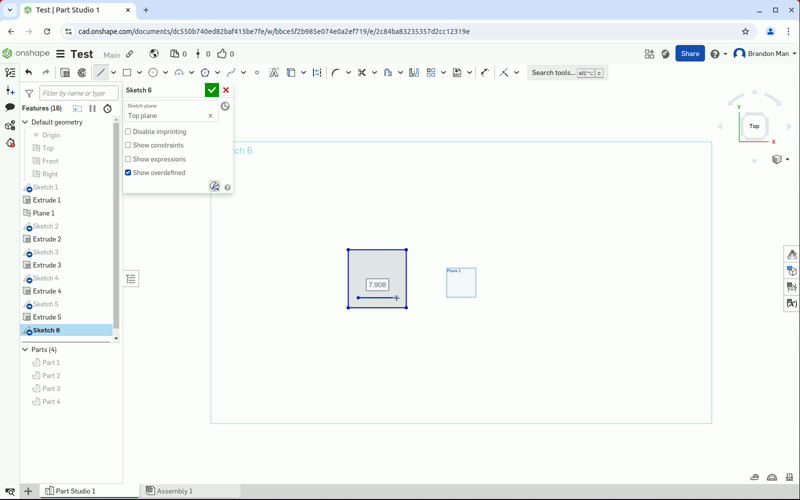
mouse_move(426, 297)
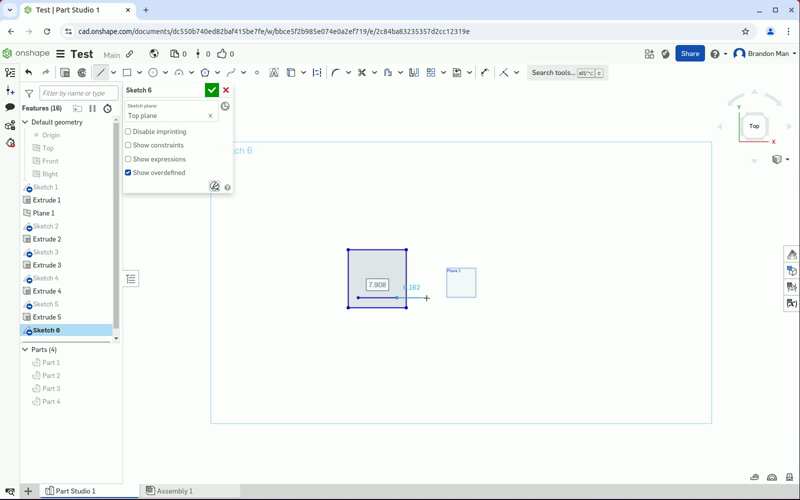
mouse_move(396, 259)
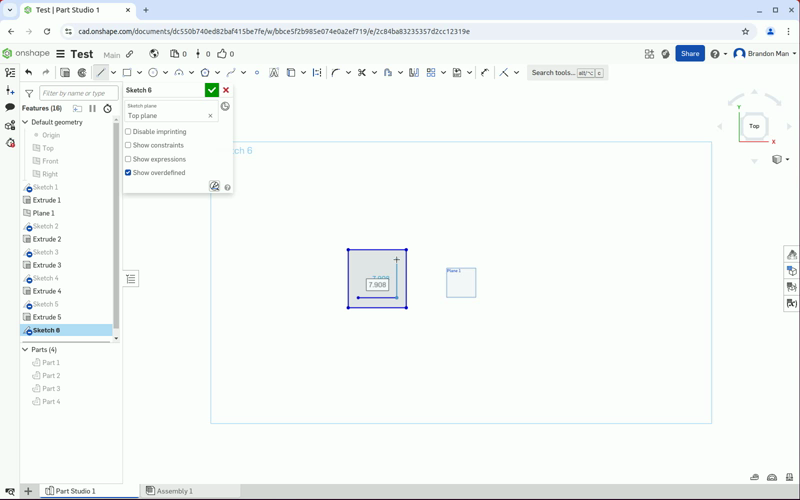
click(396, 259)
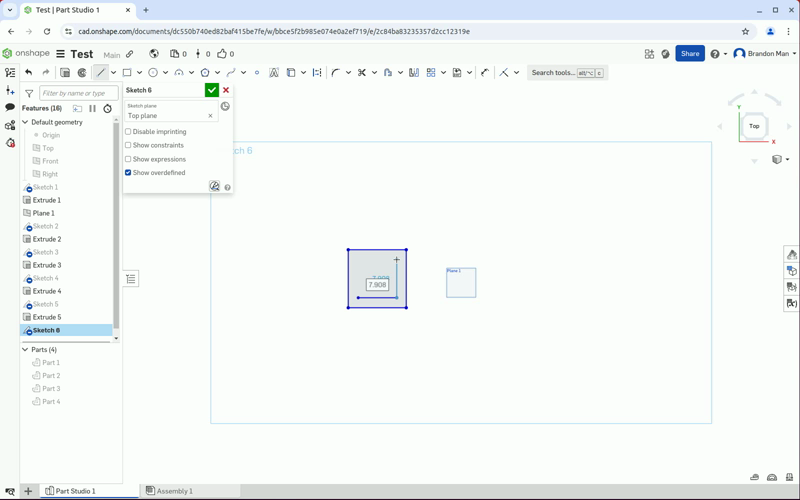
key_up(shift)
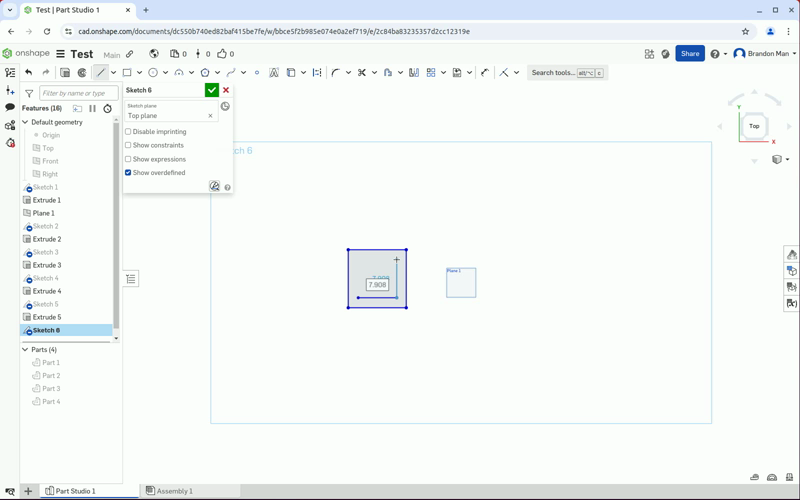
key_down(shift)
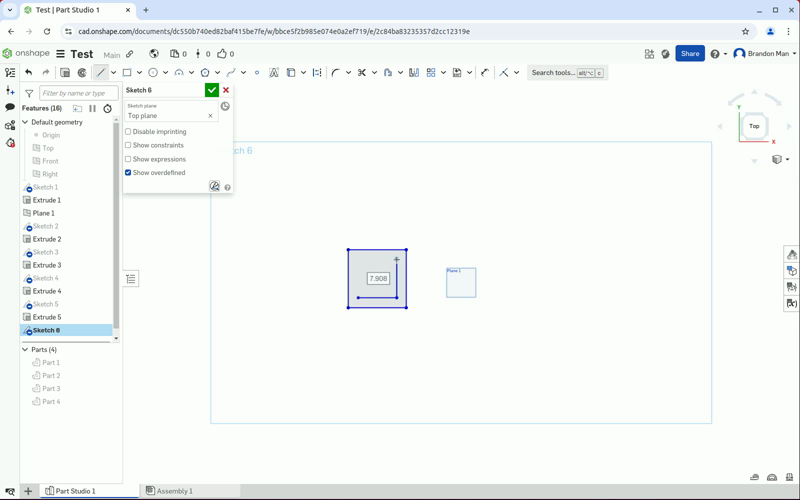
mouse_move(426, 259)
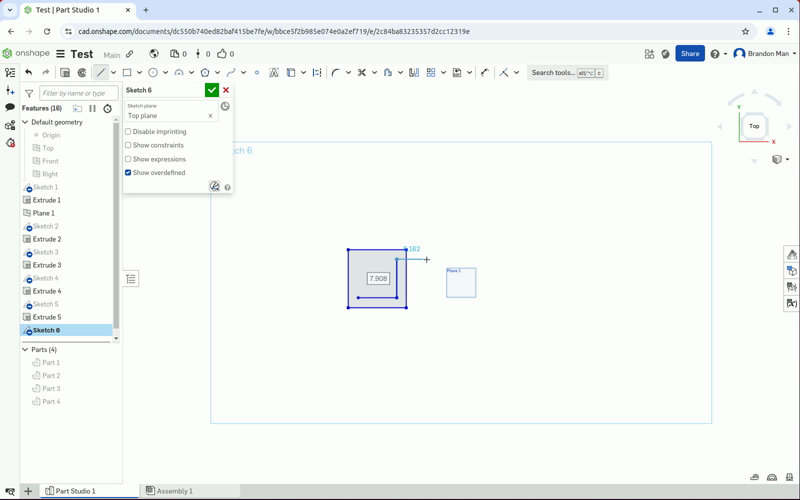
mouse_move(358, 259)
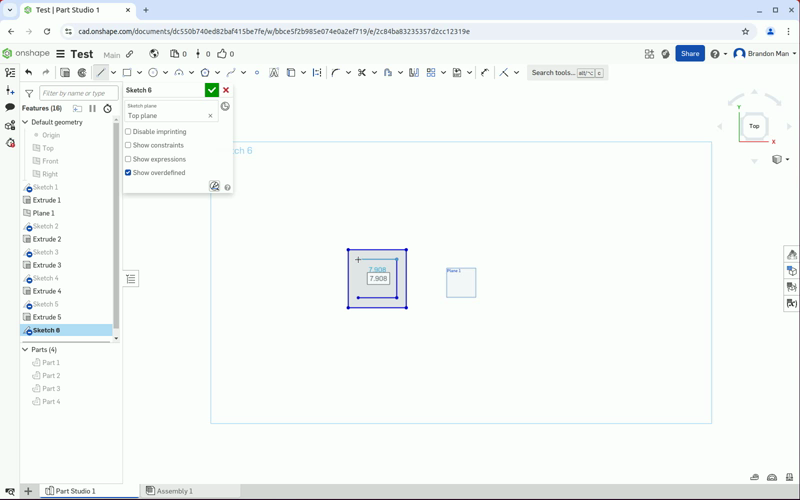
click(358, 259)
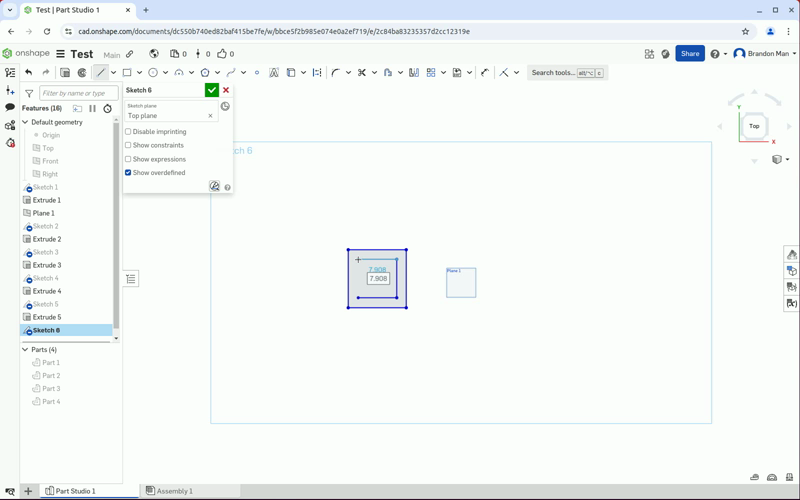
key_up(shift)
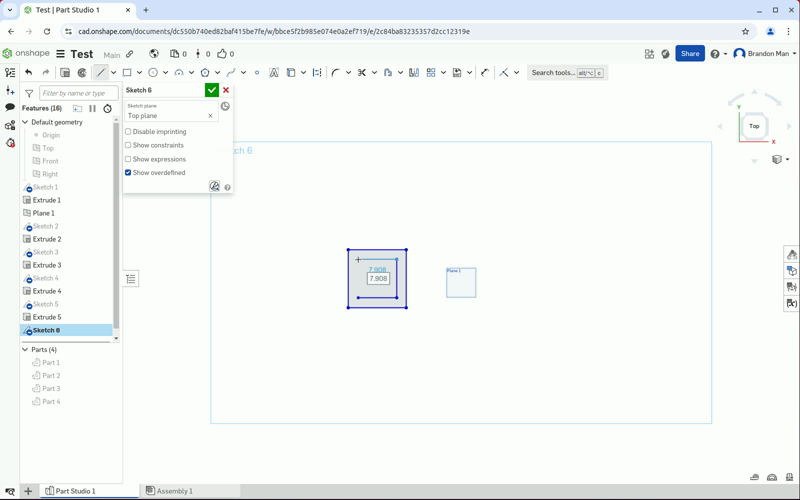
mouse_move(388, 259)
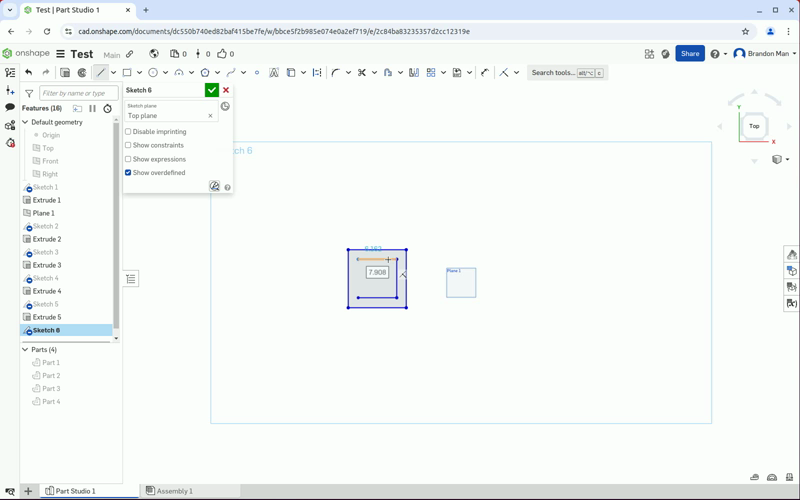
key_down(shift)
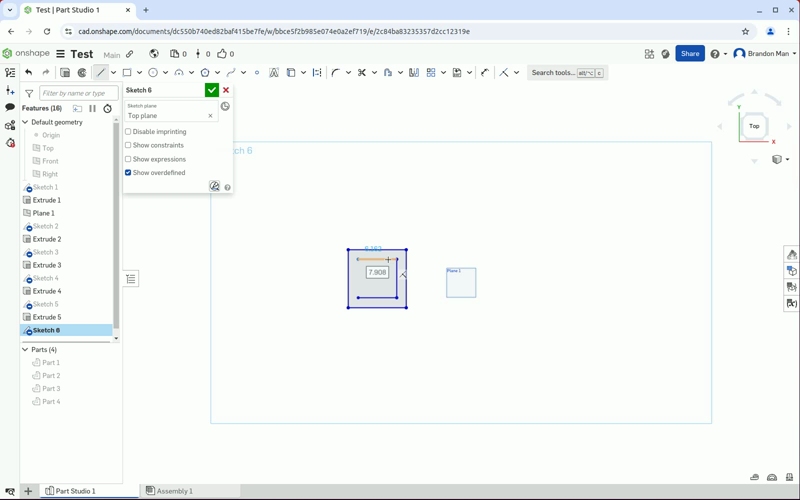
mouse_move(358, 297)
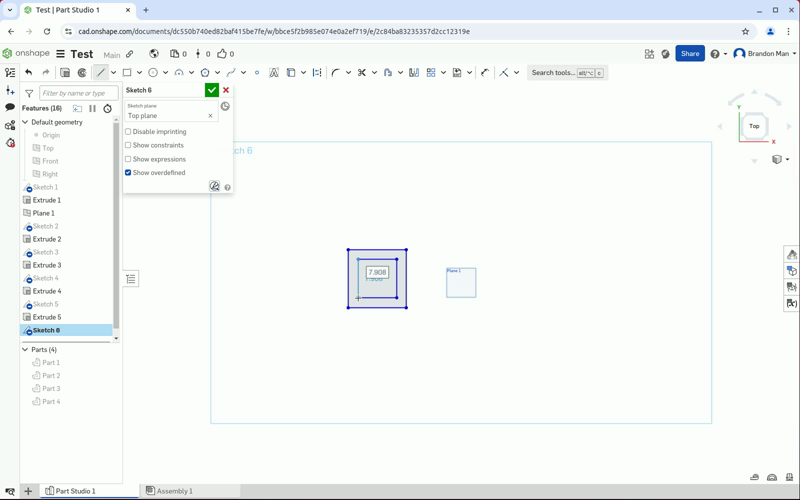
key_up(shift)
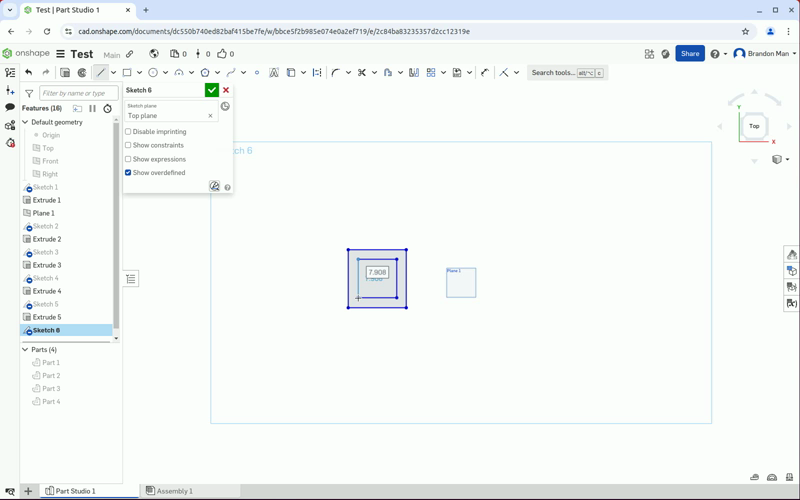
click(358, 297)
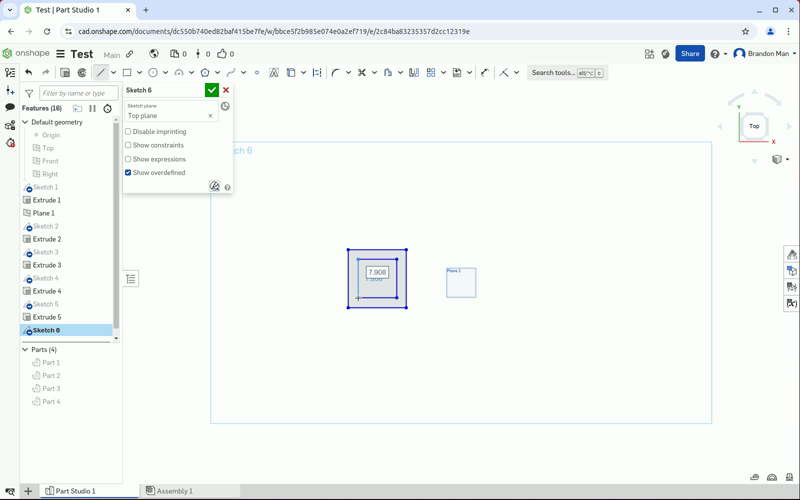
key(esc)
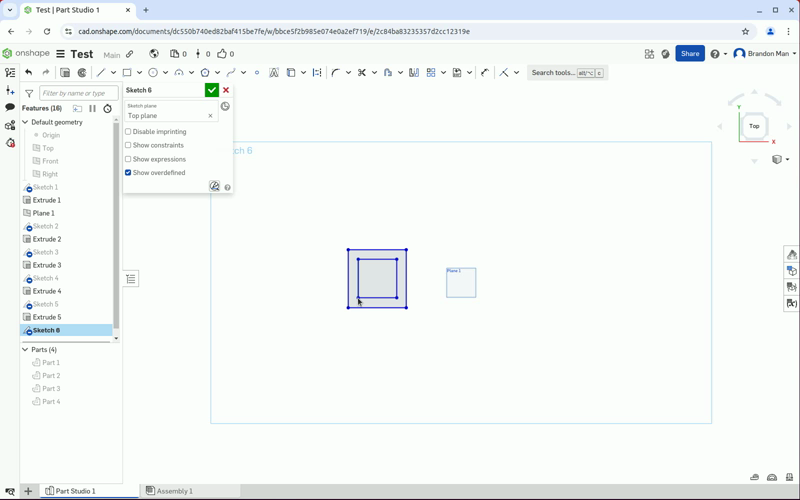
mouse_move(401, 288)
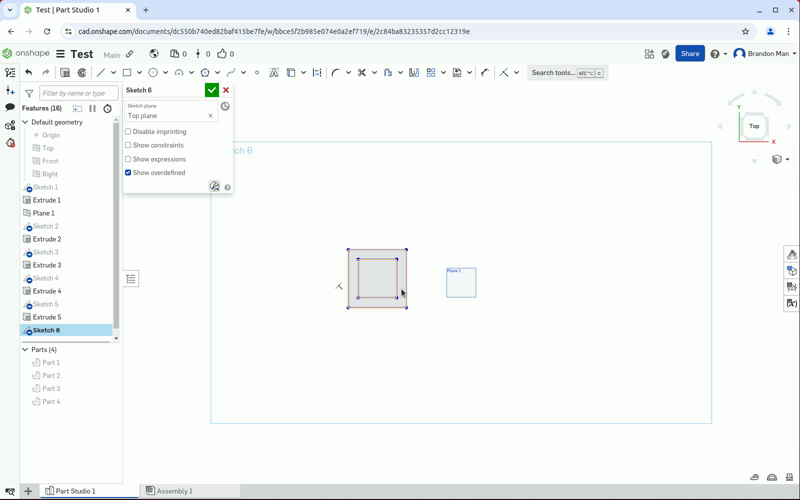
click(401, 288)
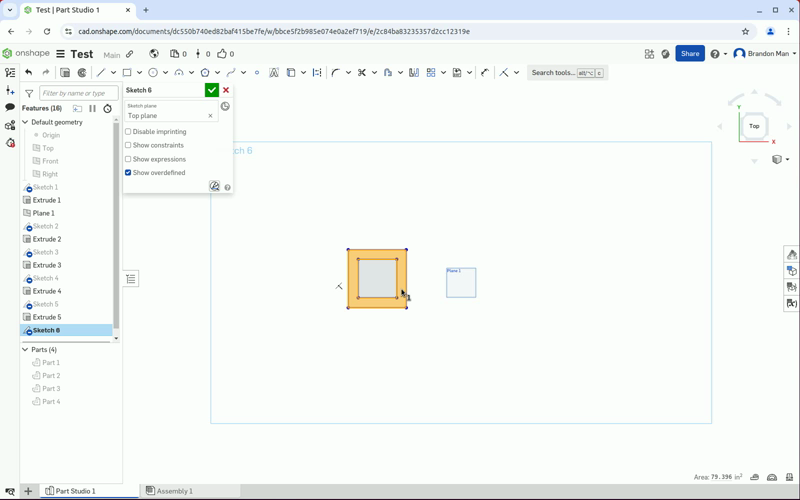
mouse_move(73, 352)
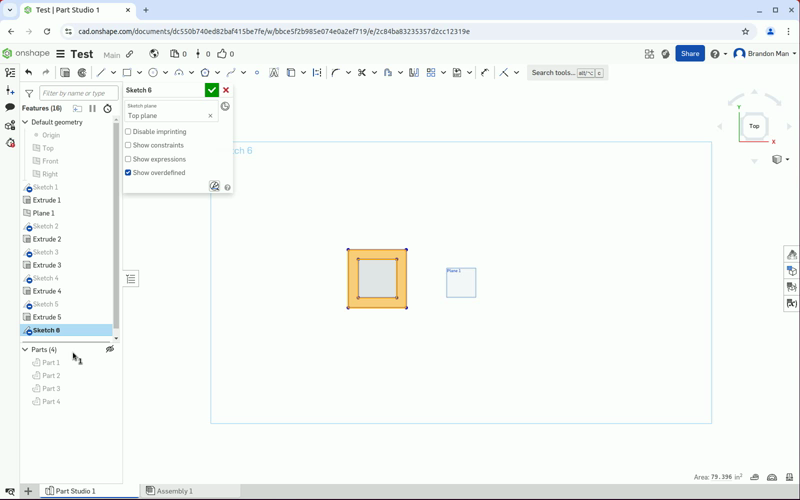
key(shift+y)
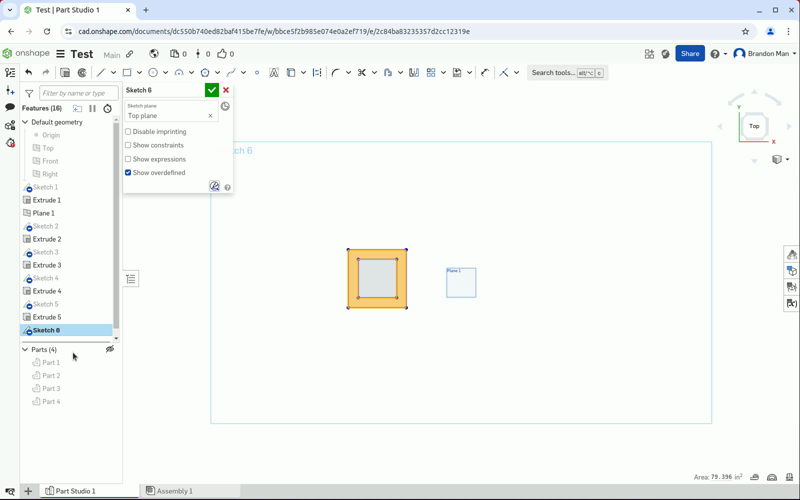
key(shift+e)
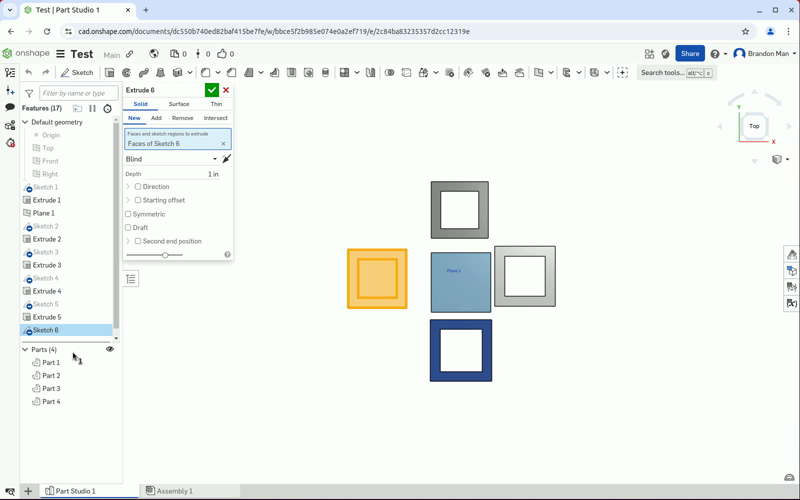
mouse_move(143, 106)
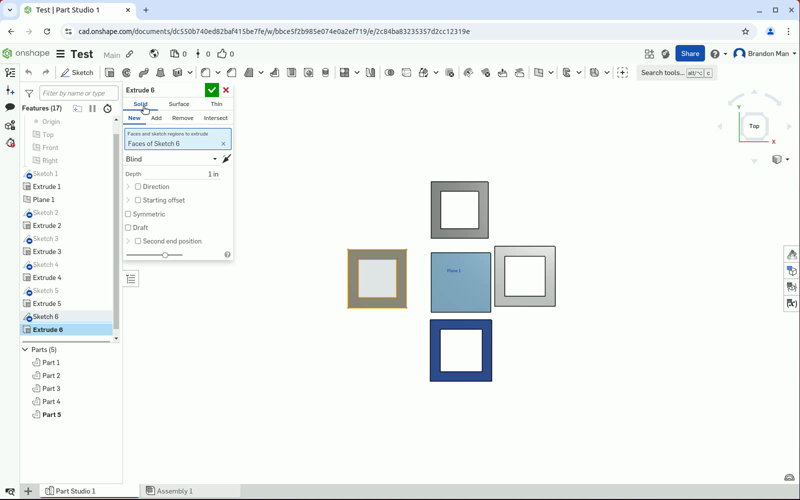
click(143, 106)
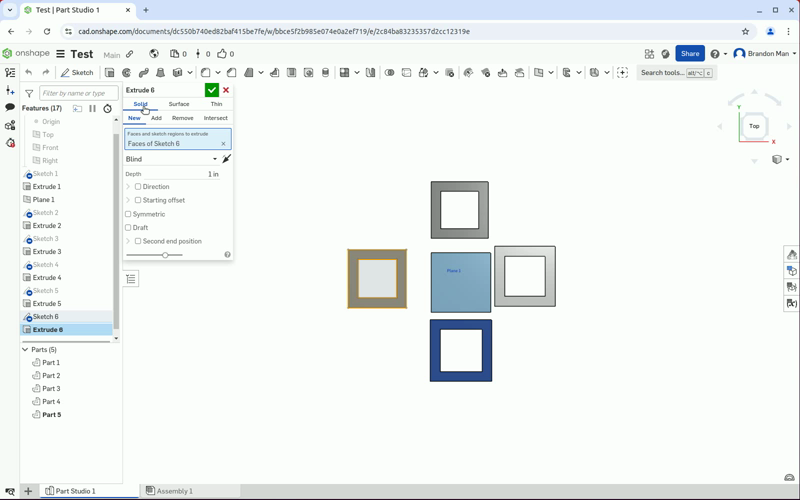
mouse_move(137, 120)
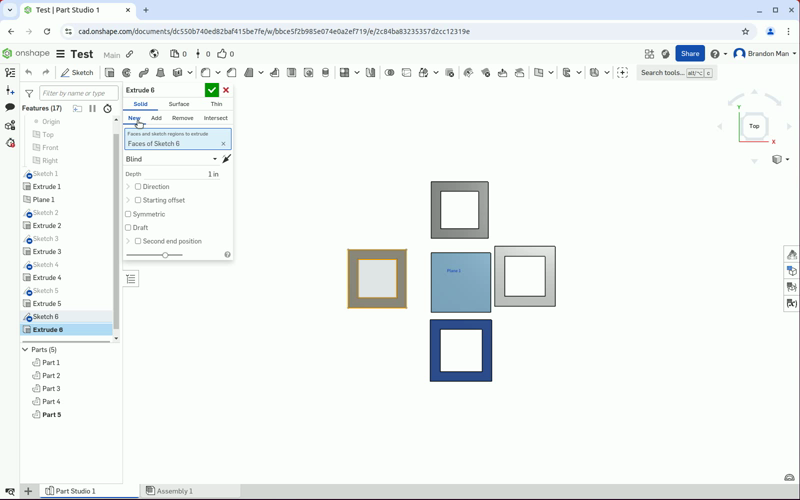
click(137, 120)
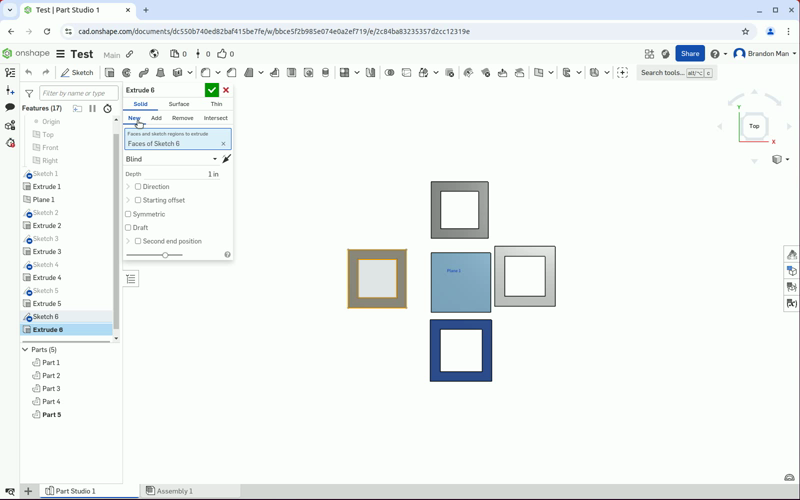
key(tab, 4)
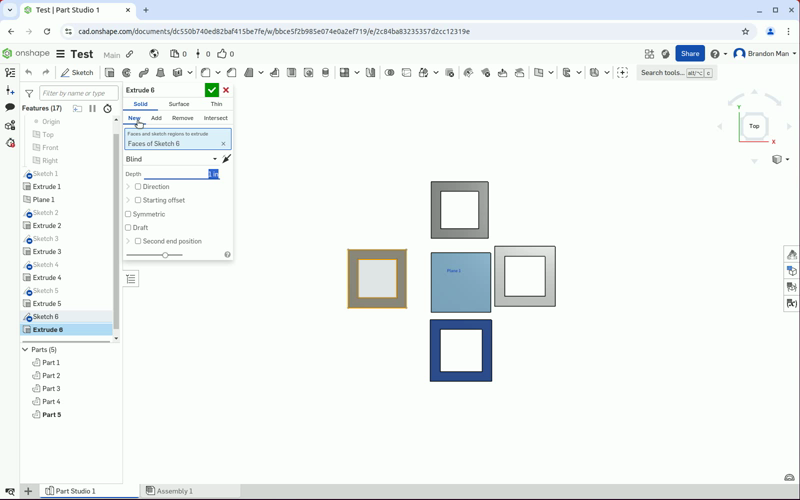
text(1.926)
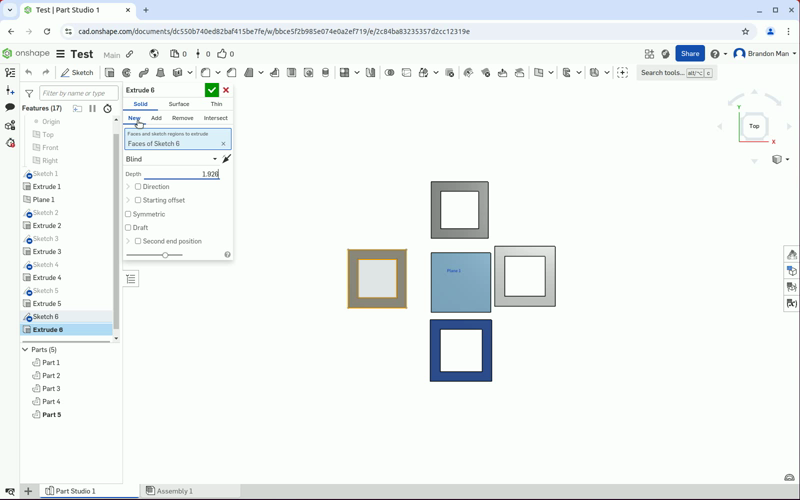
key(enter)
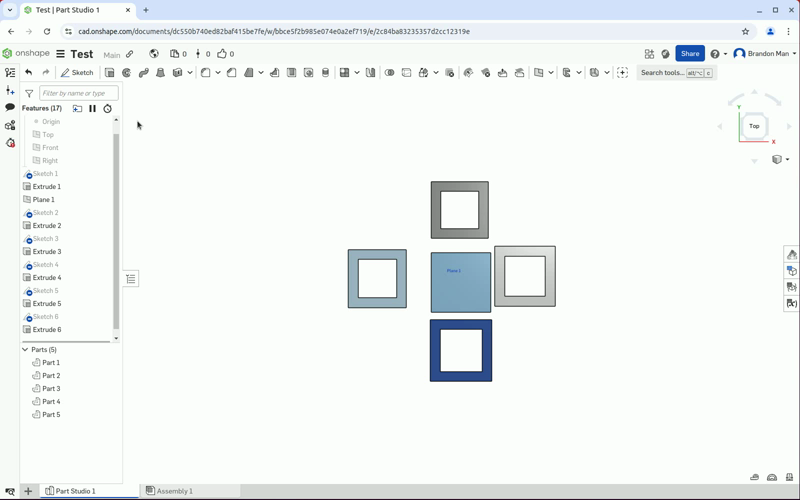
key(shift+h)
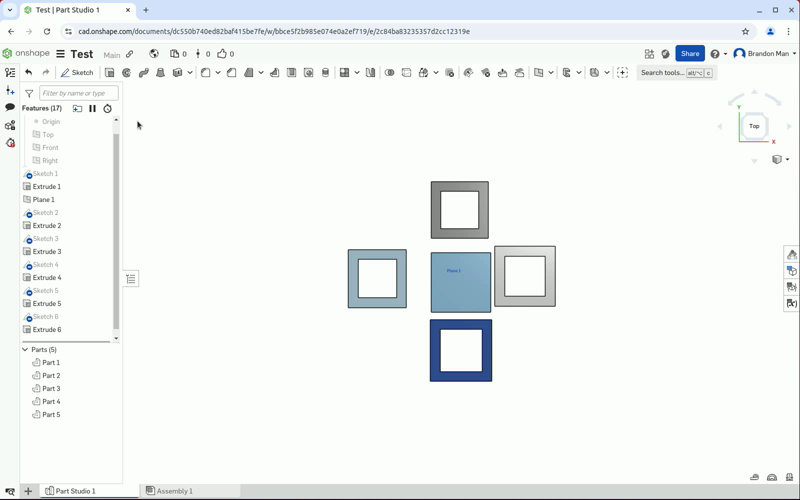
key(shift+h)
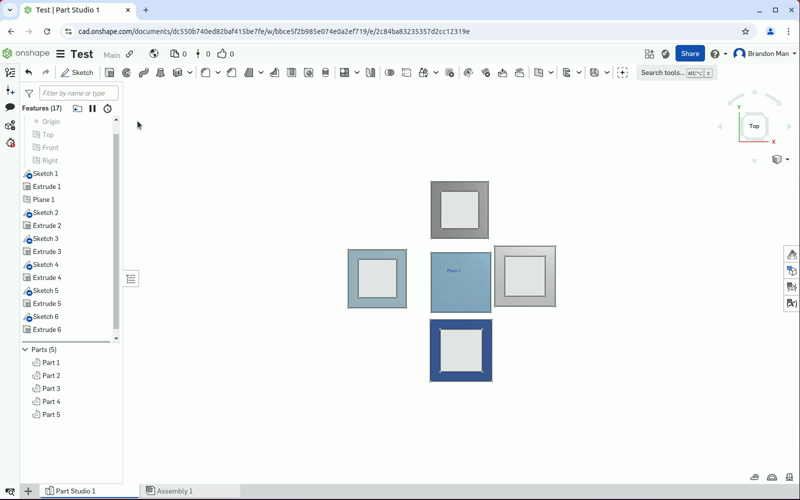
key(shift+7)
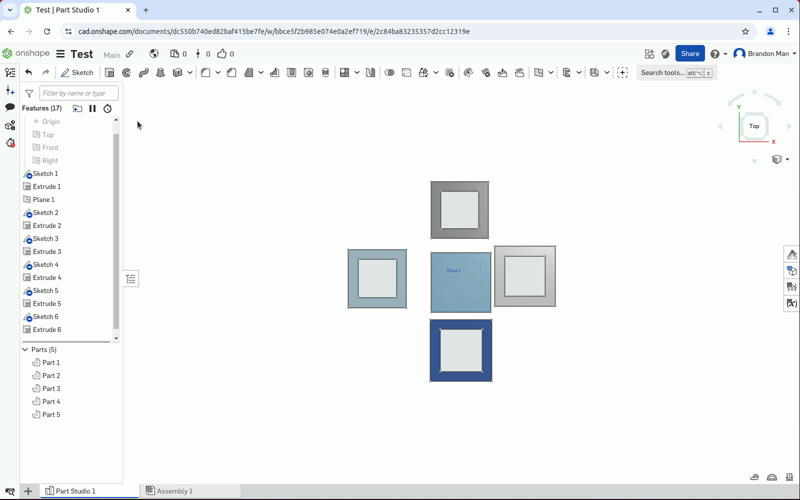
key(up, 3)
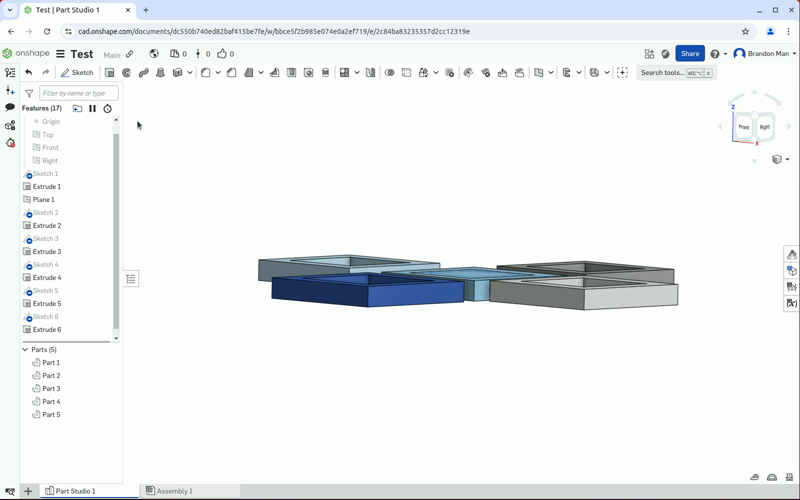
key(left, 3)
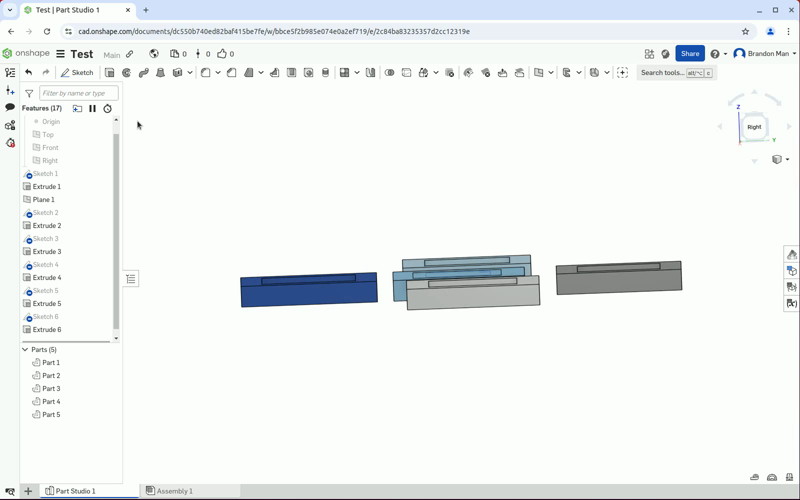
key(right, 3)
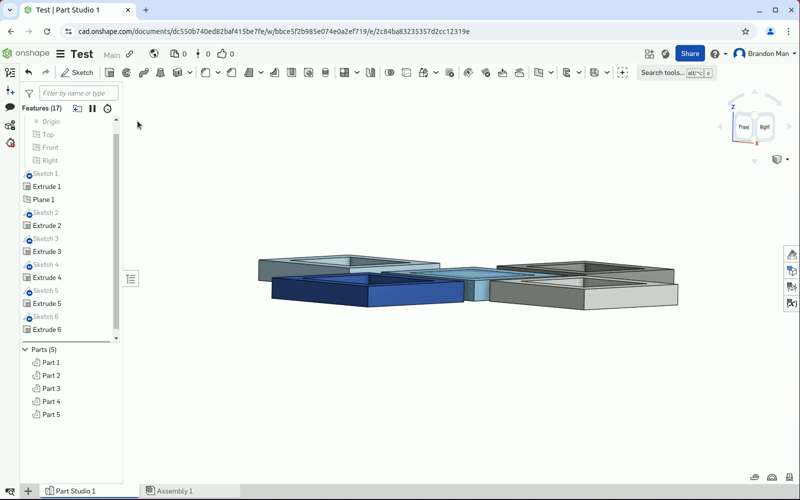
key(down, 3)
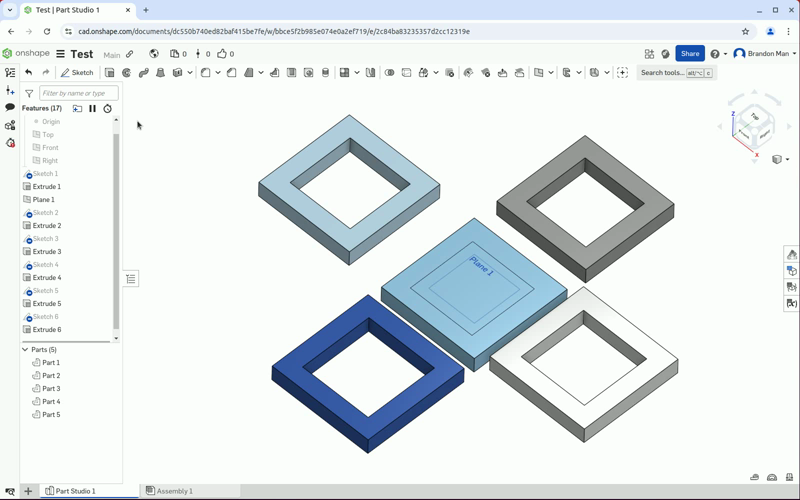
mouse_move(69, 176)
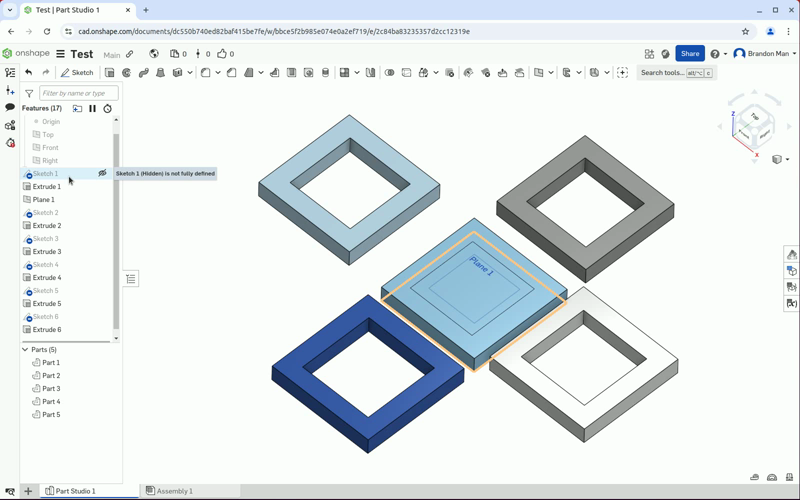
click(69, 176)